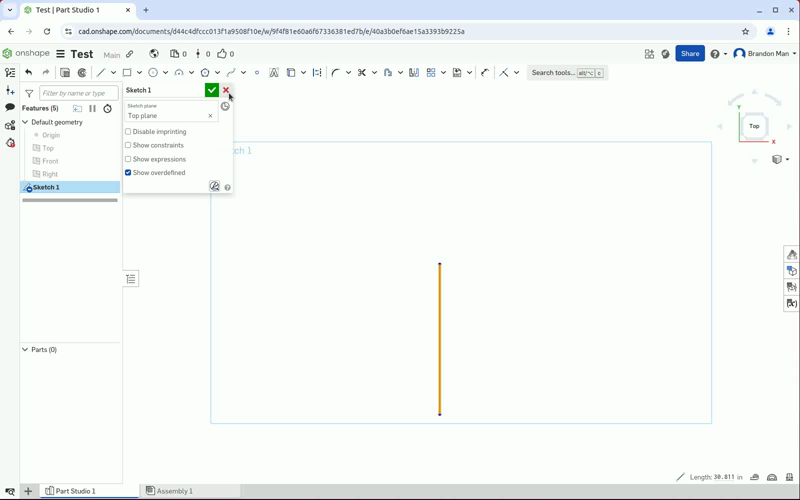
key(shift+h)
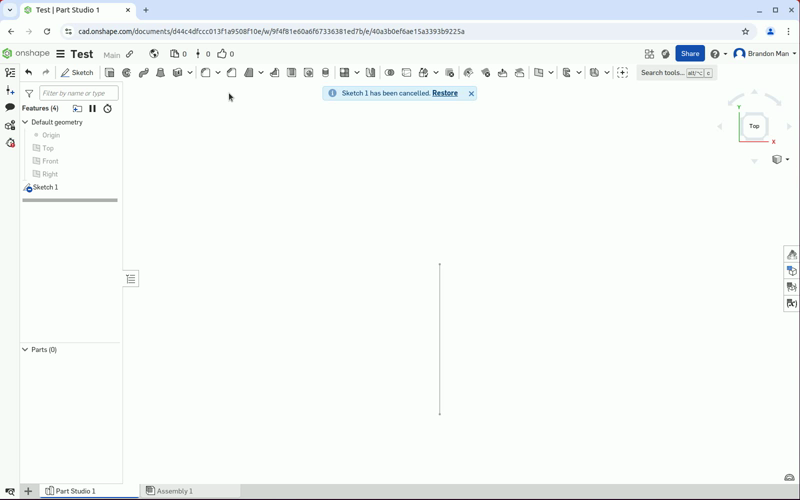
mouse_move(73, 352)
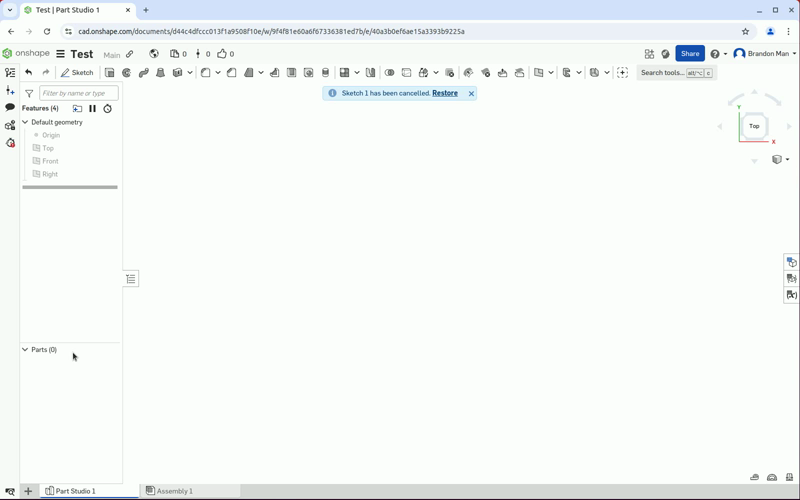
key(y)
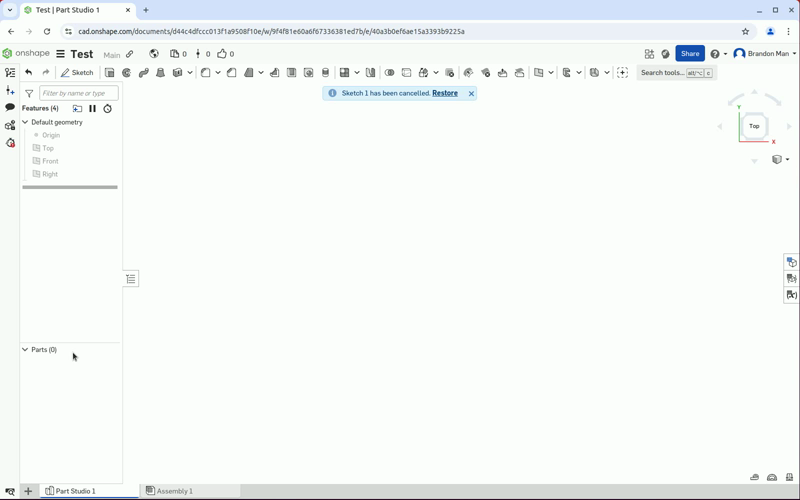
key(shift+p)
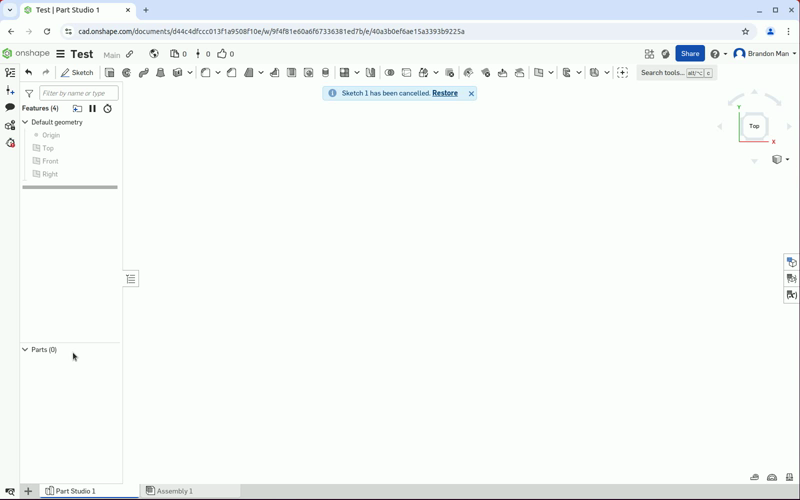
key(space)
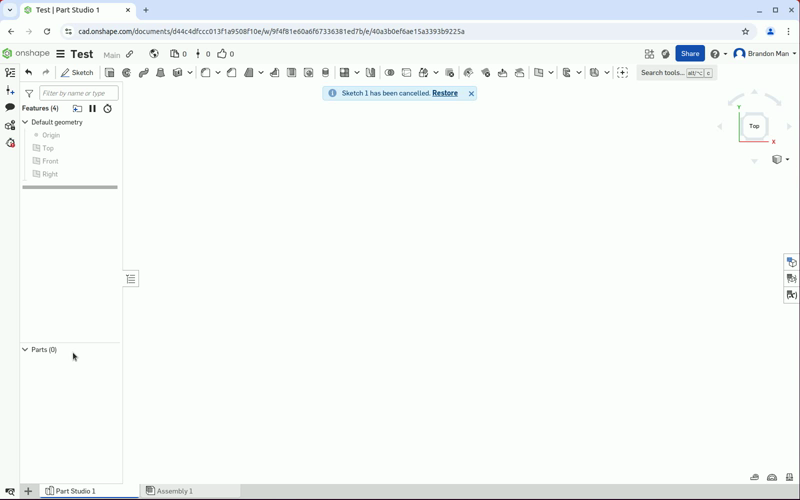
key_down(shift)
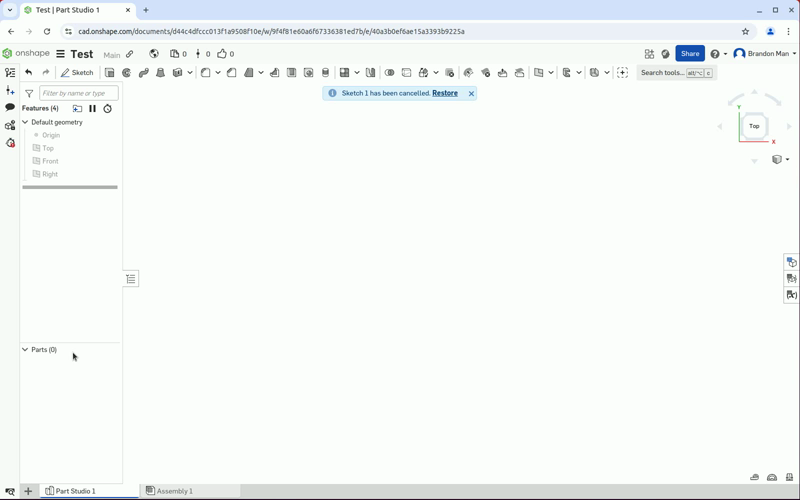
key(up)
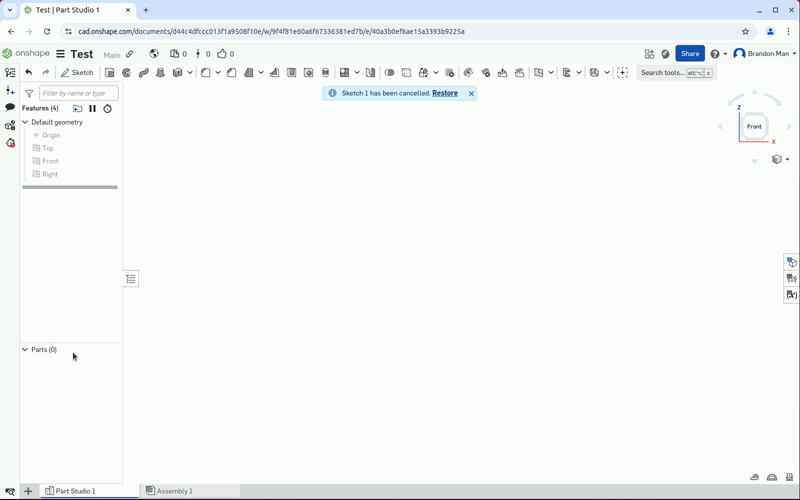
key_up(shift)
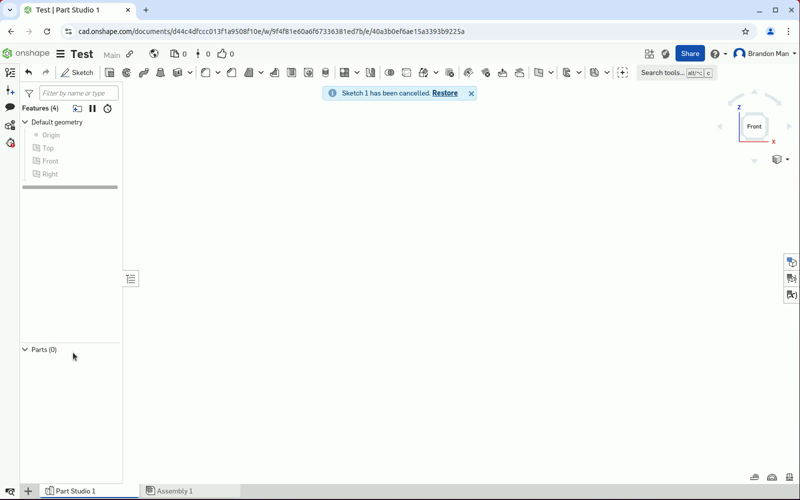
key(space)
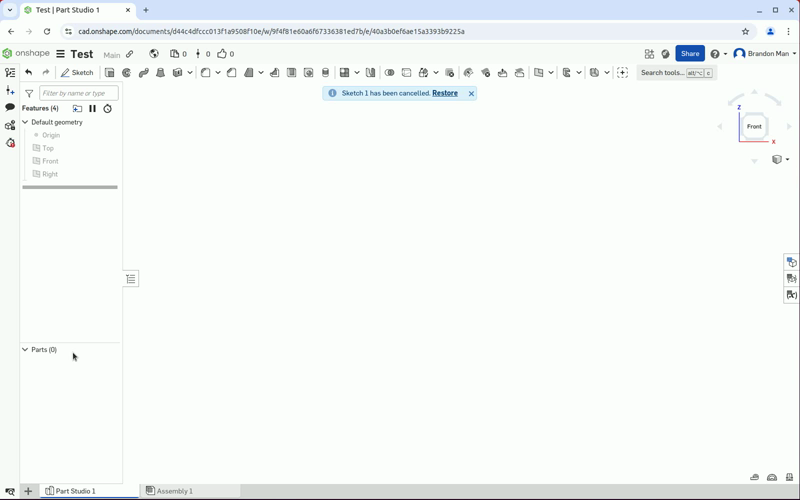
key_down(shift)
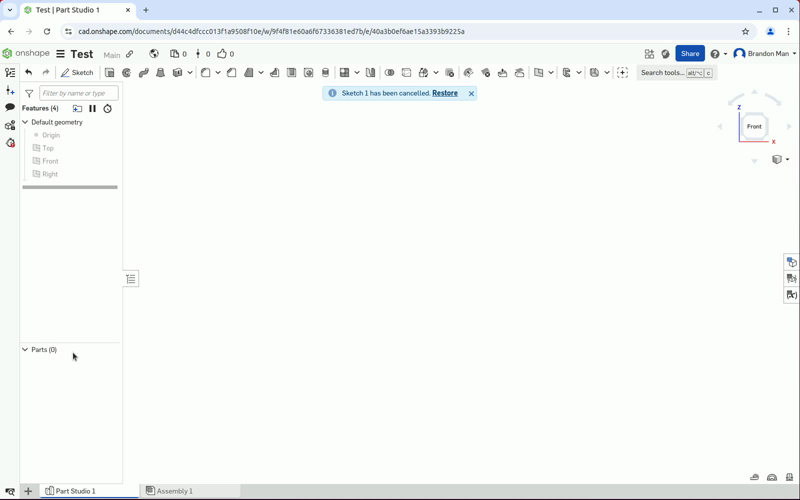
key(left)
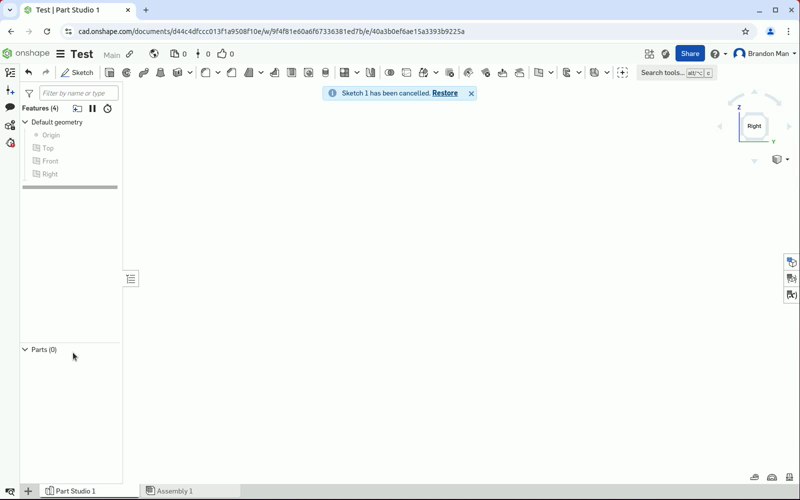
key_up(shift)
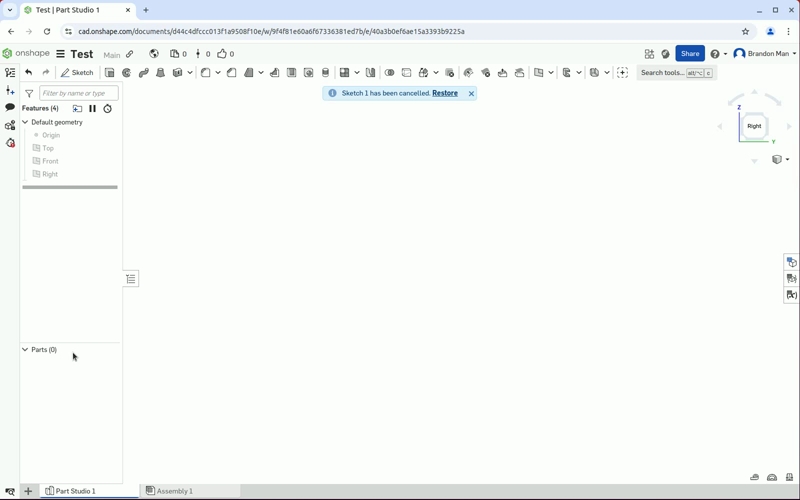
mouse_move(73, 352)
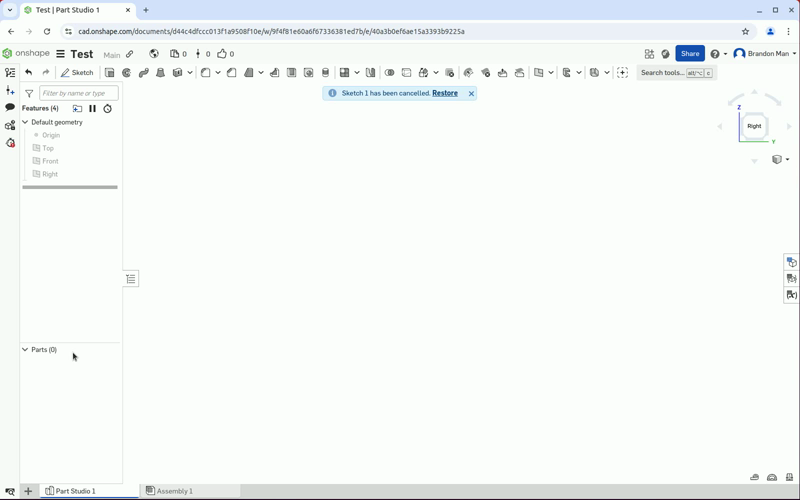
key(shift+y)
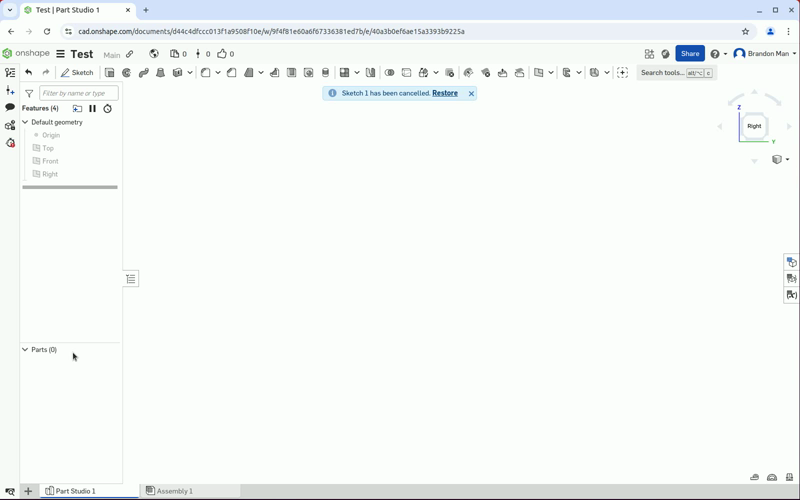
key(shift+s)
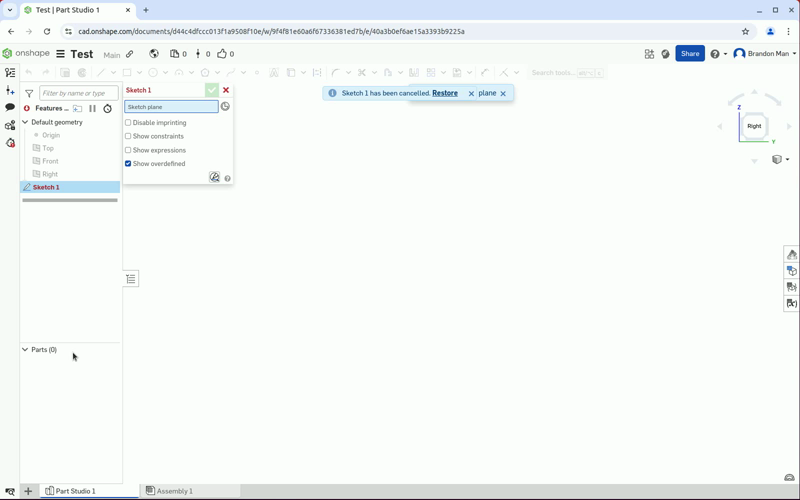
mouse_move(73, 176)
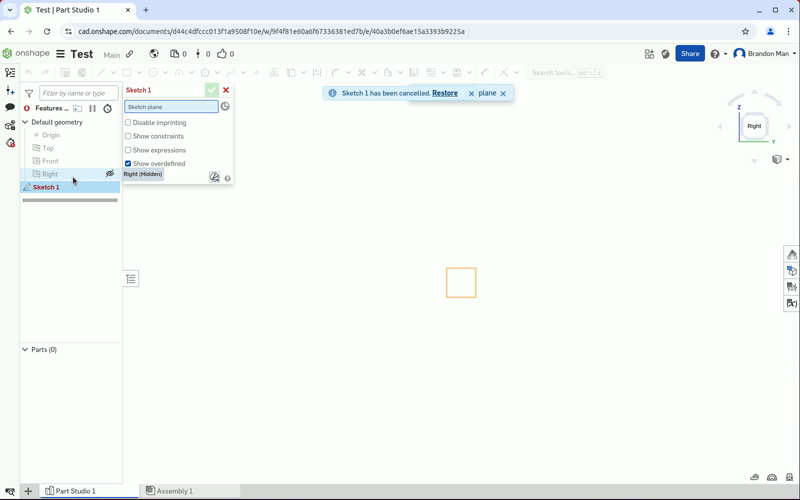
click(73, 176)
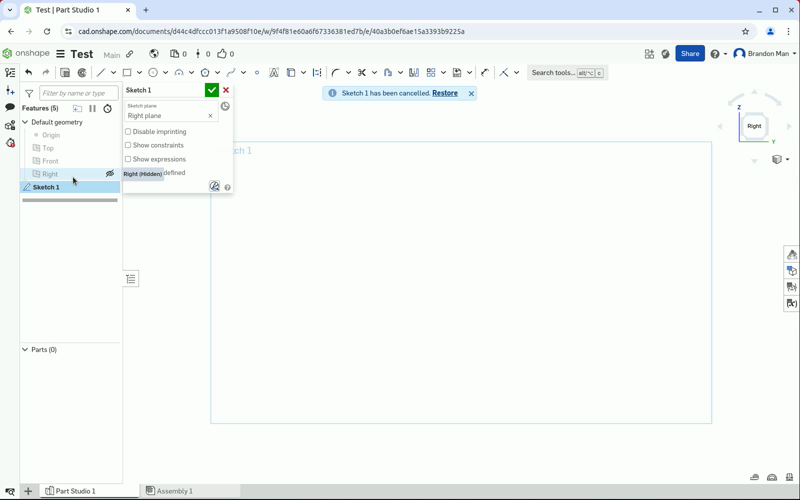
mouse_move(73, 352)
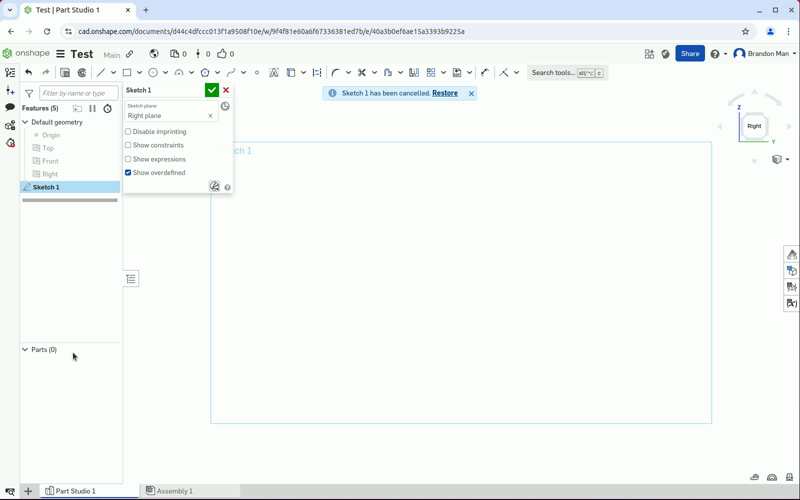
key(y)
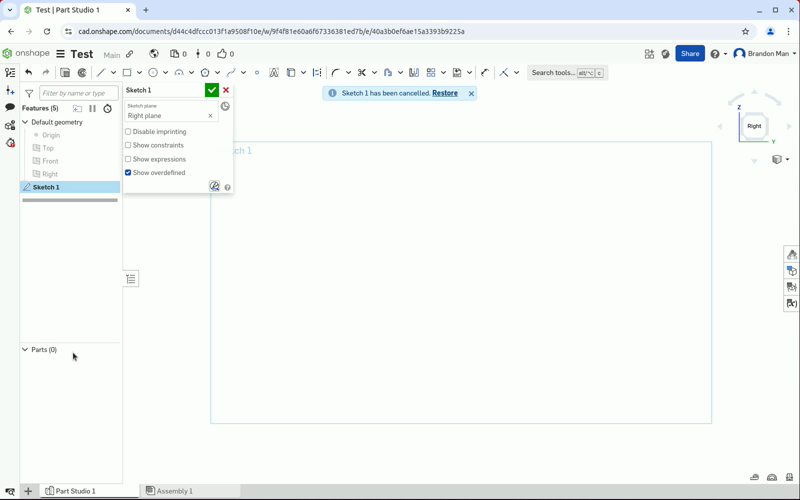
key(l)
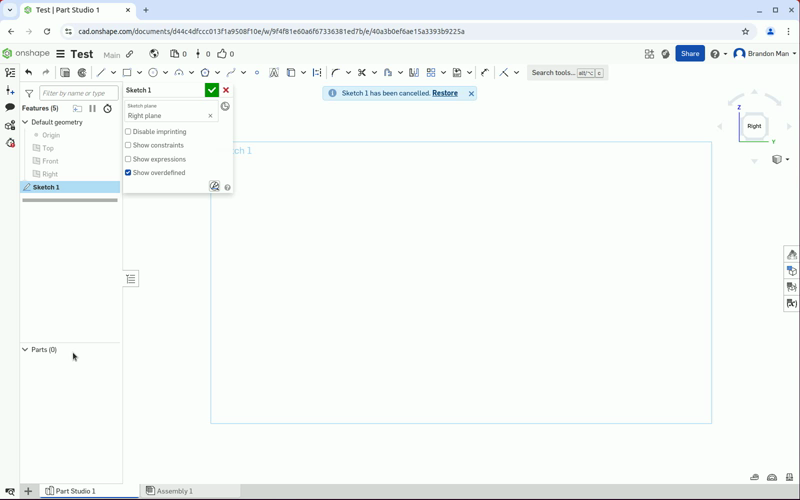
key_down(shift)
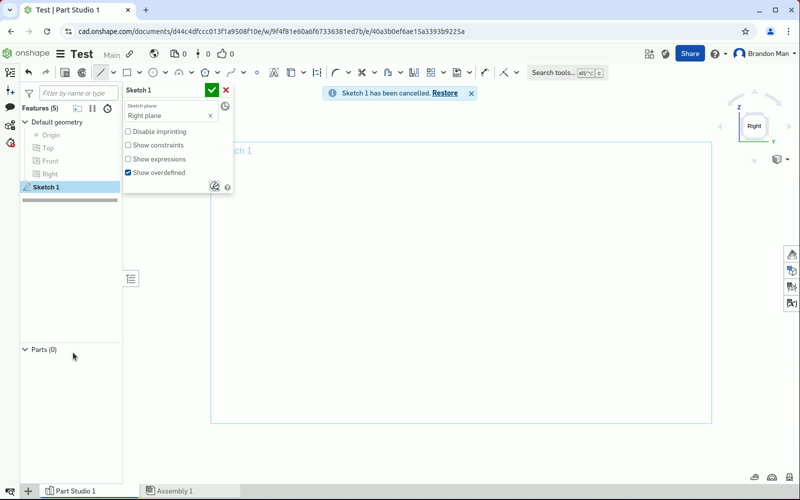
mouse_move(506, 285)
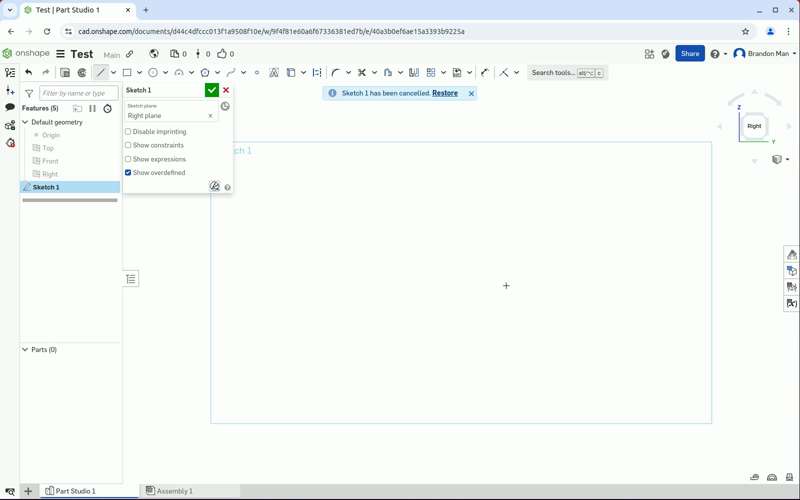
click(506, 285)
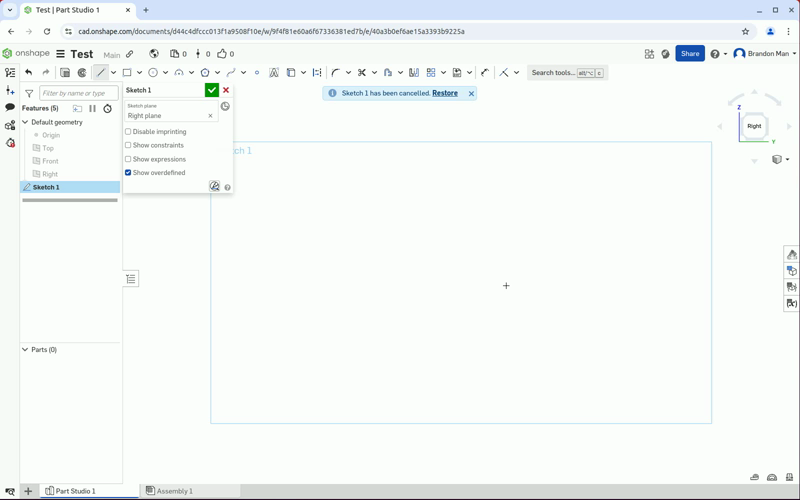
key_up(shift)
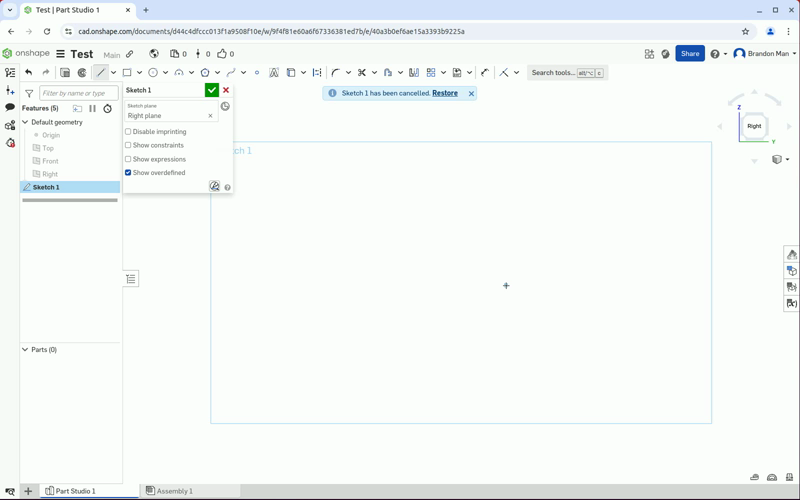
key_down(shift)
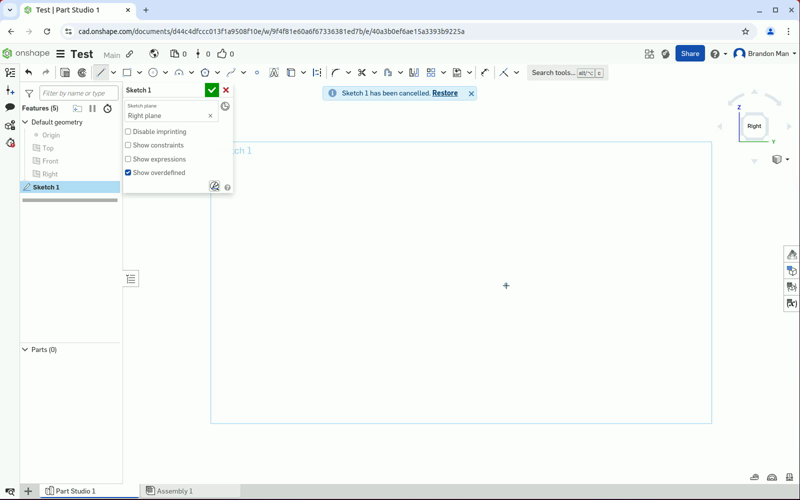
mouse_move(536, 285)
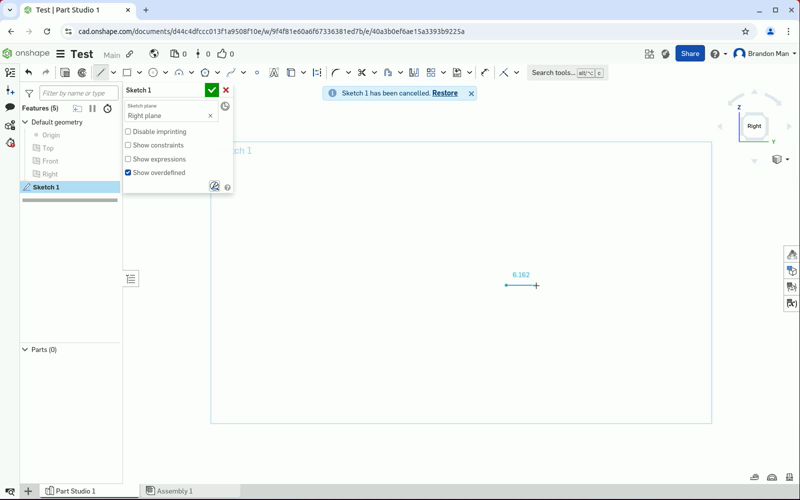
mouse_move(527, 285)
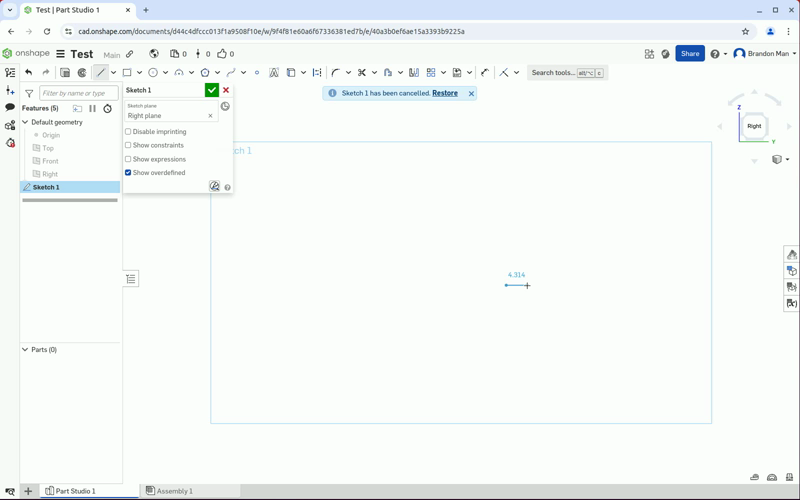
click(527, 285)
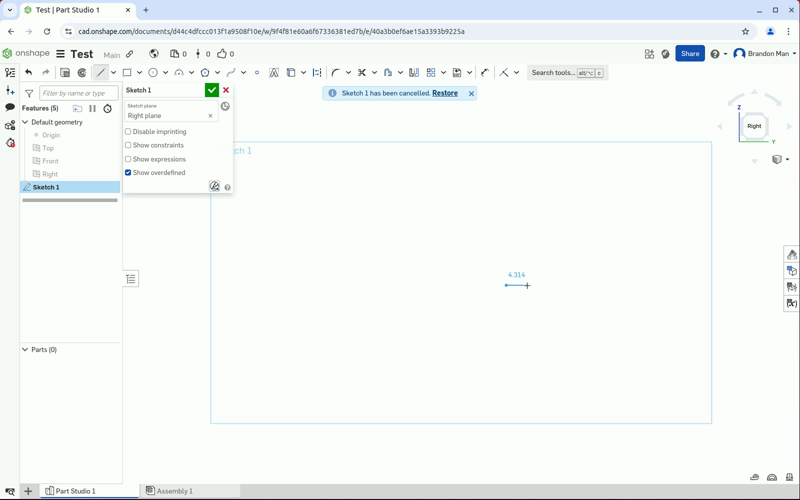
key_up(shift)
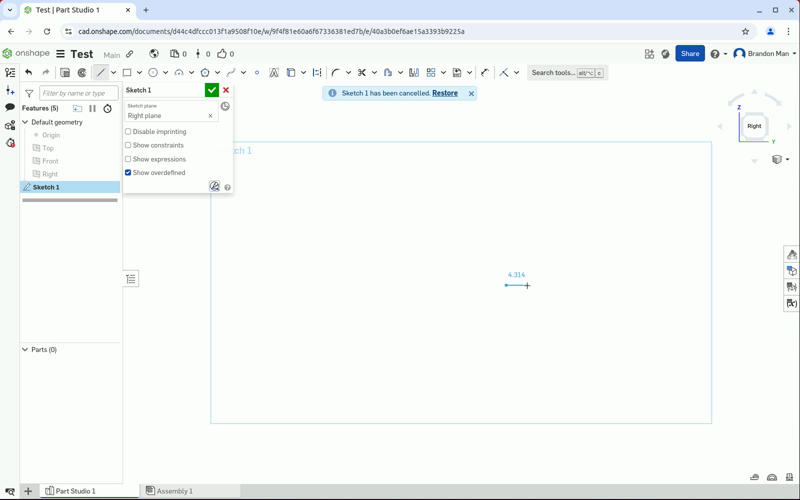
key_down(shift)
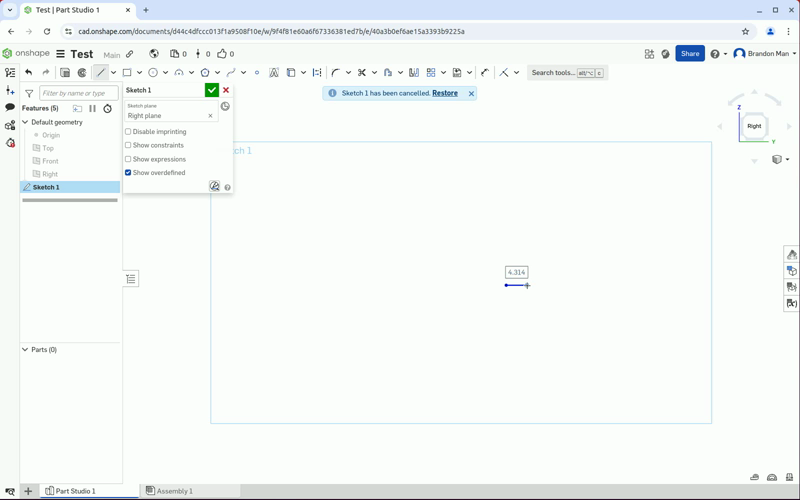
mouse_move(557, 285)
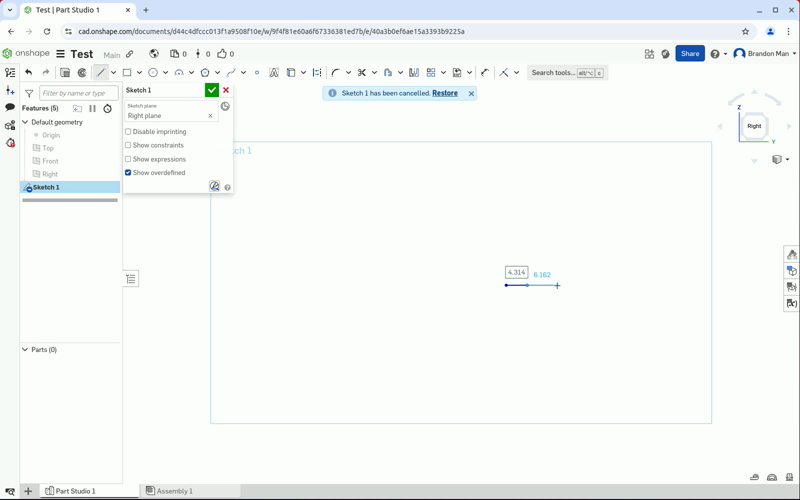
mouse_move(527, 283)
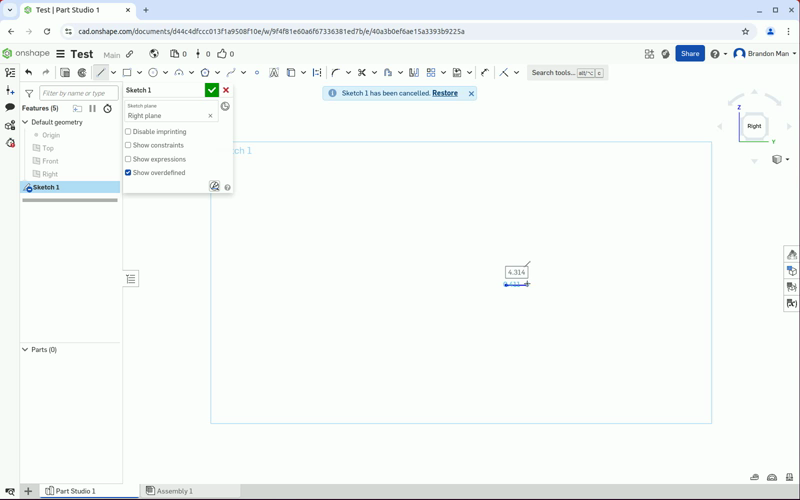
scroll(6)
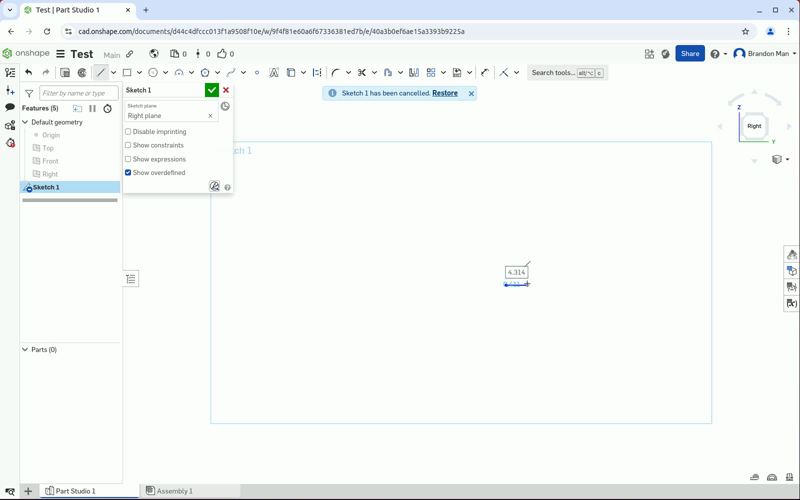
scroll(6)
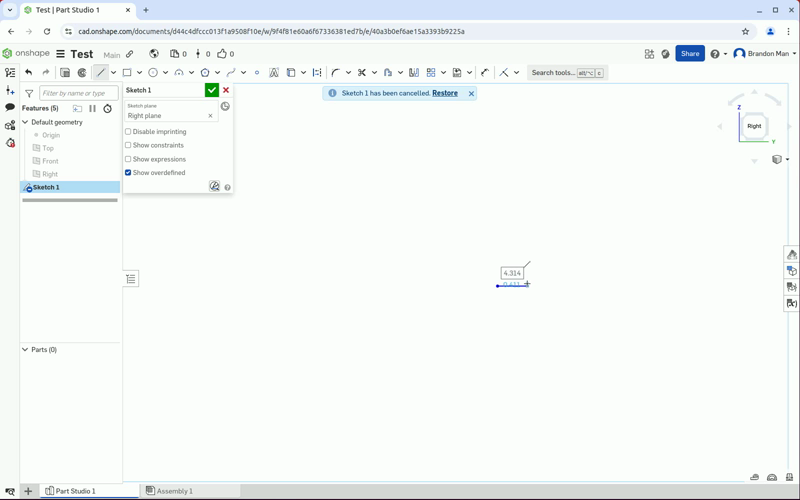
scroll(6)
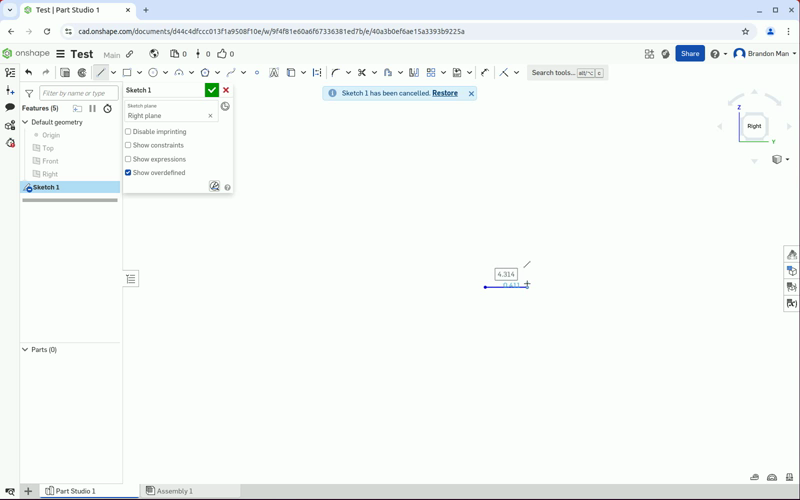
scroll(6)
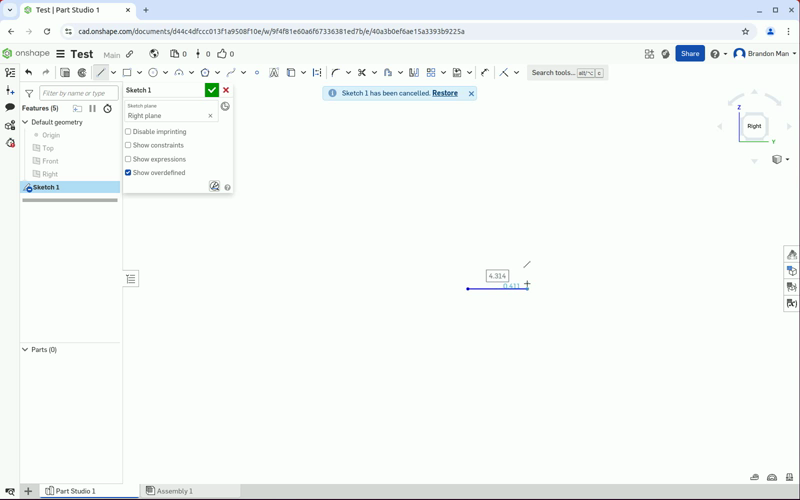
scroll(6)
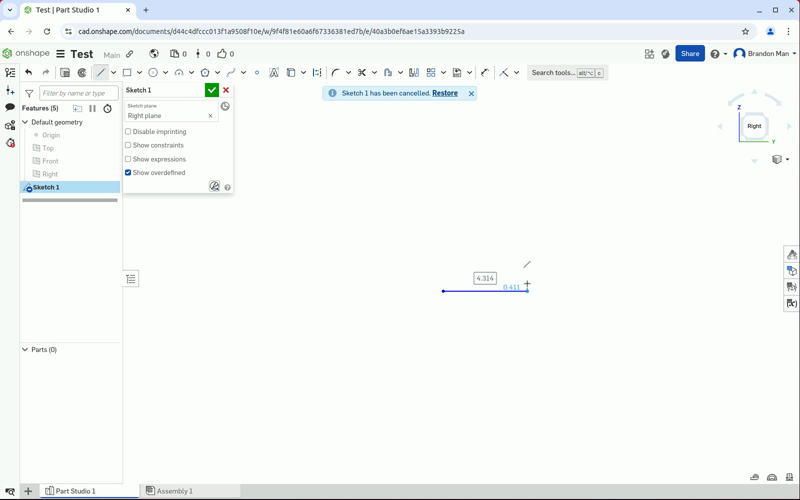
scroll(6)
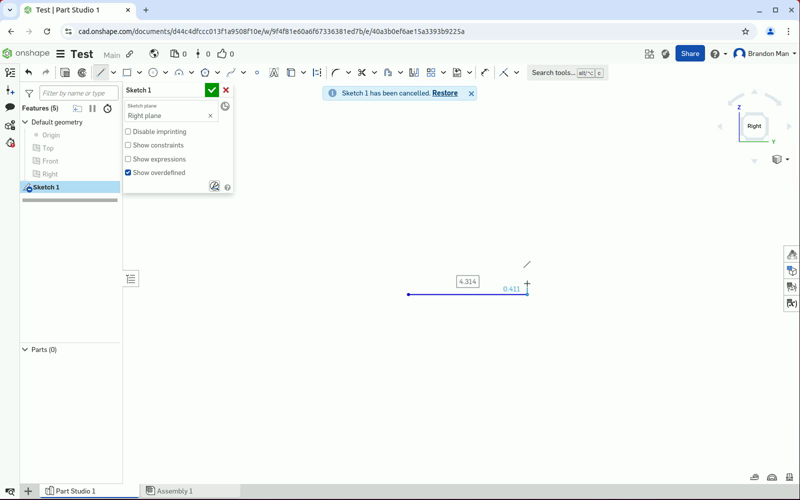
scroll(6)
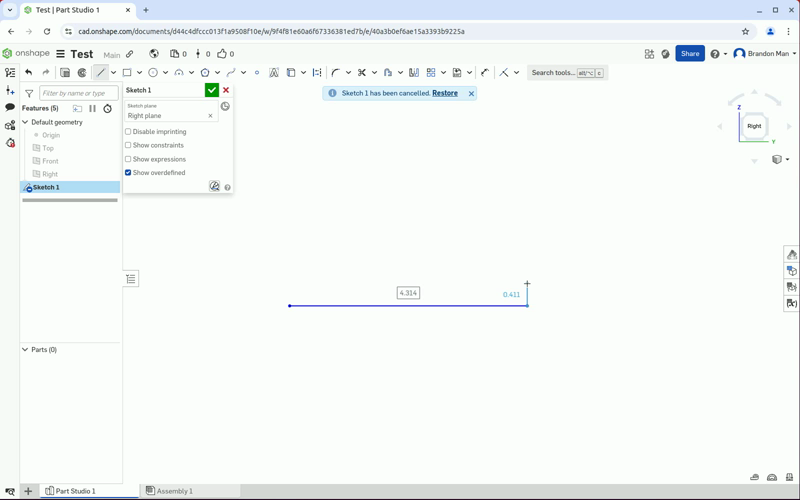
click(527, 283)
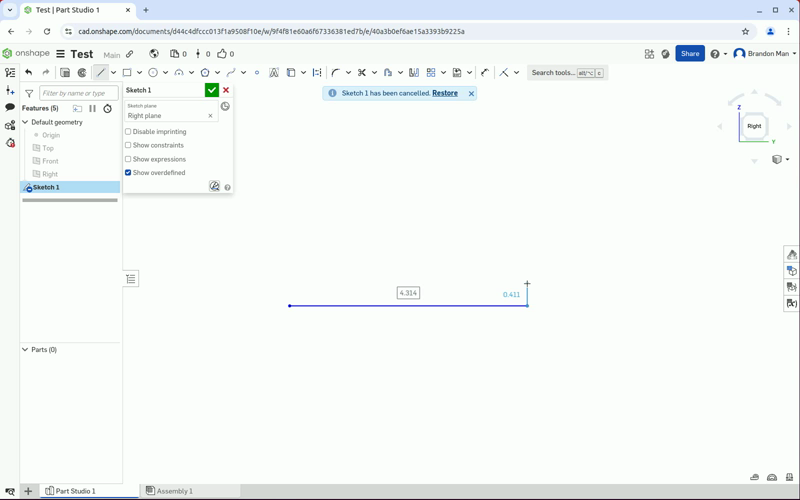
scroll(-6)
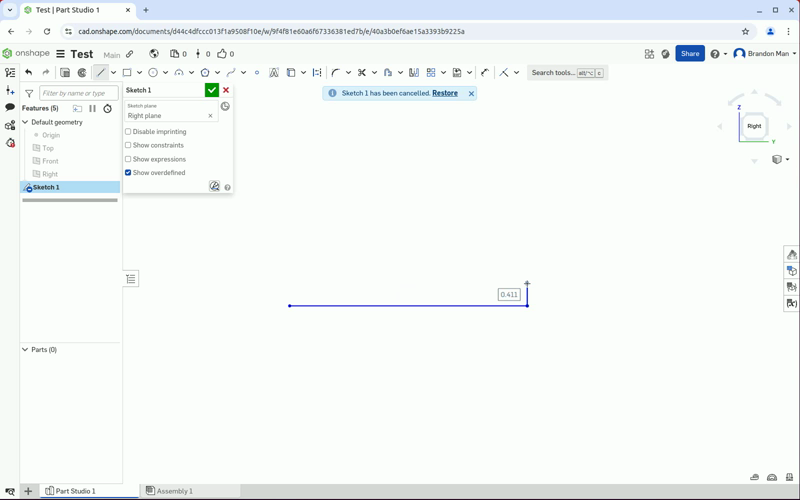
scroll(-6)
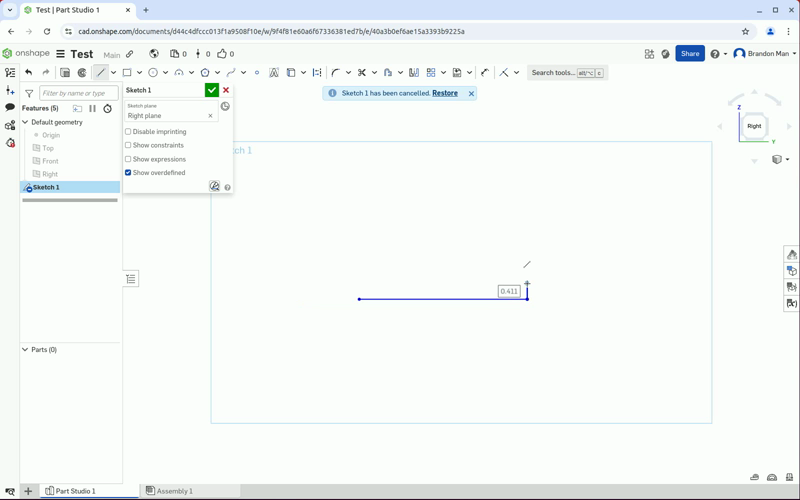
scroll(-6)
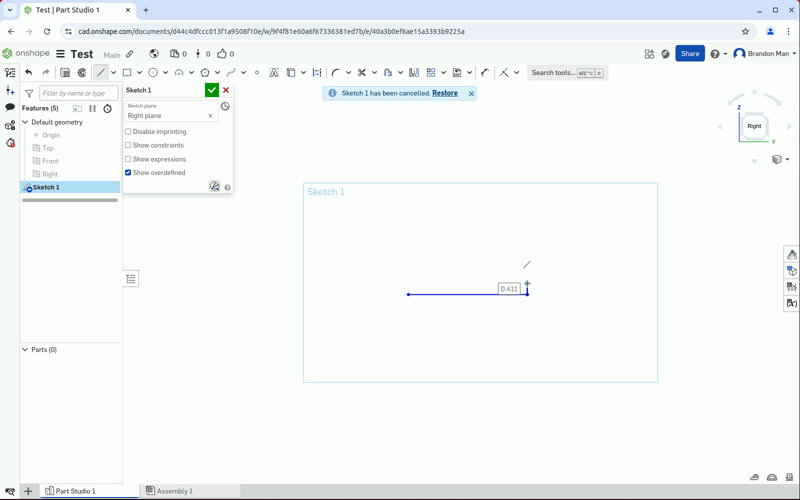
scroll(-6)
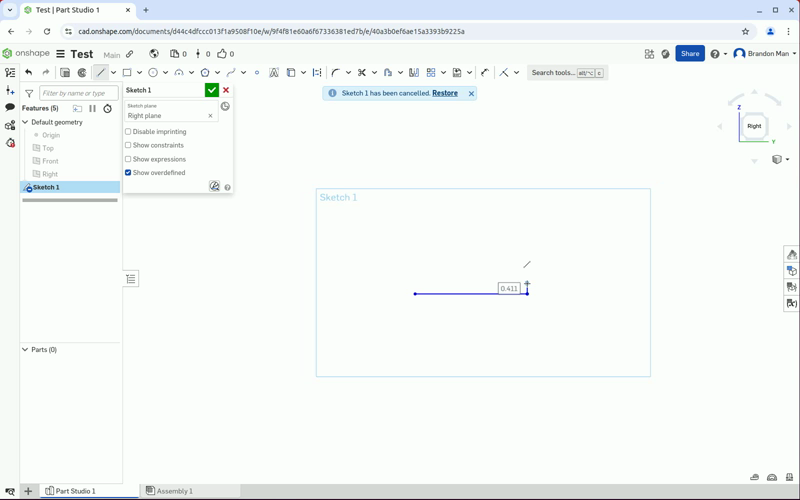
scroll(-6)
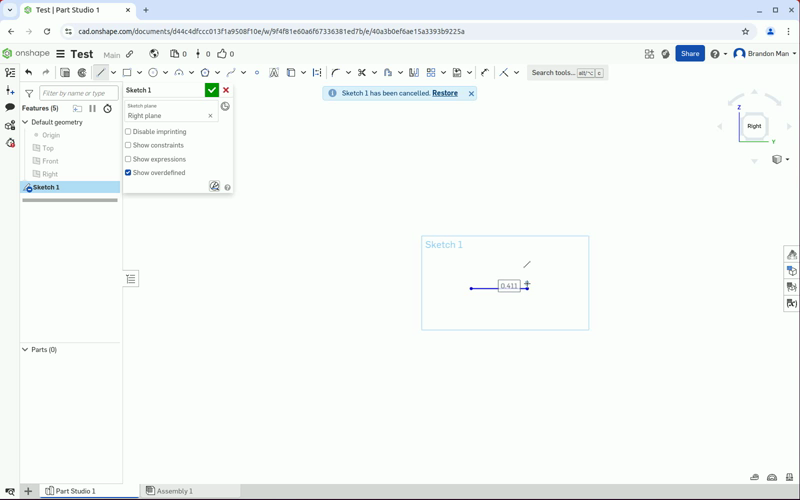
scroll(-6)
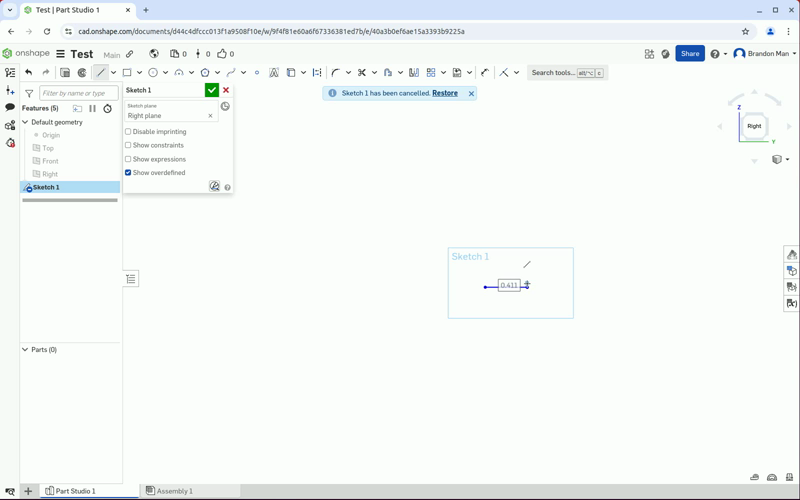
scroll(-6)
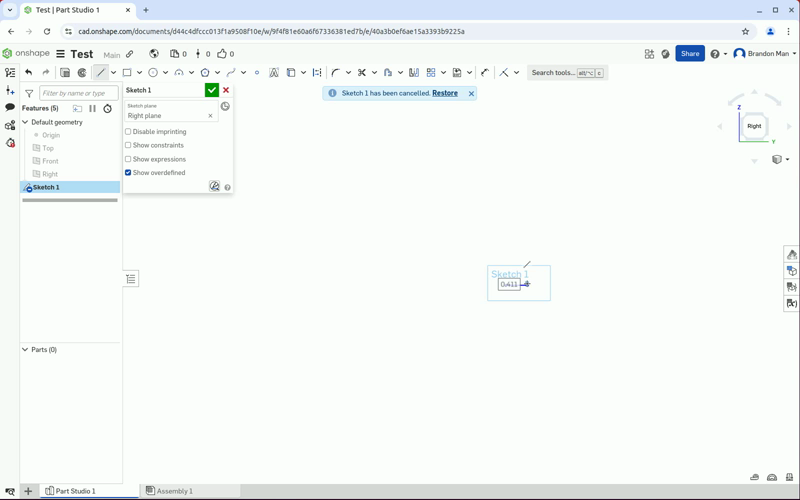
key_up(shift)
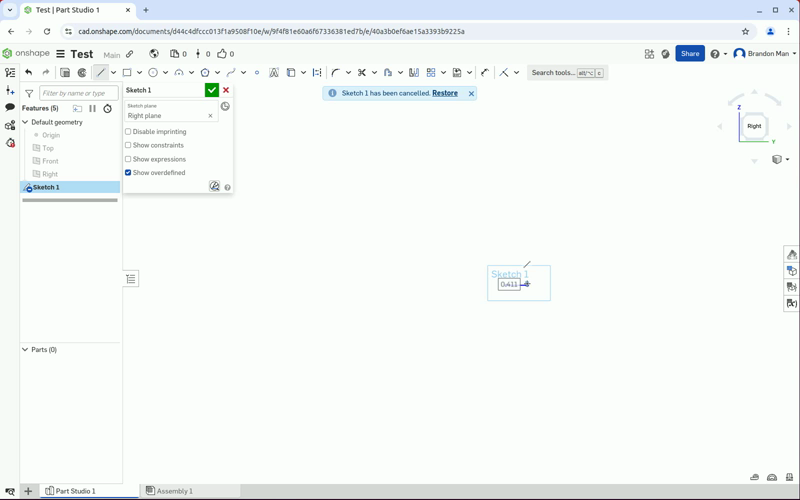
key_down(shift)
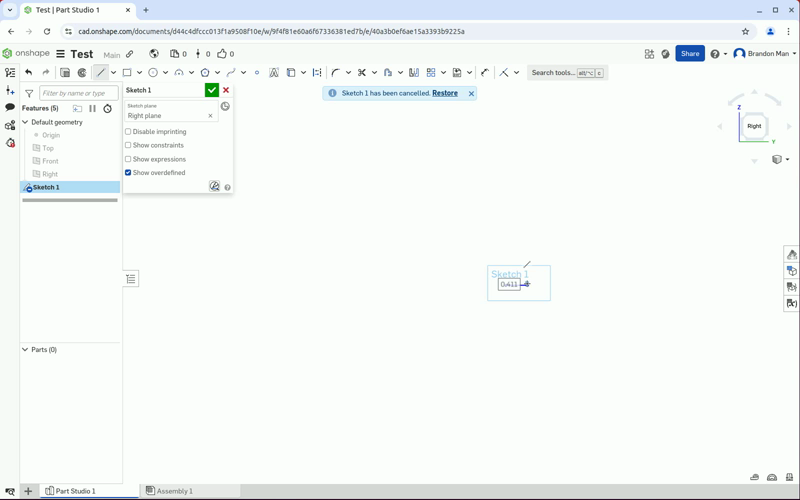
mouse_move(557, 283)
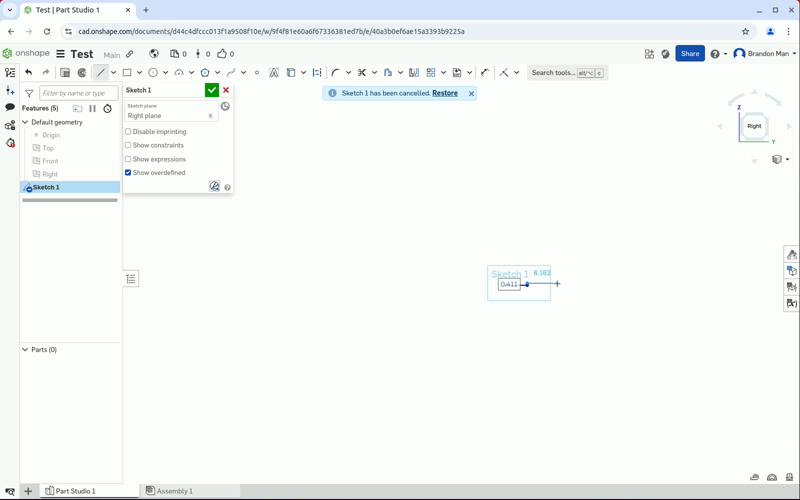
mouse_move(506, 283)
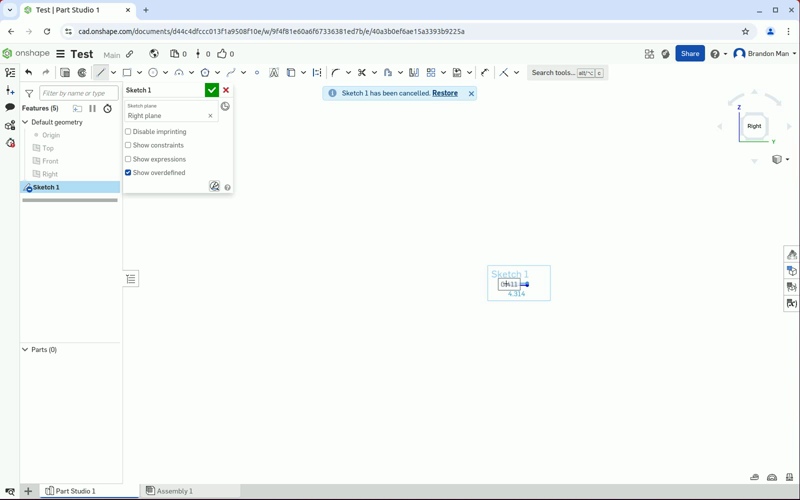
scroll(6)
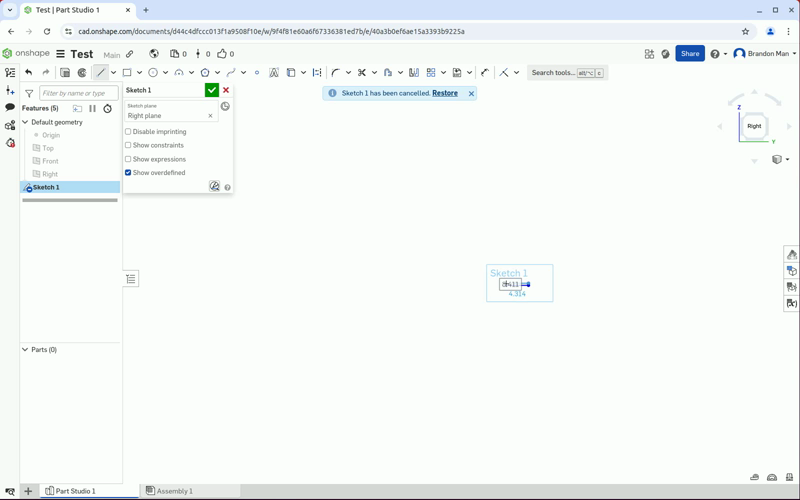
scroll(6)
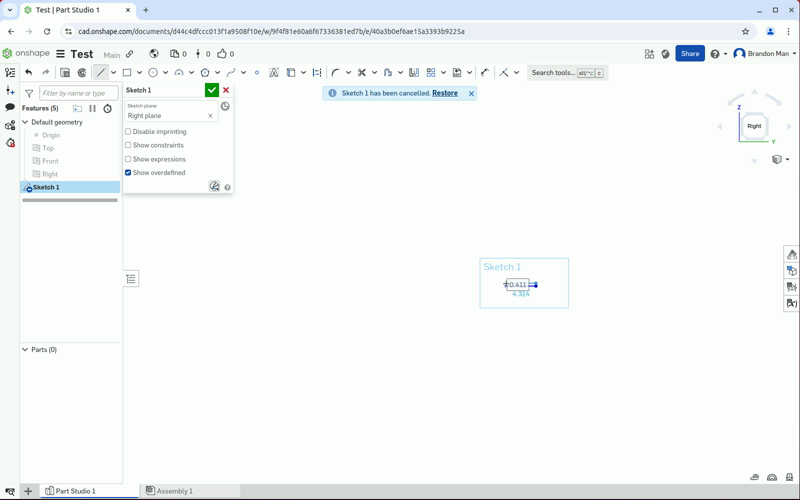
scroll(6)
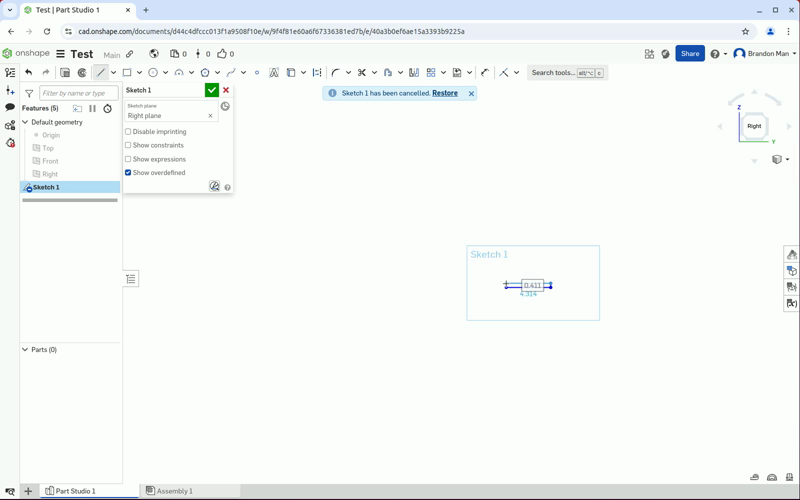
scroll(6)
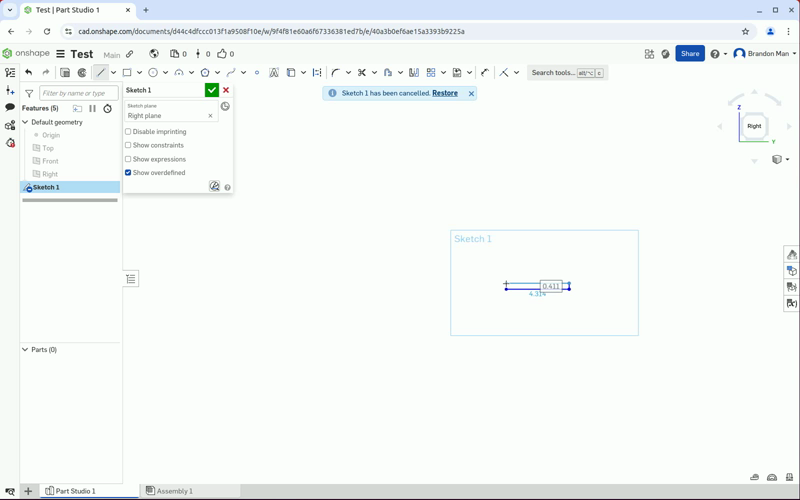
scroll(6)
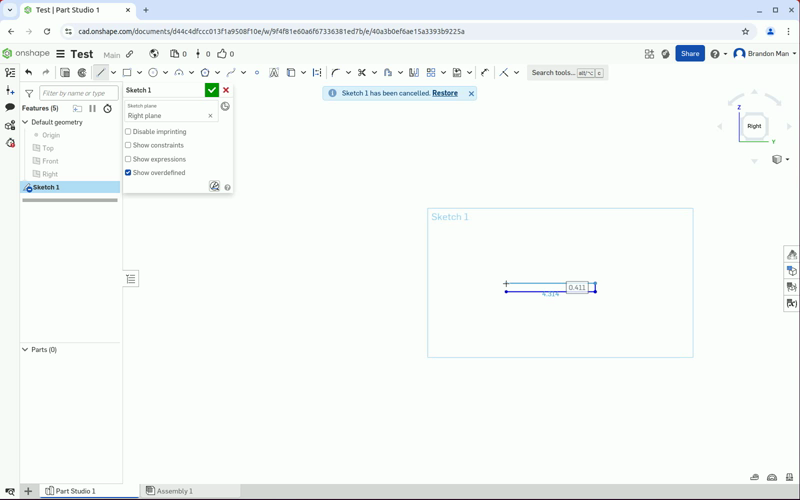
scroll(6)
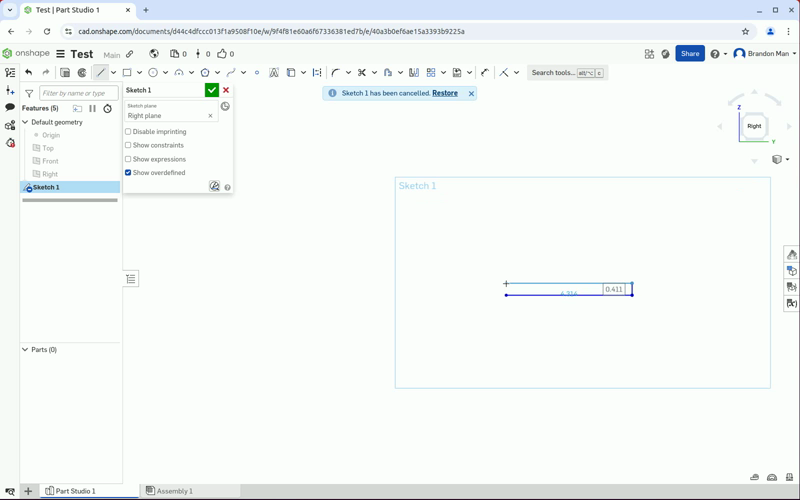
scroll(6)
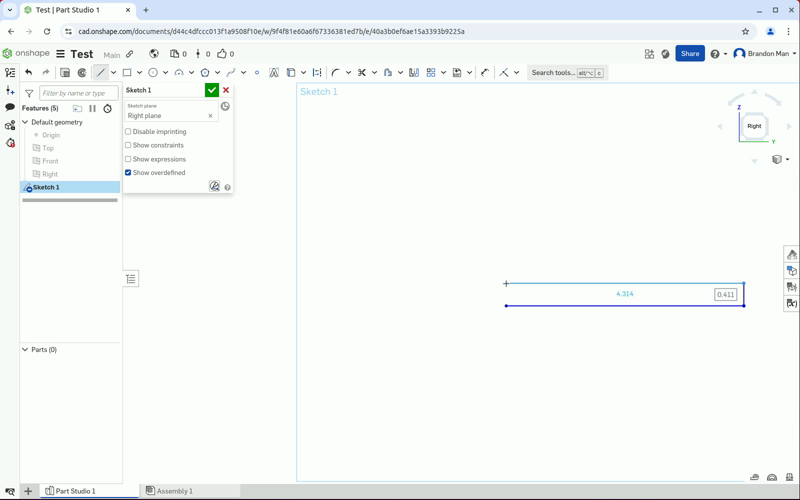
click(506, 283)
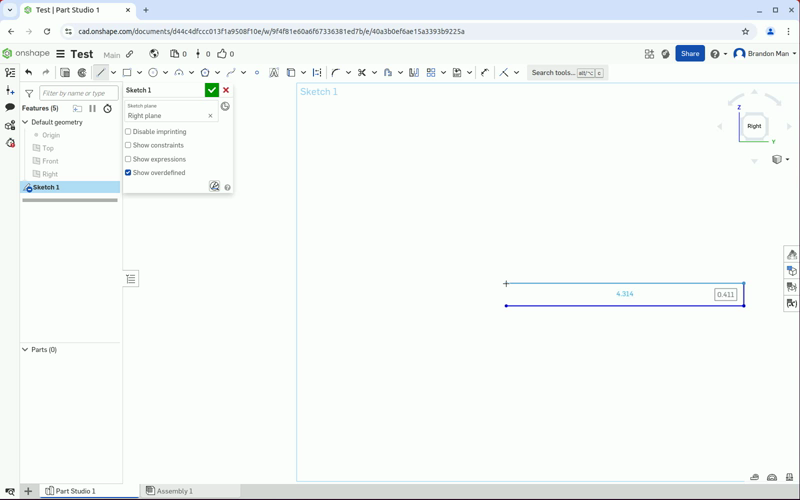
scroll(-6)
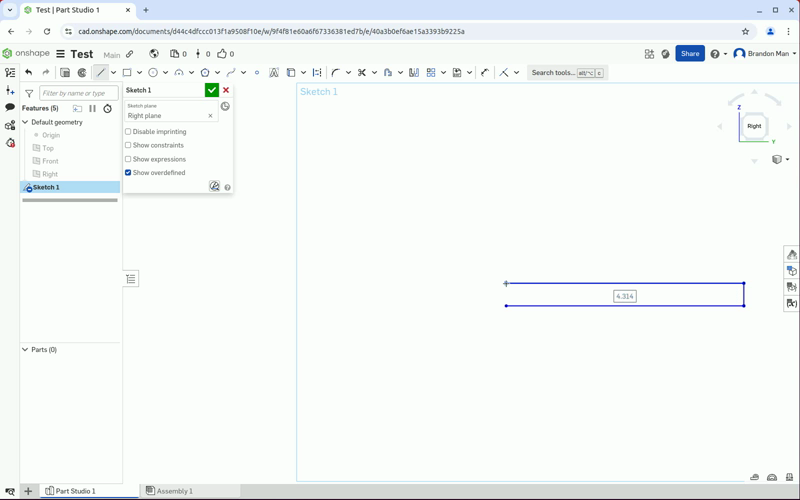
scroll(-6)
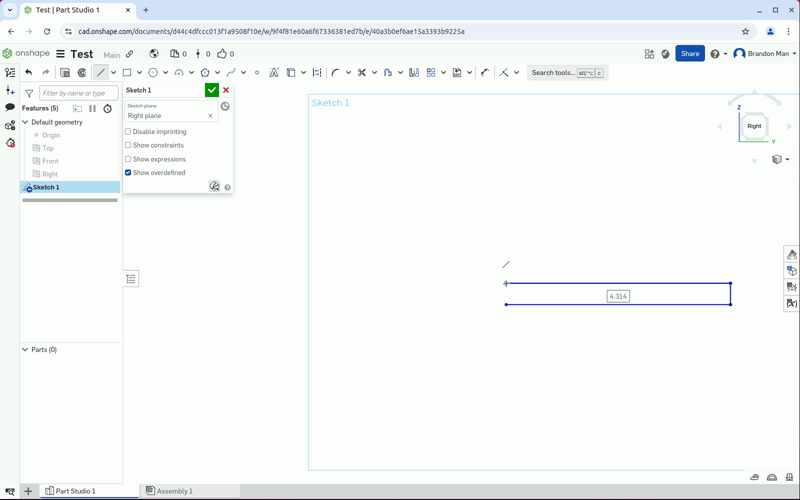
scroll(-6)
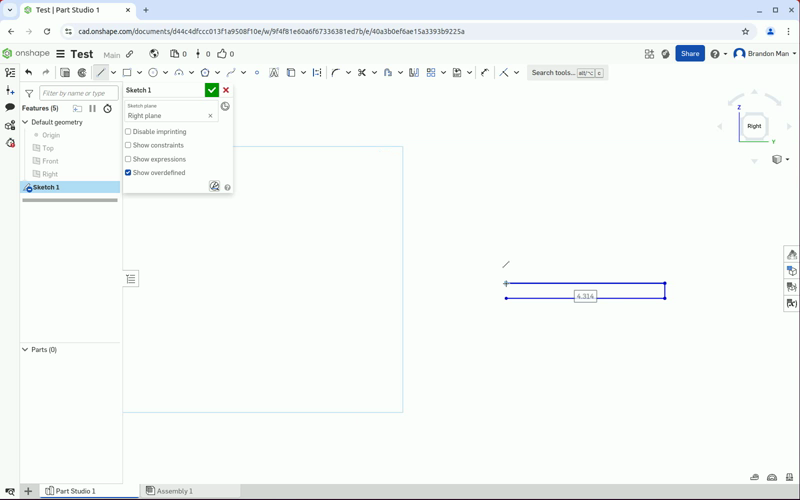
scroll(-6)
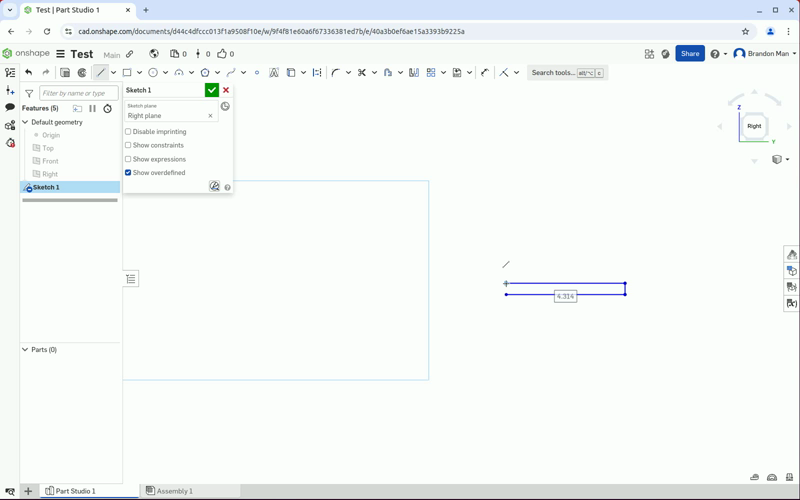
scroll(-6)
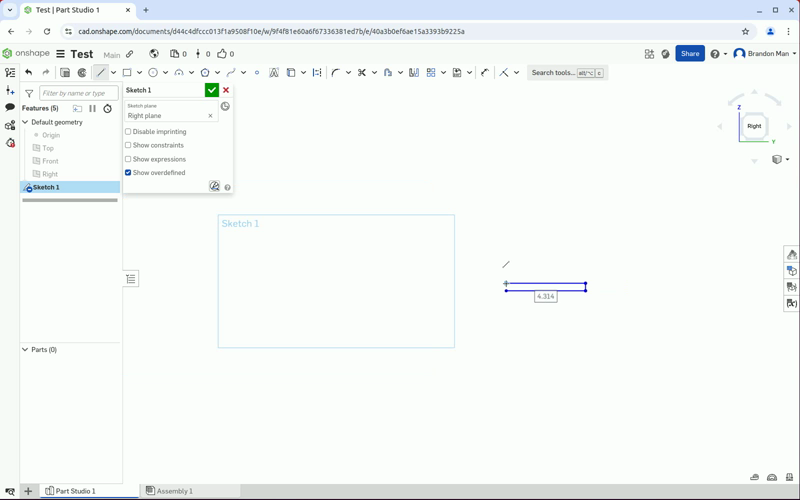
scroll(-6)
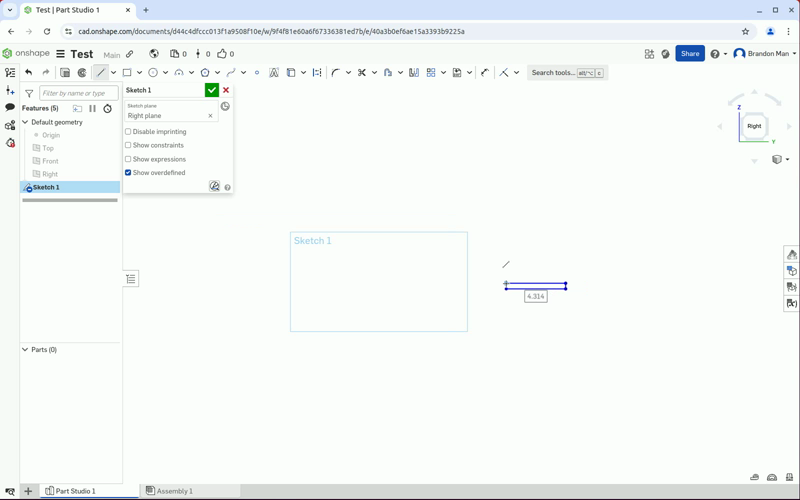
scroll(-6)
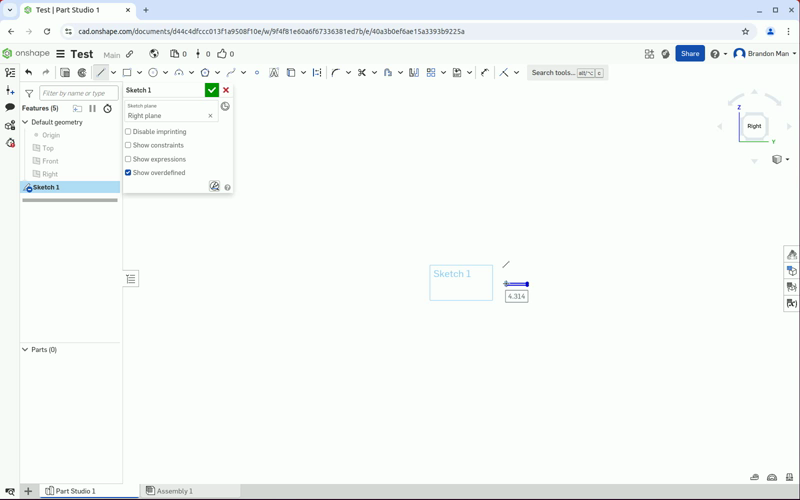
key_up(shift)
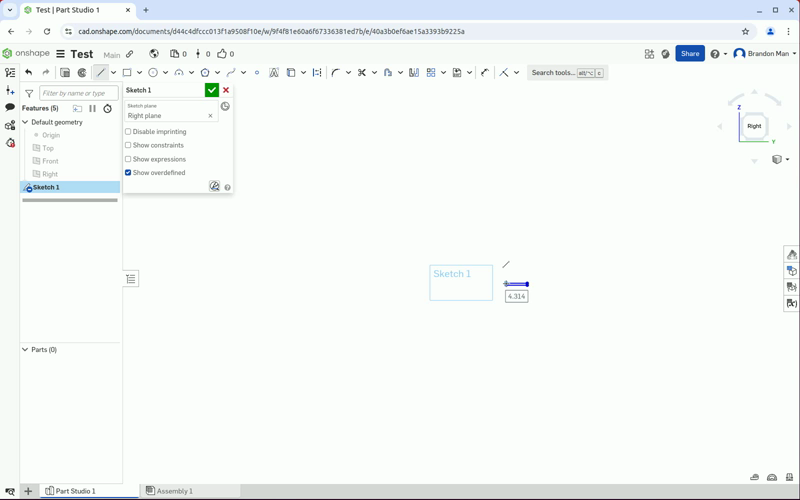
mouse_move(536, 283)
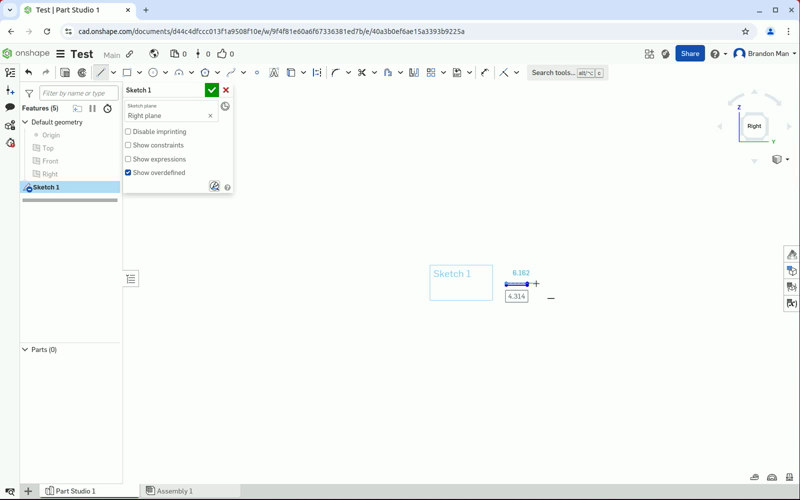
key_down(shift)
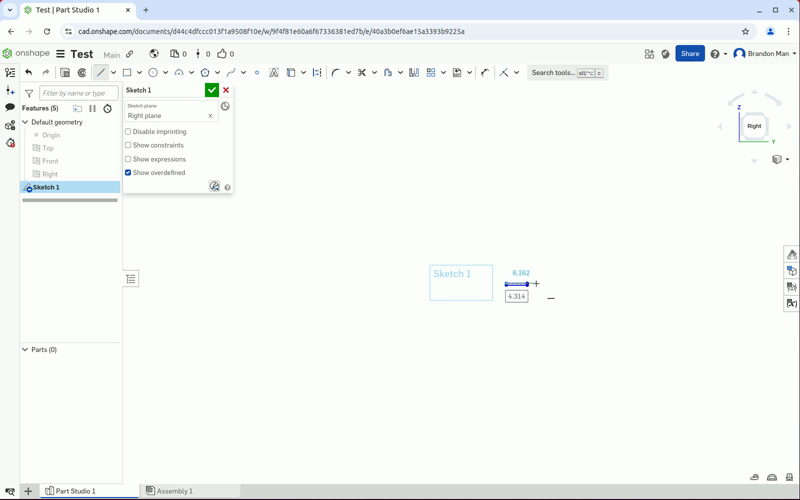
mouse_move(506, 285)
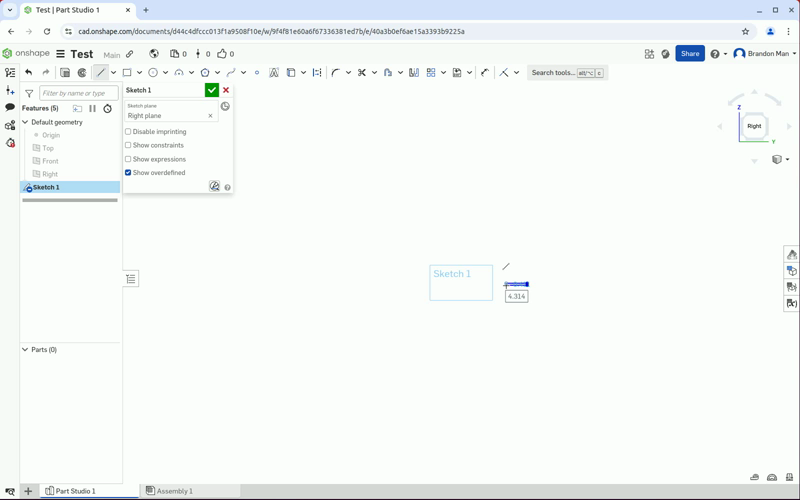
scroll(6)
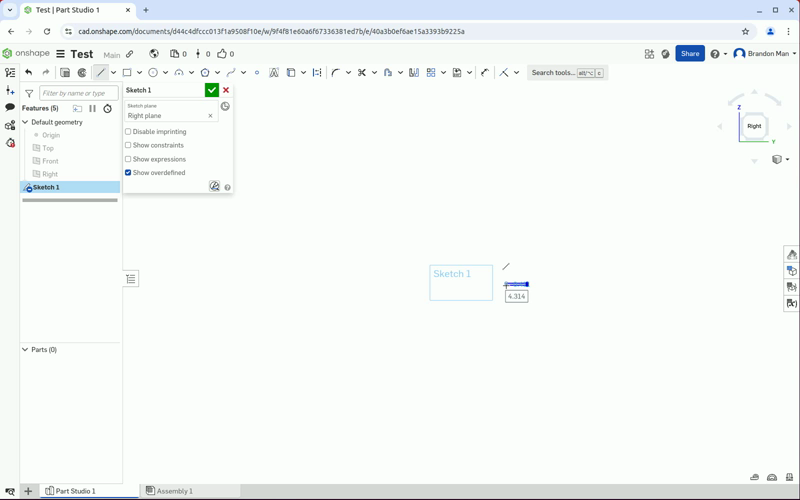
scroll(6)
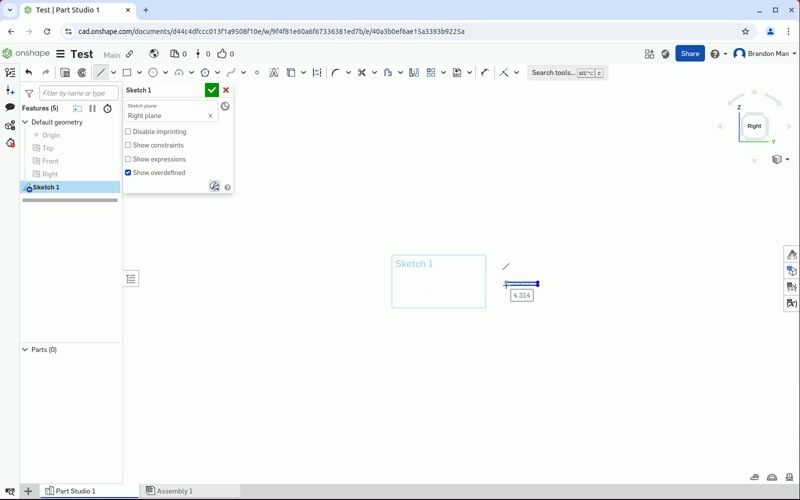
scroll(6)
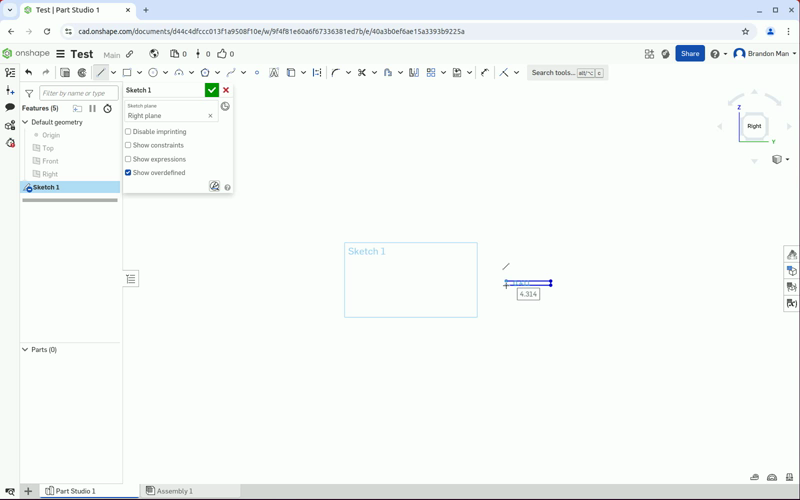
scroll(6)
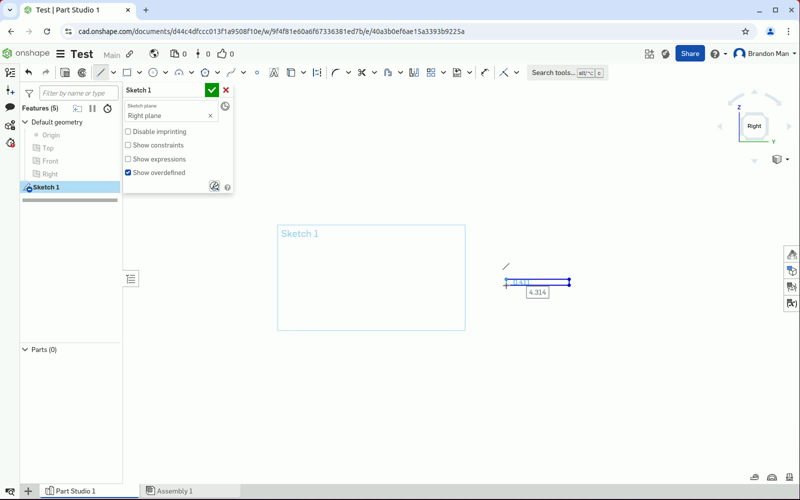
scroll(6)
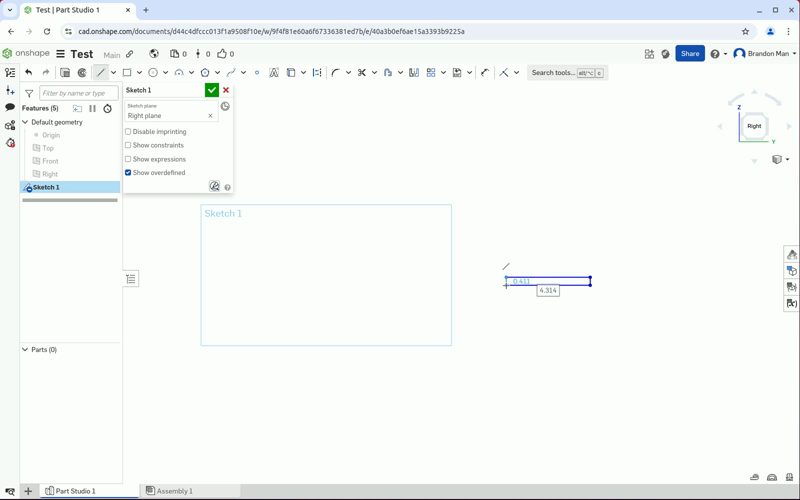
scroll(6)
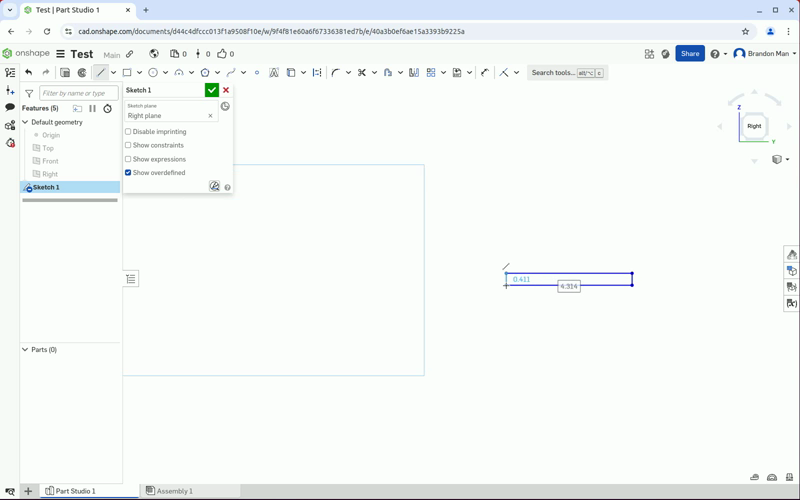
scroll(6)
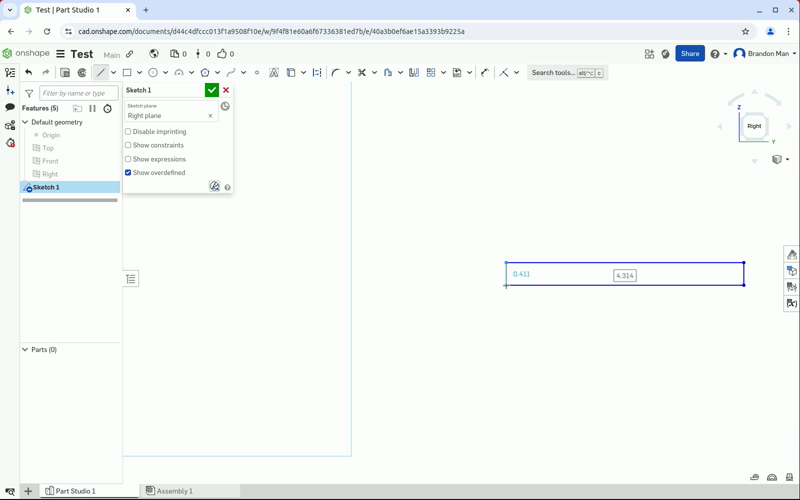
key_up(shift)
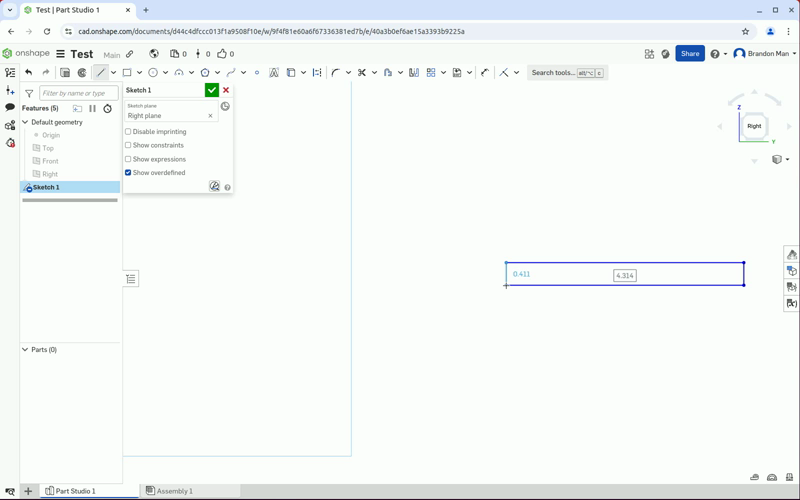
click(506, 285)
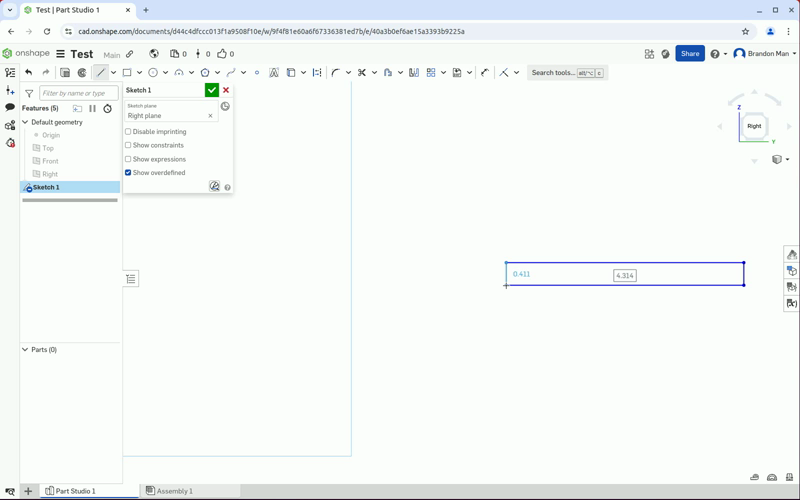
scroll(-6)
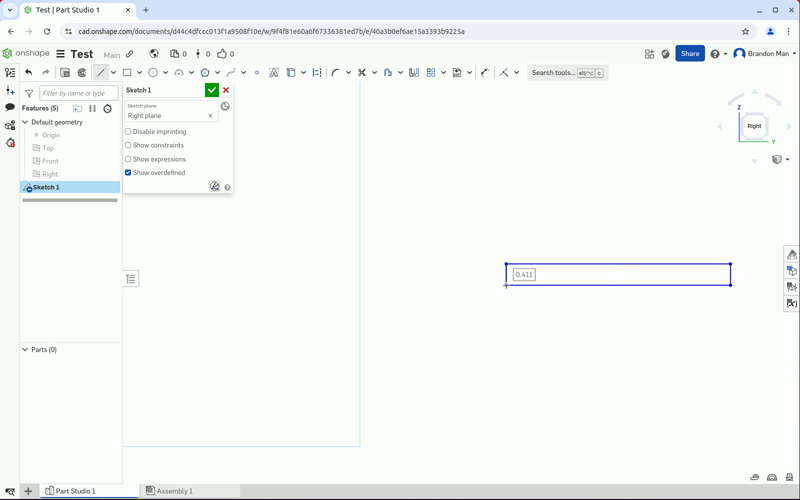
scroll(-6)
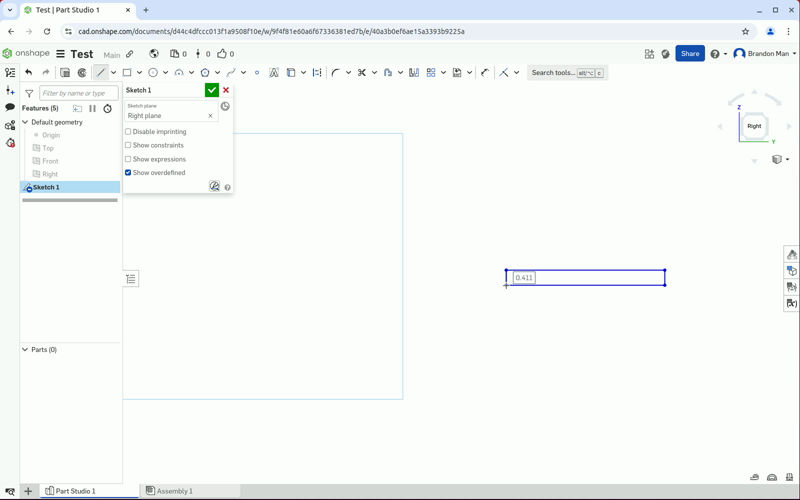
scroll(-6)
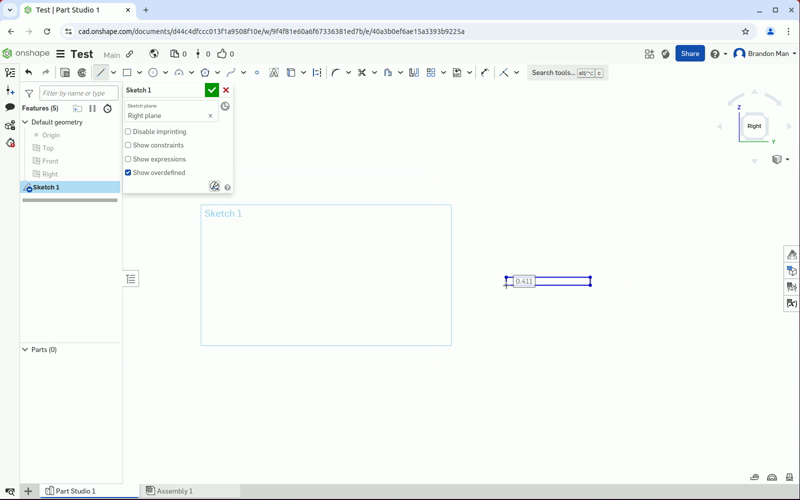
scroll(-6)
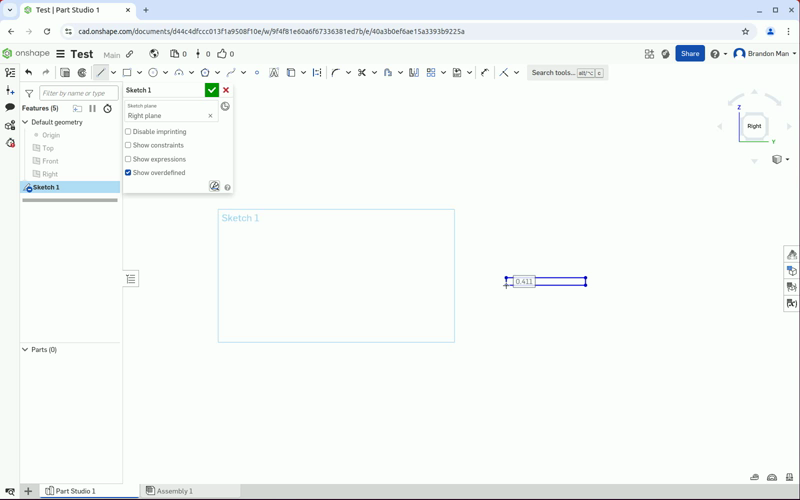
scroll(-6)
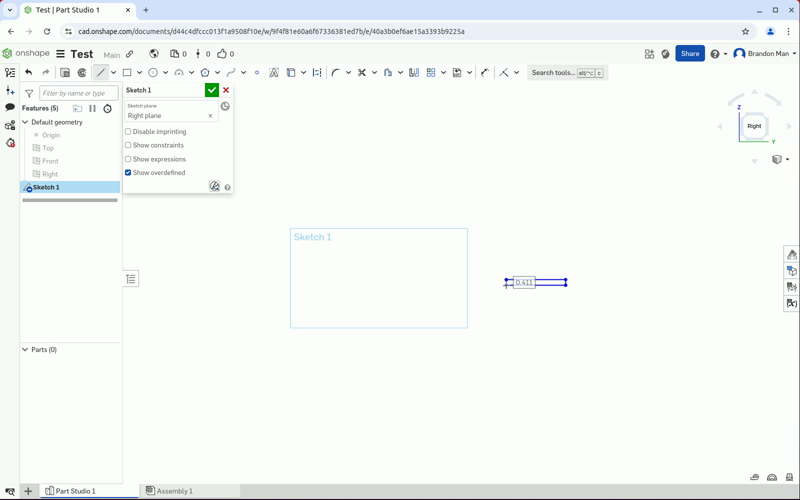
scroll(-6)
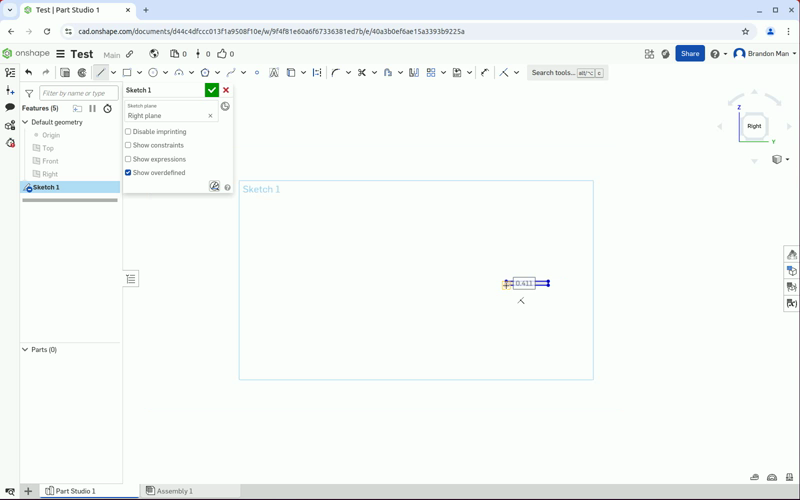
scroll(-6)
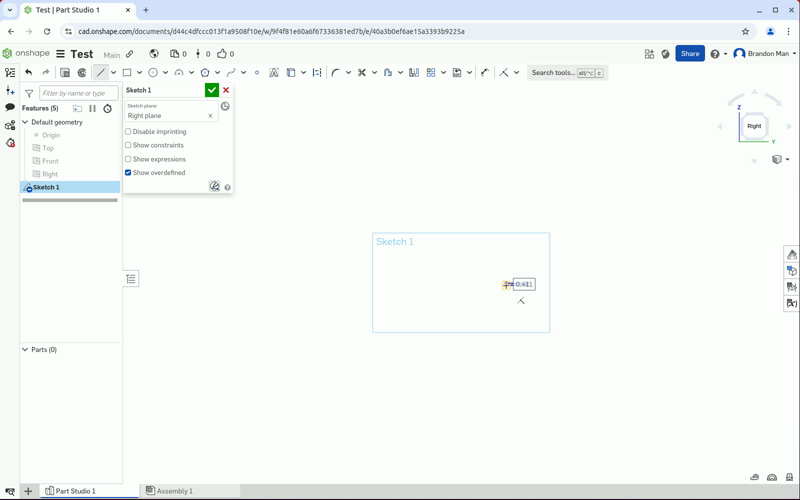
key(esc)
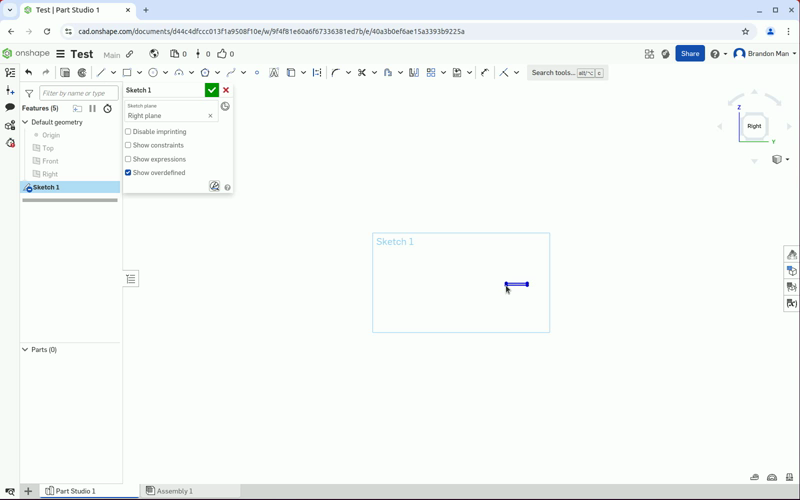
mouse_move(515, 284)
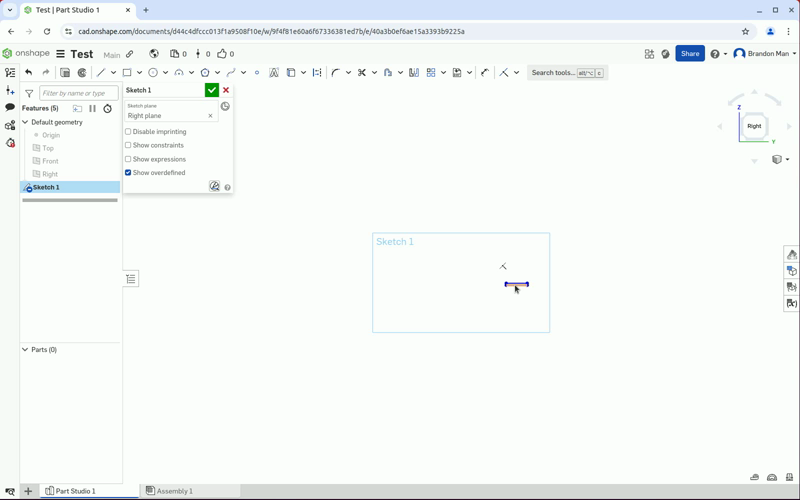
scroll(6)
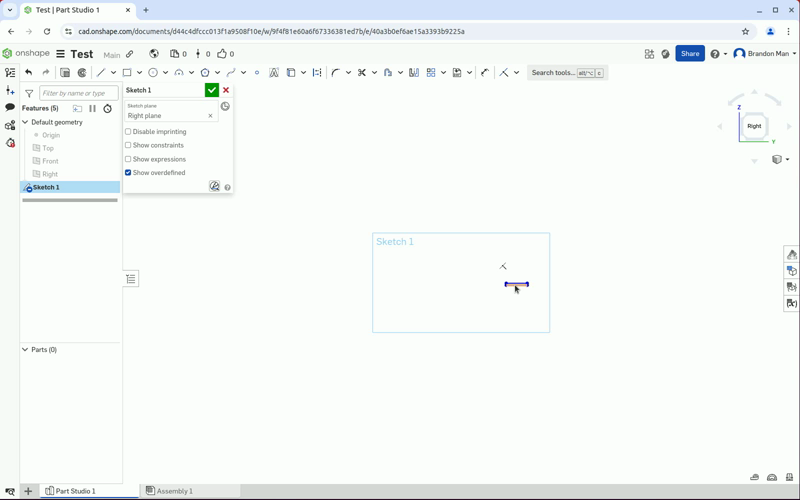
scroll(6)
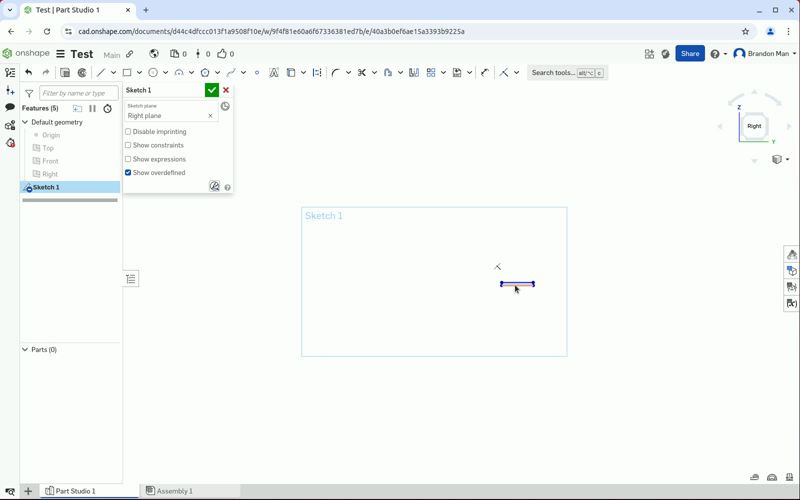
scroll(6)
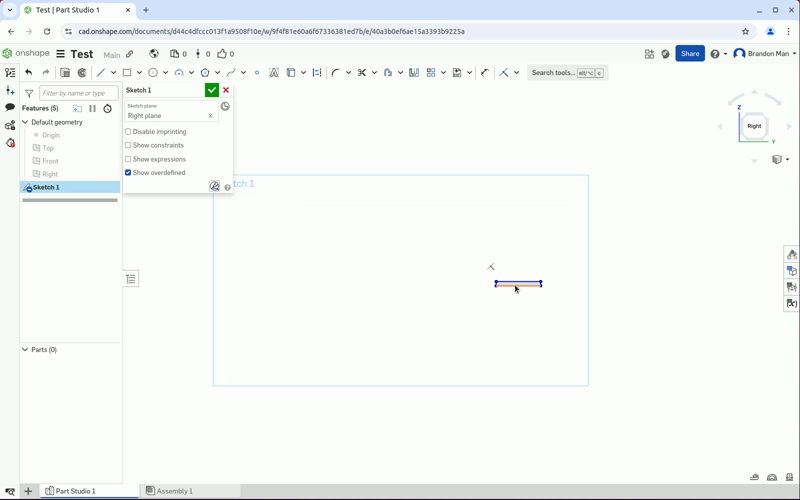
scroll(6)
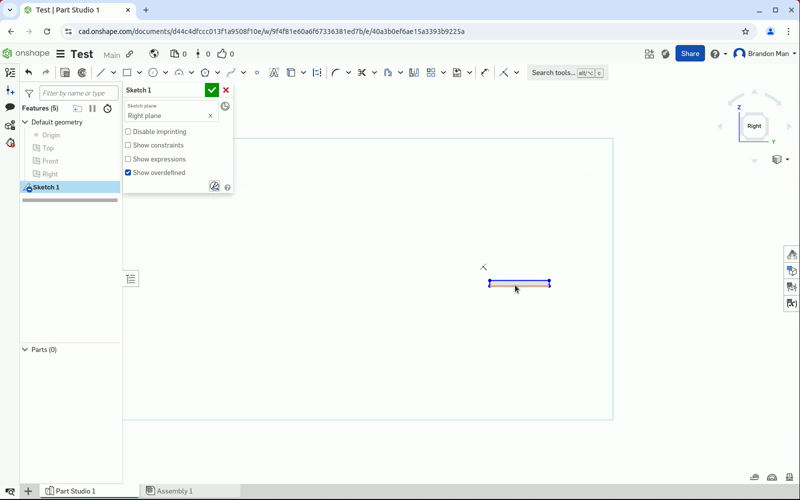
scroll(6)
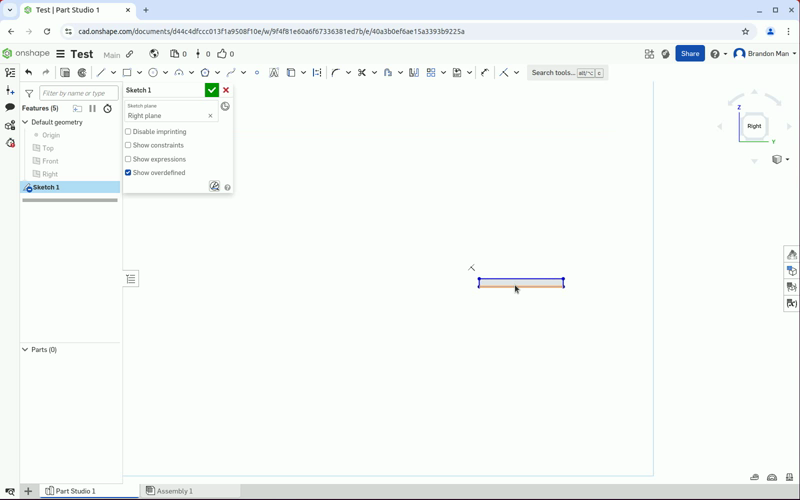
scroll(6)
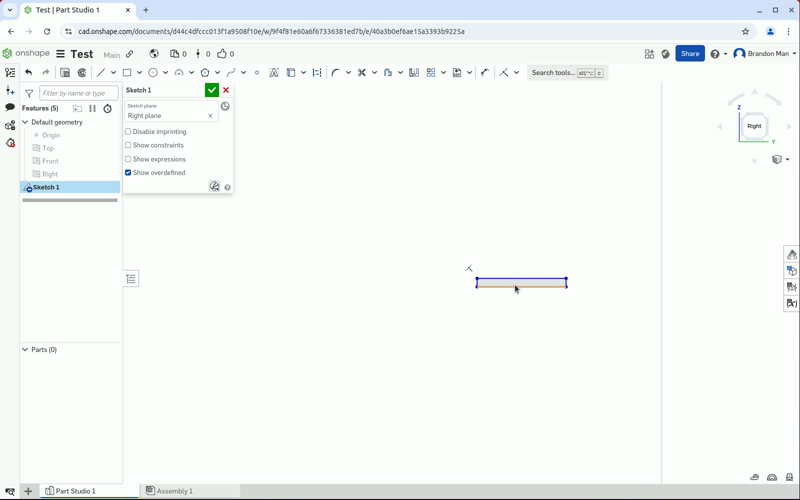
scroll(6)
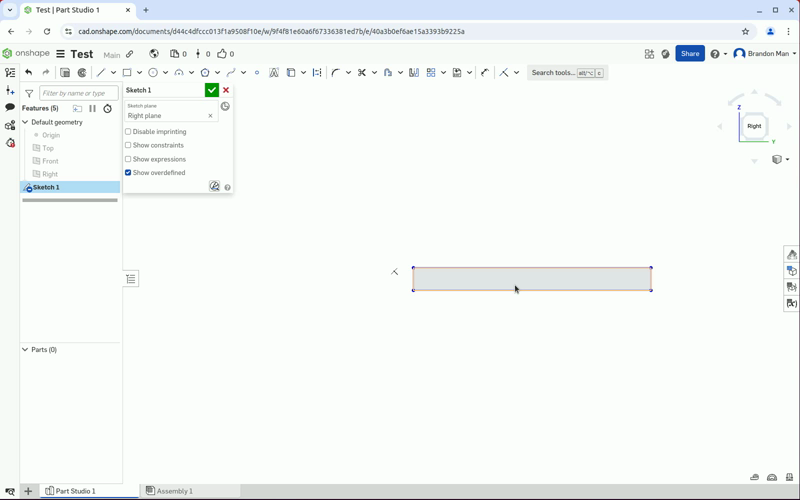
click(515, 284)
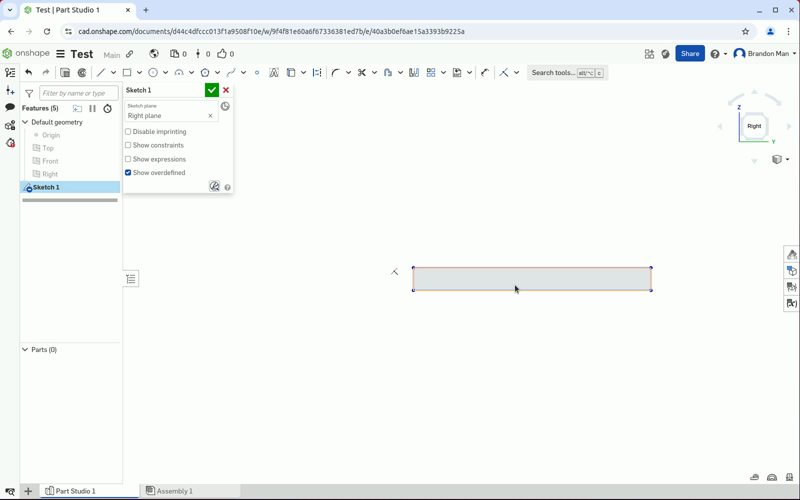
scroll(-6)
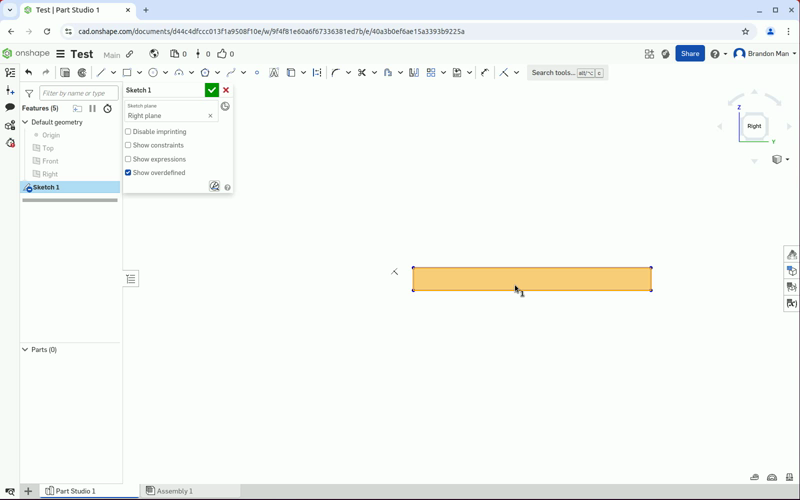
scroll(-6)
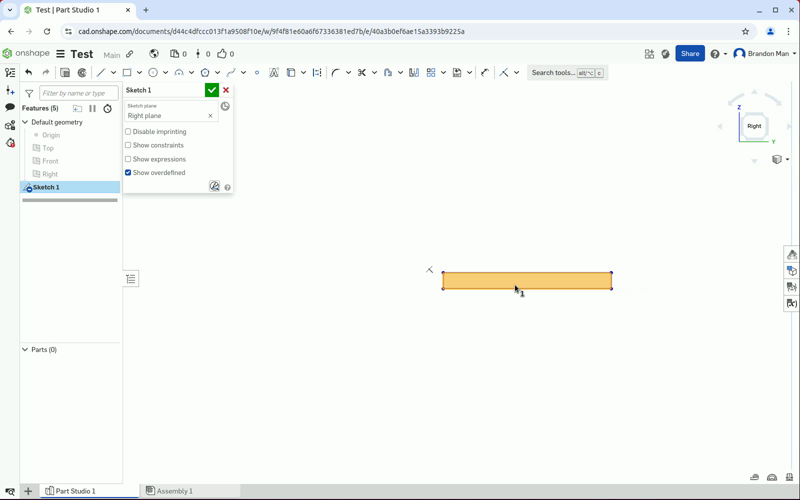
scroll(-6)
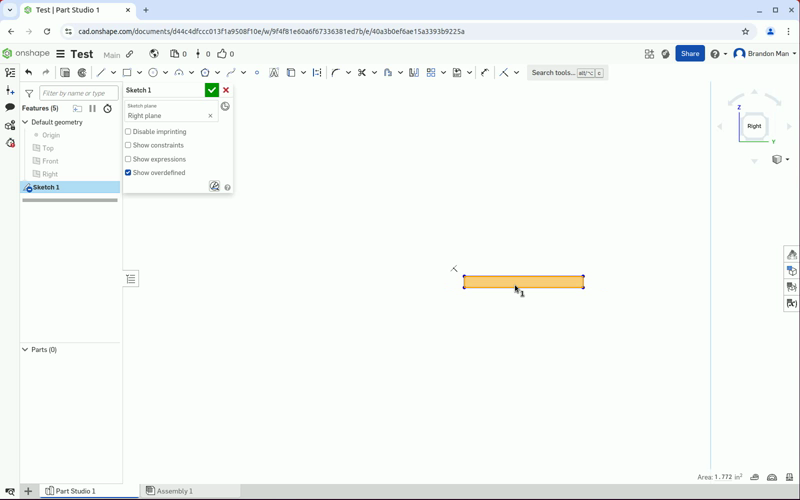
scroll(-6)
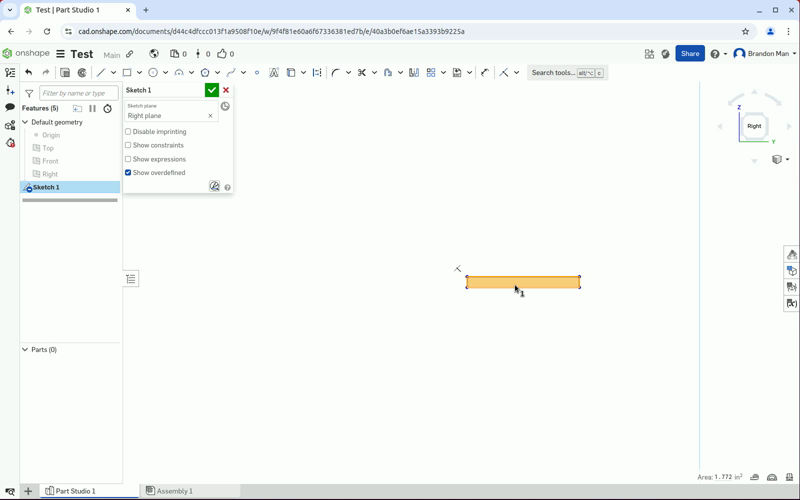
scroll(-6)
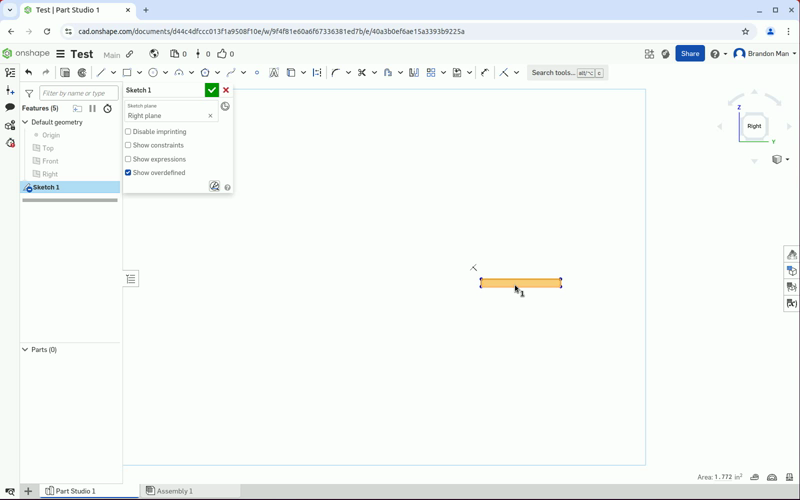
scroll(-6)
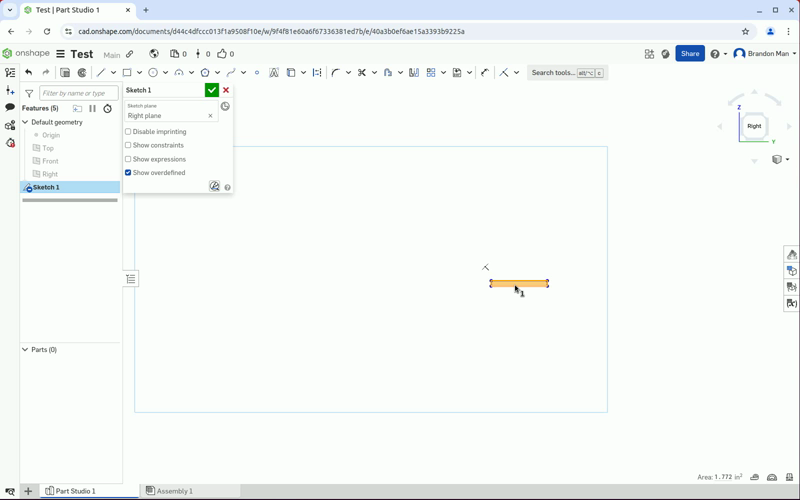
scroll(-6)
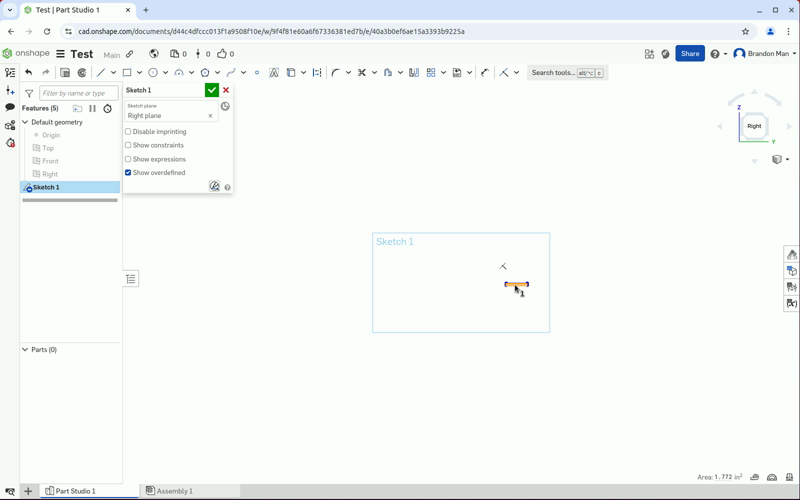
mouse_move(73, 352)
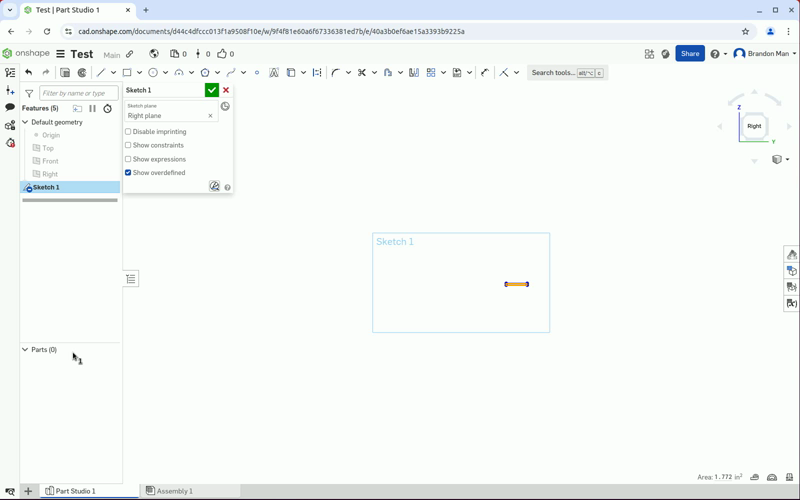
key(shift+y)
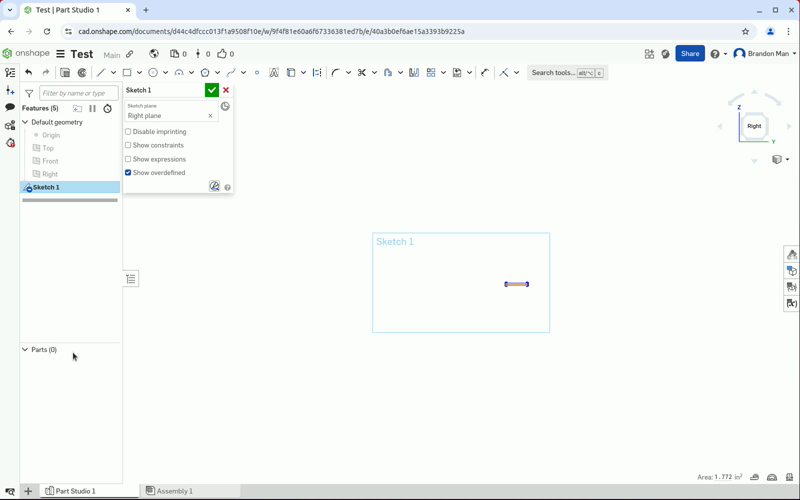
key(shift+e)
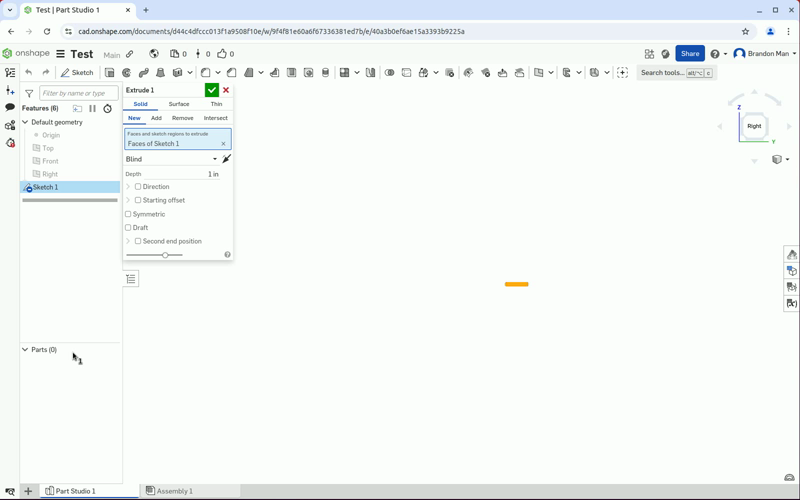
mouse_move(143, 106)
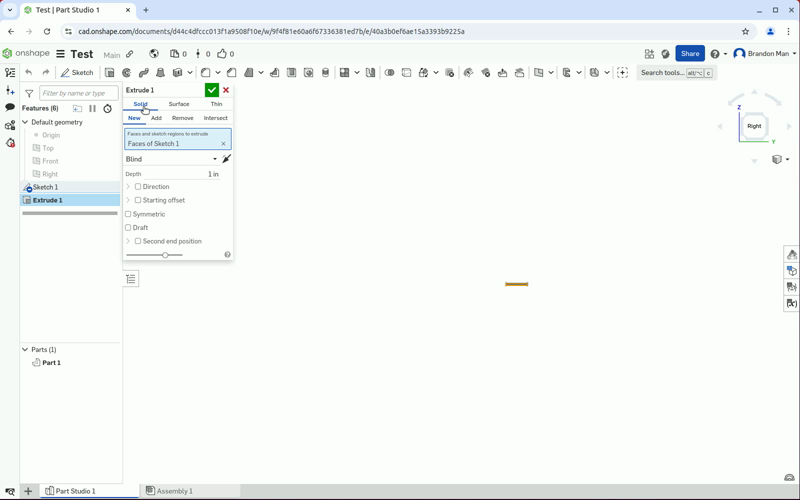
click(143, 106)
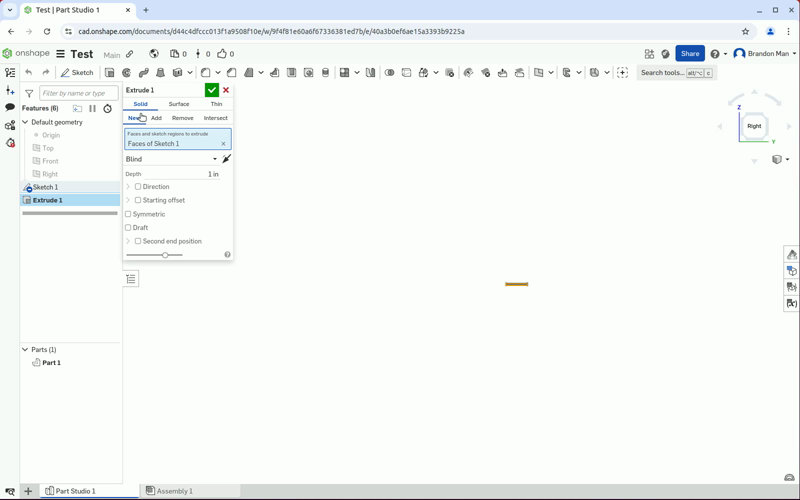
mouse_move(137, 120)
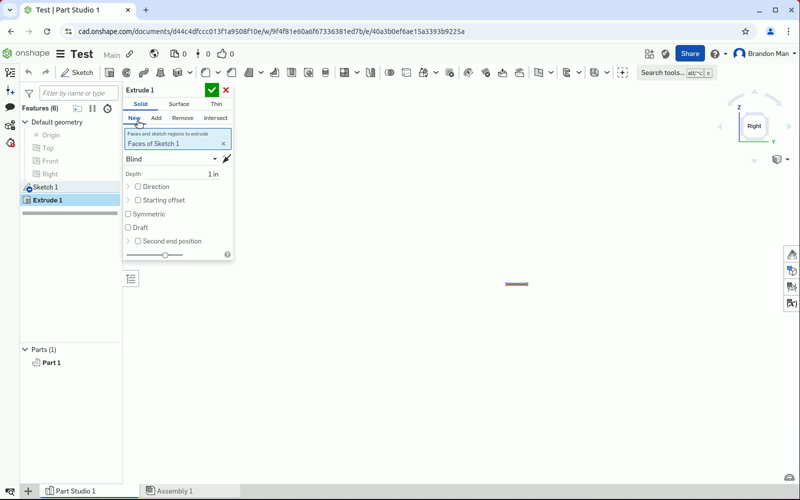
click(137, 120)
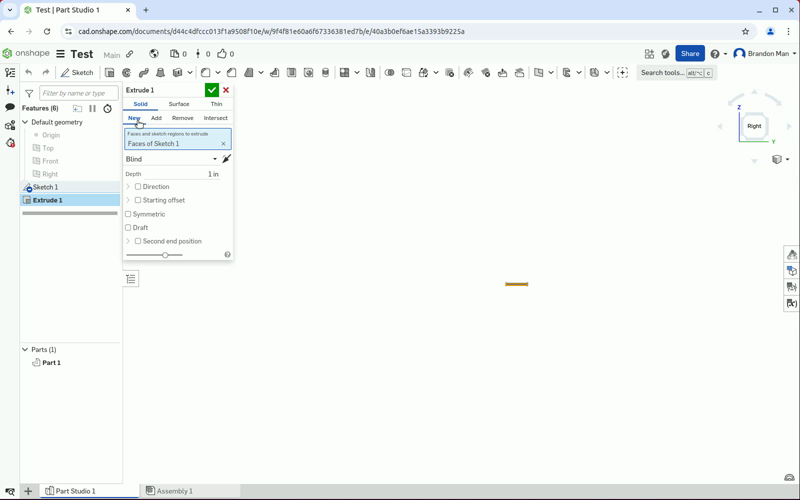
key(tab, 4)
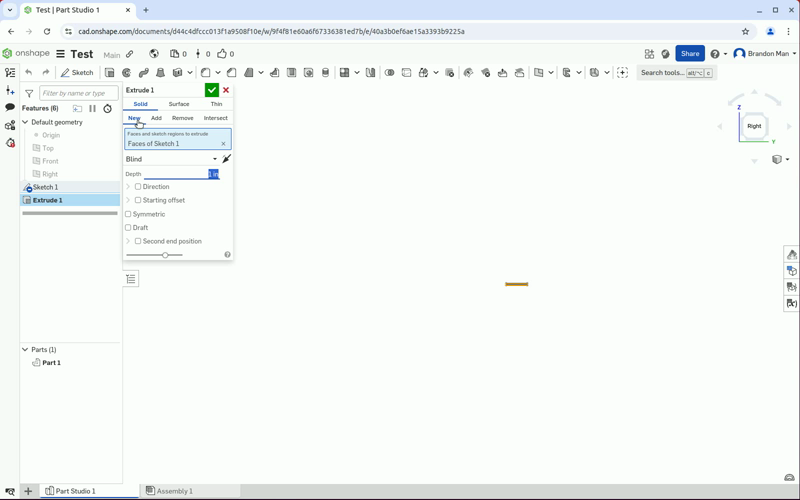
text(0.481)
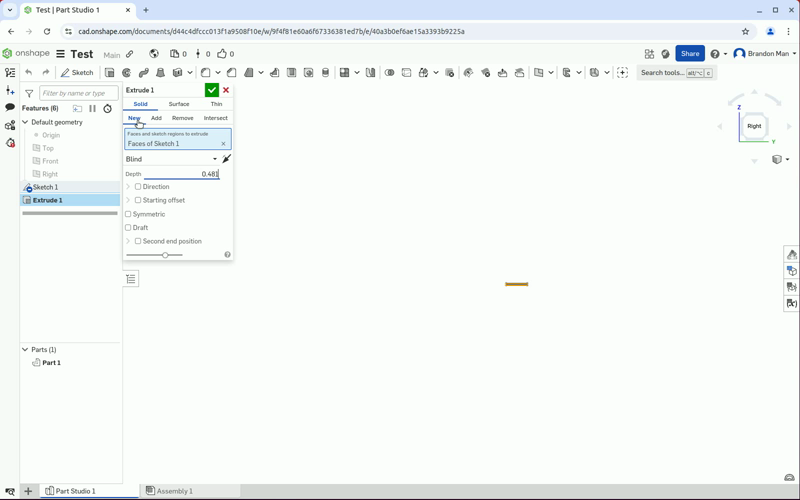
key(enter)
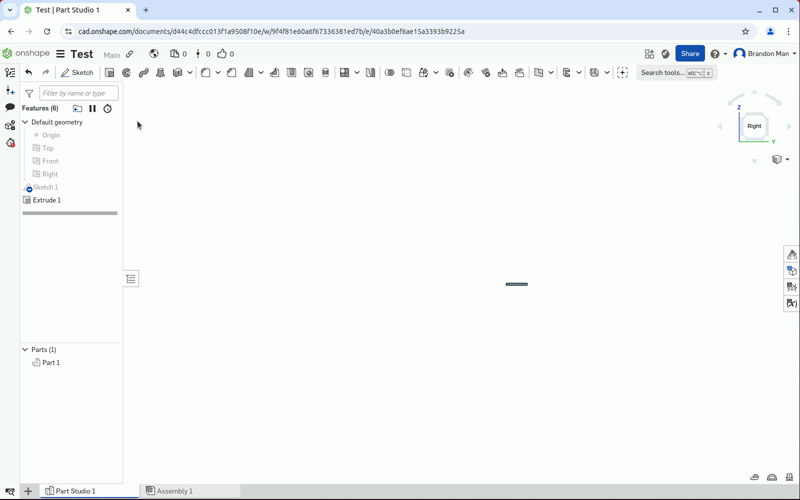
key(shift+h)
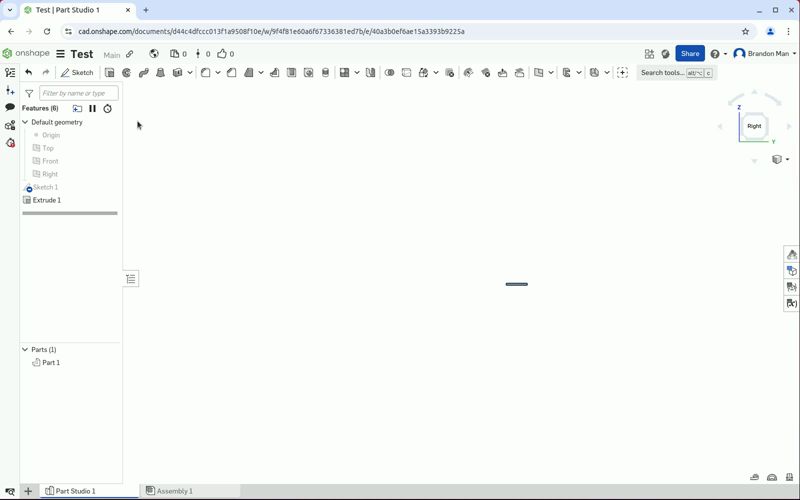
key(shift+h)
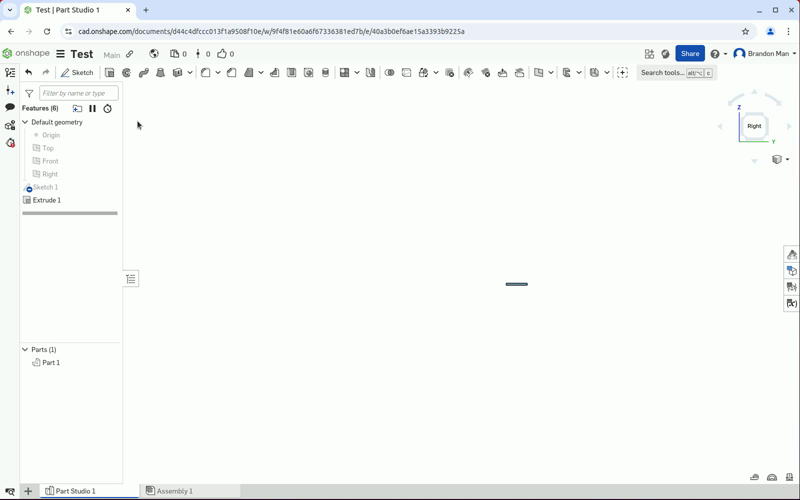
mouse_move(73, 189)
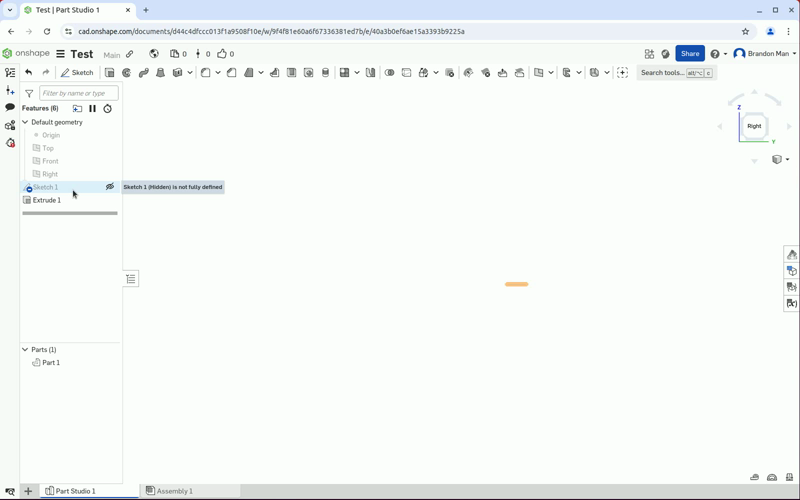
click(73, 189)
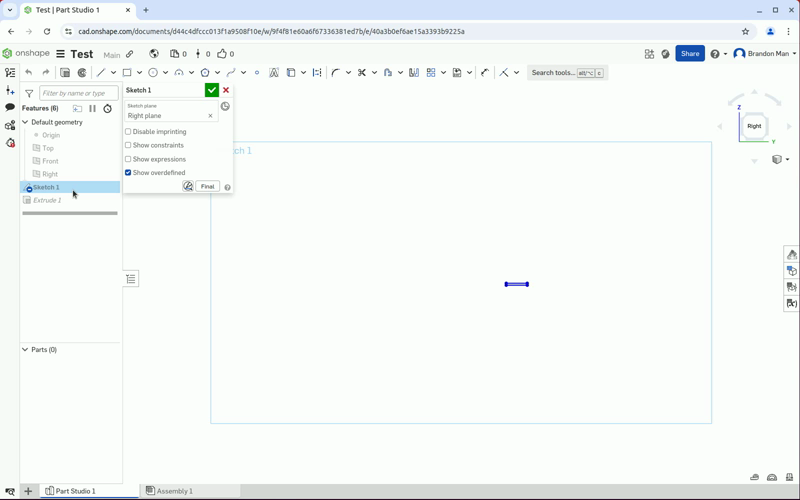
mouse_move(229, 92)
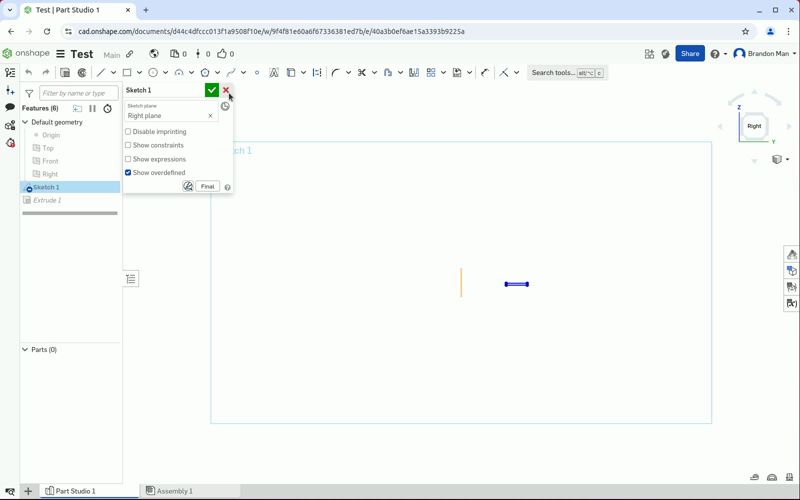
click(229, 92)
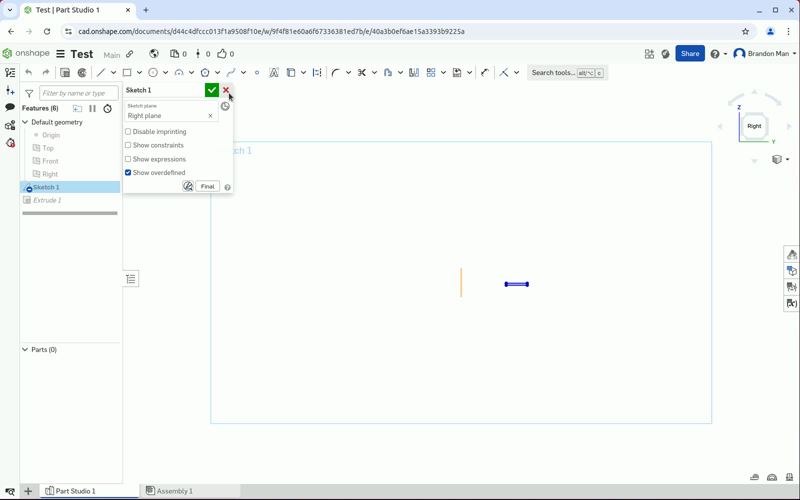
key(shift+s)
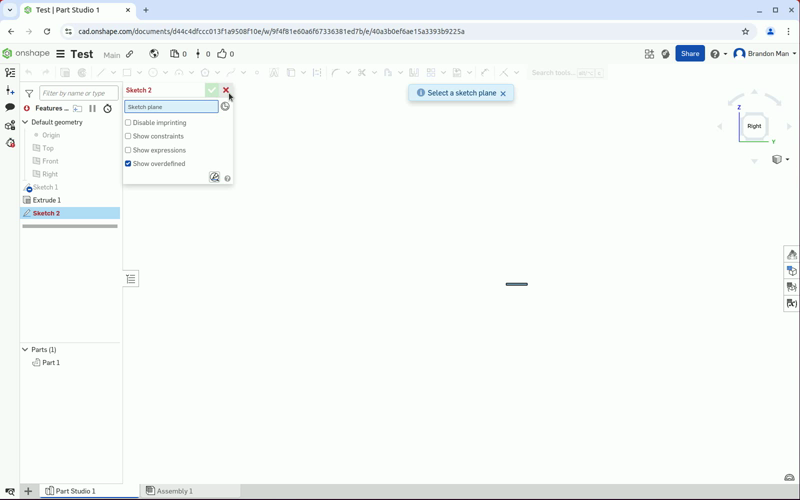
mouse_move(73, 176)
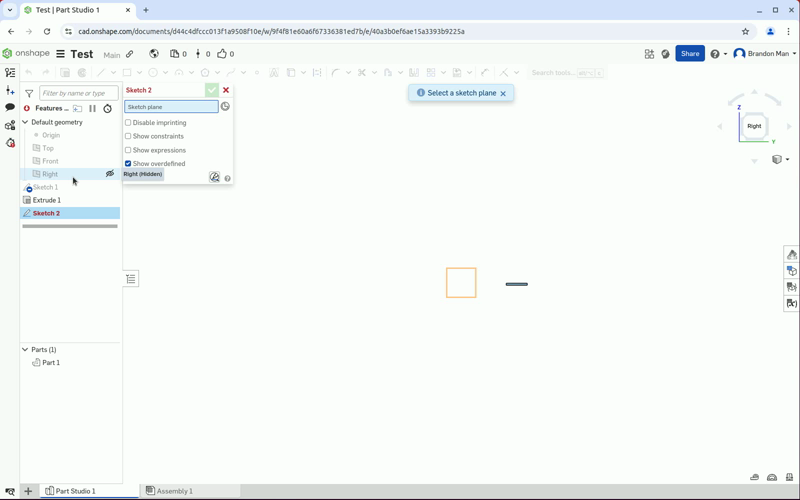
click(73, 176)
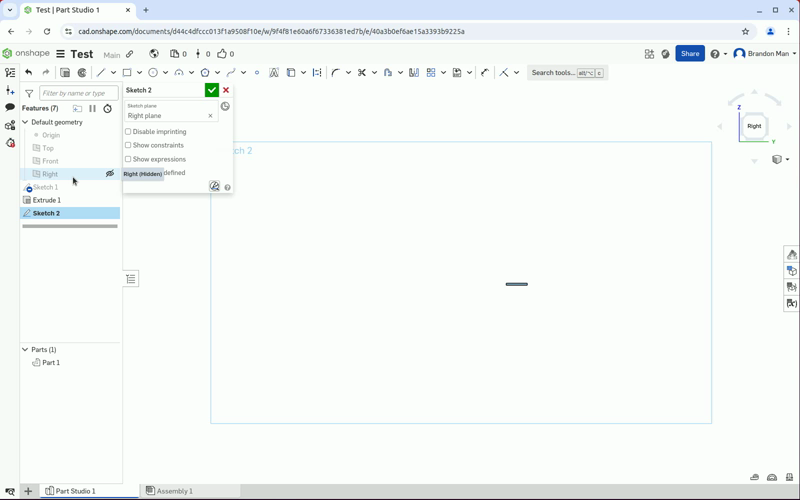
mouse_move(73, 352)
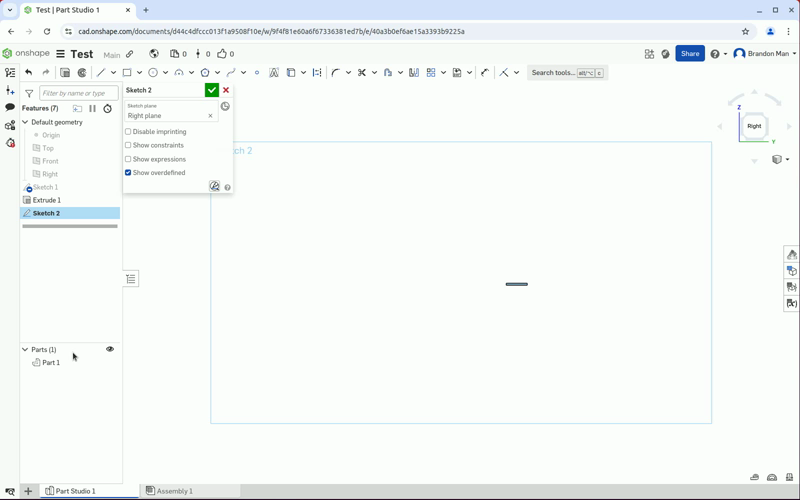
key(y)
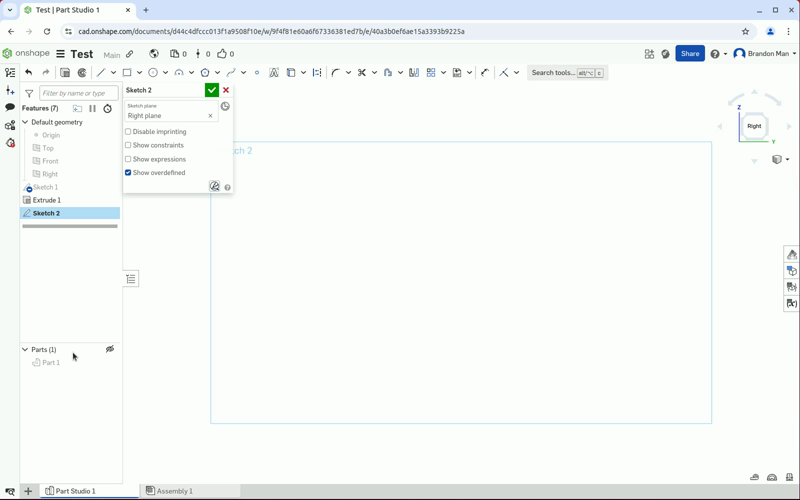
key(l)
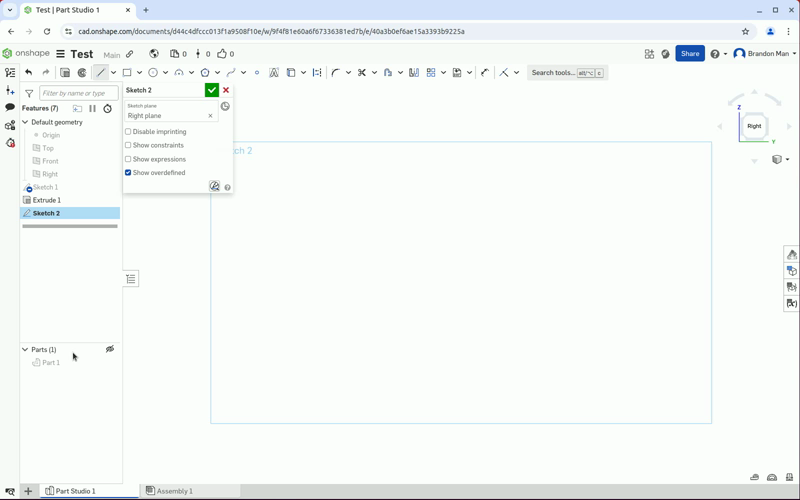
key_down(shift)
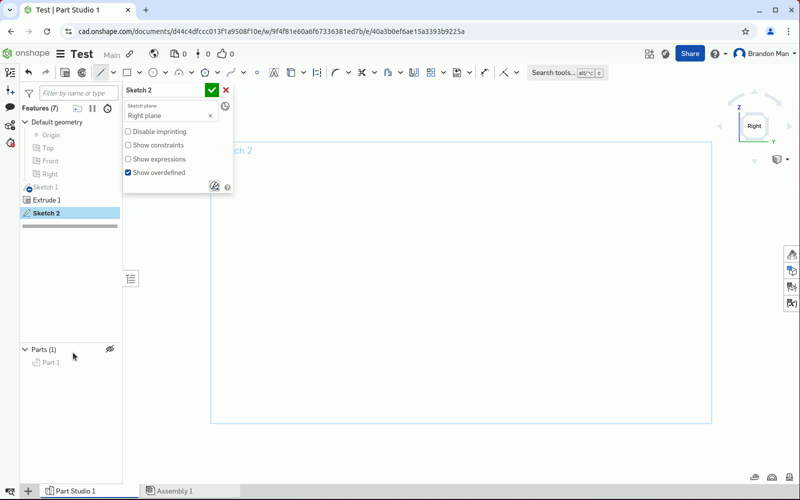
mouse_move(570, 224)
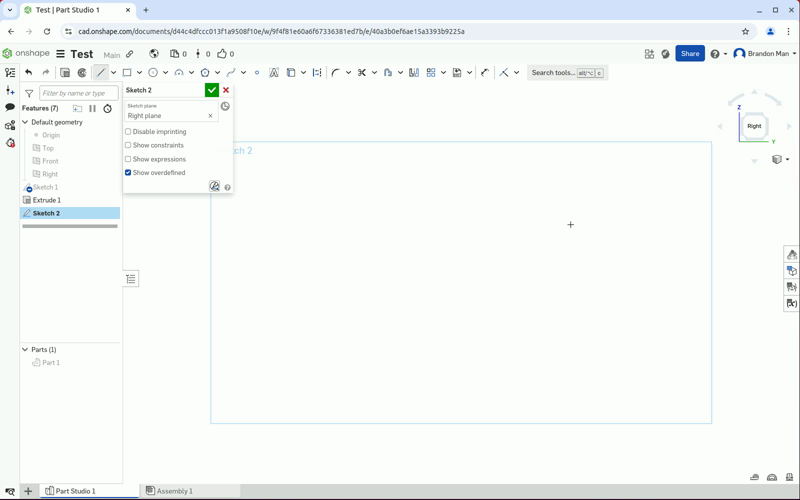
click(570, 224)
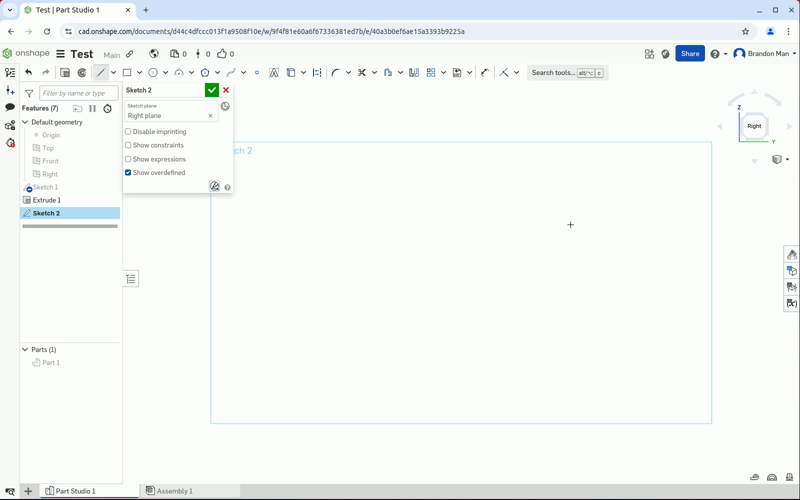
key_up(shift)
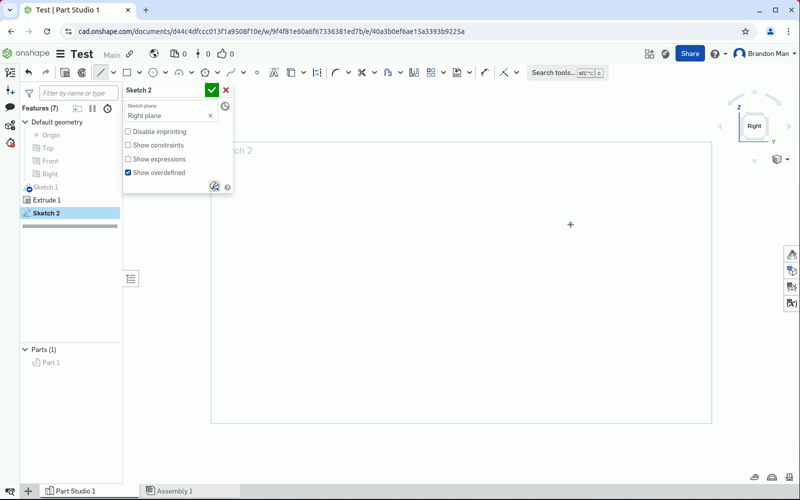
key_down(shift)
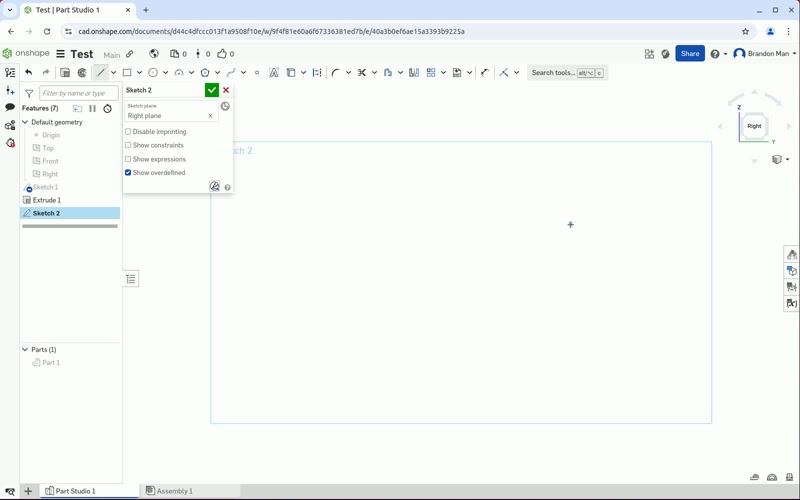
mouse_move(589, 224)
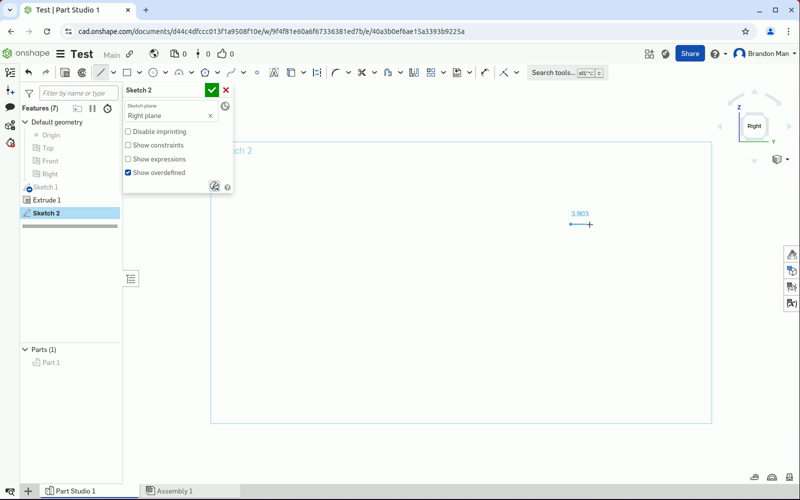
mouse_move(573, 224)
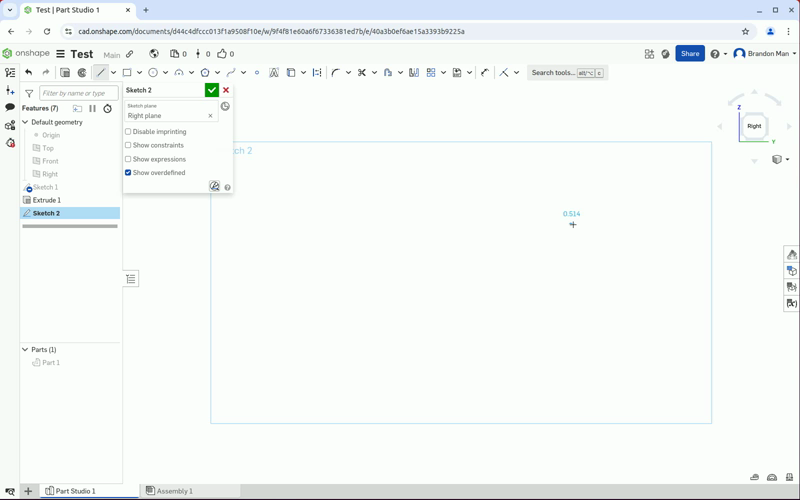
scroll(6)
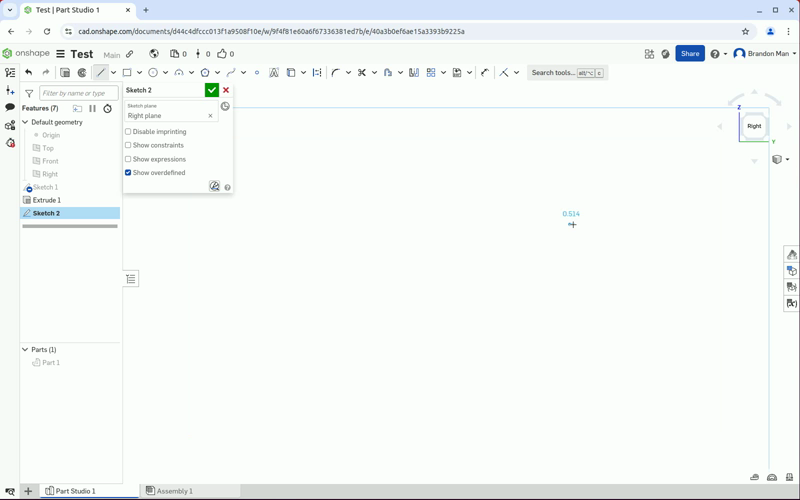
scroll(6)
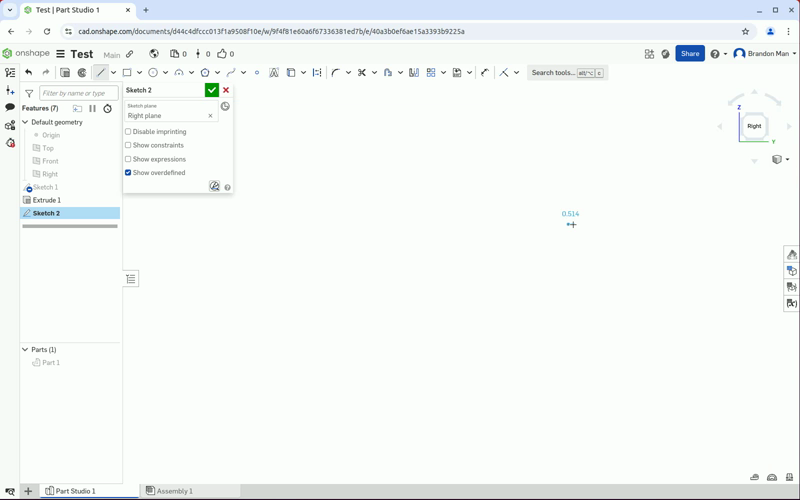
scroll(6)
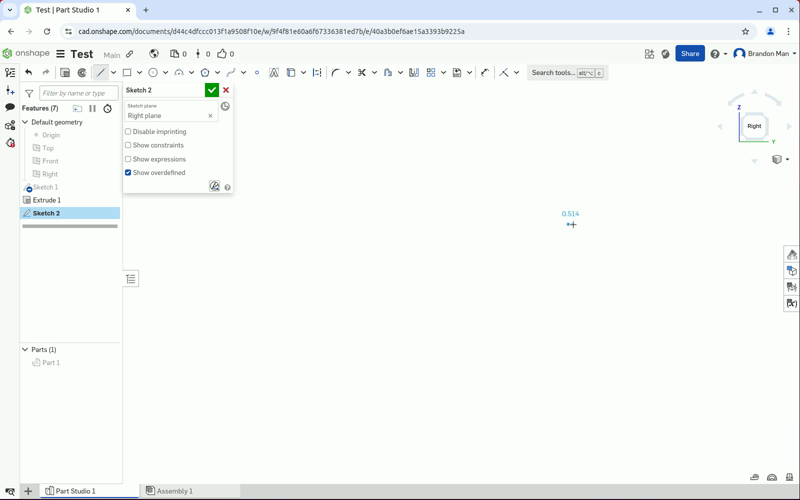
scroll(6)
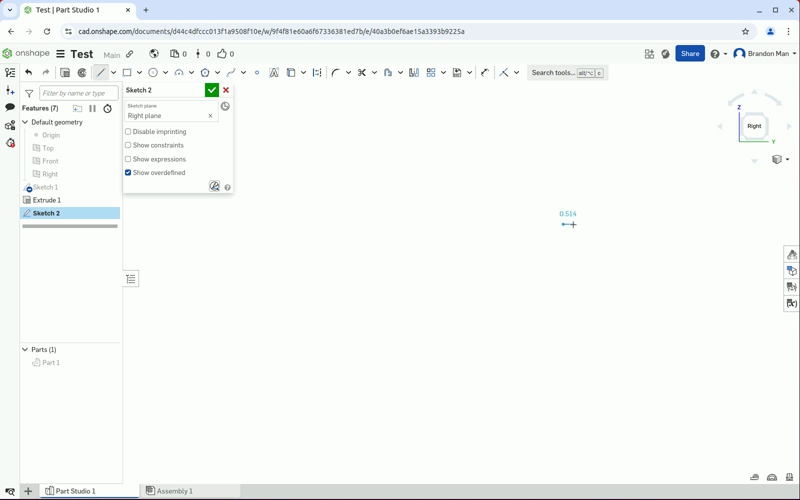
scroll(6)
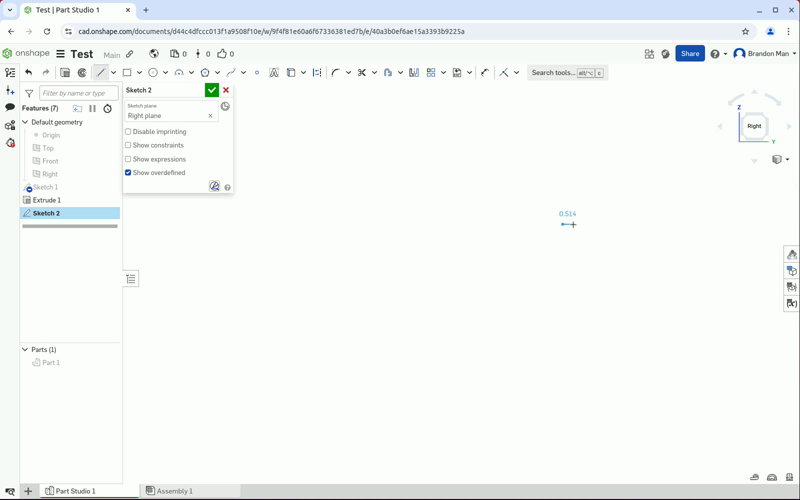
scroll(6)
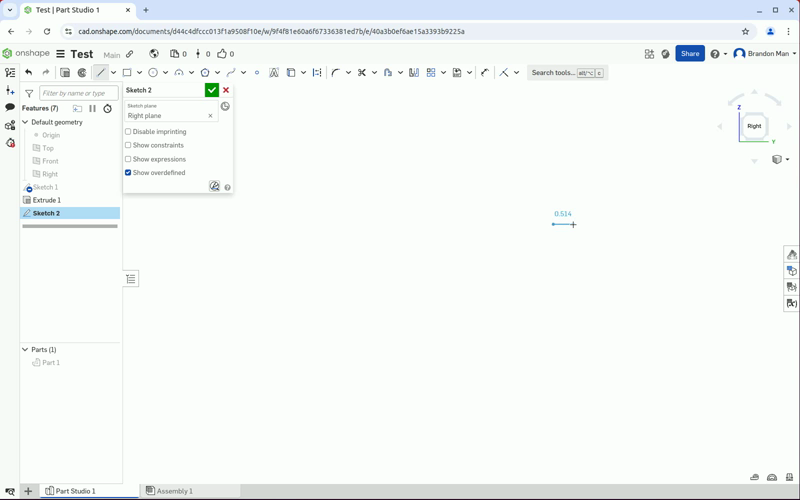
scroll(6)
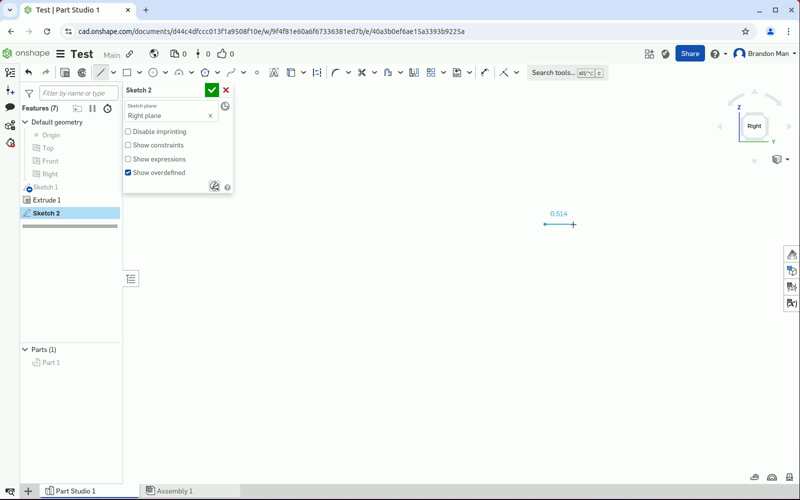
click(573, 224)
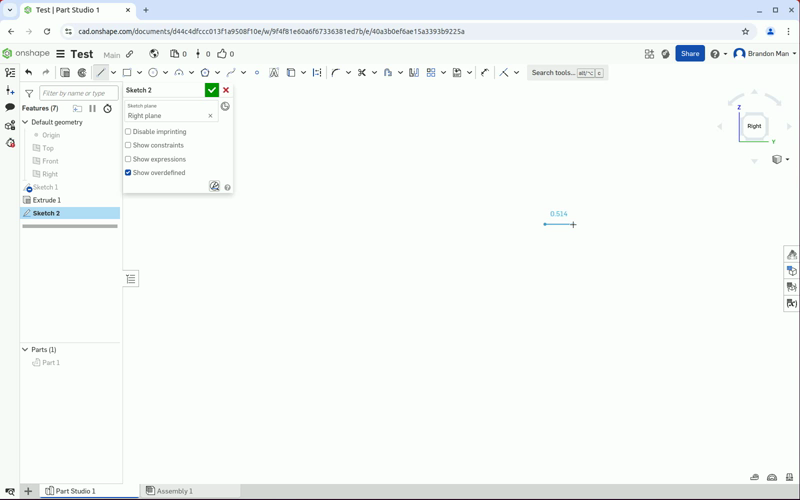
scroll(-6)
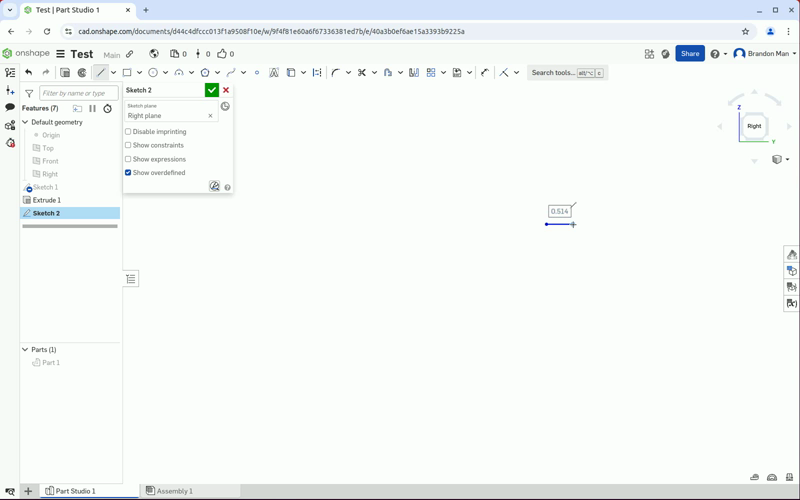
scroll(-6)
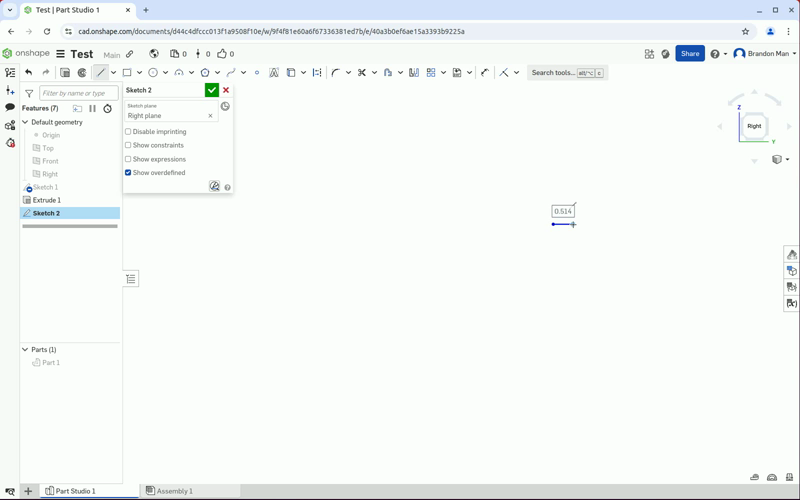
scroll(-6)
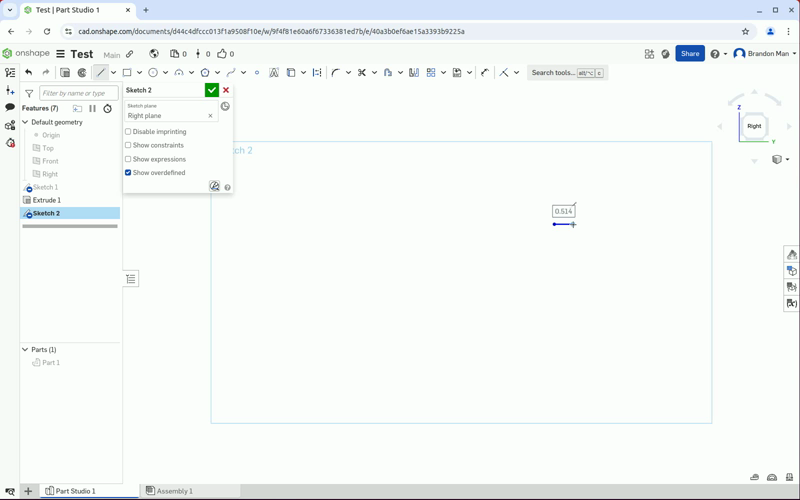
scroll(-6)
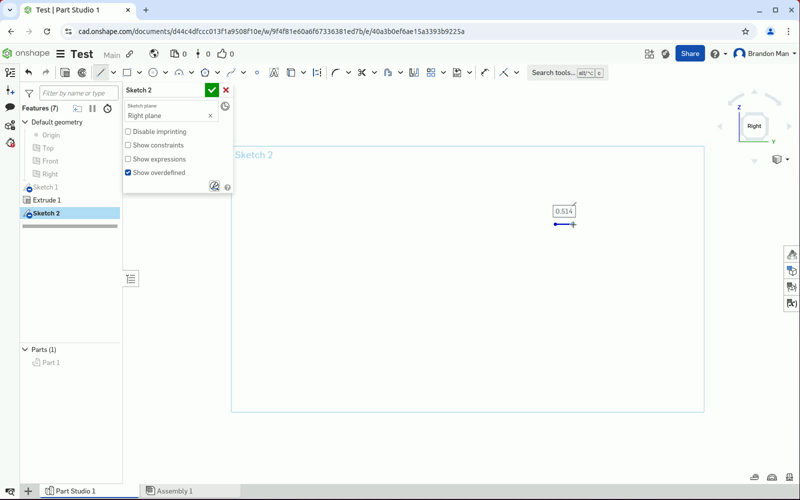
scroll(-6)
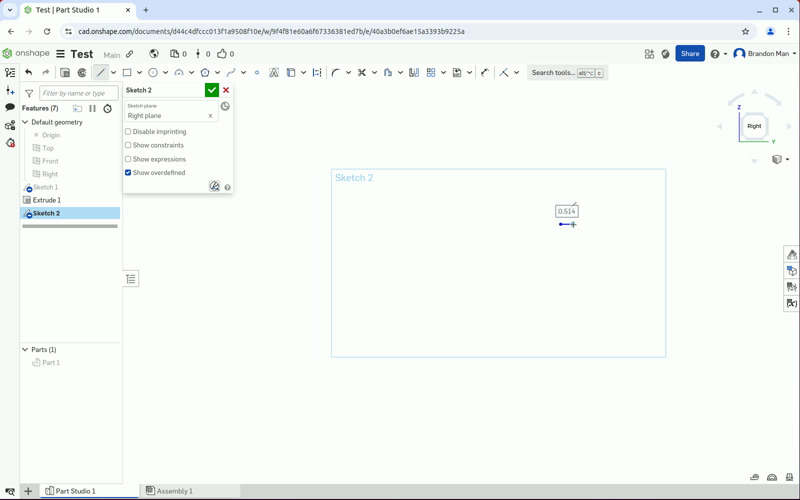
scroll(-6)
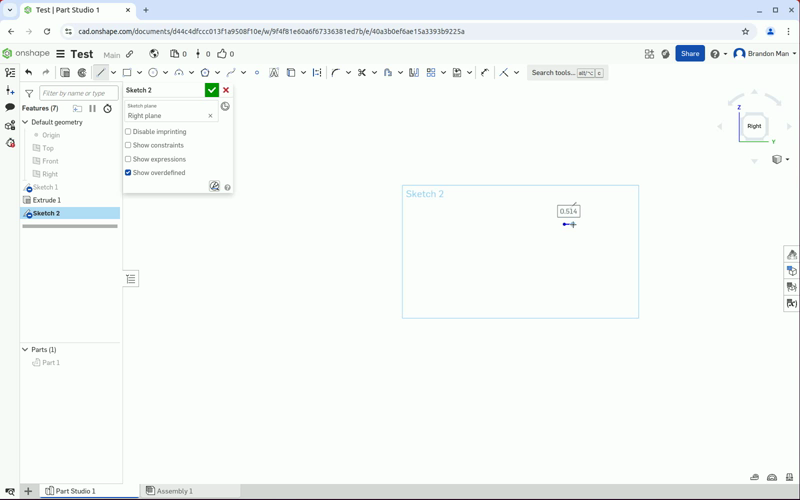
scroll(-6)
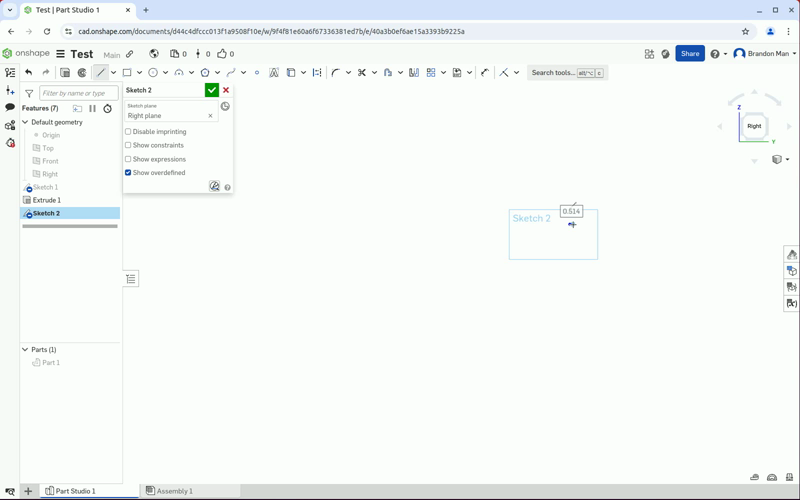
key_up(shift)
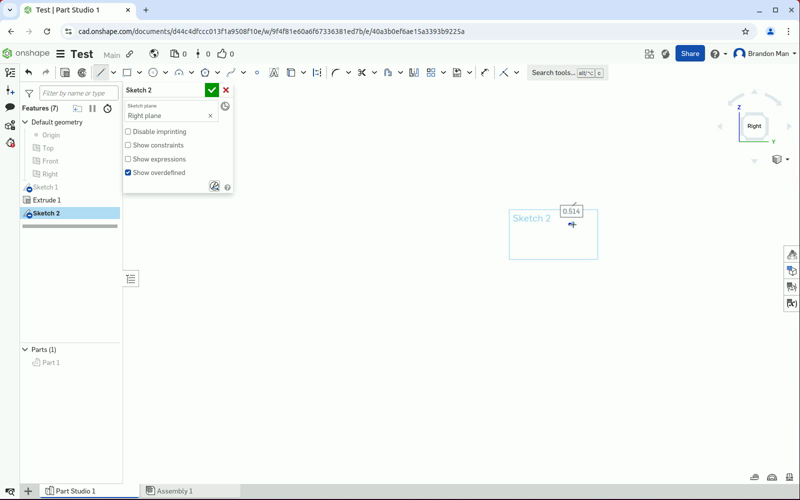
key_down(shift)
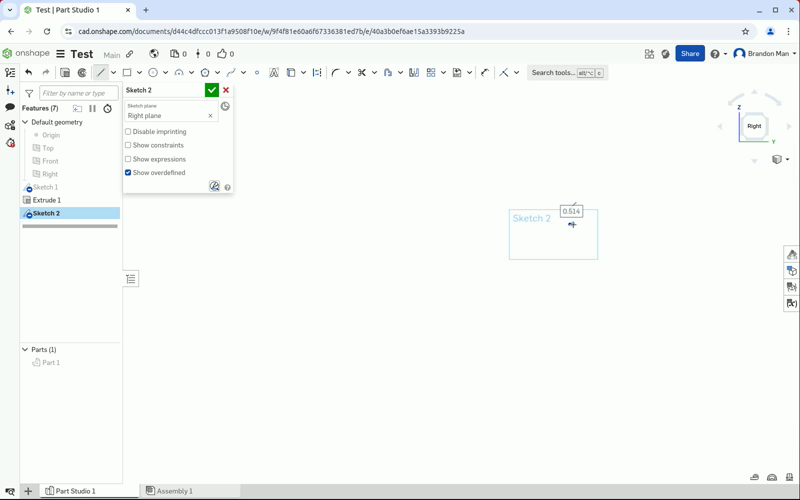
mouse_move(589, 224)
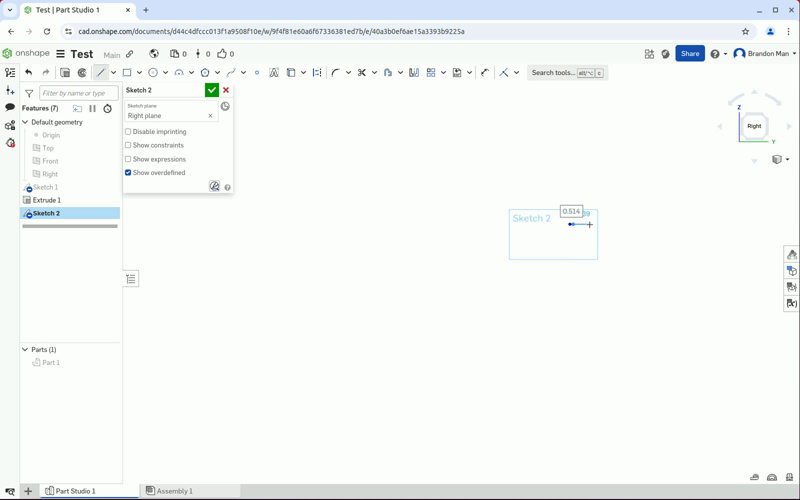
mouse_move(573, 203)
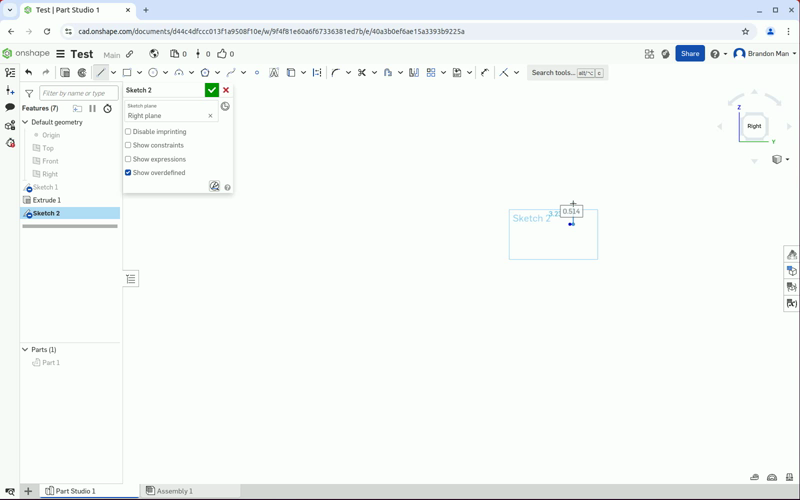
click(573, 203)
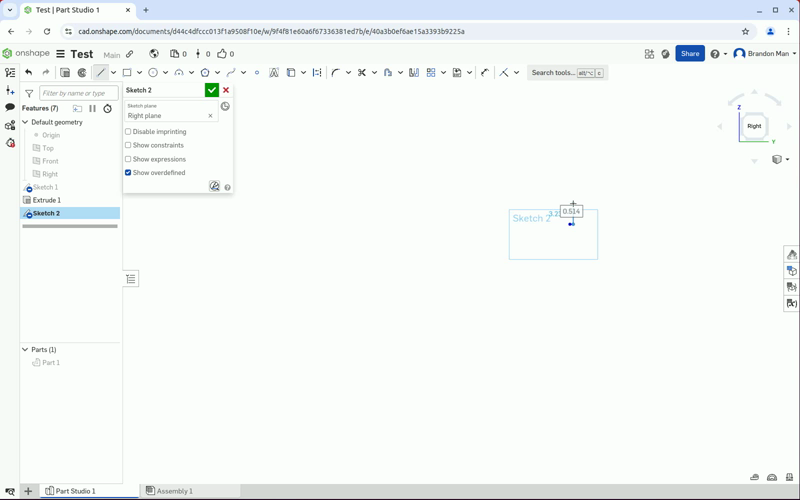
key_up(shift)
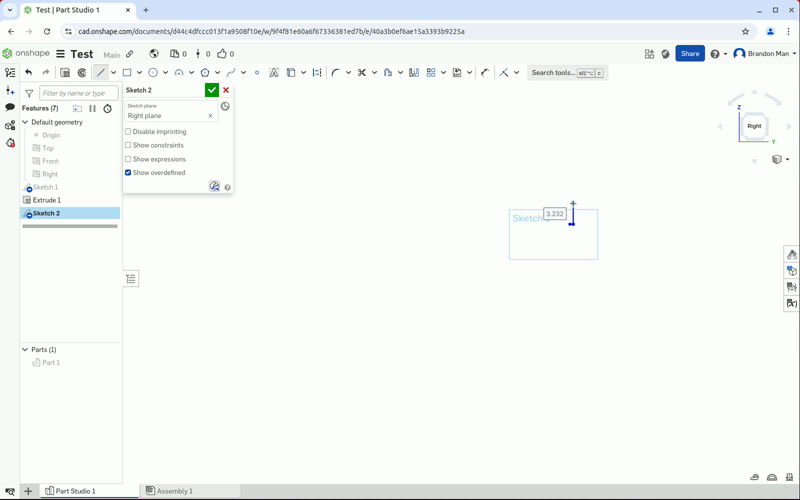
key_down(shift)
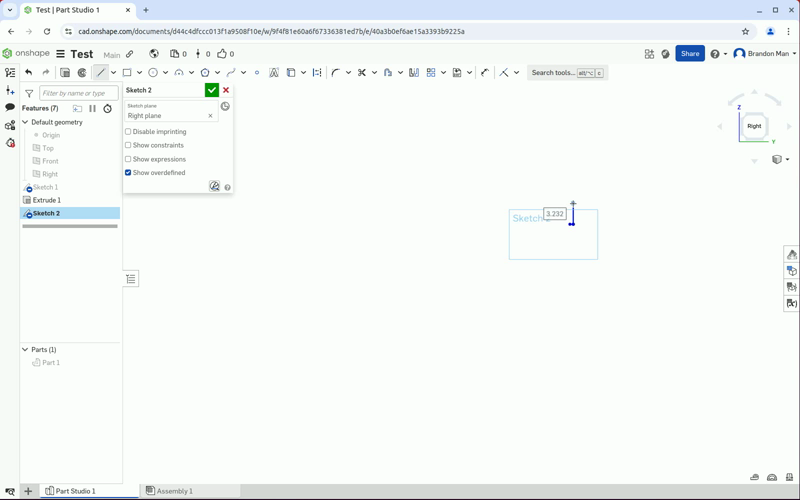
mouse_move(589, 203)
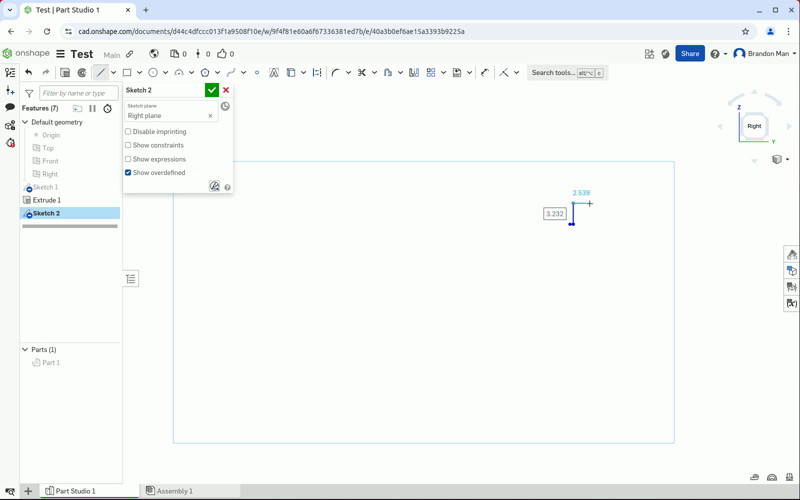
mouse_move(570, 203)
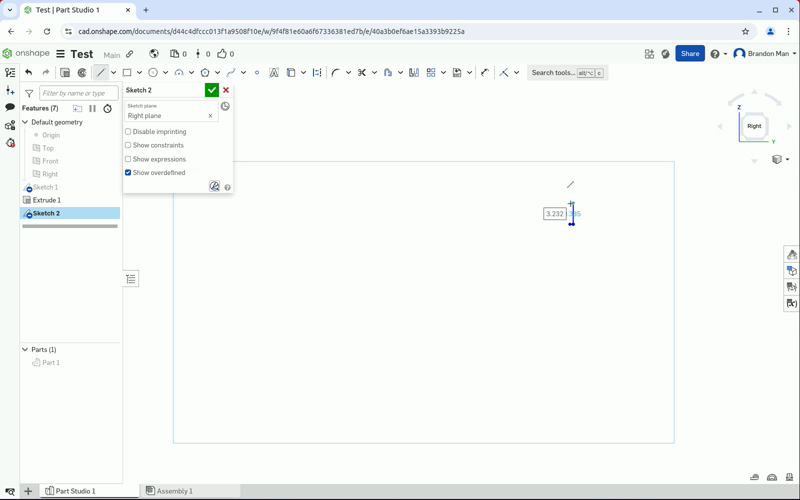
scroll(6)
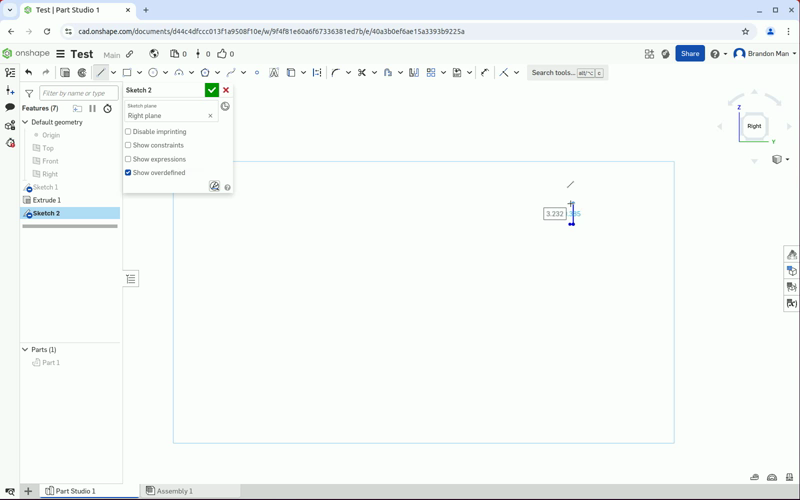
scroll(6)
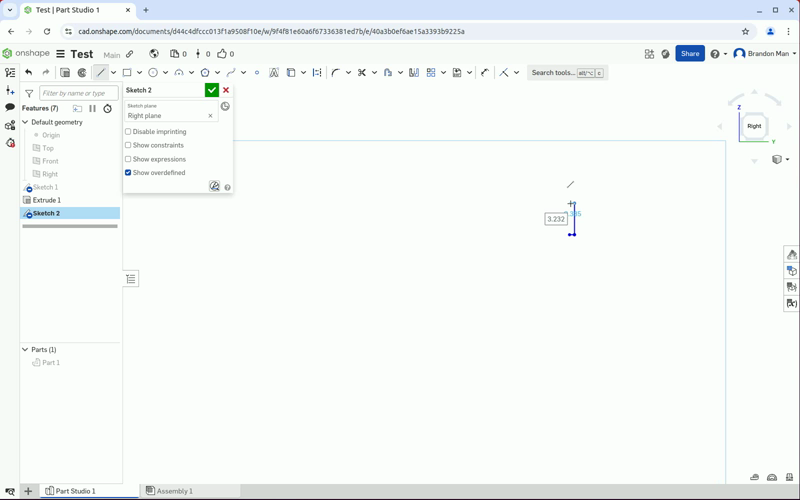
scroll(6)
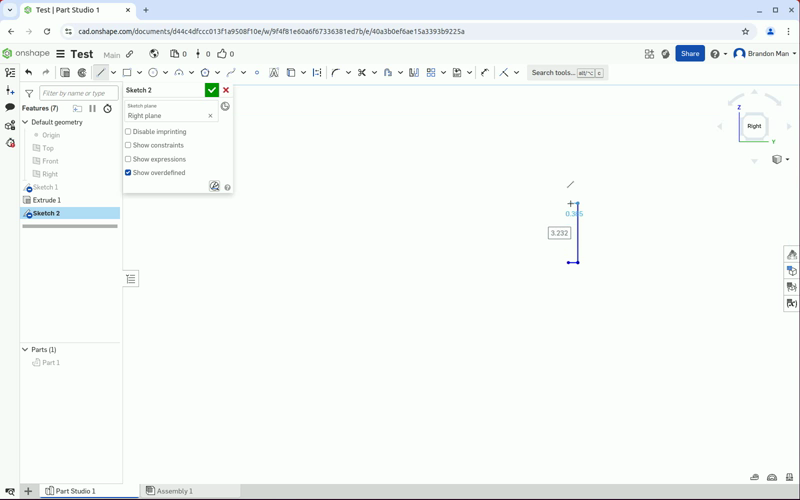
scroll(6)
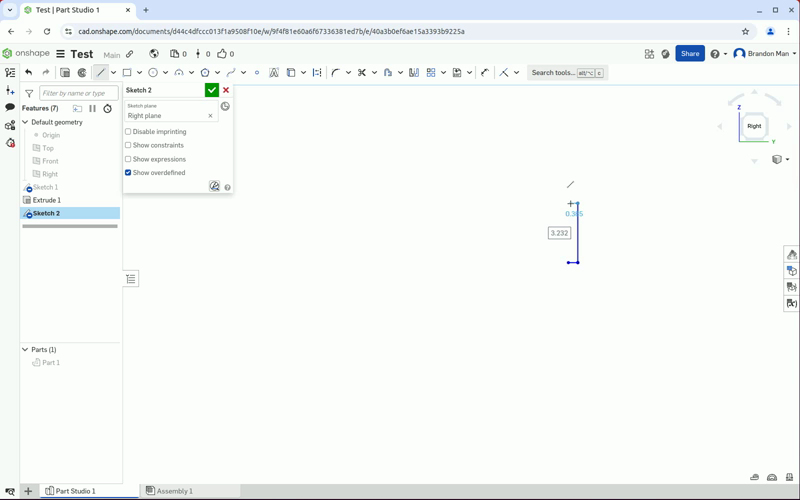
scroll(6)
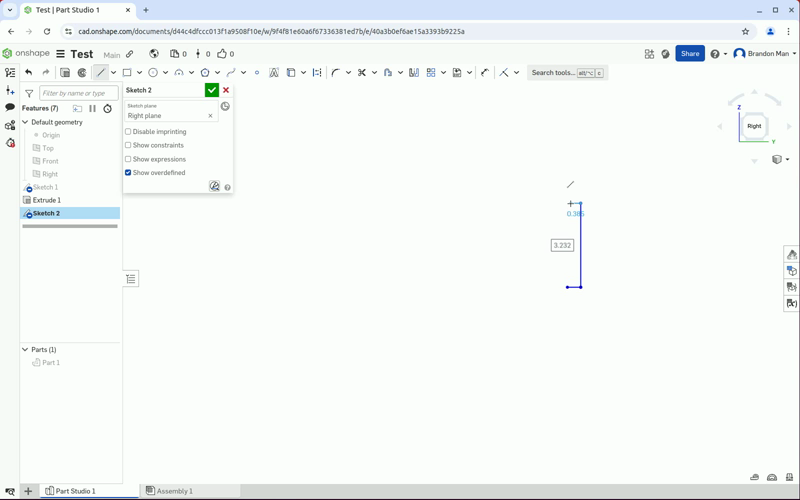
scroll(6)
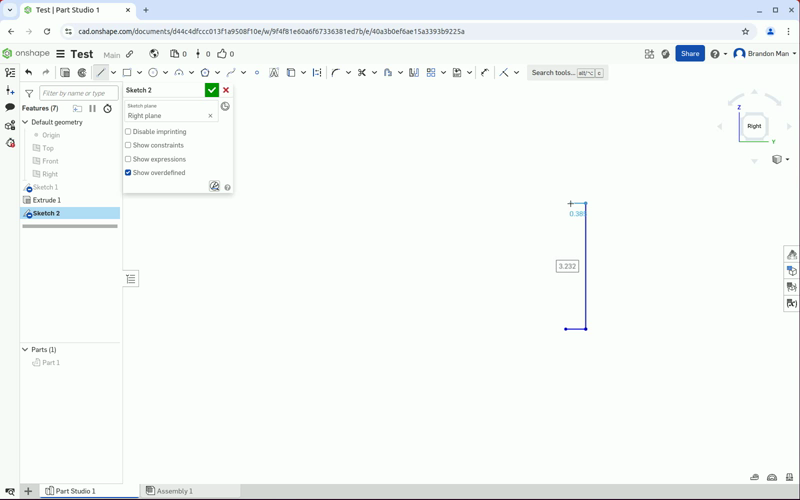
scroll(6)
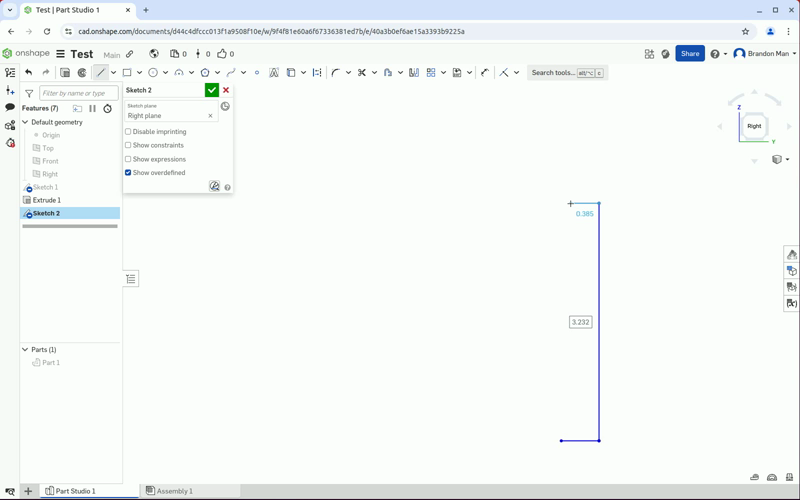
click(570, 203)
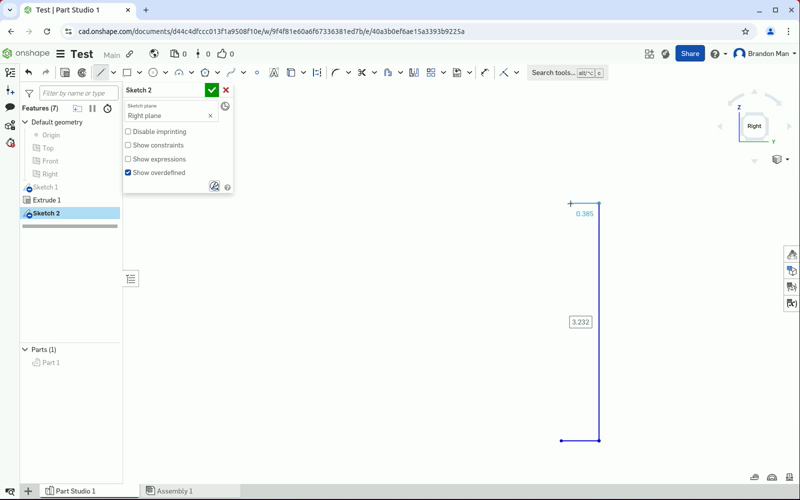
scroll(-6)
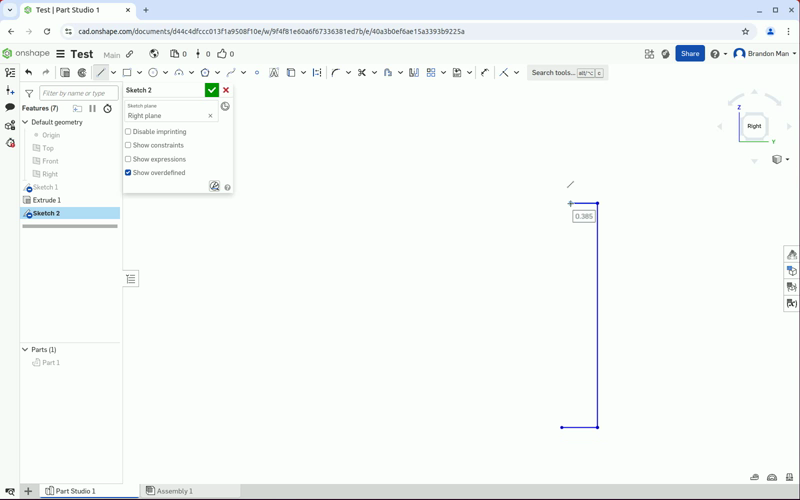
scroll(-6)
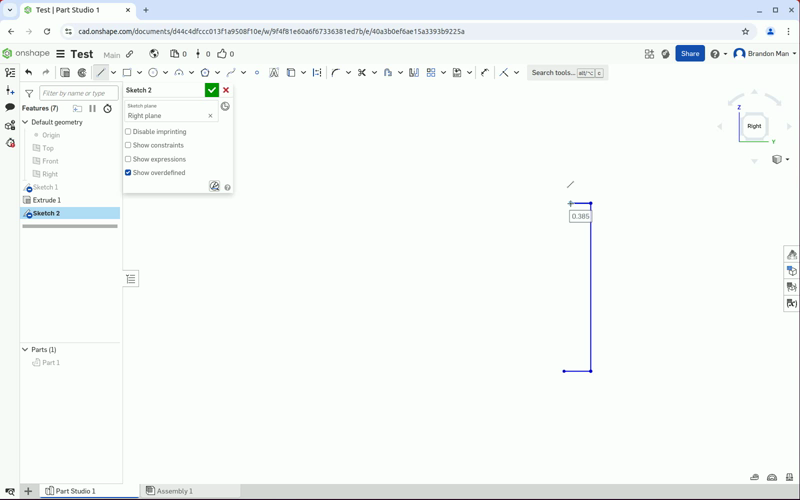
scroll(-6)
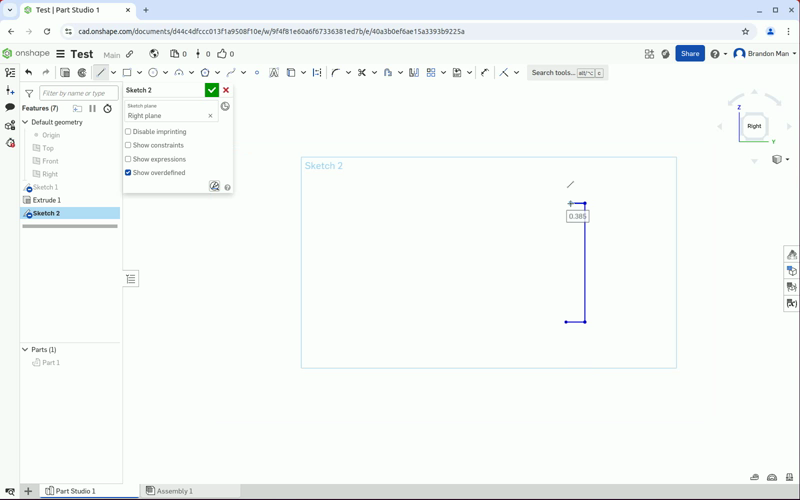
scroll(-6)
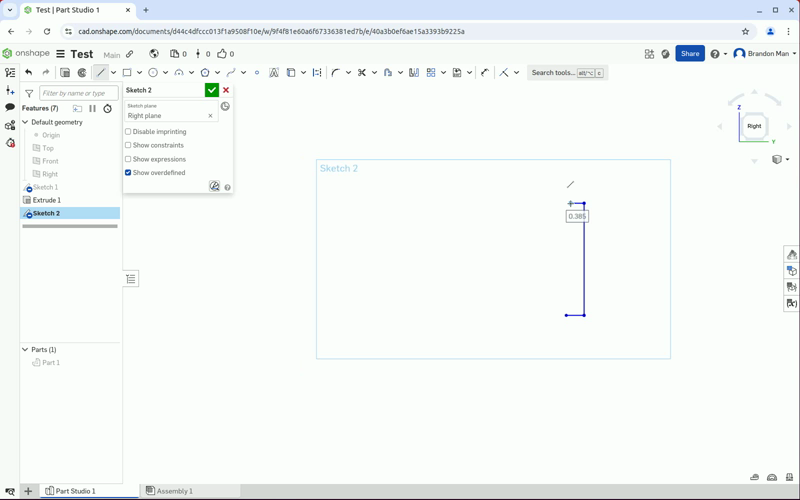
scroll(-6)
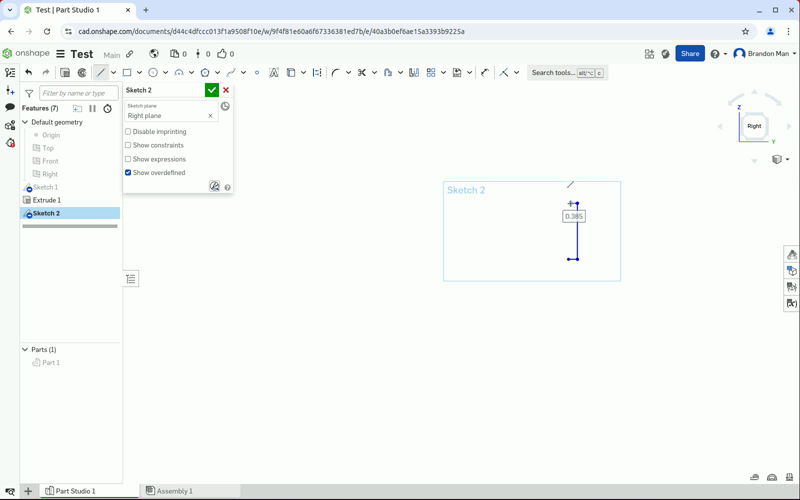
scroll(-6)
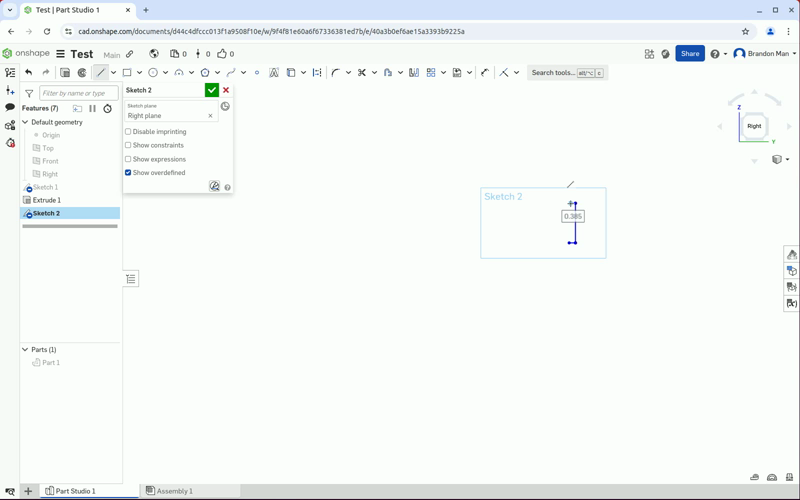
scroll(-6)
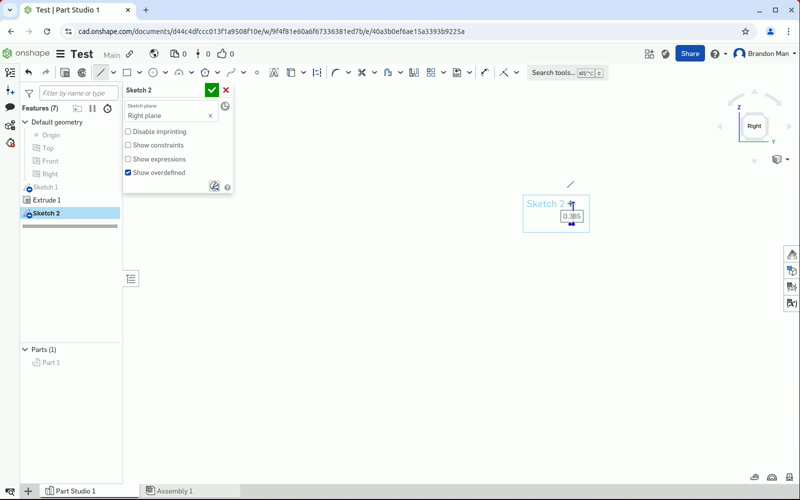
key_up(shift)
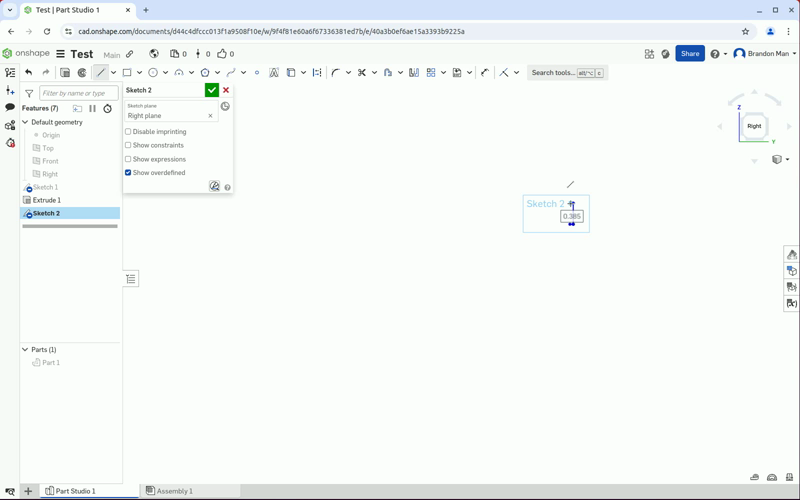
mouse_move(589, 203)
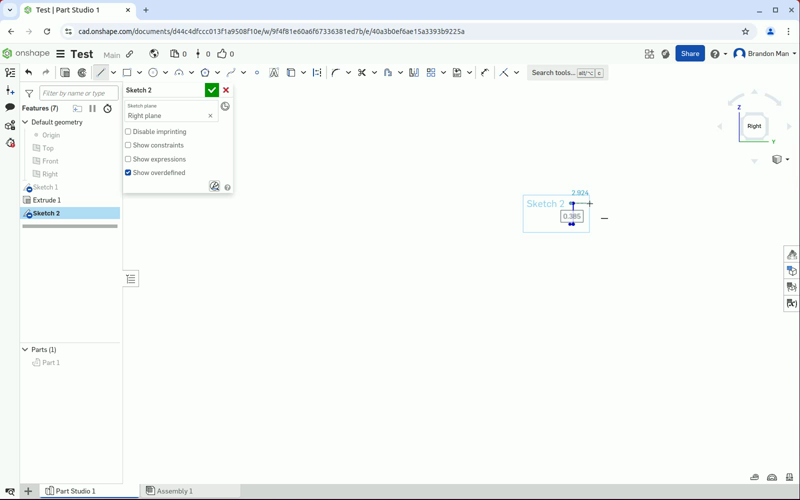
key_down(shift)
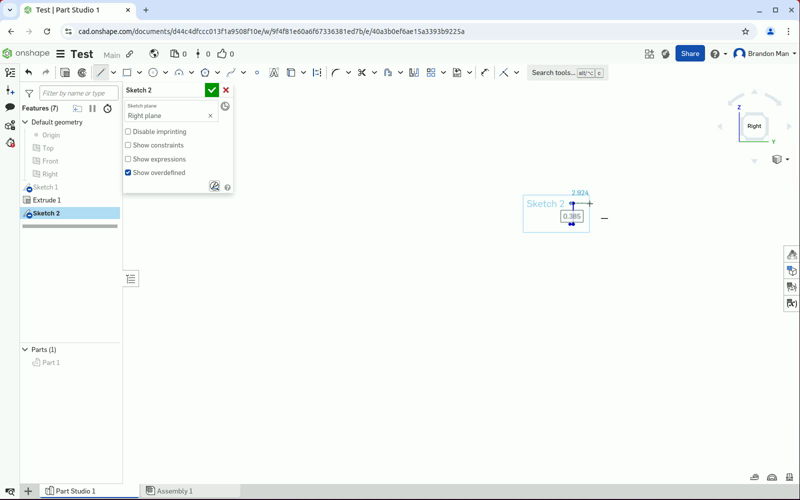
mouse_move(570, 224)
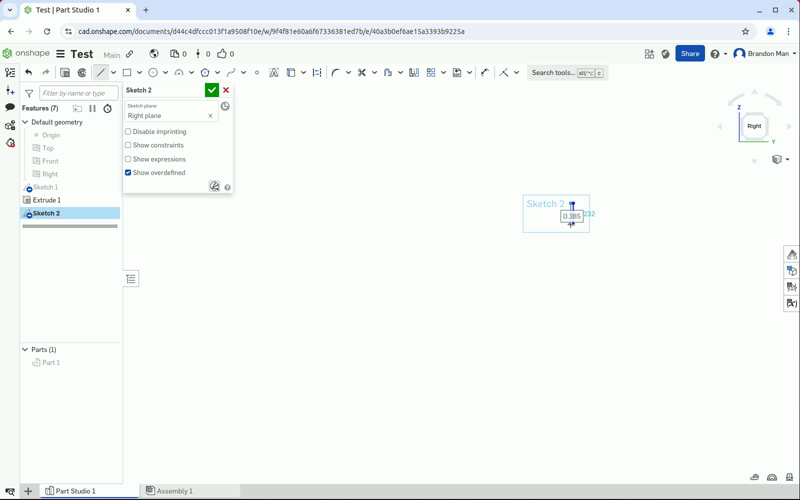
scroll(6)
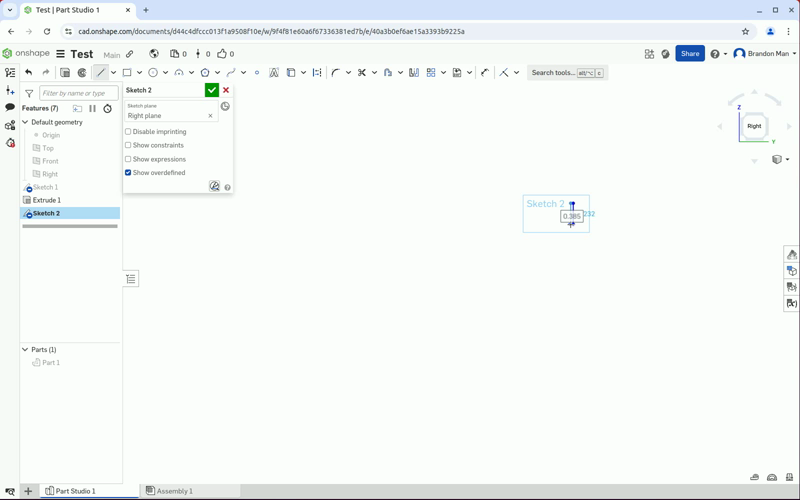
scroll(6)
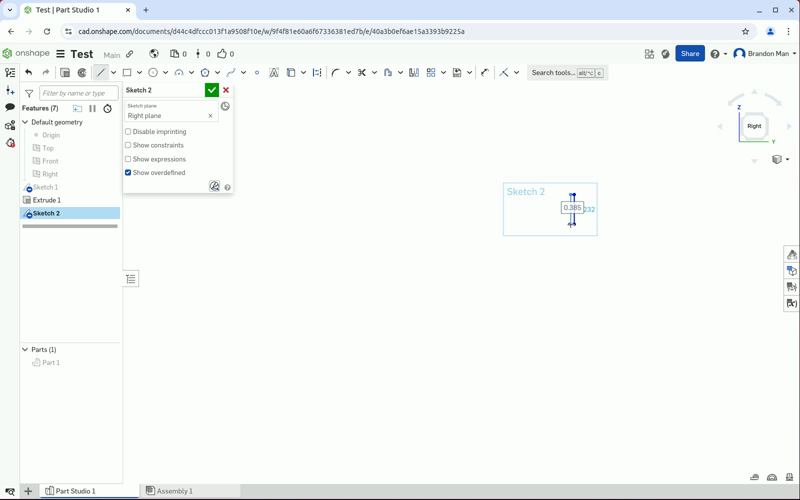
scroll(6)
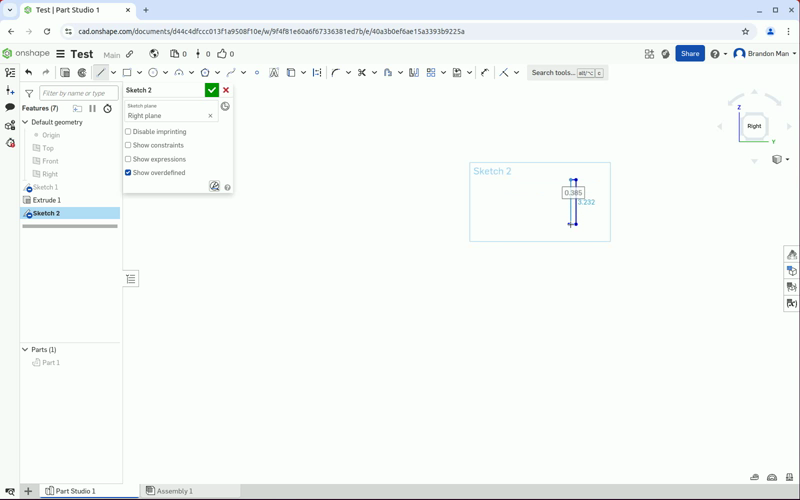
scroll(6)
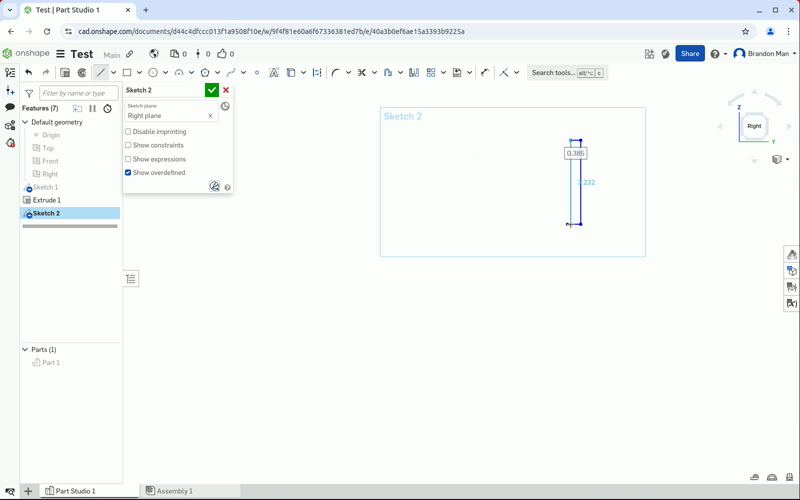
scroll(6)
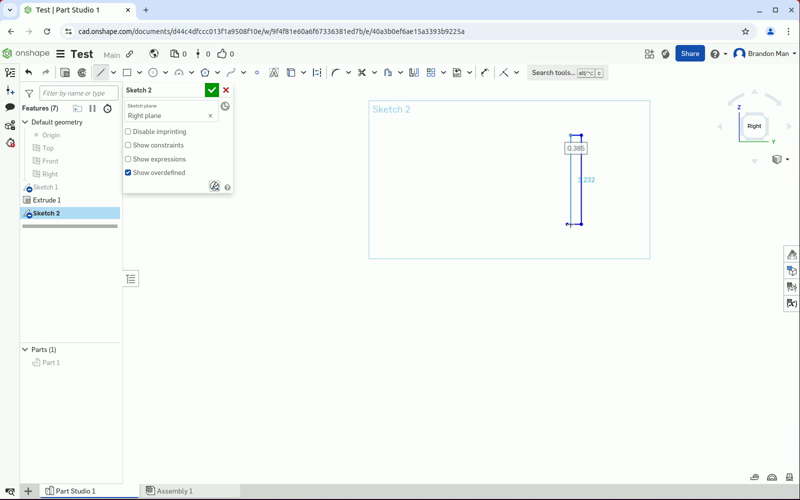
scroll(6)
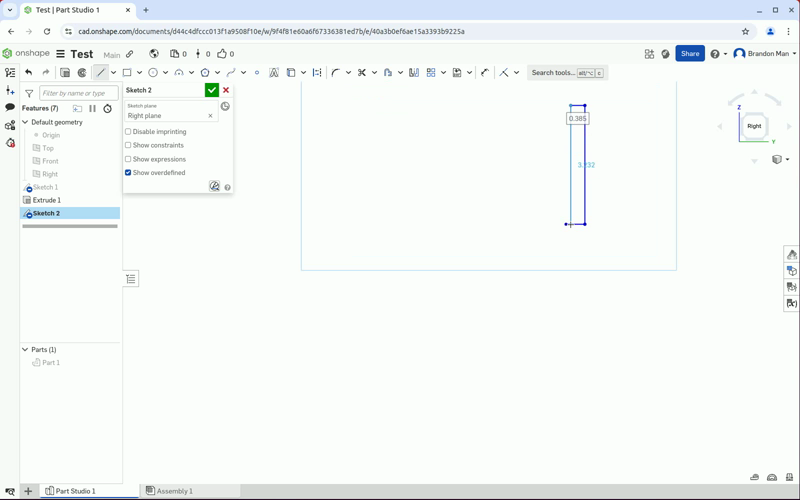
scroll(6)
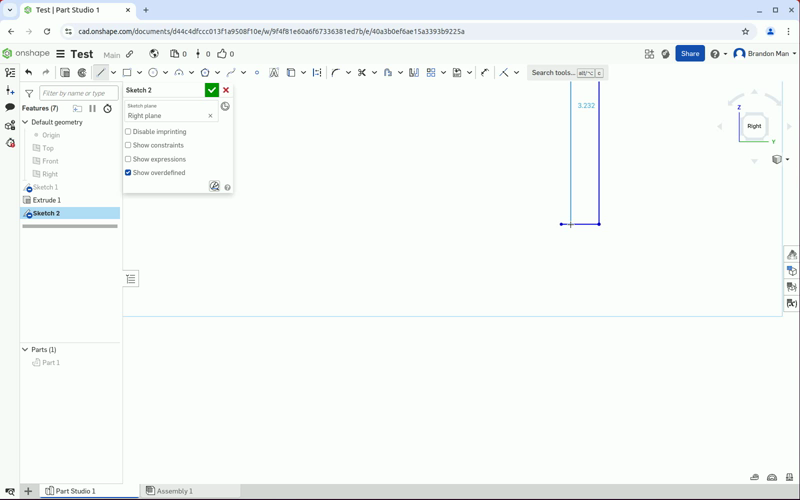
key_up(shift)
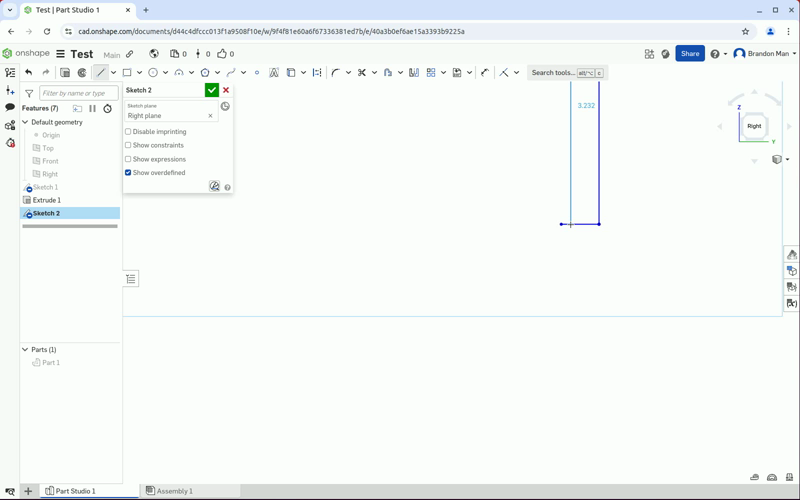
click(570, 224)
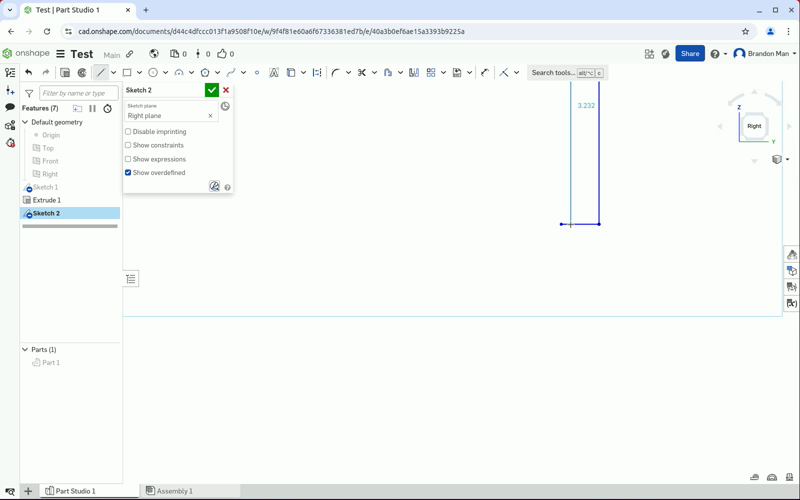
scroll(-6)
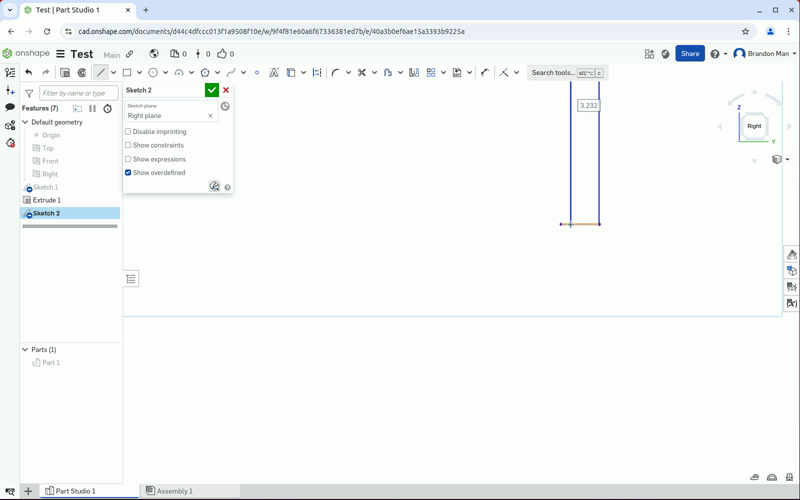
scroll(-6)
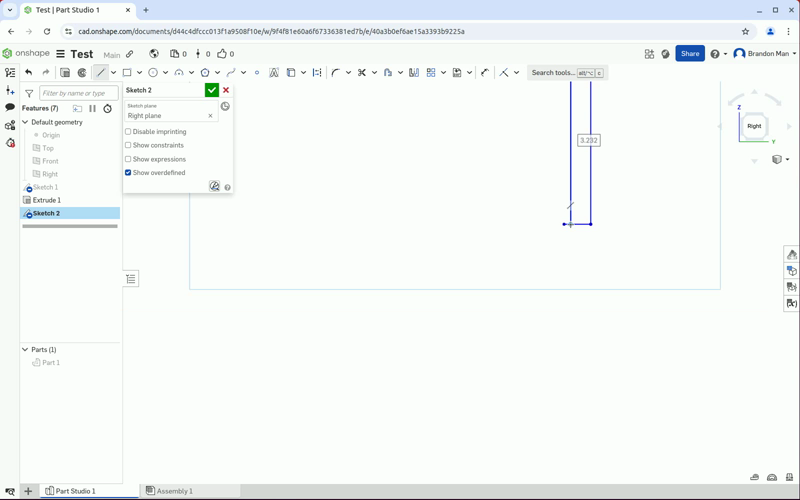
scroll(-6)
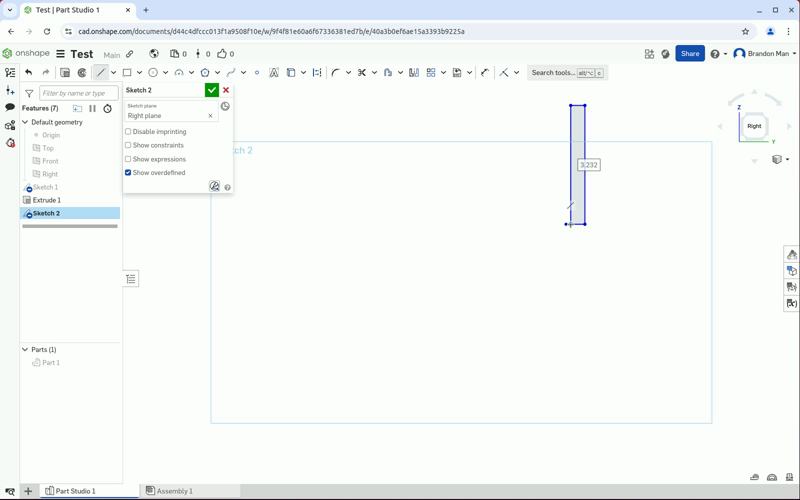
scroll(-6)
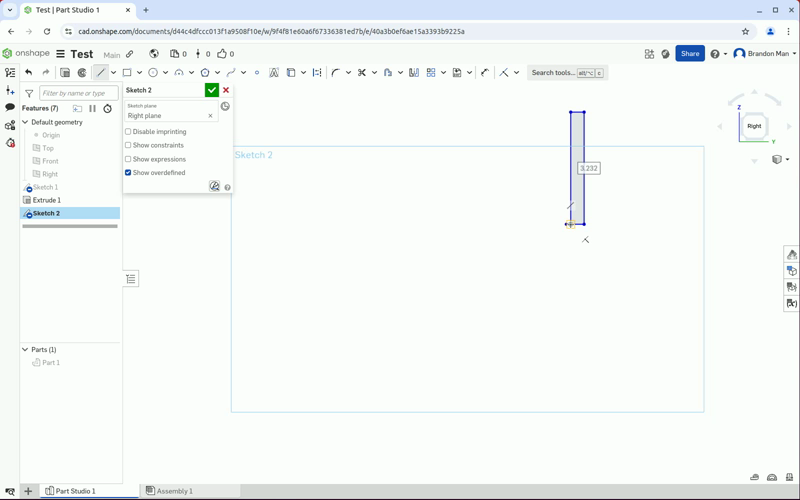
scroll(-6)
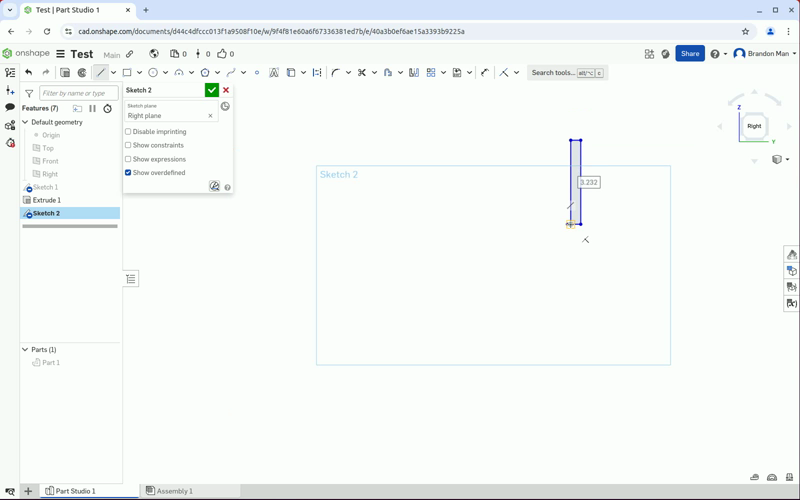
scroll(-6)
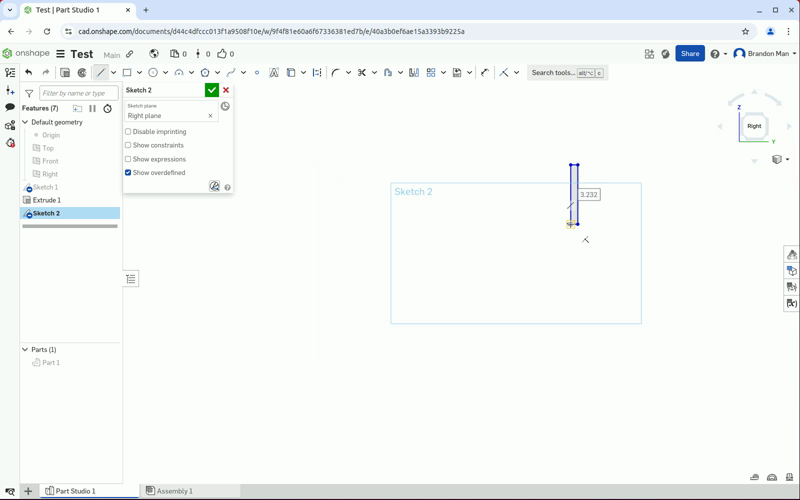
scroll(-6)
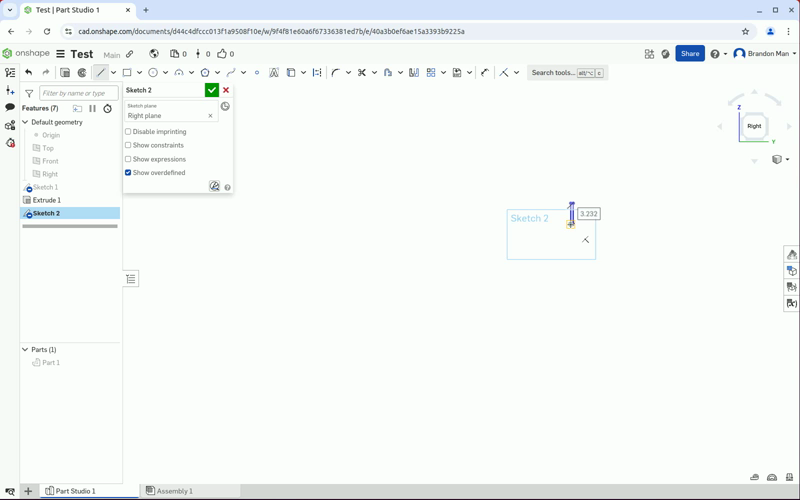
key(esc)
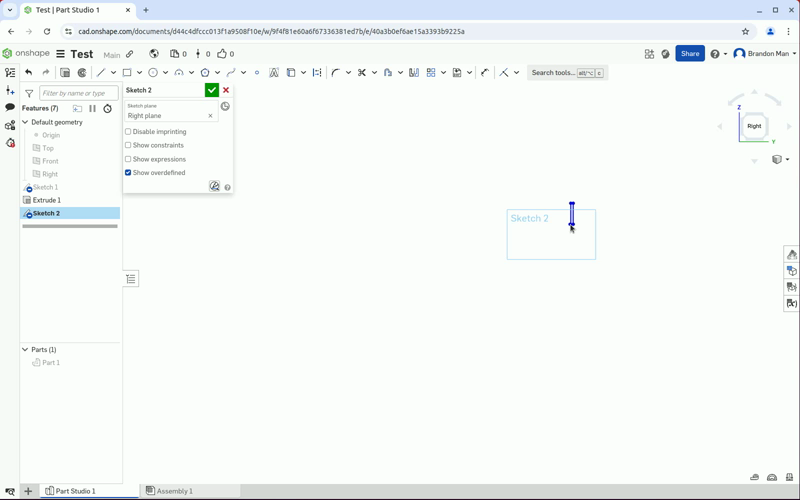
mouse_move(571, 221)
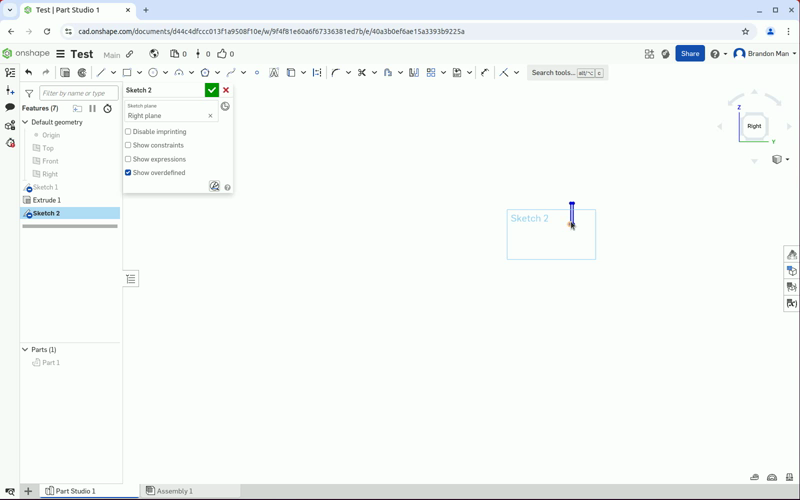
scroll(6)
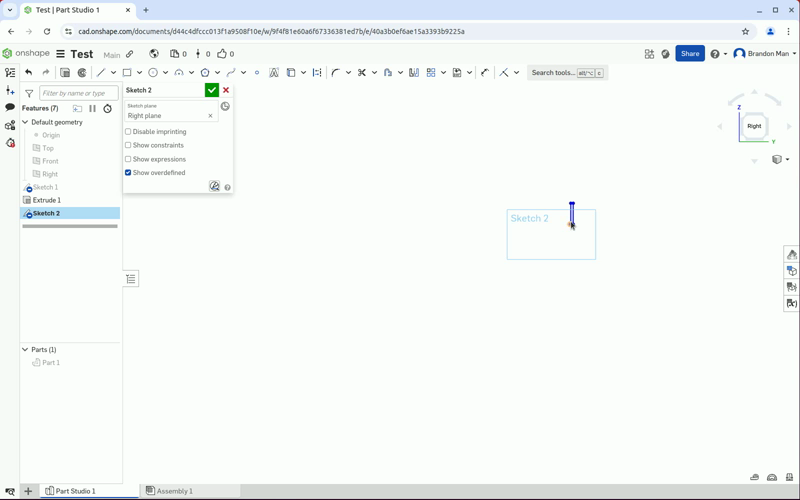
scroll(6)
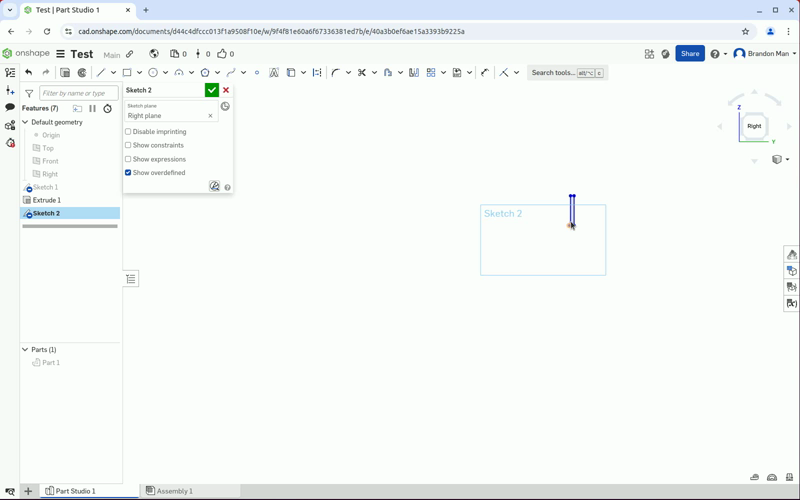
scroll(6)
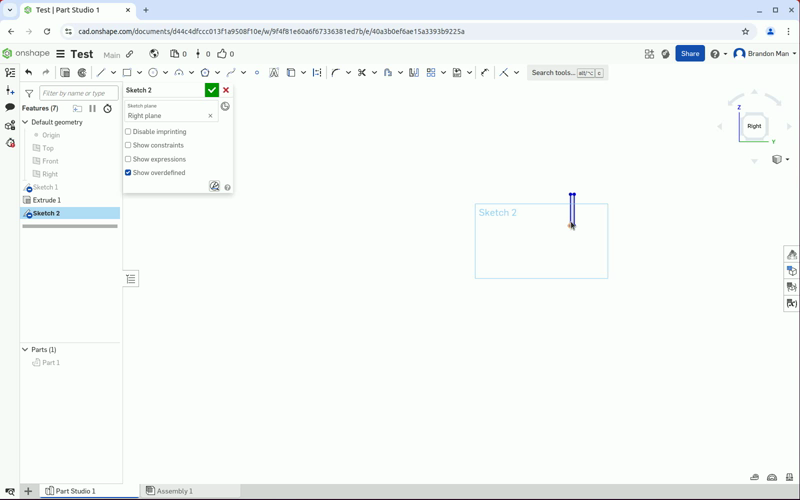
scroll(6)
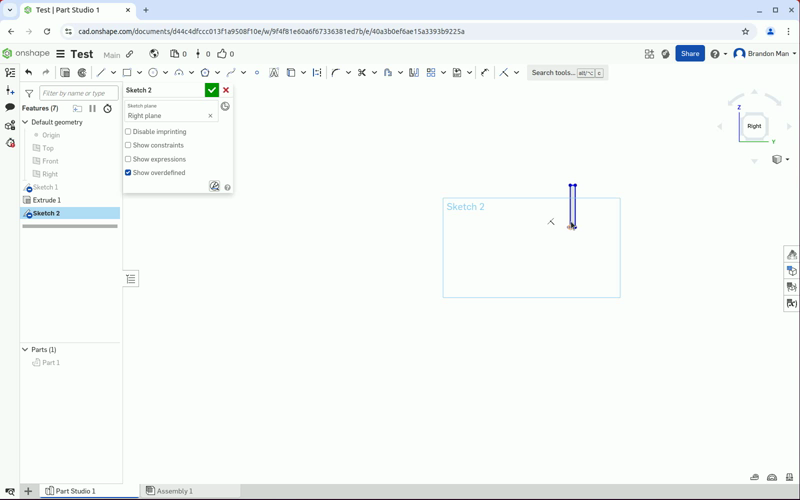
scroll(6)
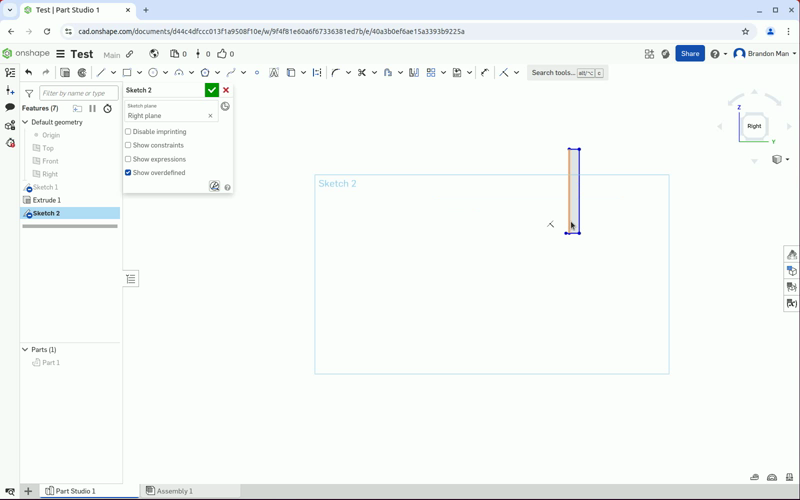
scroll(6)
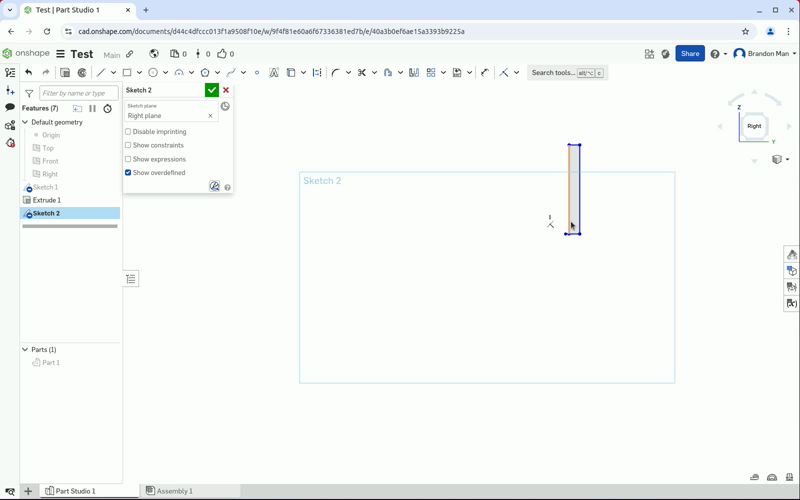
scroll(6)
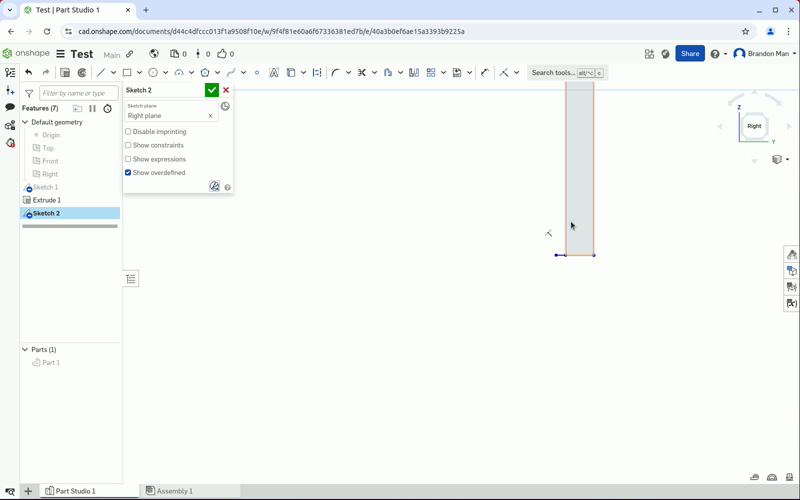
click(571, 221)
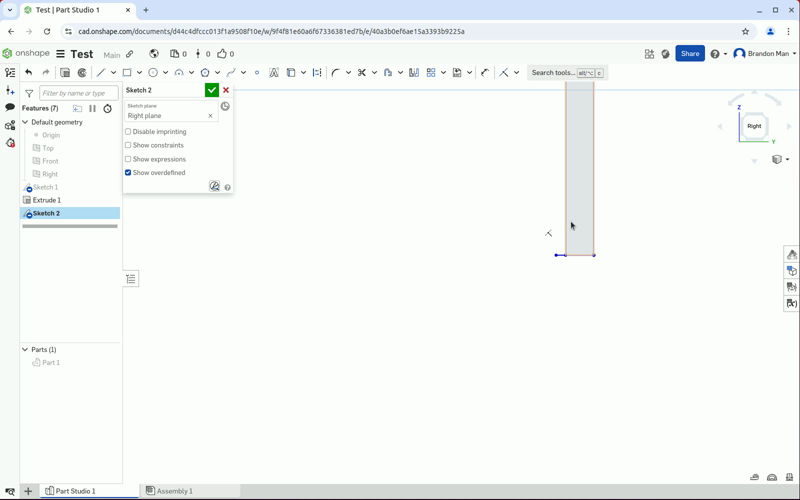
scroll(-6)
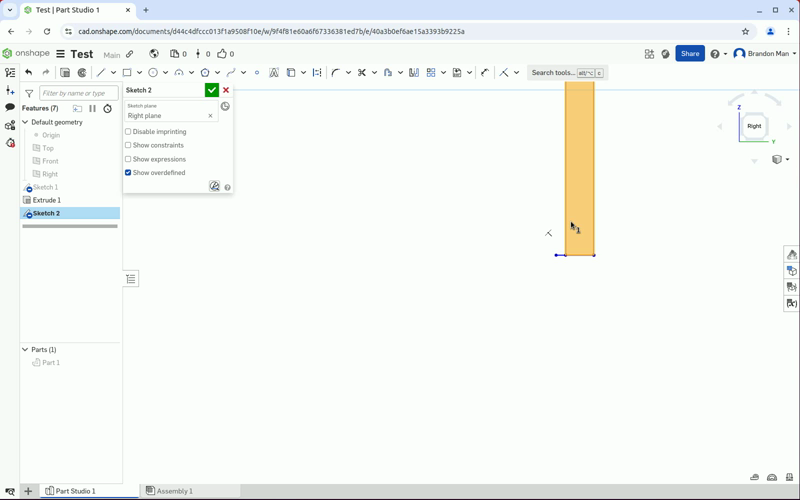
scroll(-6)
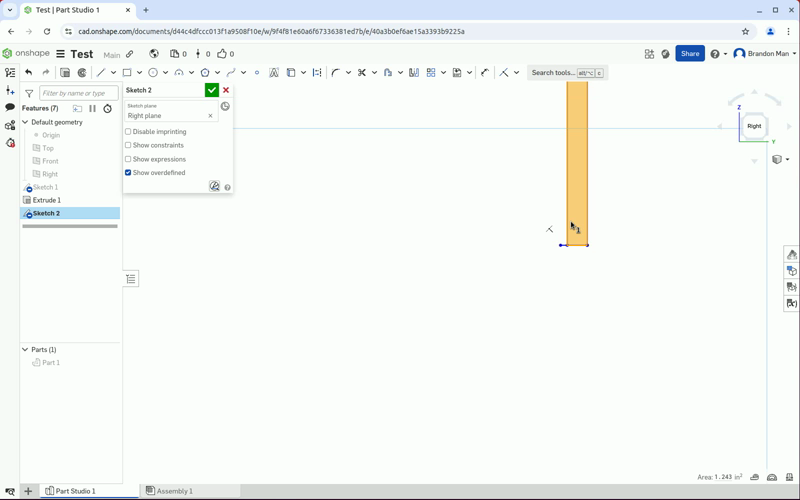
scroll(-6)
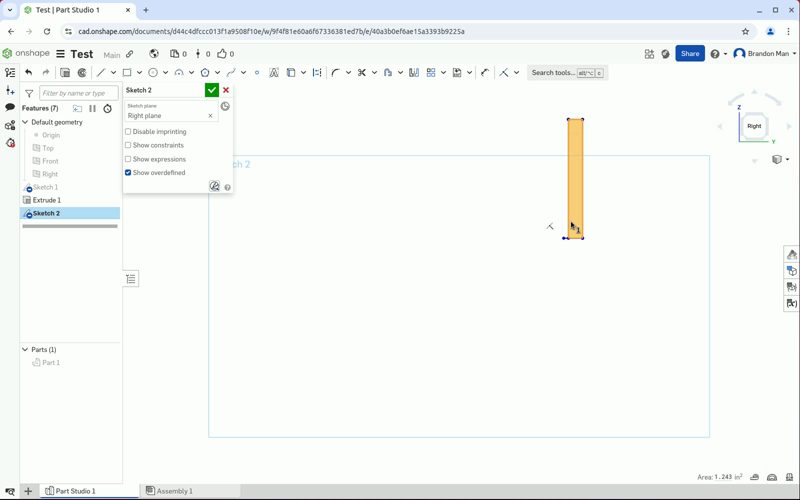
scroll(-6)
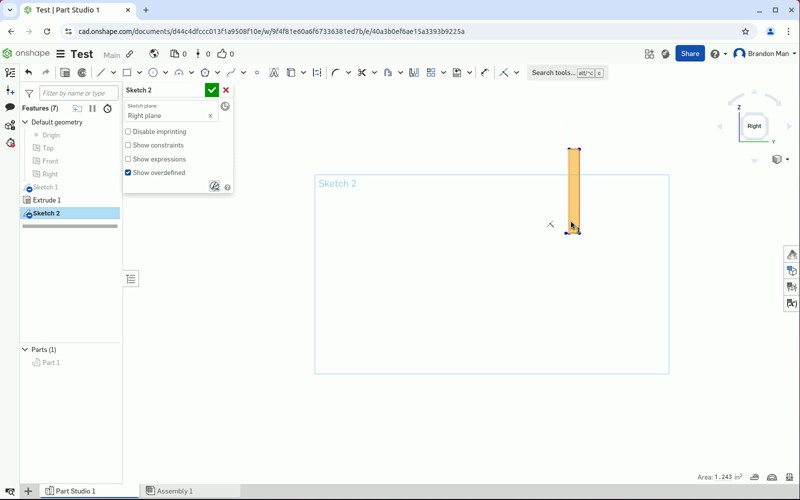
scroll(-6)
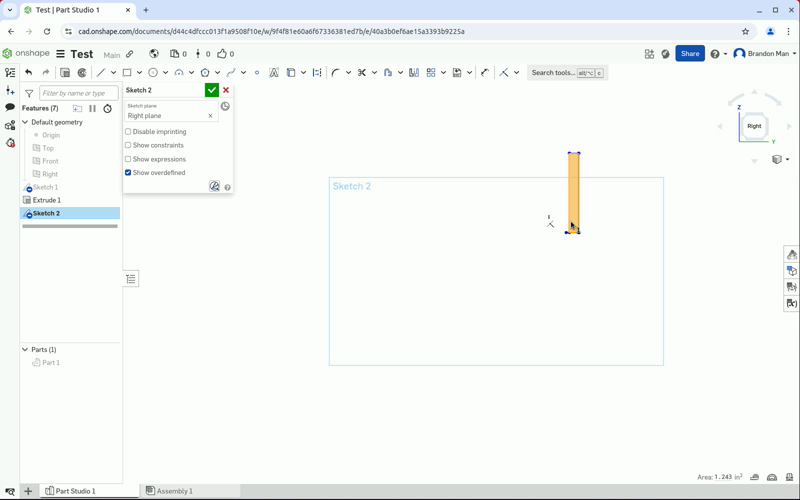
scroll(-6)
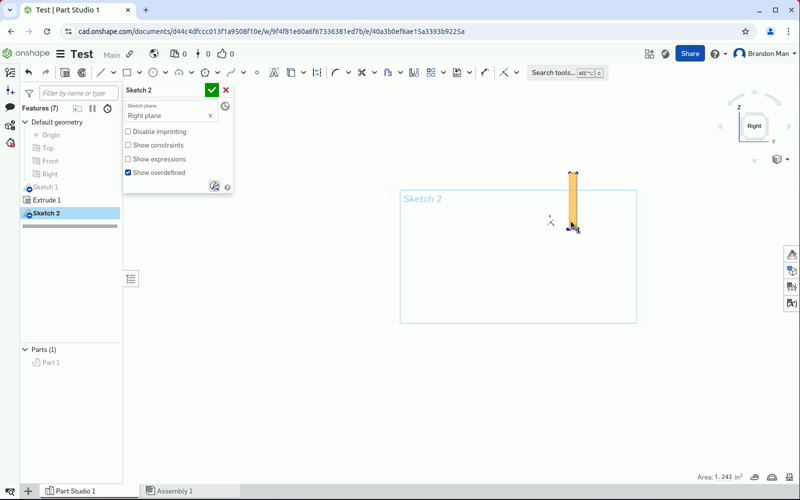
scroll(-6)
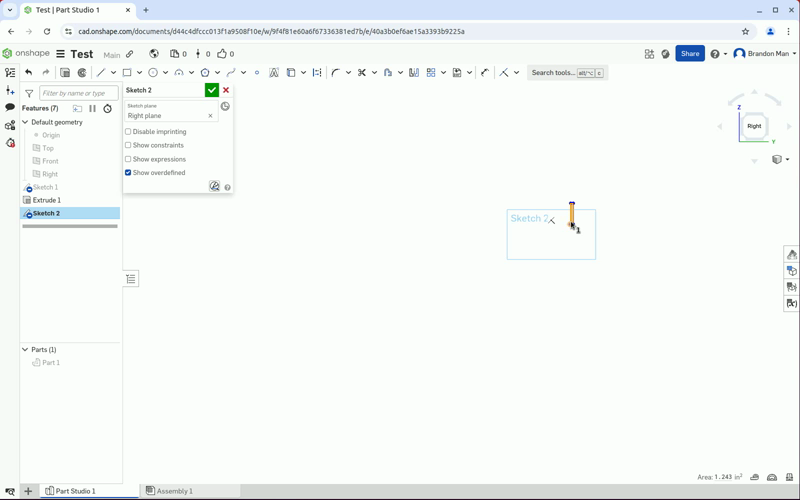
mouse_move(73, 352)
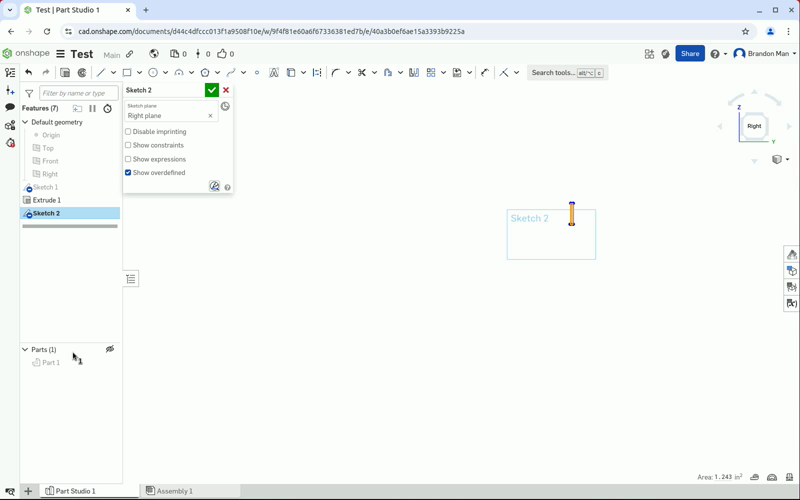
key(shift+y)
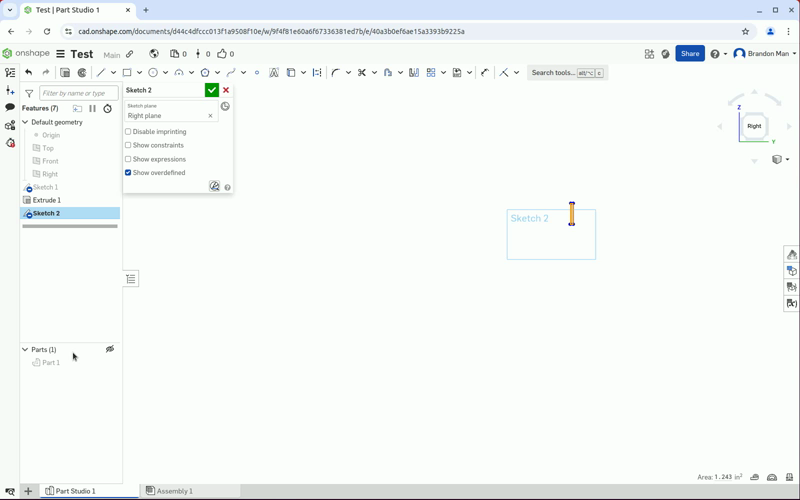
key(shift+e)
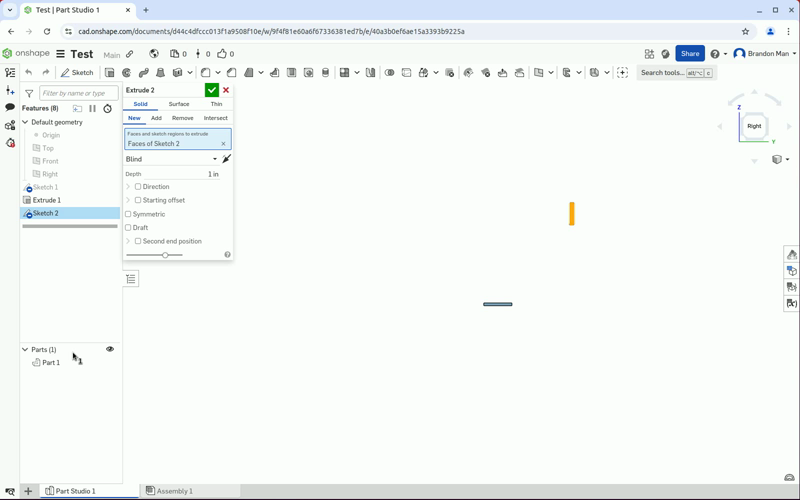
mouse_move(143, 106)
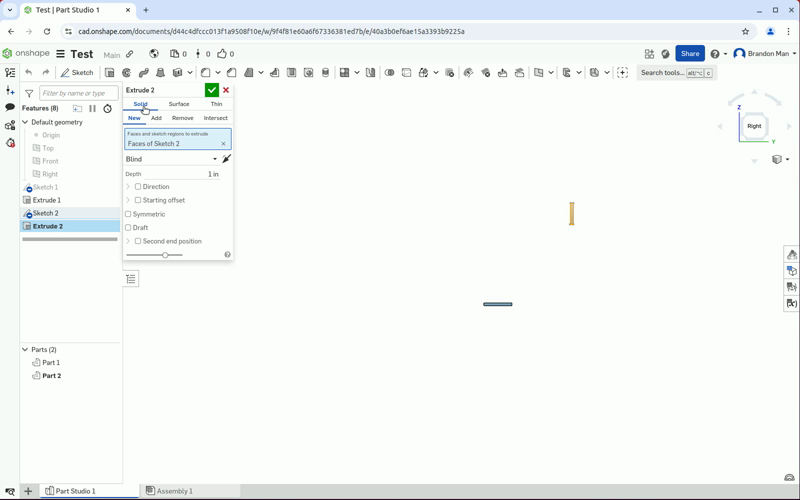
click(143, 106)
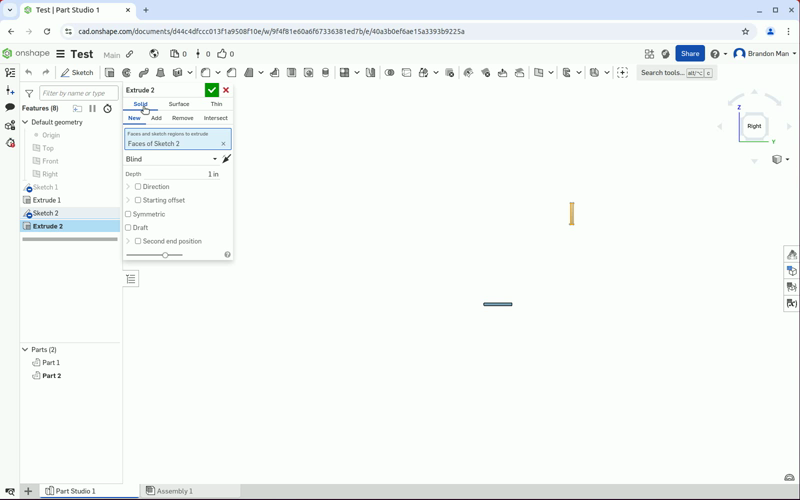
mouse_move(137, 120)
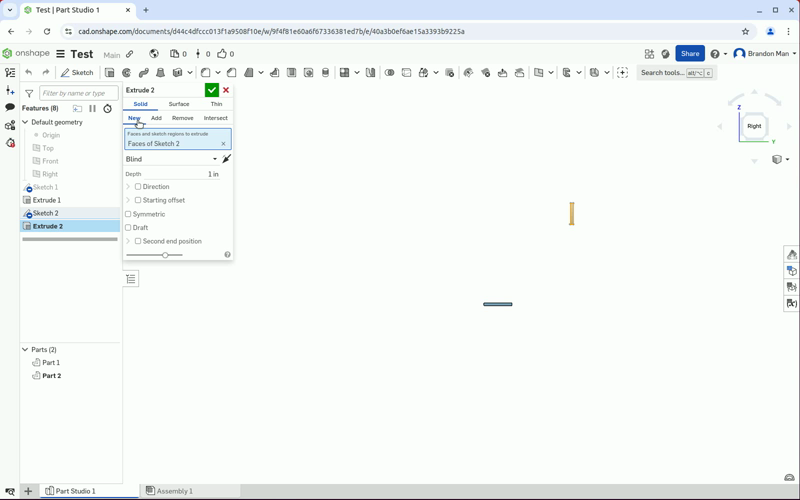
click(137, 120)
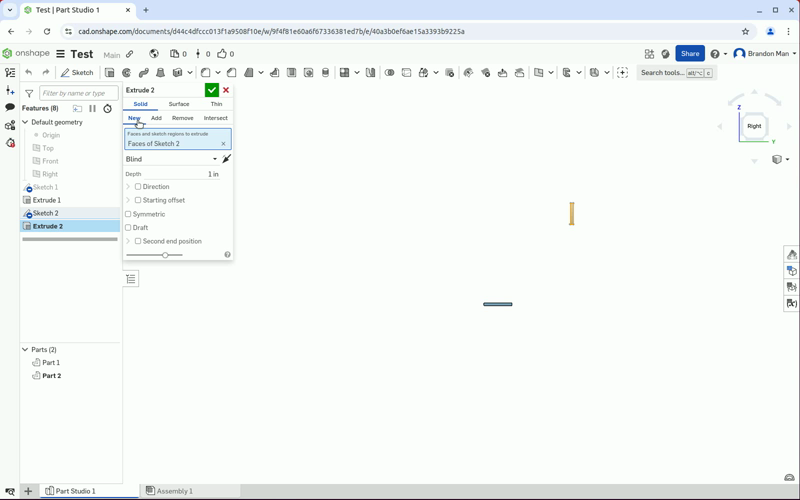
key(tab, 4)
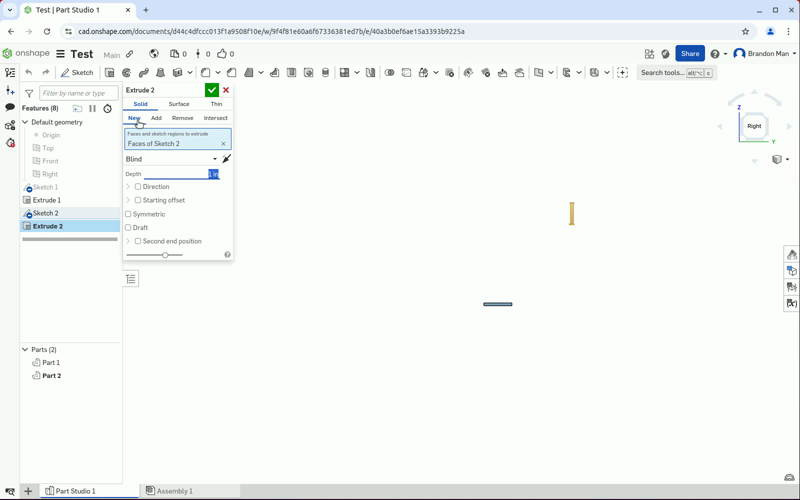
text(0.481)
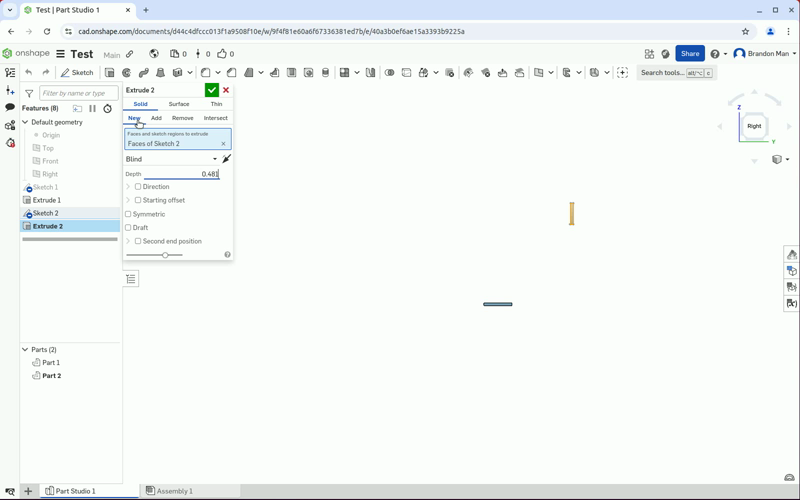
key(enter)
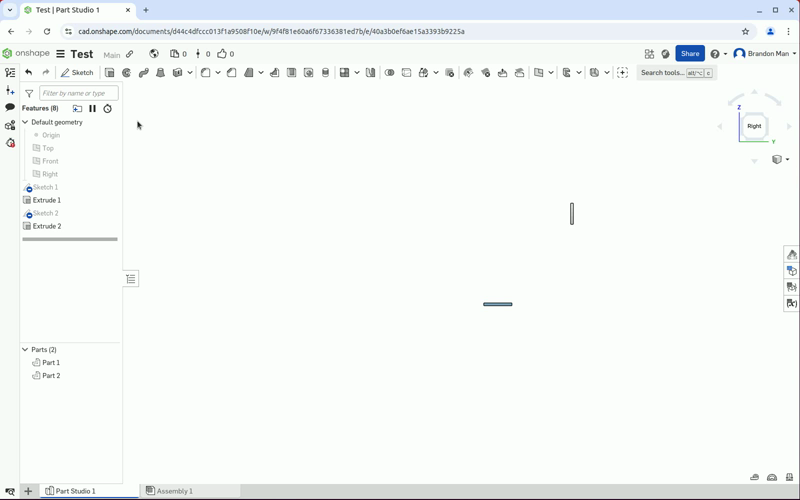
key(shift+h)
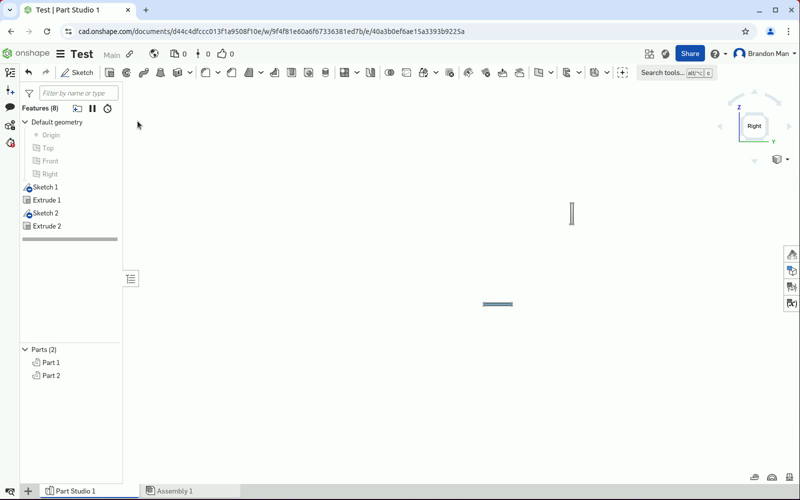
key(shift+h)
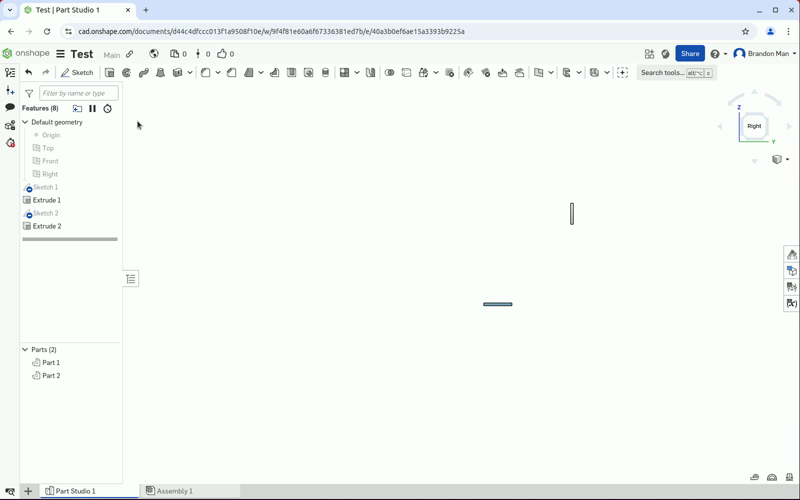
mouse_move(73, 189)
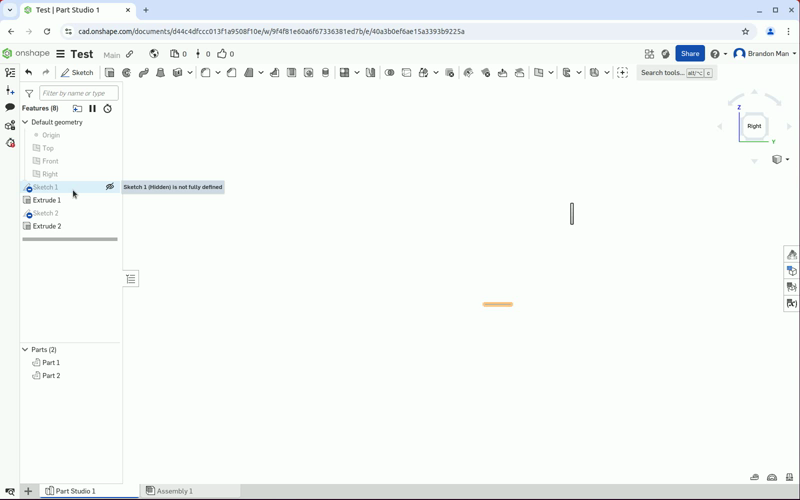
click(73, 189)
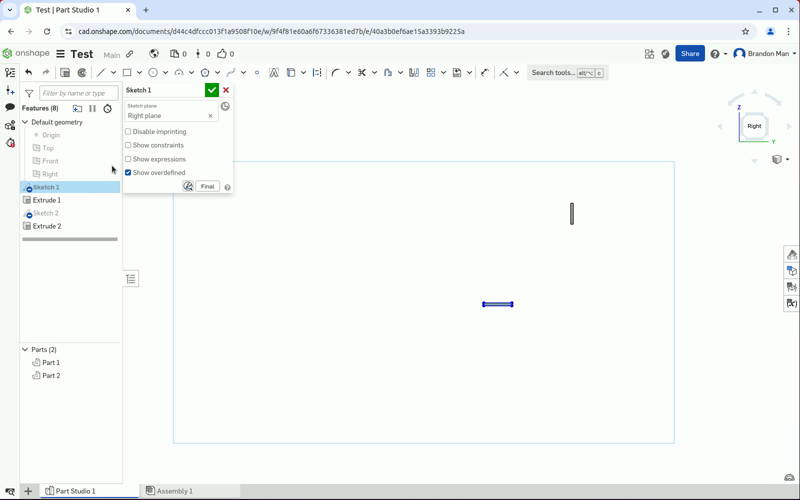
mouse_move(229, 92)
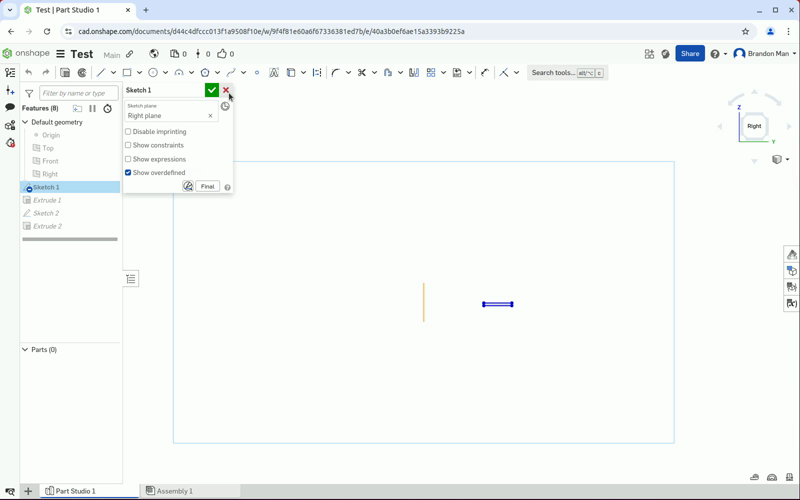
click(229, 92)
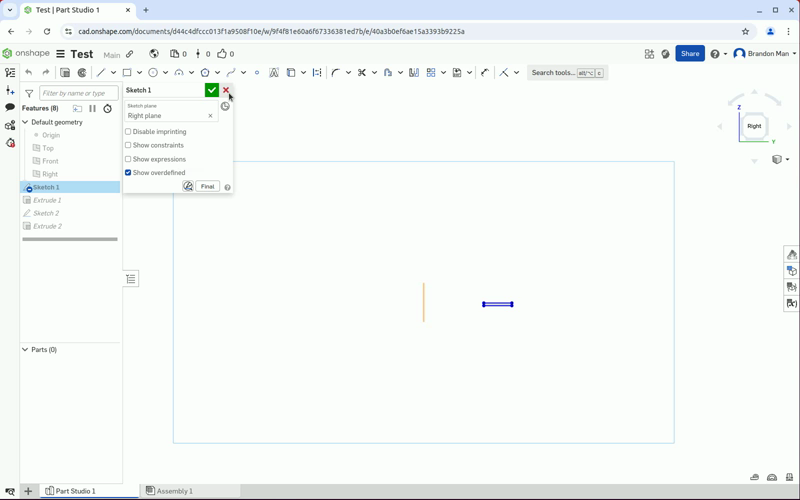
key(shift+s)
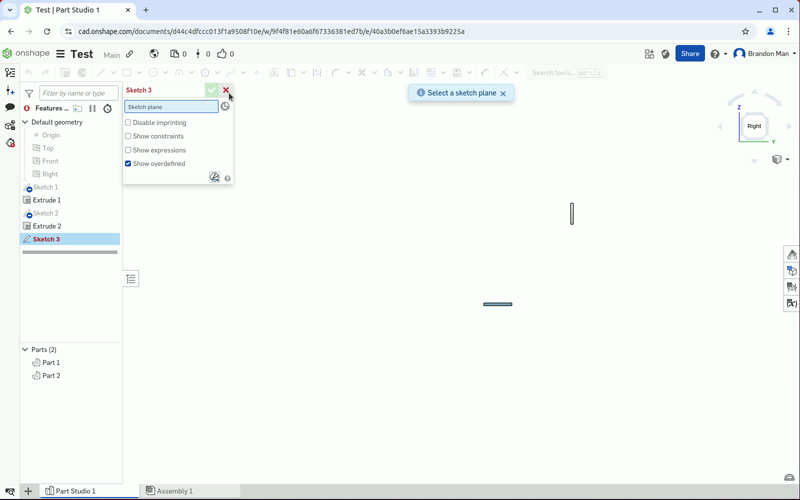
mouse_move(73, 176)
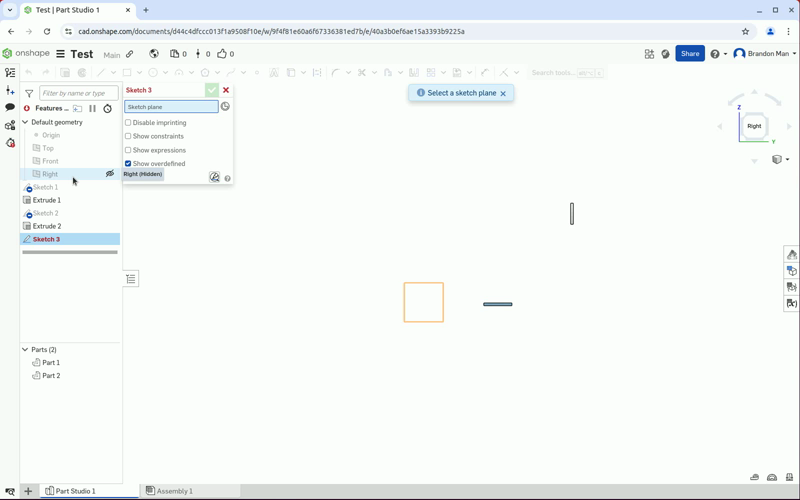
click(73, 176)
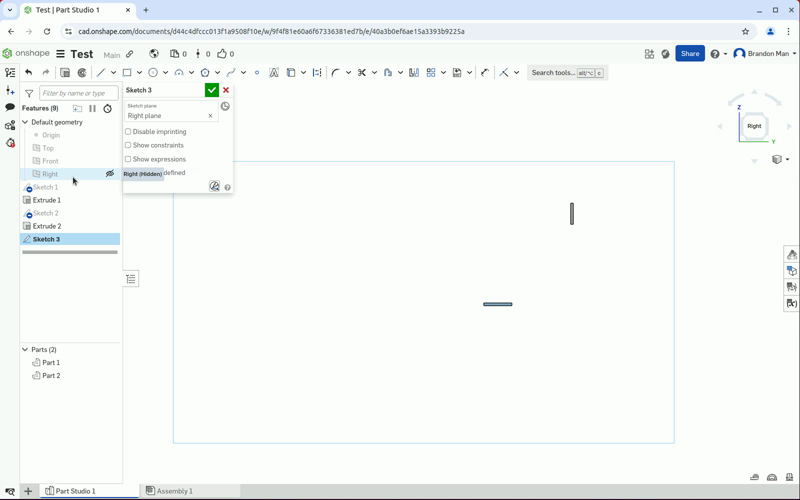
mouse_move(73, 352)
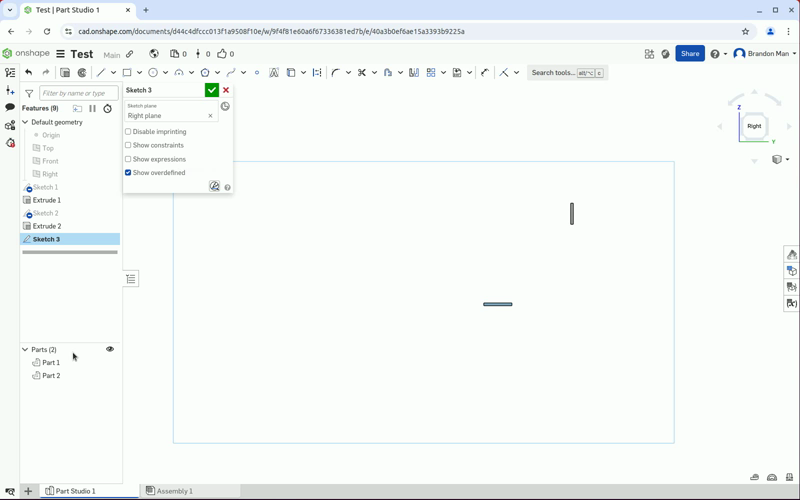
key(y)
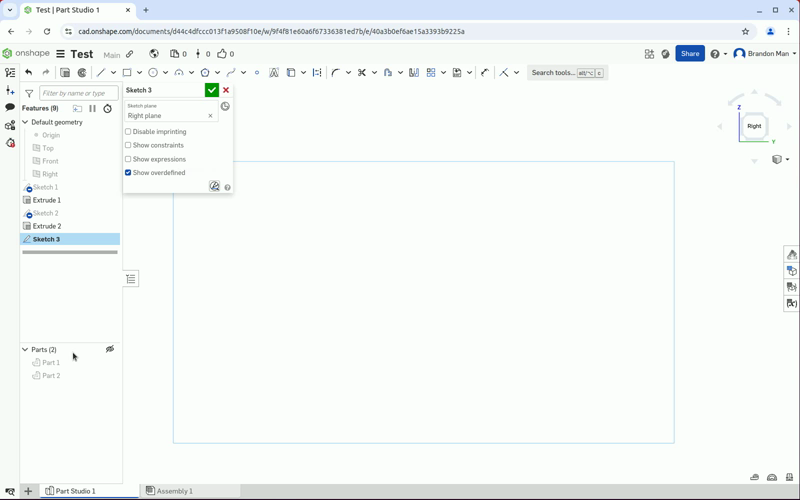
key(l)
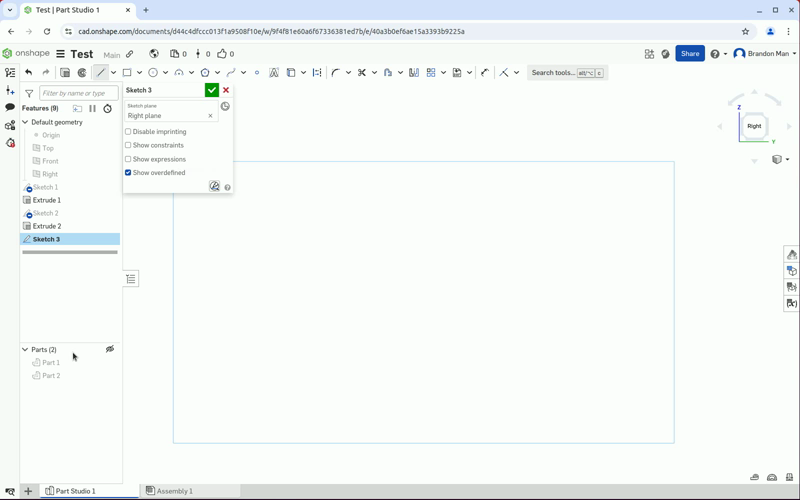
key_down(shift)
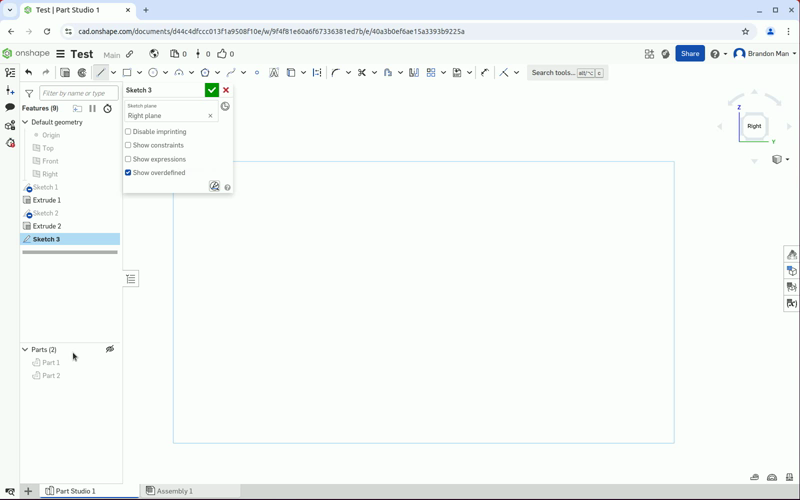
mouse_move(460, 282)
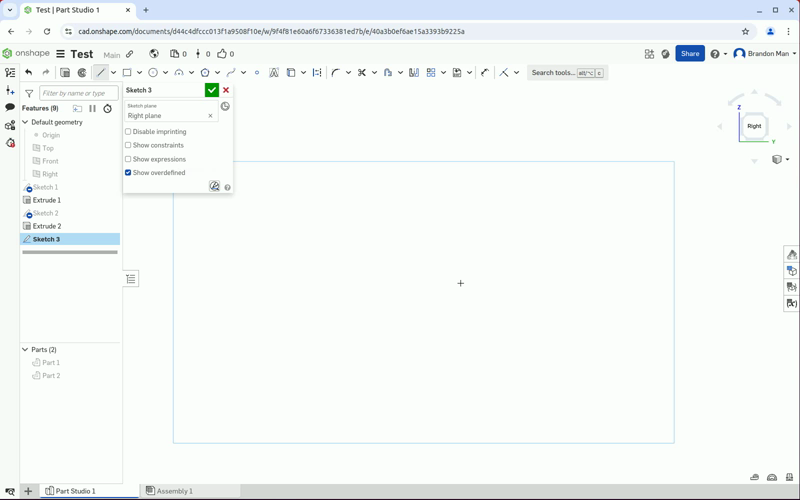
click(460, 282)
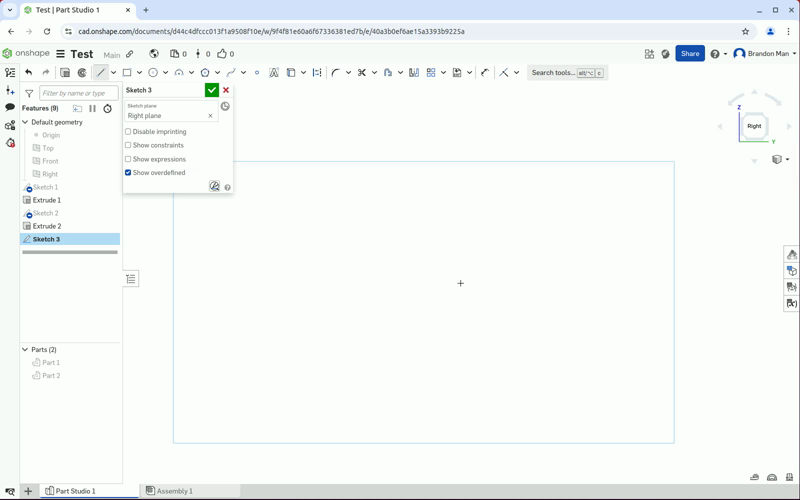
key_up(shift)
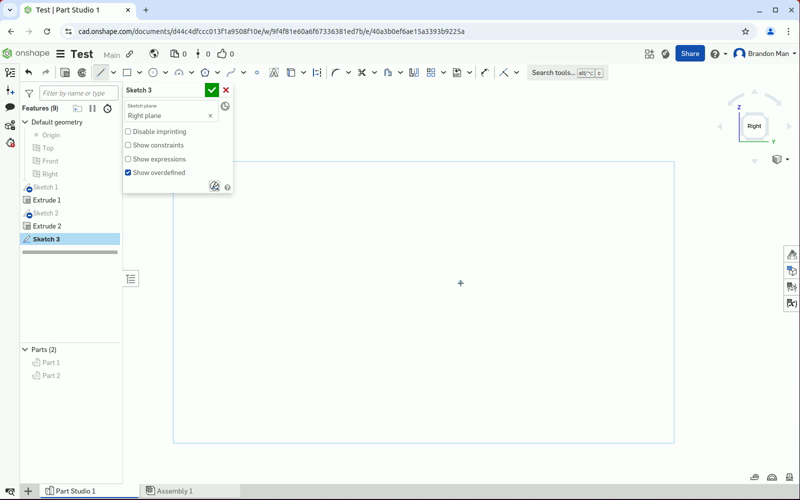
key_down(shift)
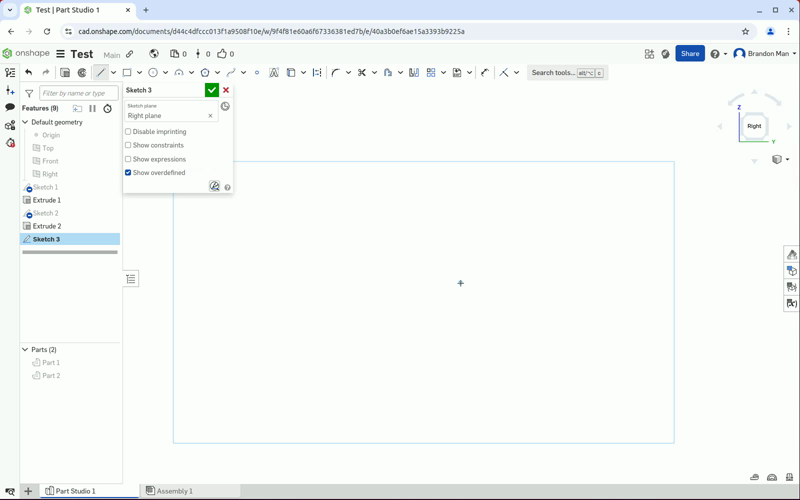
mouse_move(490, 282)
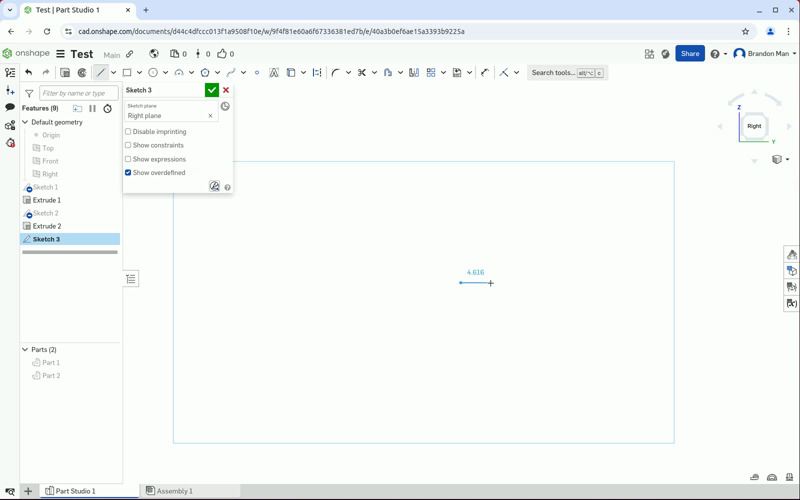
mouse_move(506, 282)
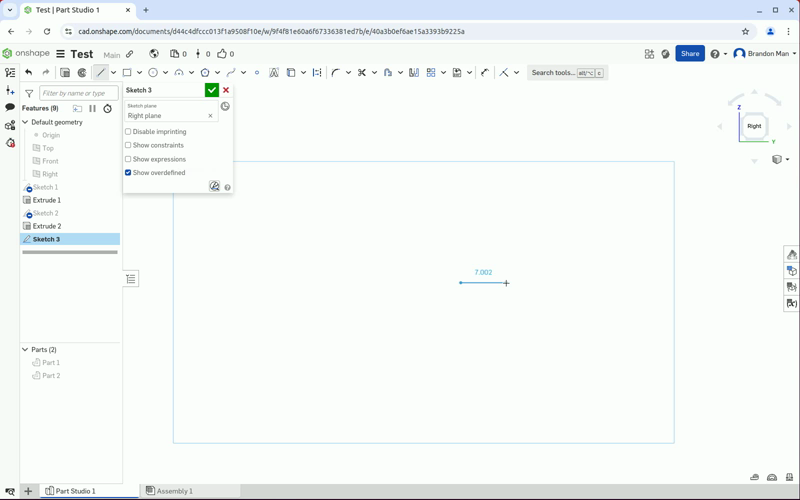
click(506, 282)
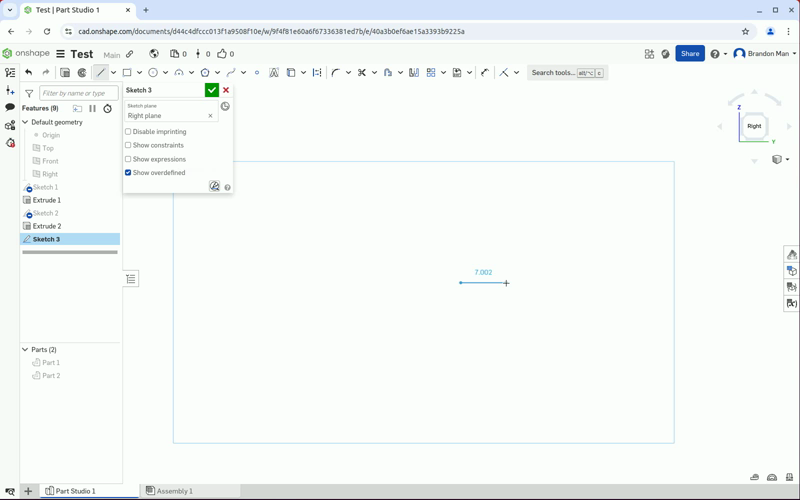
key_up(shift)
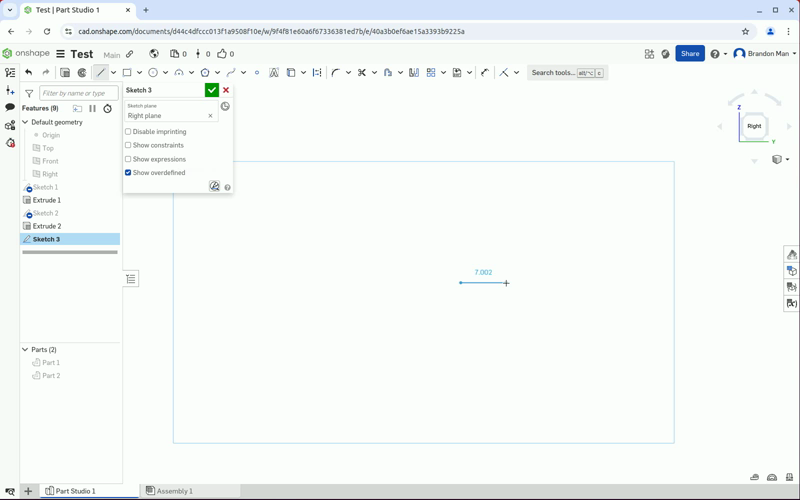
key_down(shift)
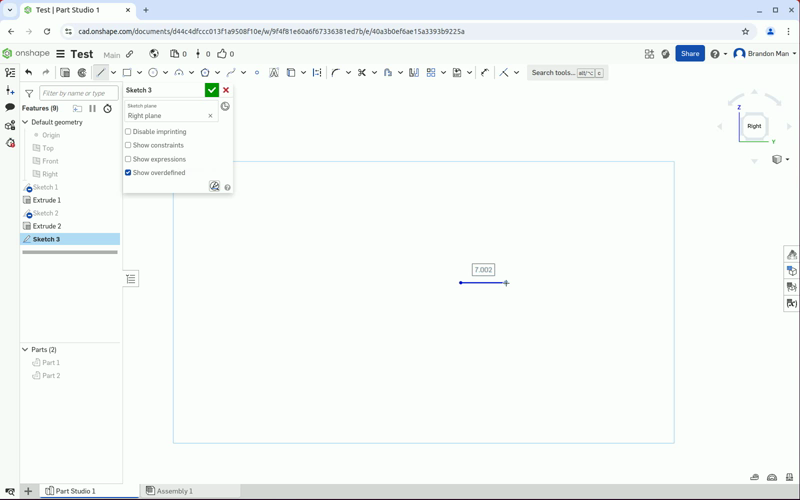
mouse_move(536, 282)
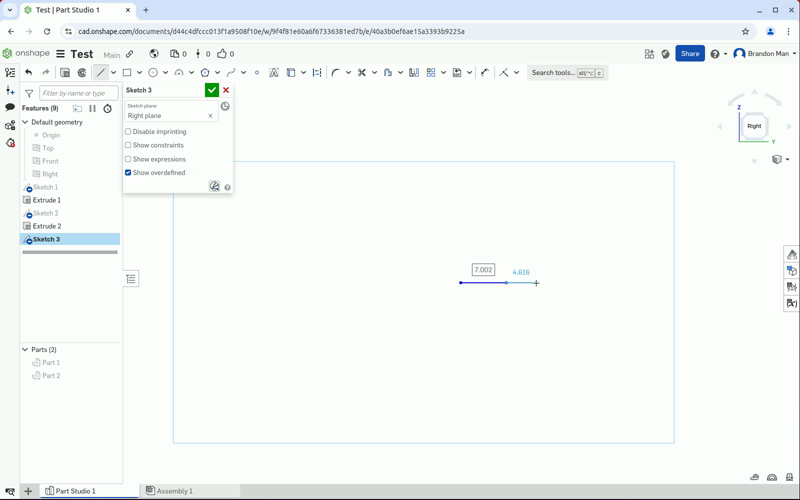
mouse_move(525, 282)
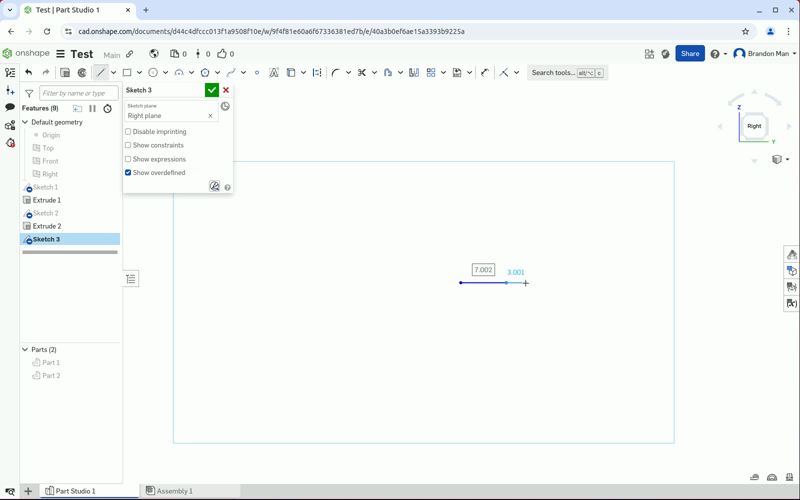
click(525, 282)
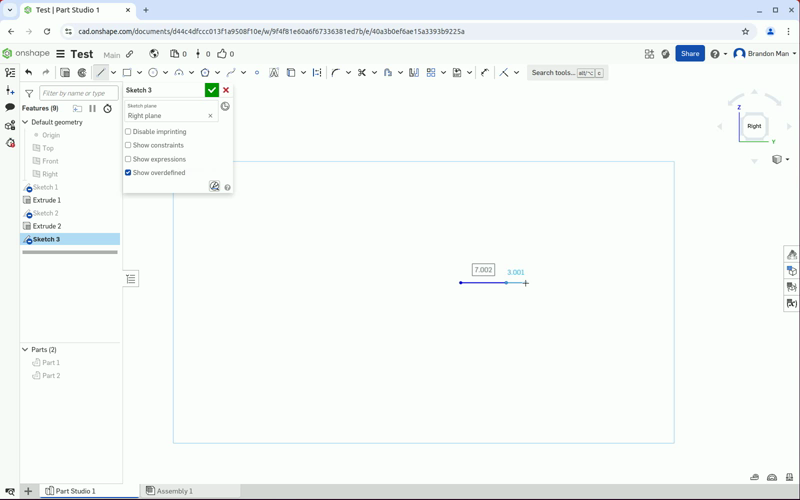
key_up(shift)
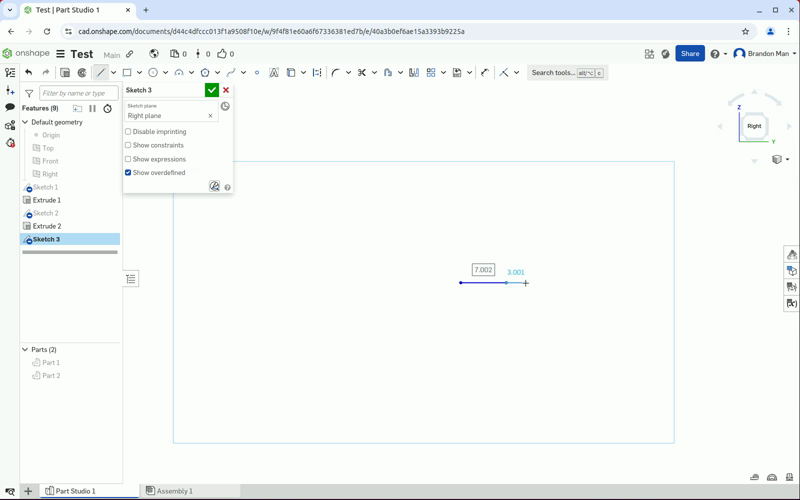
key_down(shift)
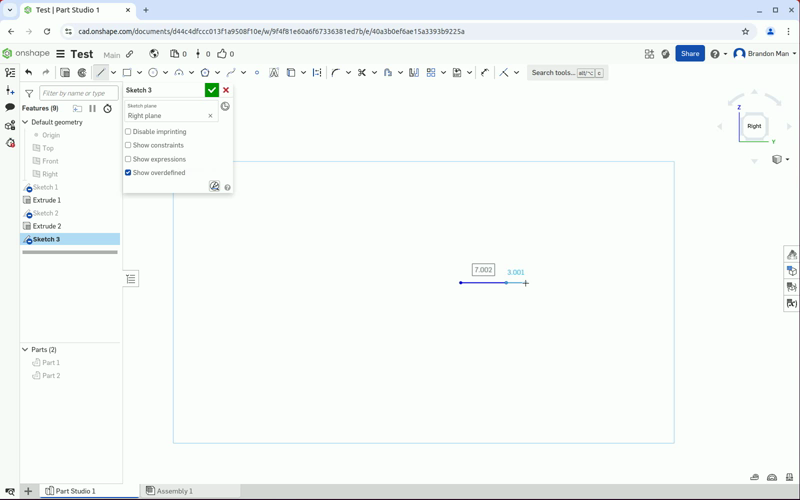
mouse_move(555, 282)
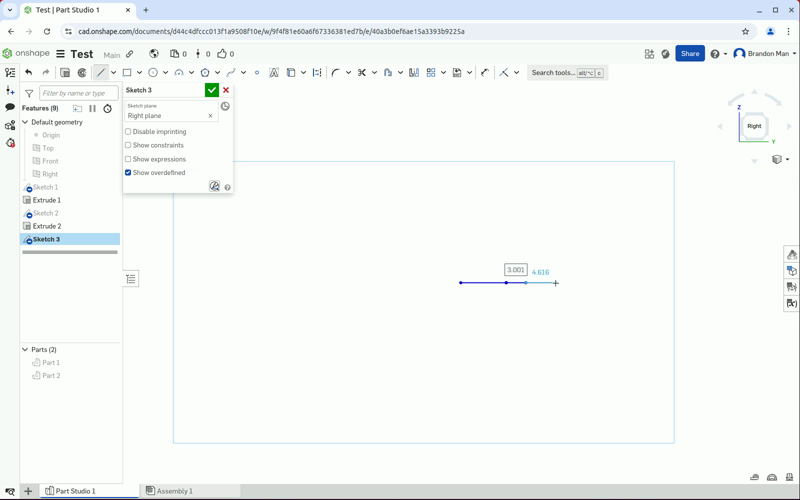
mouse_move(570, 282)
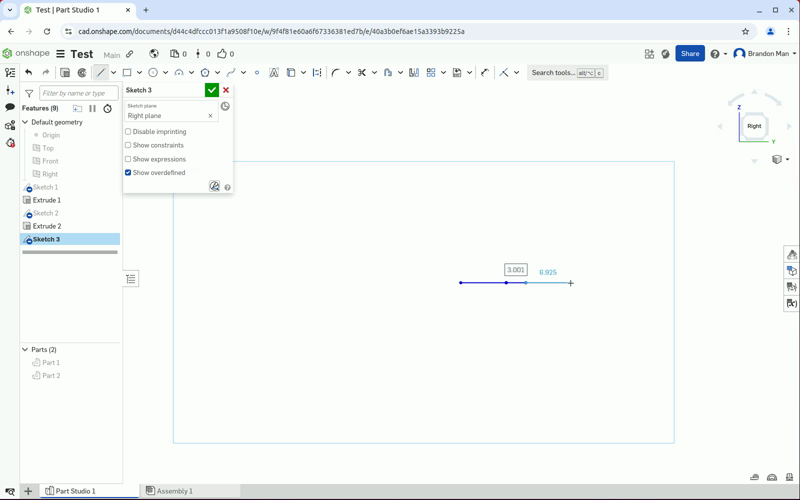
click(570, 282)
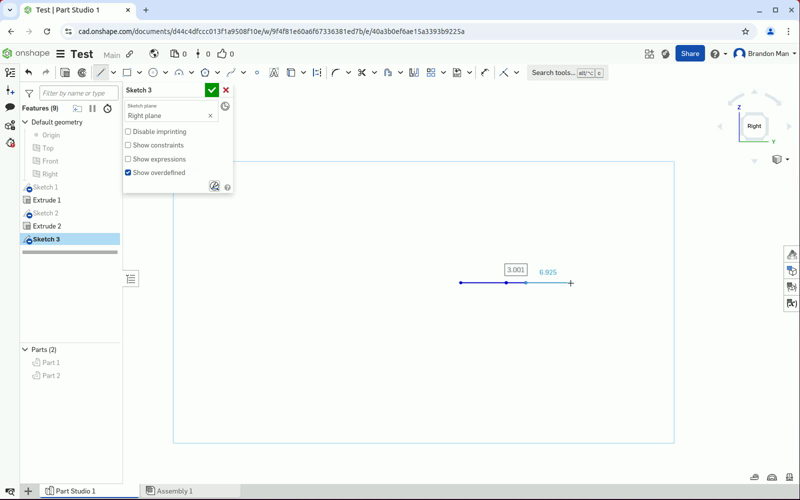
key_up(shift)
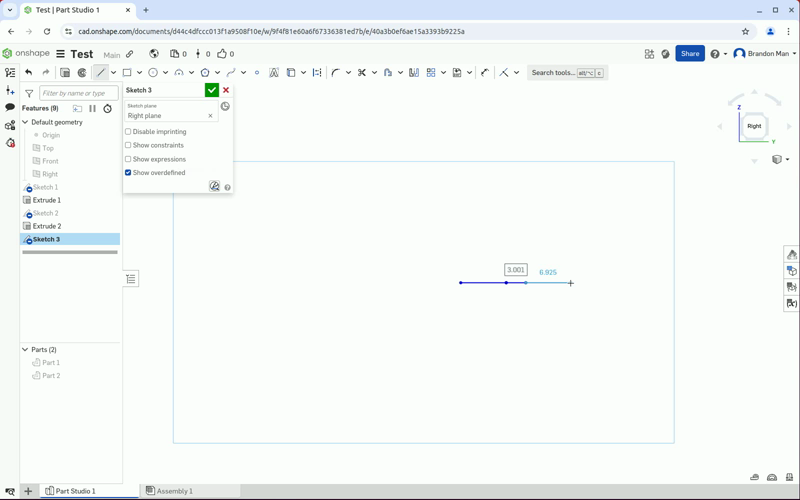
key_down(shift)
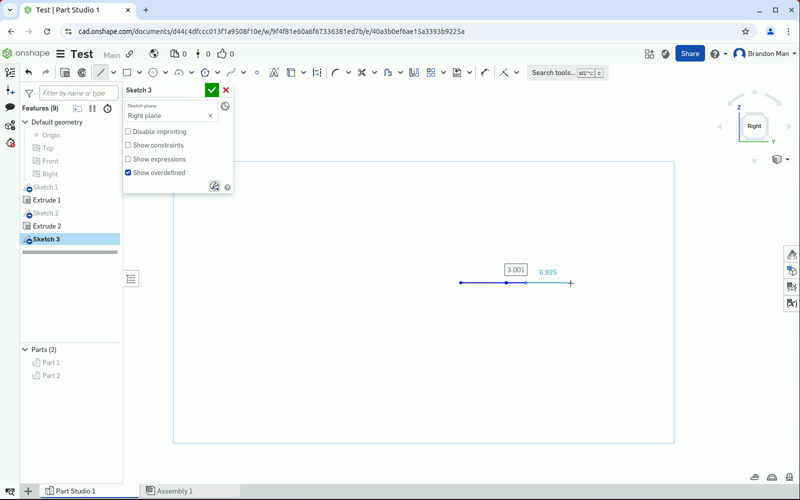
mouse_move(589, 282)
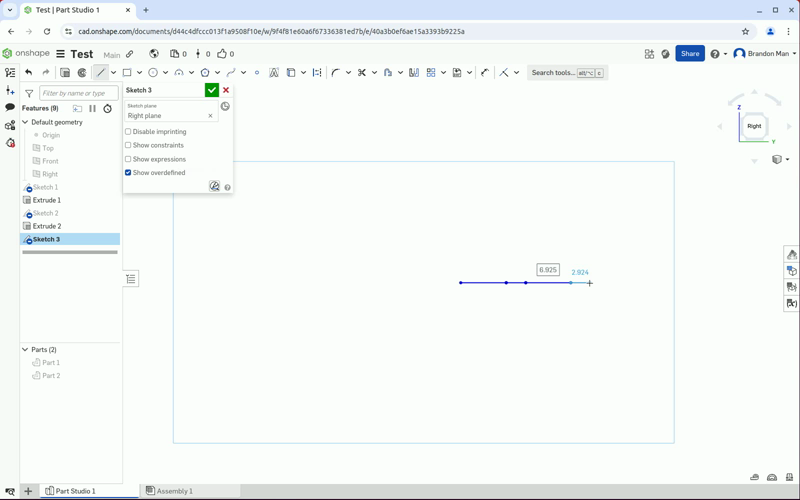
mouse_move(570, 225)
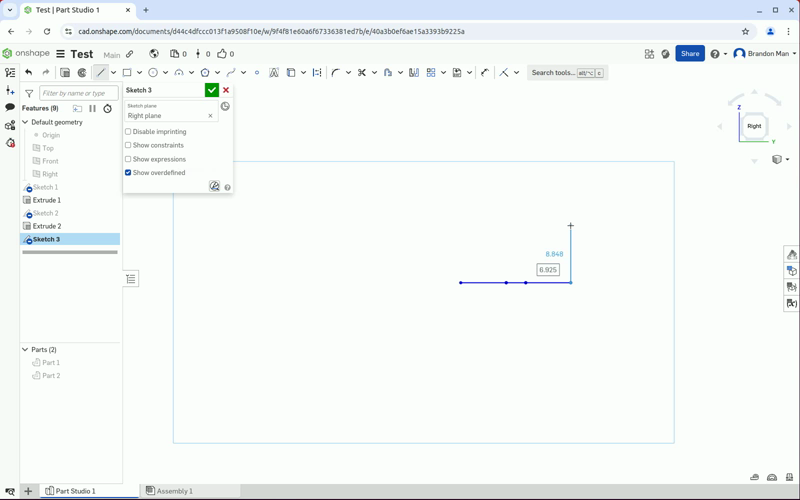
click(570, 225)
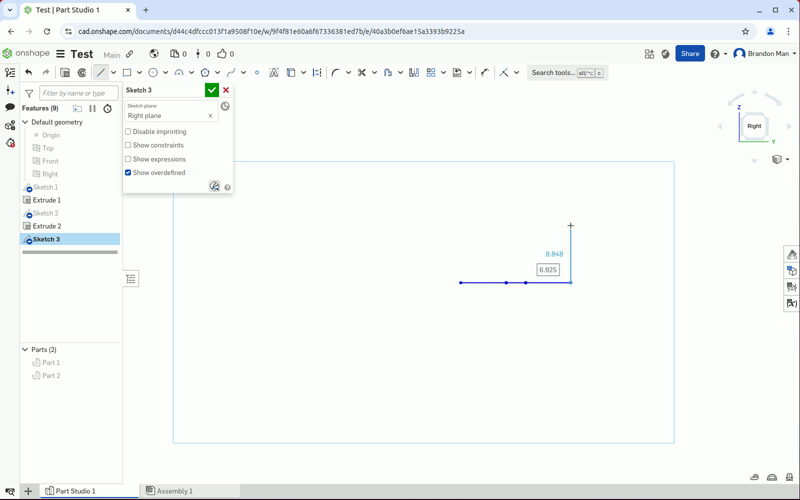
key_up(shift)
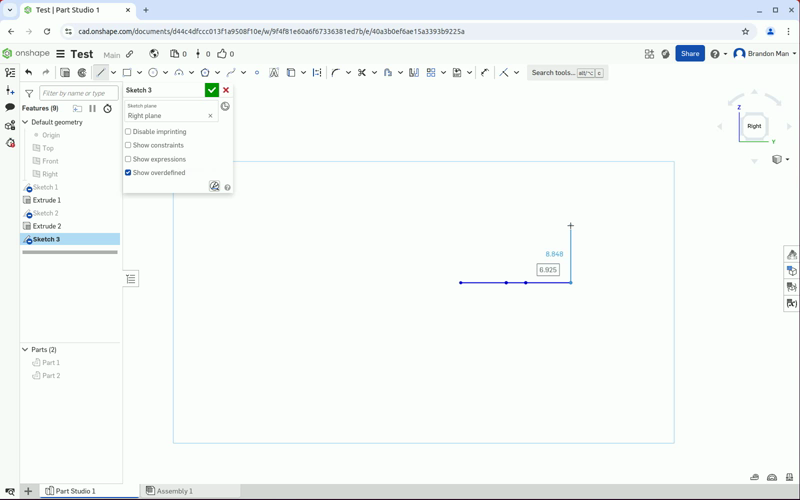
key_down(shift)
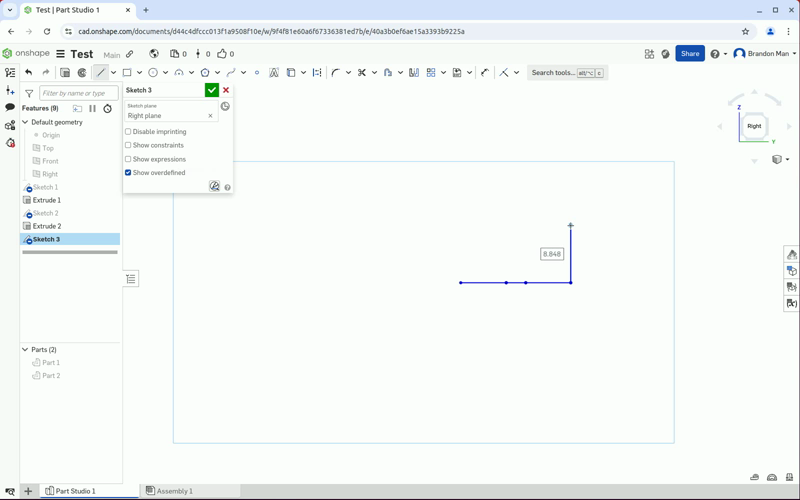
mouse_move(589, 225)
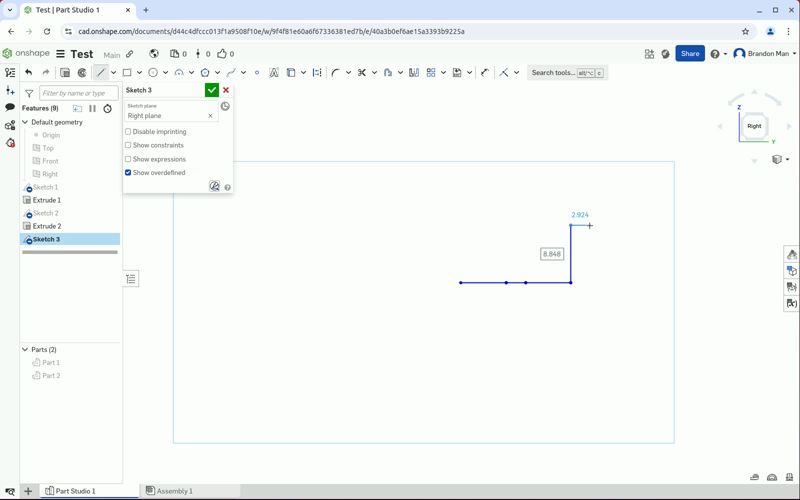
mouse_move(570, 205)
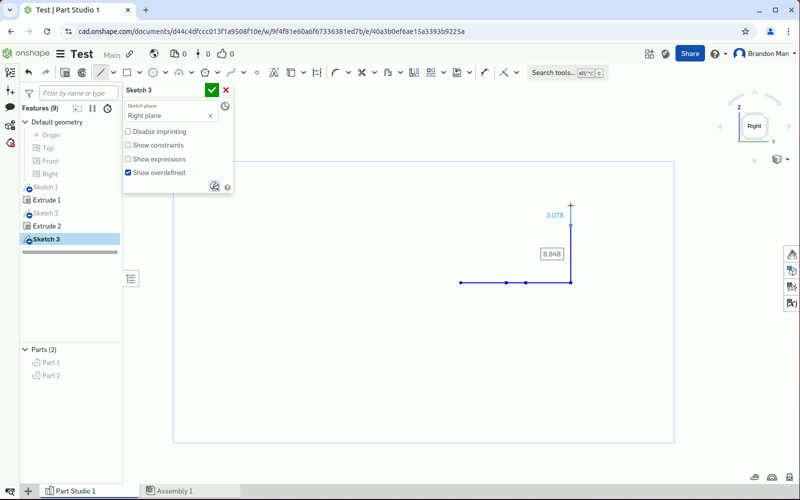
click(570, 205)
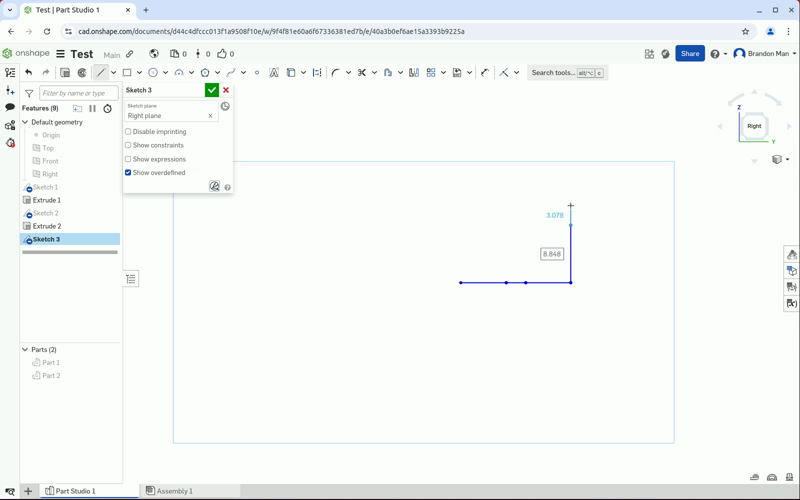
key_up(shift)
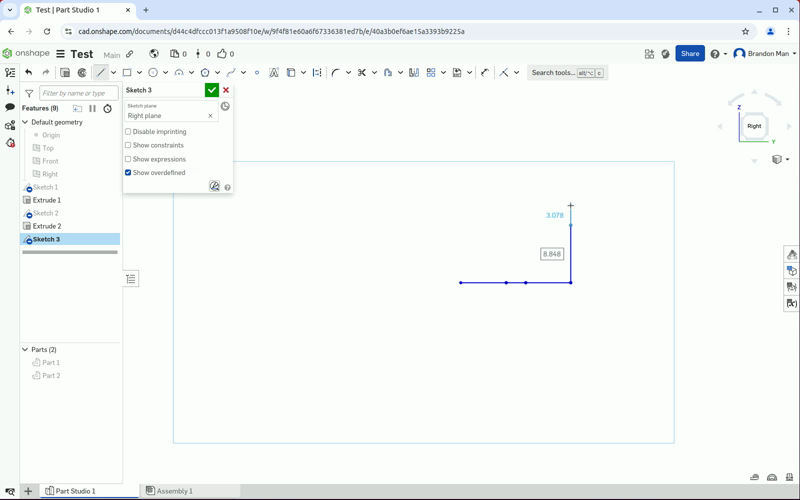
key_down(shift)
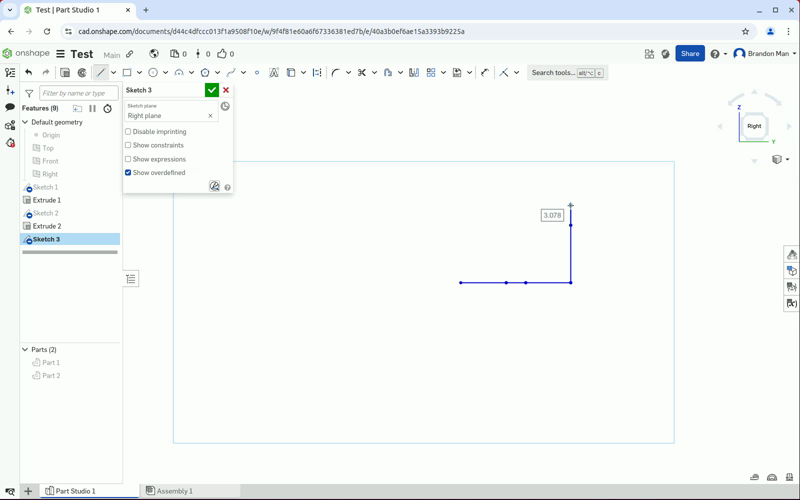
mouse_move(589, 205)
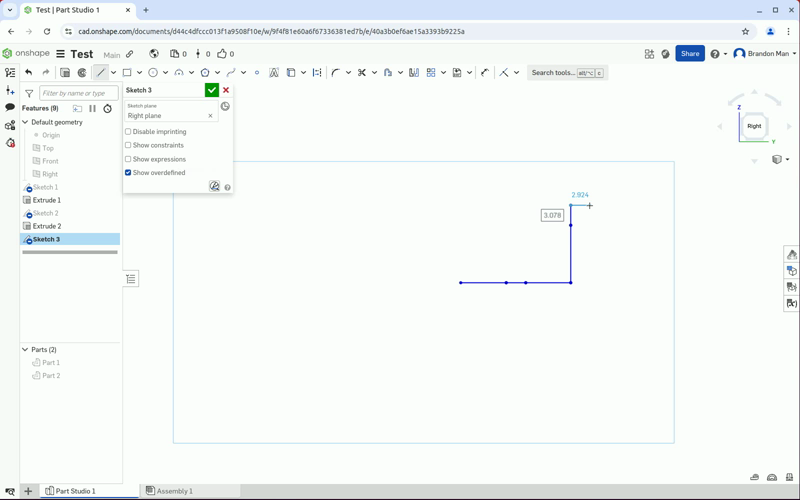
mouse_move(570, 187)
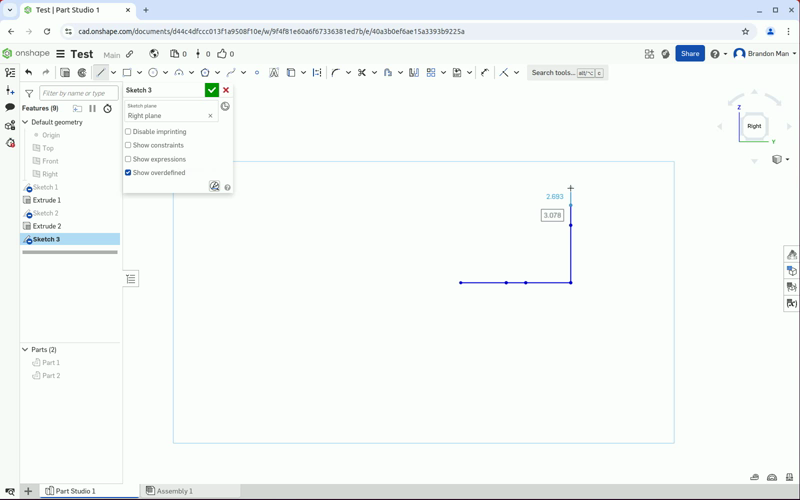
click(570, 187)
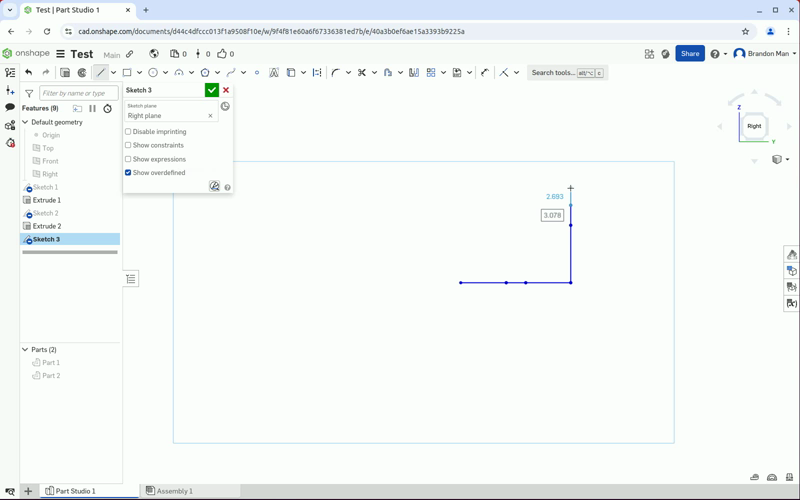
key_up(shift)
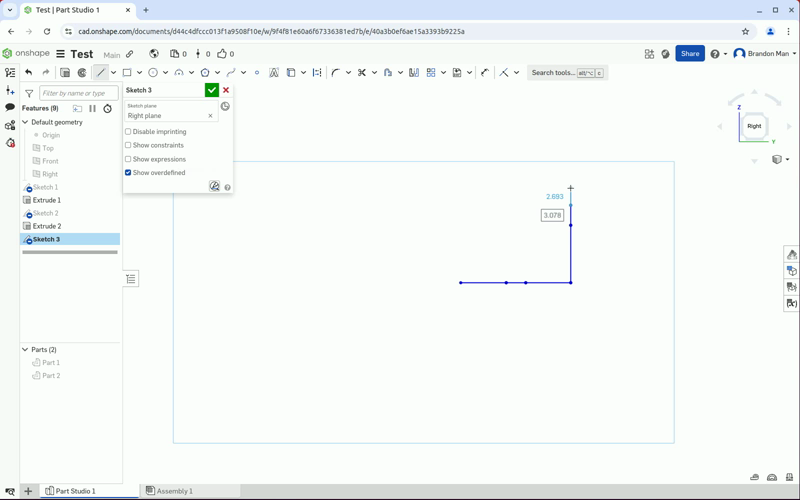
key_down(shift)
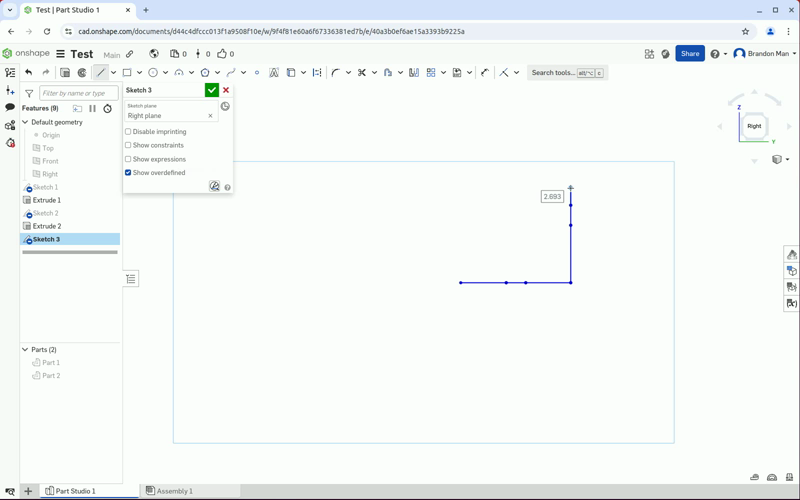
mouse_move(589, 187)
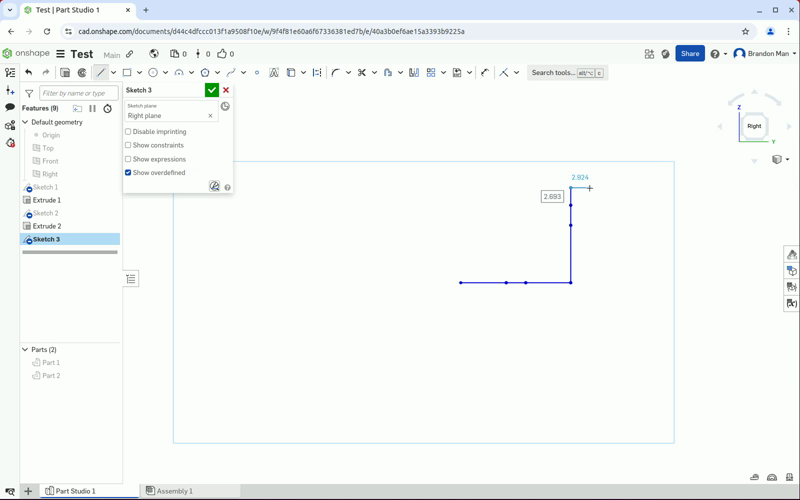
mouse_move(530, 187)
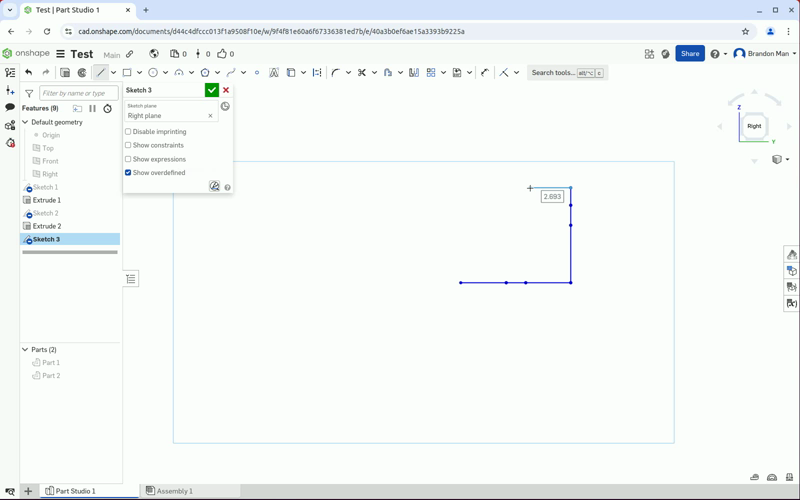
click(530, 187)
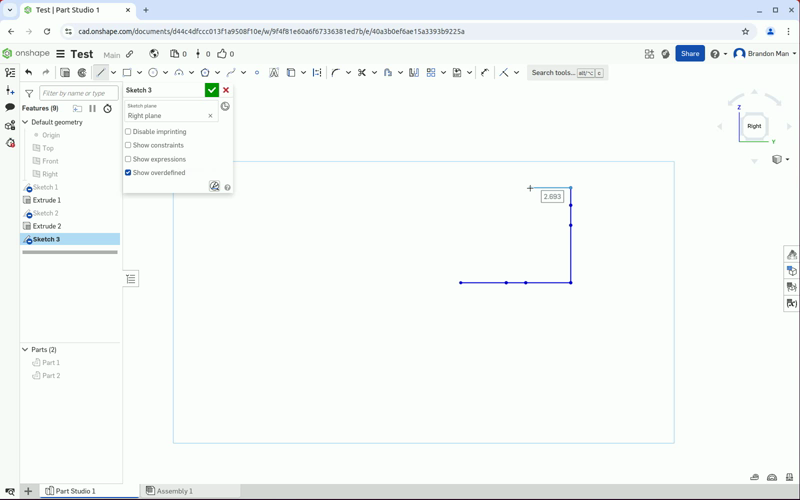
key_up(shift)
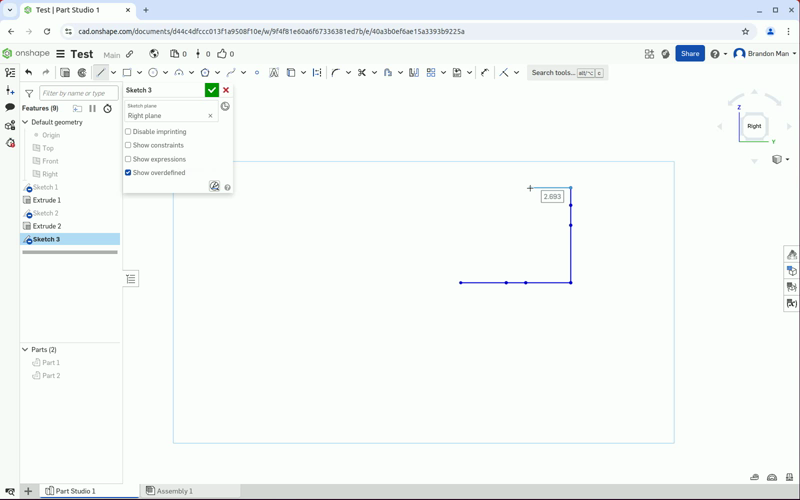
key_down(shift)
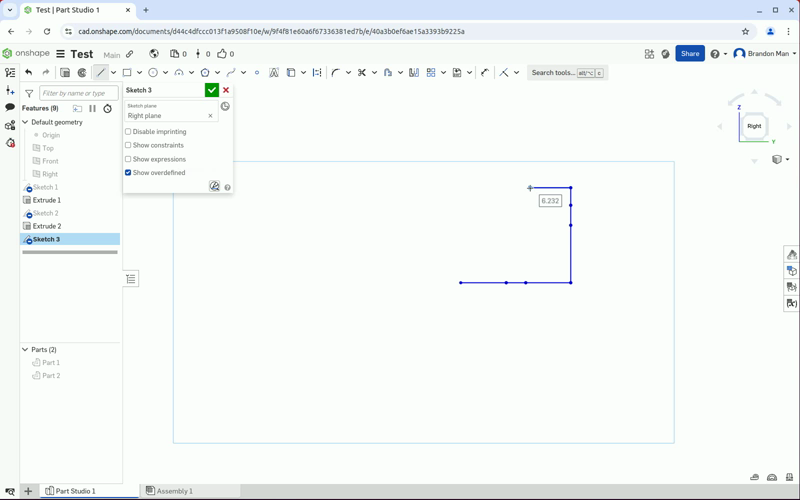
mouse_move(560, 187)
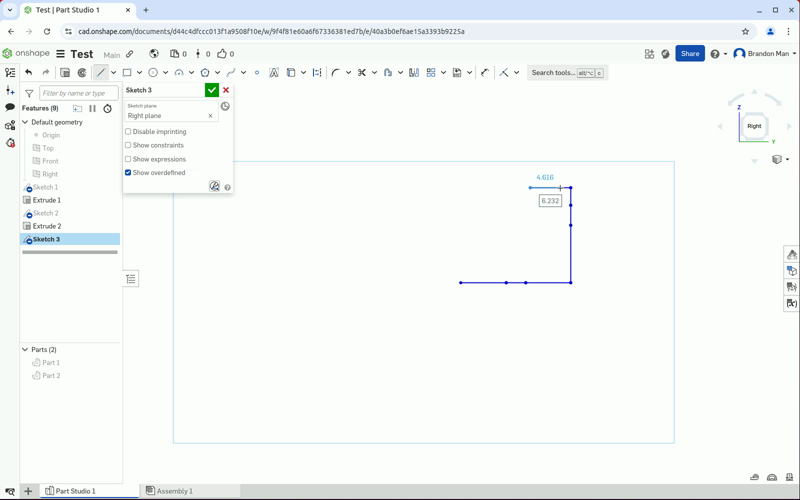
mouse_move(530, 238)
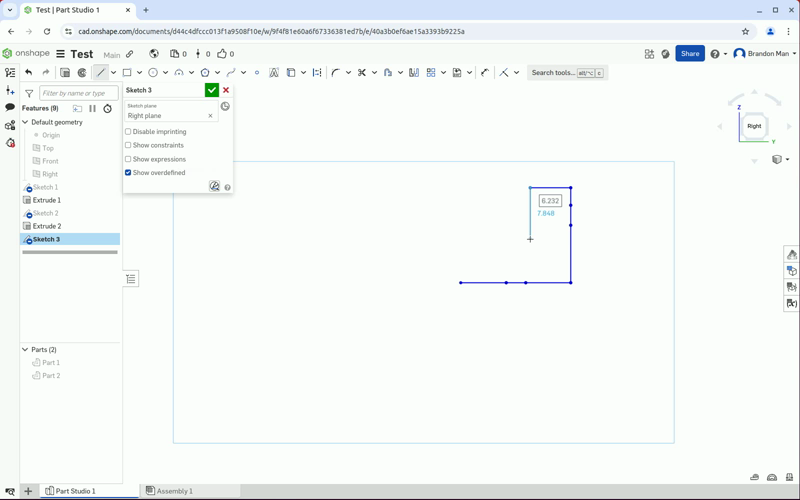
click(530, 238)
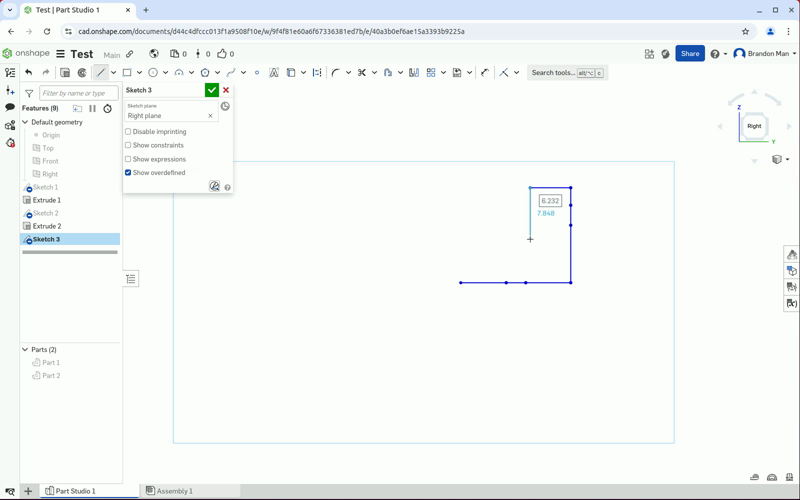
key_up(shift)
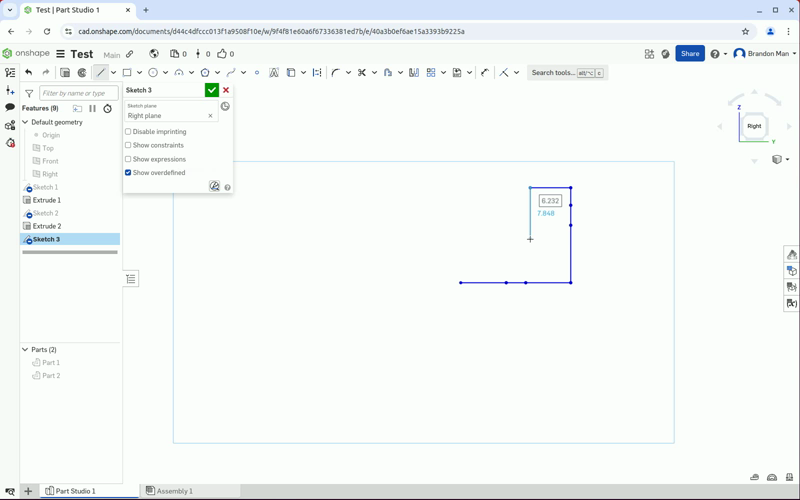
key_down(shift)
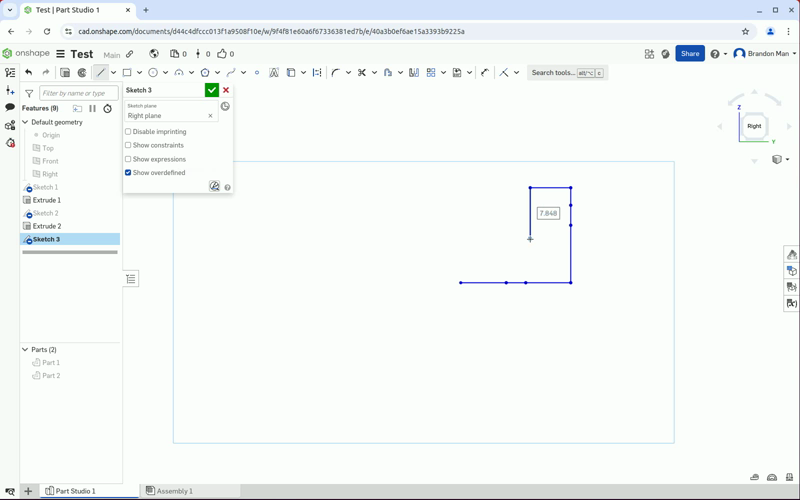
mouse_move(460, 238)
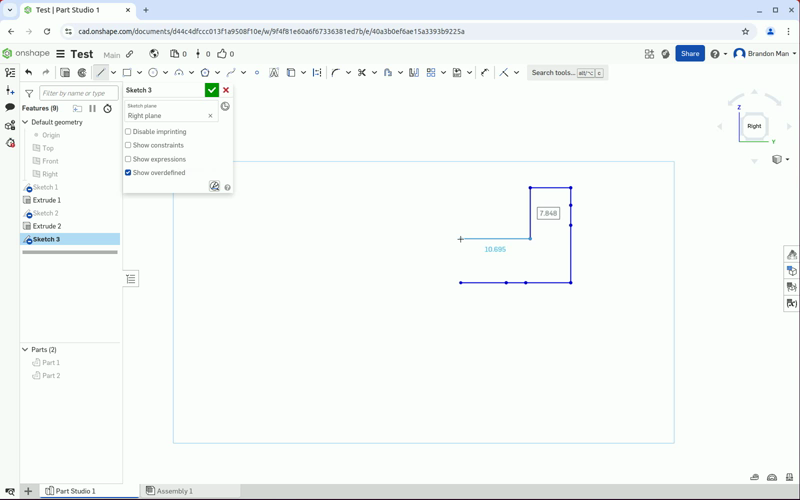
click(460, 238)
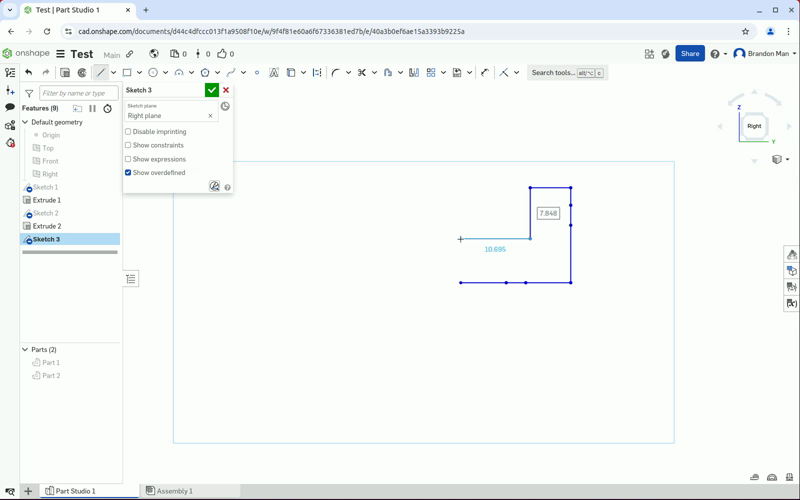
key_up(shift)
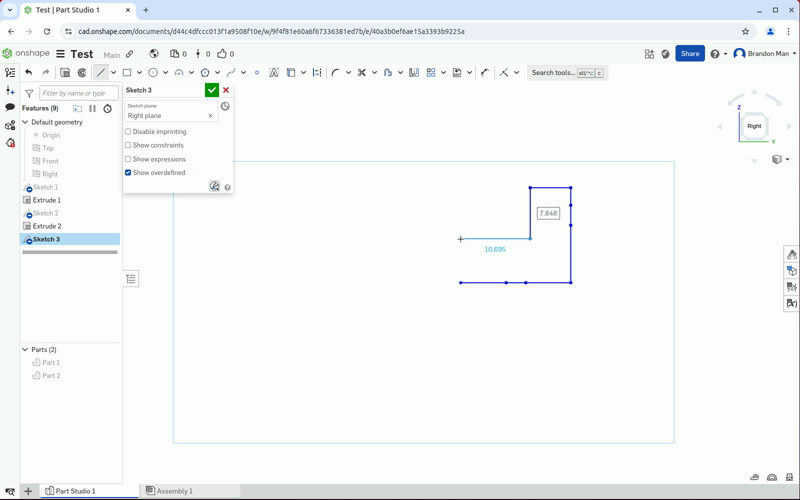
mouse_move(490, 238)
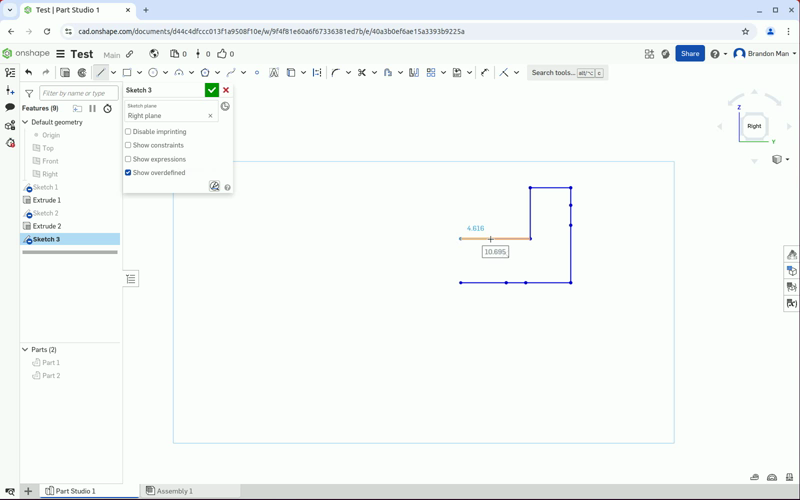
key_down(shift)
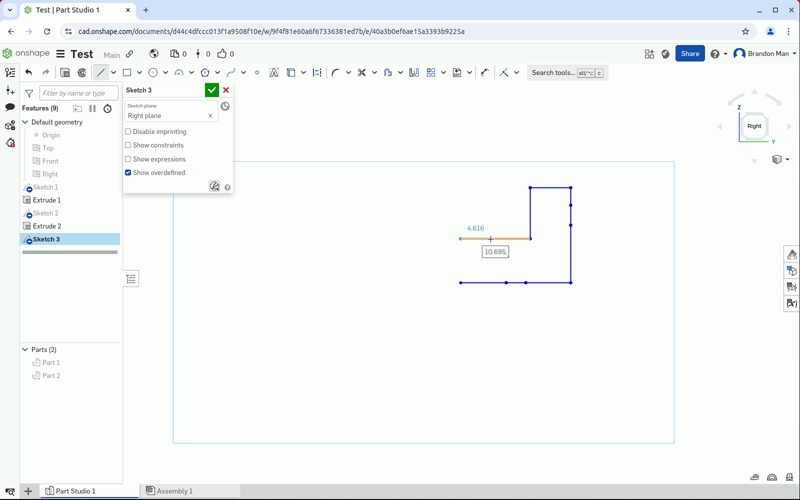
mouse_move(460, 282)
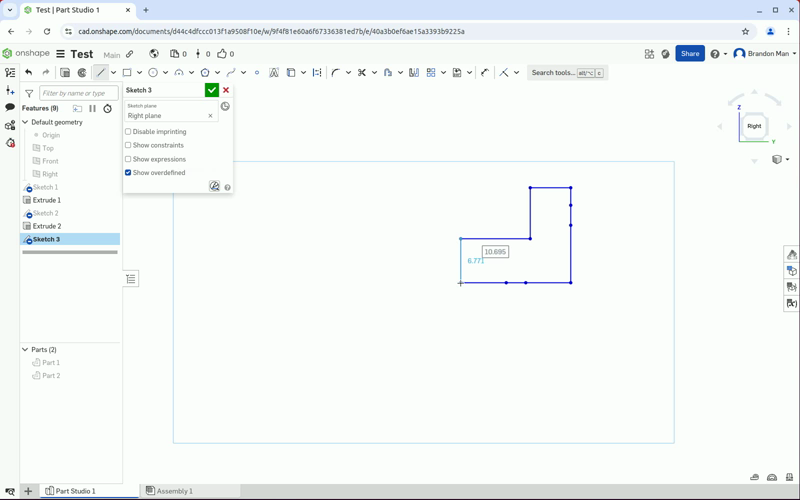
key_up(shift)
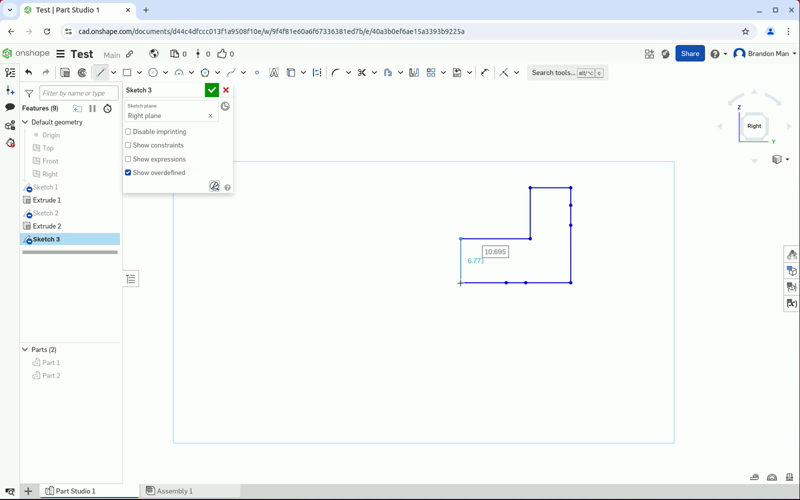
click(460, 282)
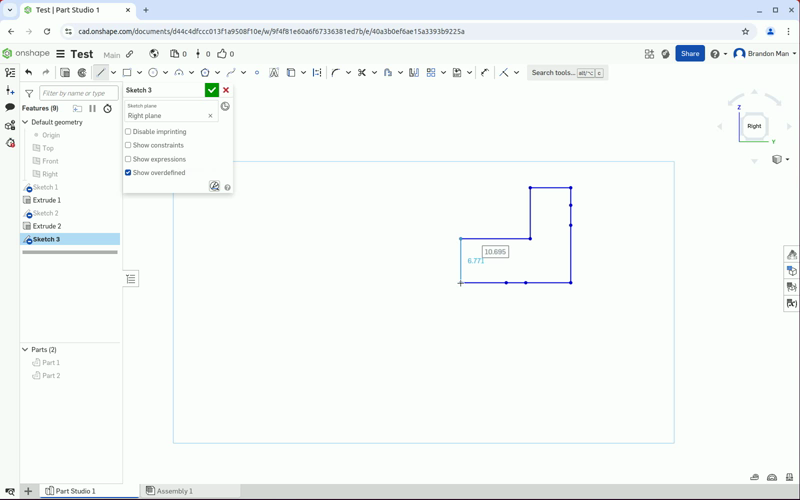
key(esc)
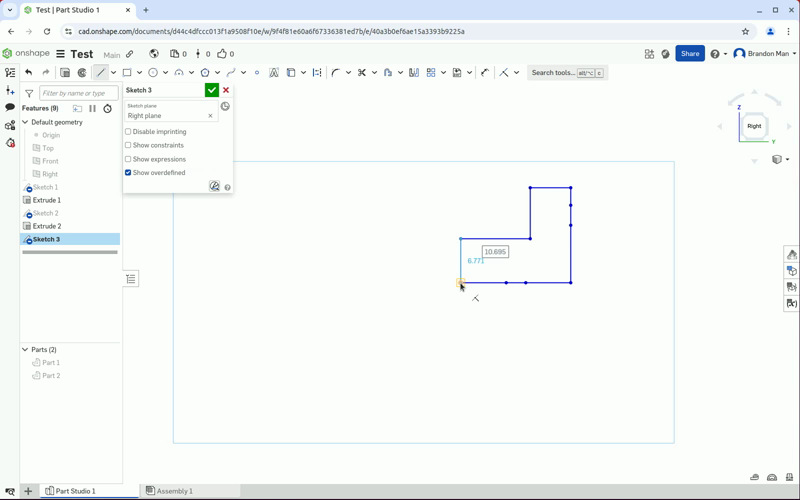
mouse_move(534, 268)
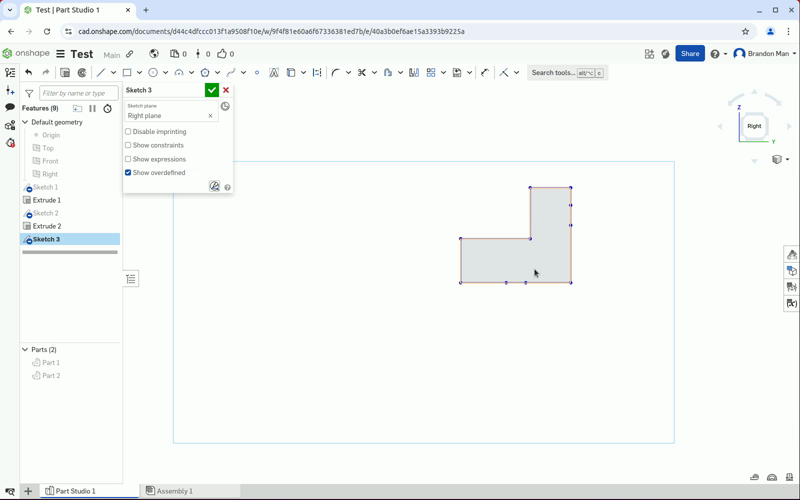
click(534, 268)
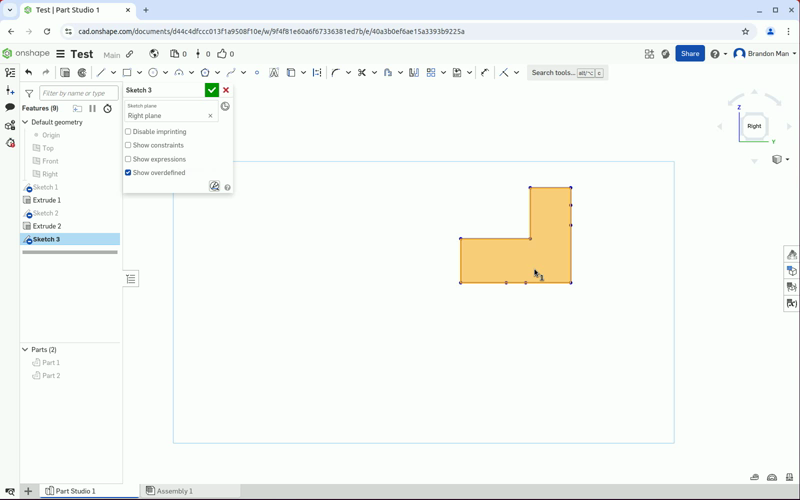
mouse_move(73, 352)
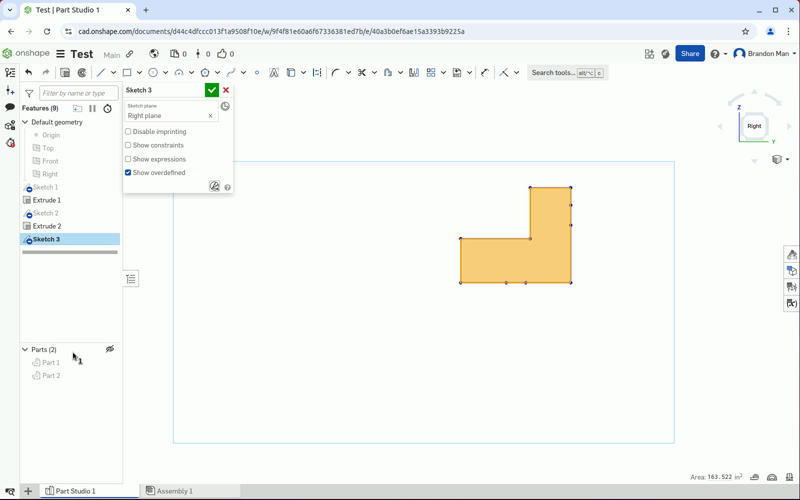
key(shift+y)
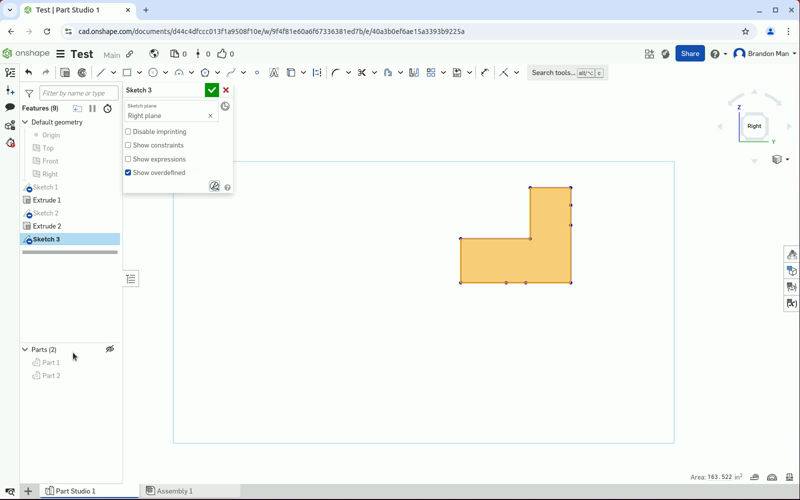
key(shift+e)
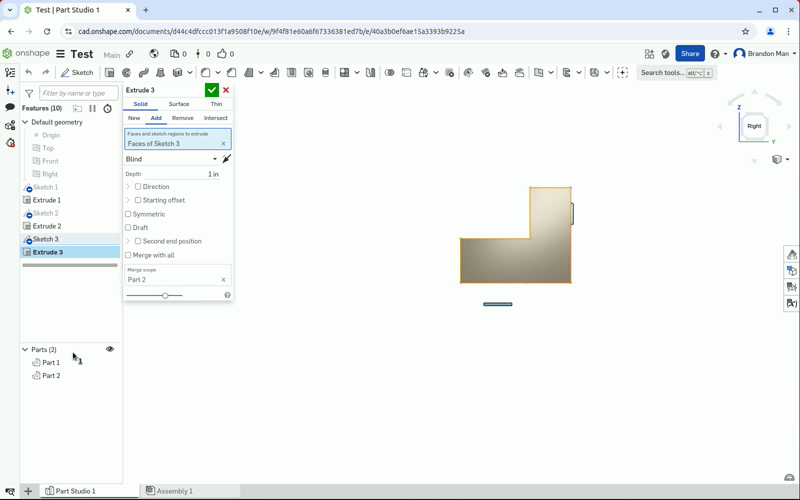
mouse_move(143, 106)
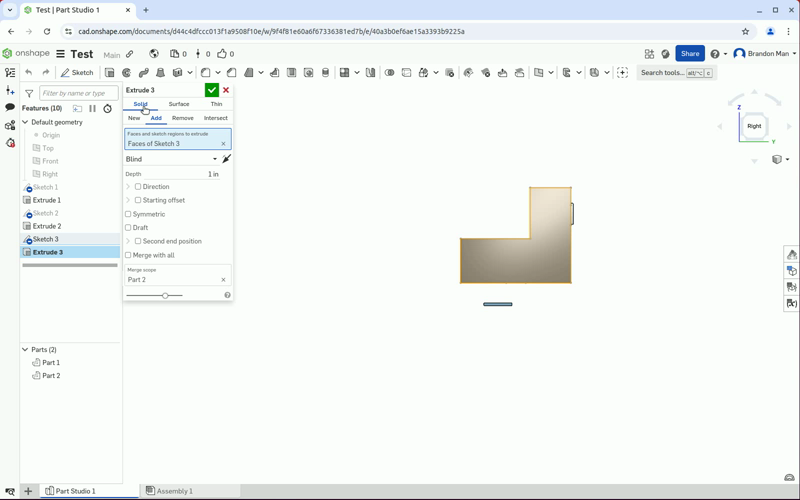
click(143, 106)
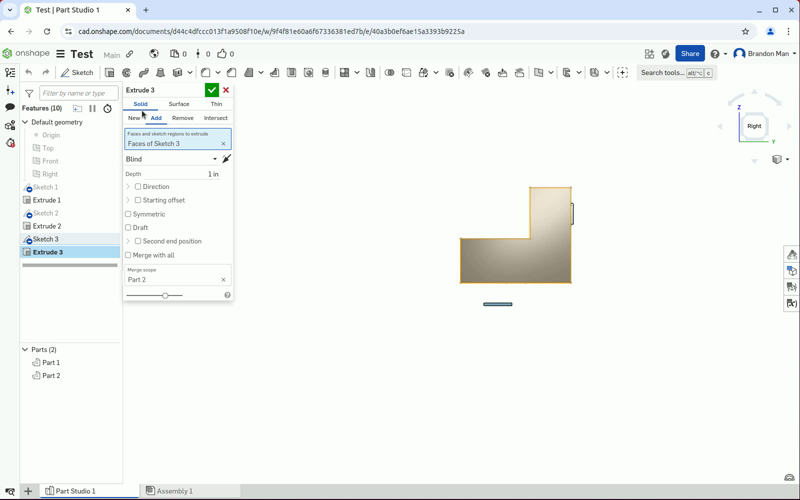
mouse_move(137, 120)
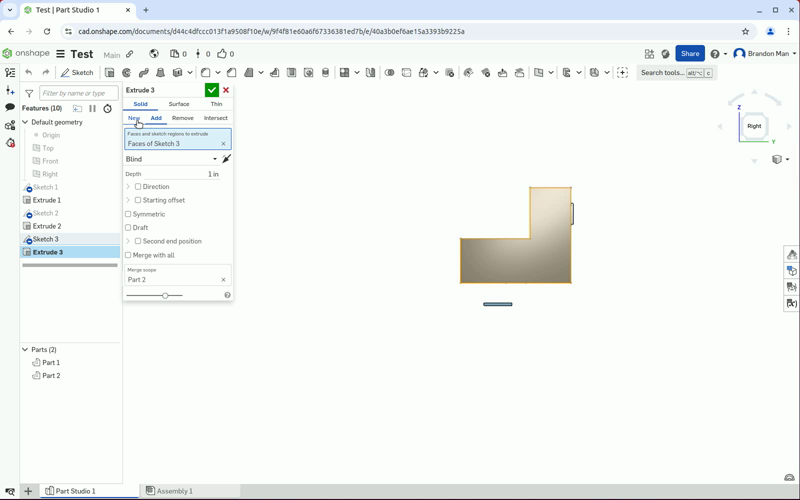
click(137, 120)
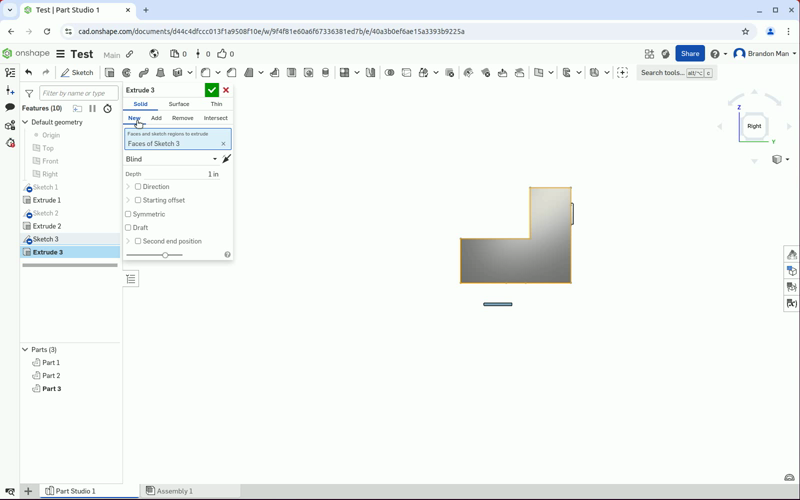
key(tab, 4)
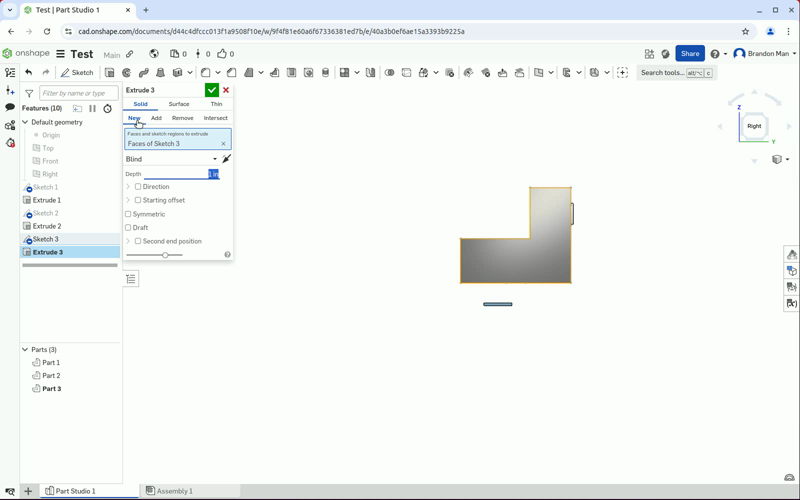
text(0.481)
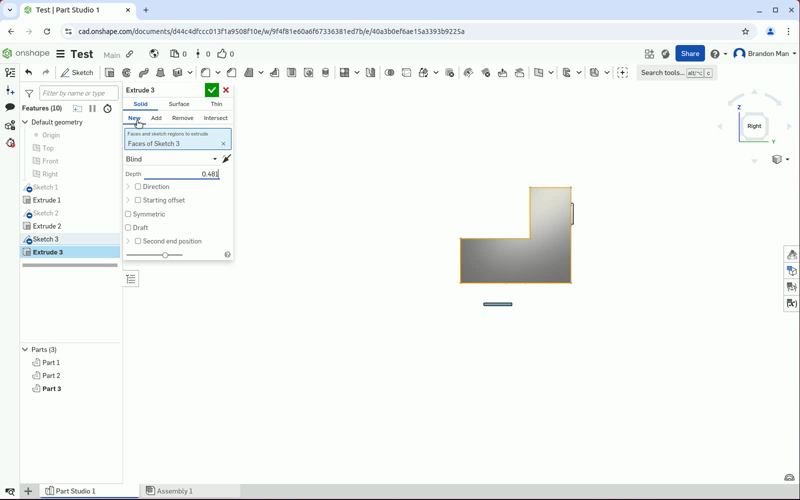
key(enter)
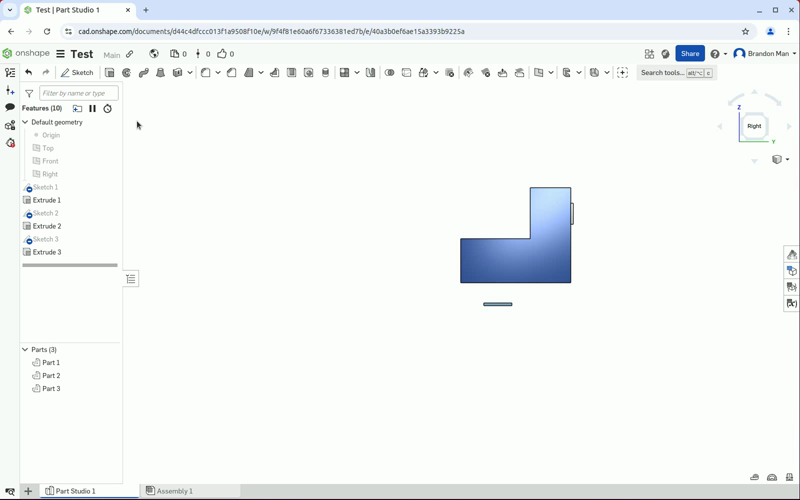
key(shift+h)
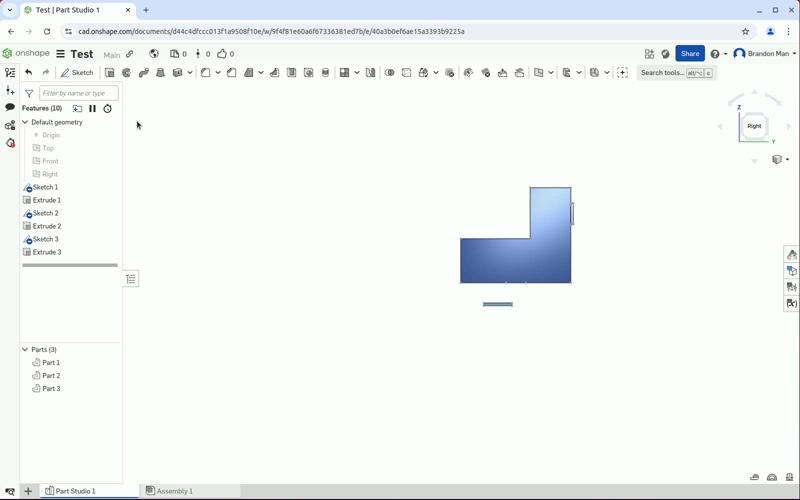
key(shift+h)
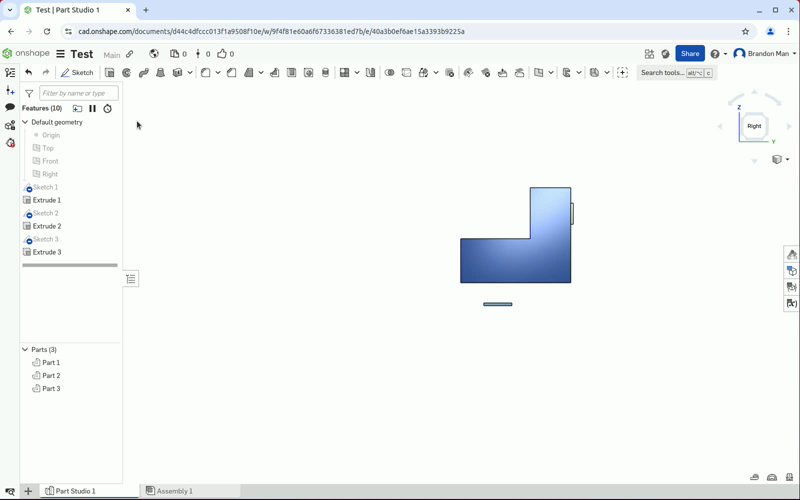
mouse_move(73, 189)
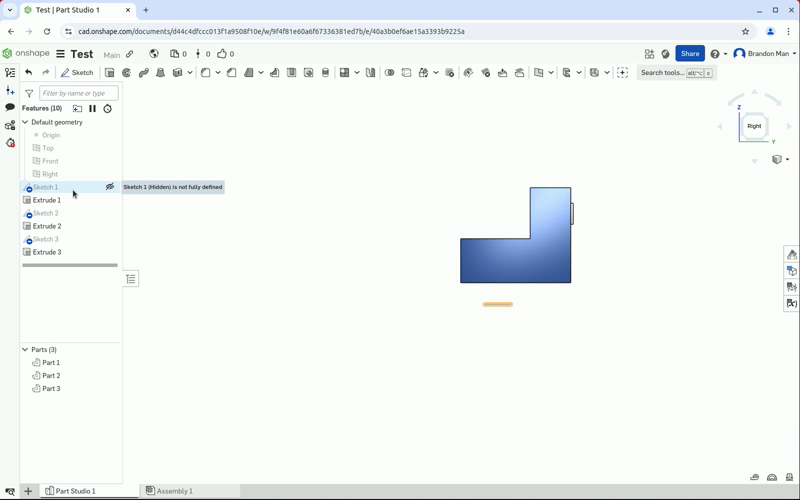
click(73, 189)
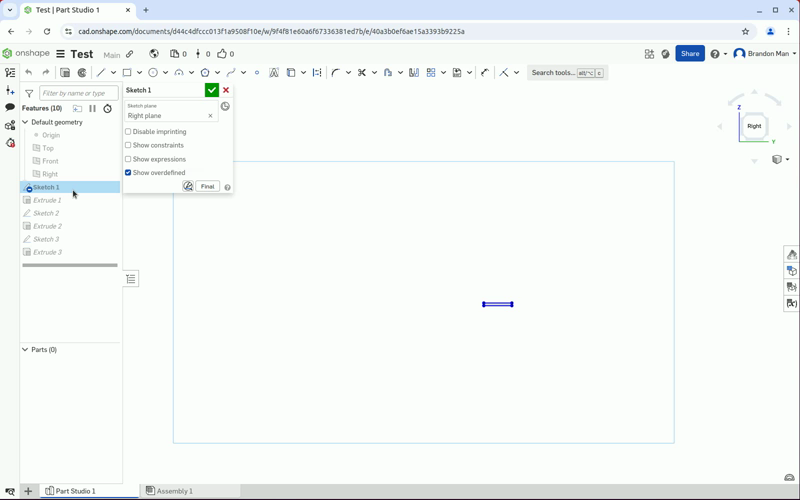
mouse_move(229, 92)
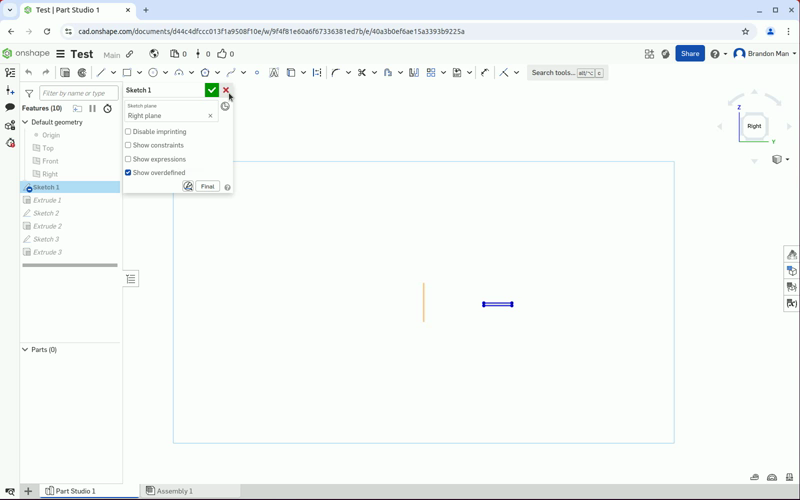
click(229, 92)
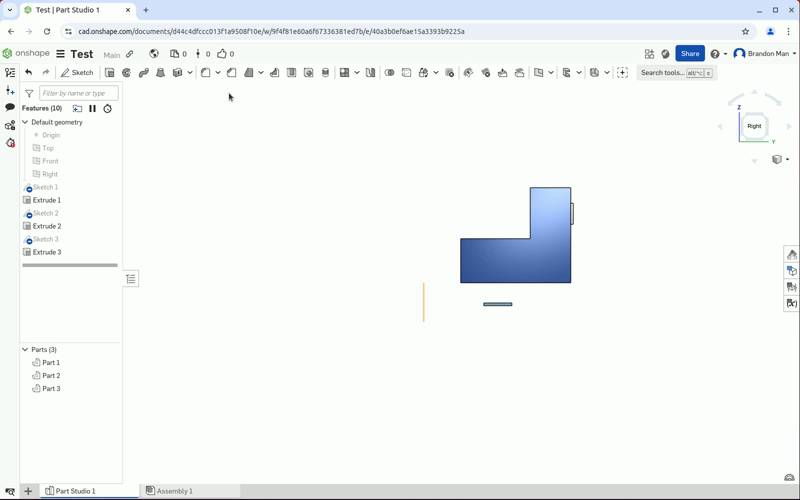
mouse_move(541, 75)
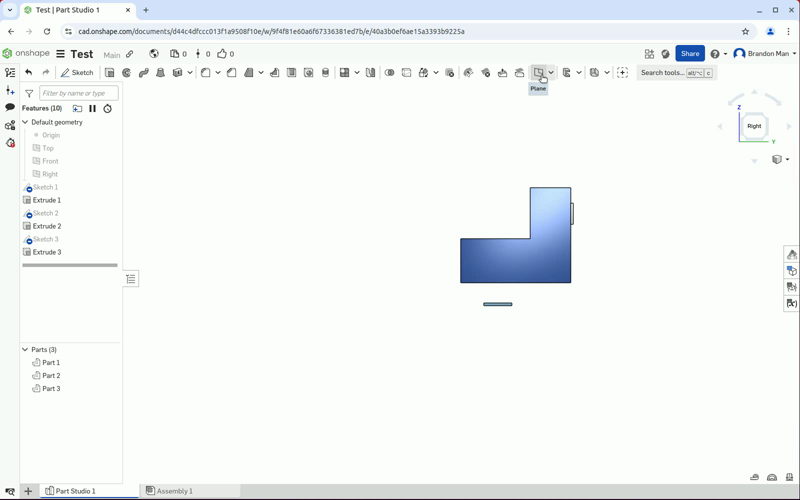
click(541, 75)
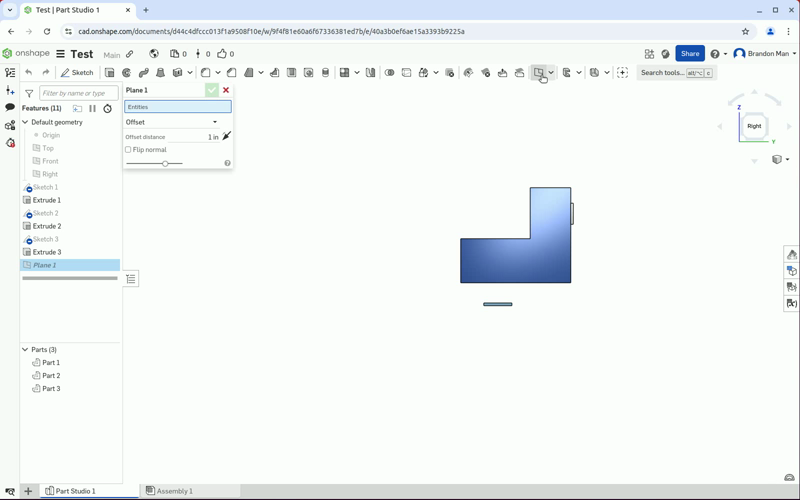
mouse_move(73, 176)
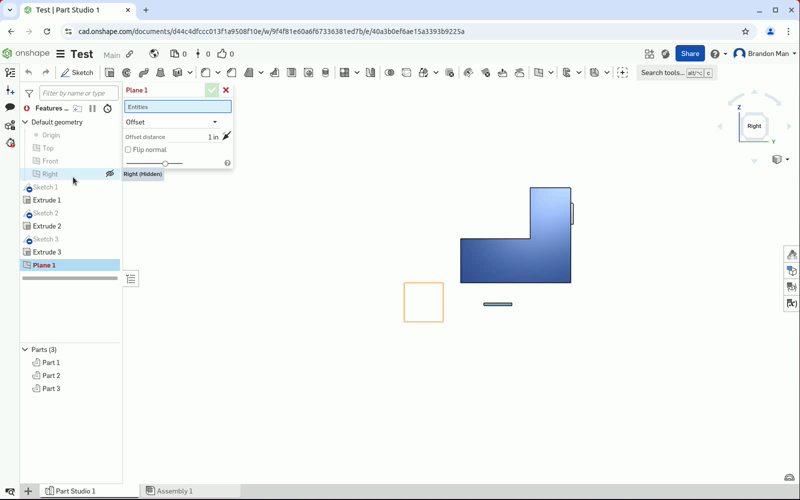
click(73, 176)
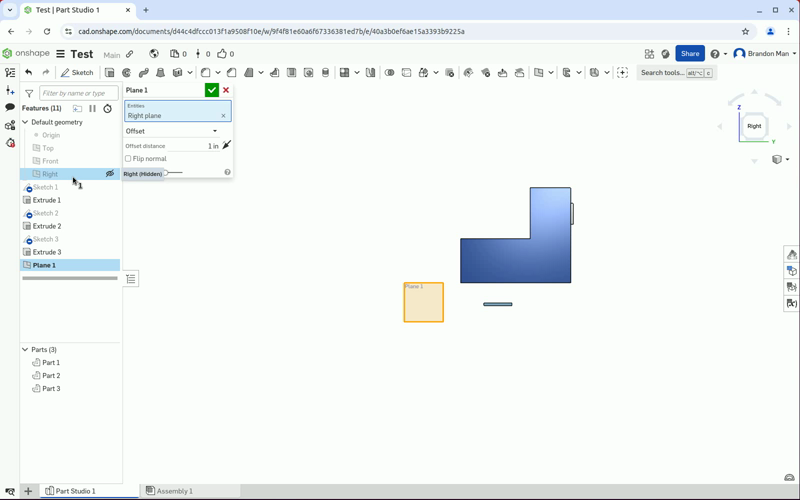
key(tab, 2)
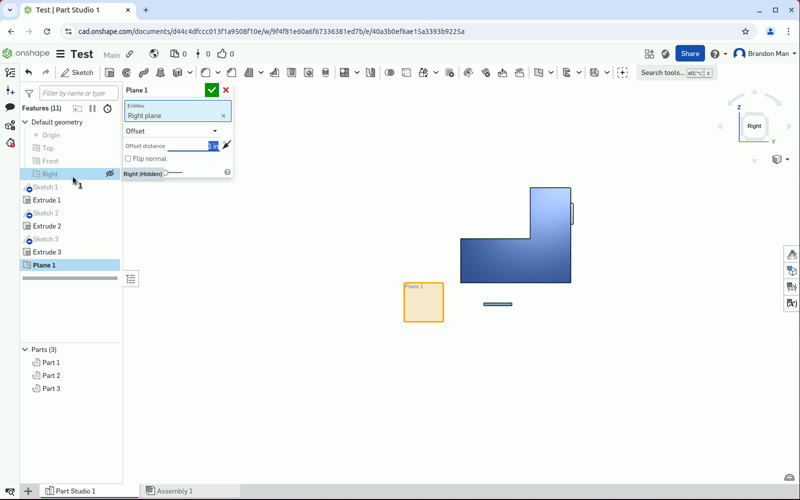
text(0.493)
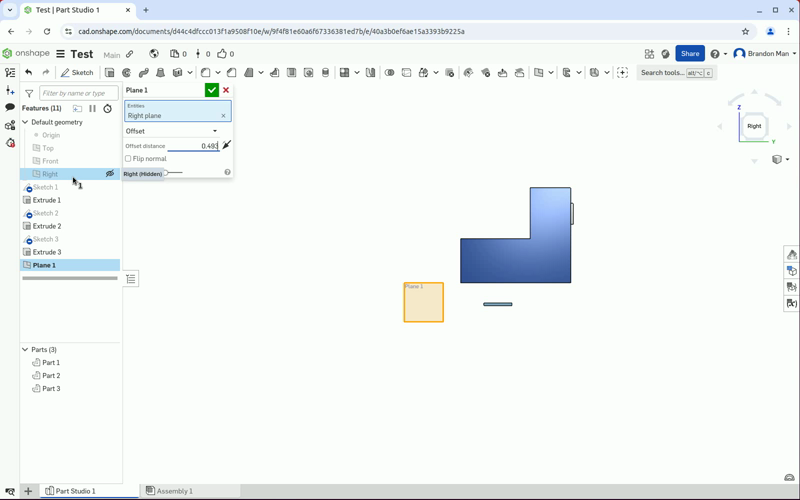
key(enter, 2)
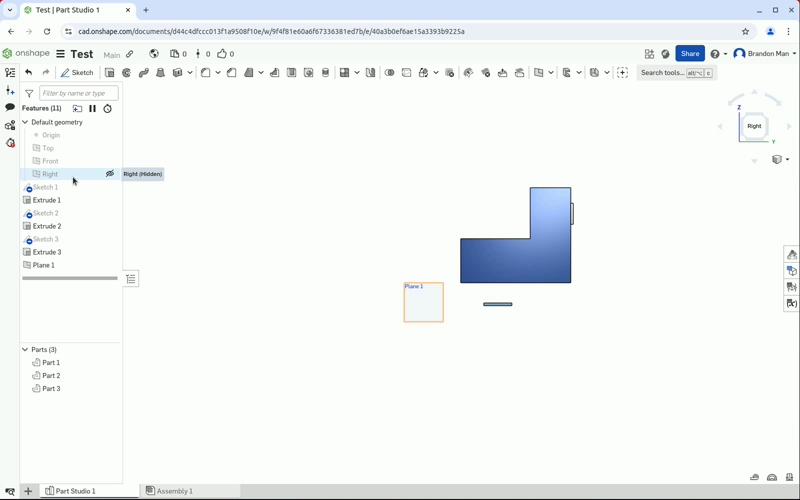
key(shift+s)
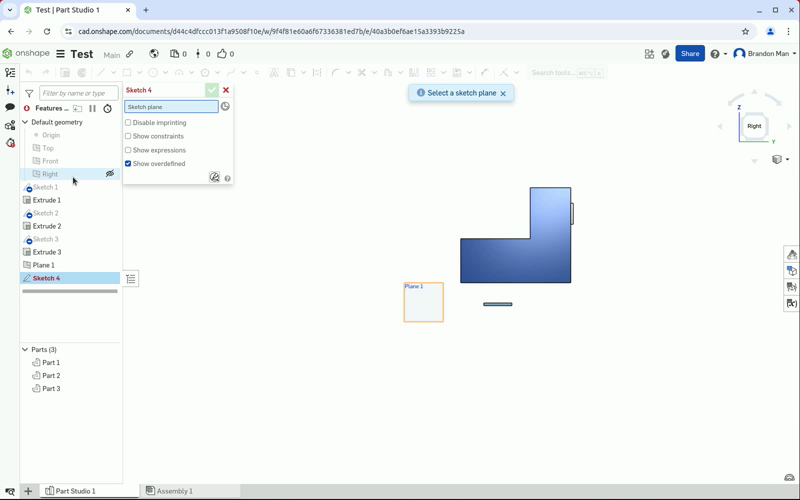
mouse_move(73, 267)
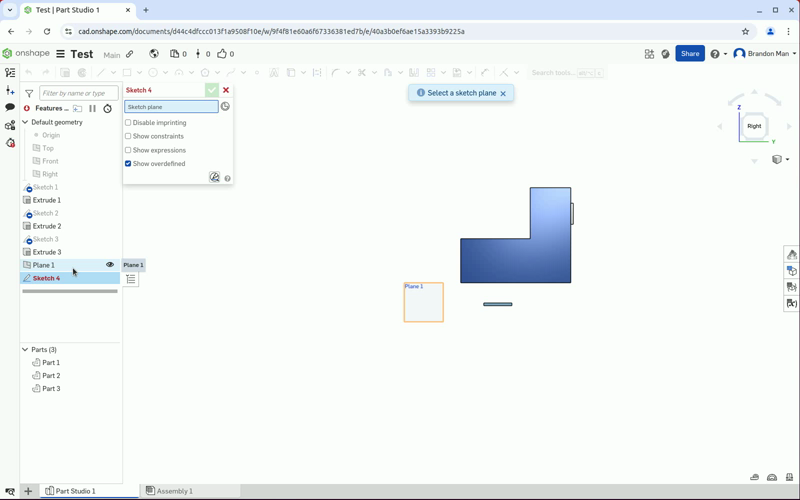
click(73, 267)
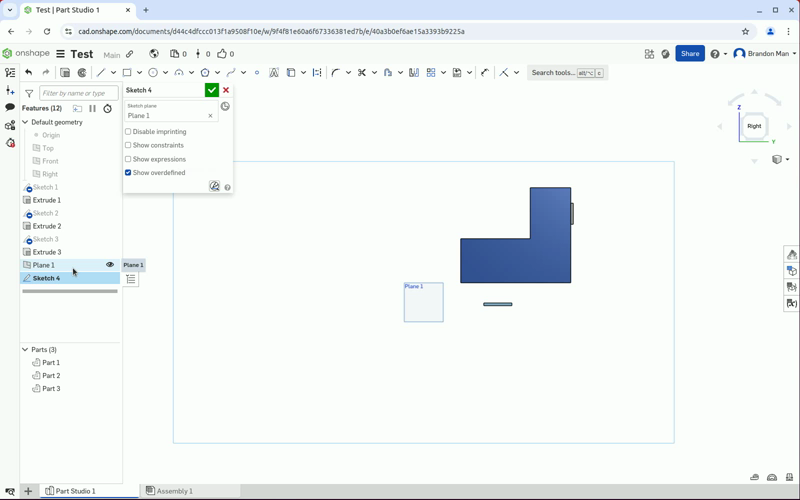
mouse_move(73, 352)
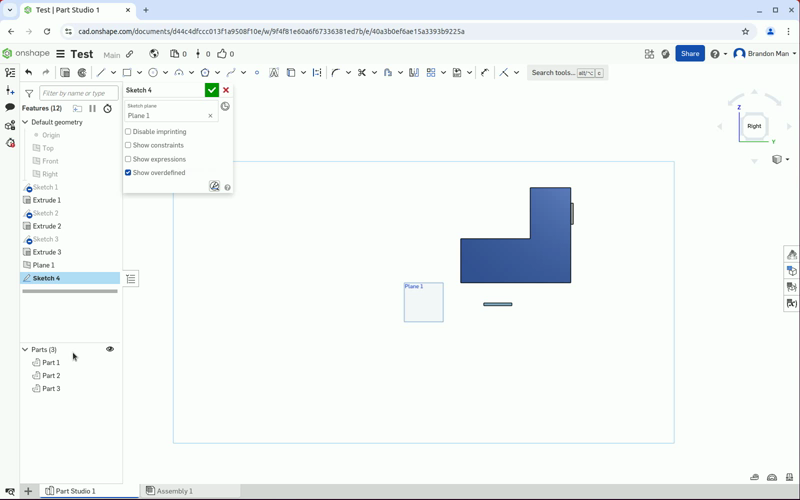
key(y)
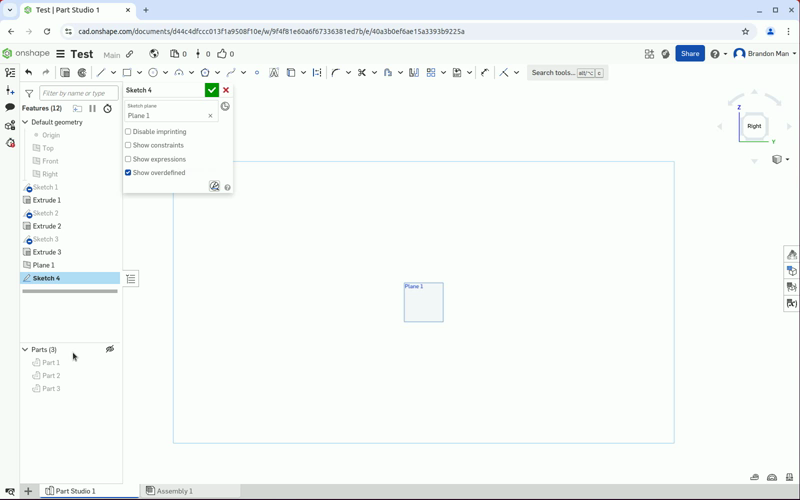
key(l)
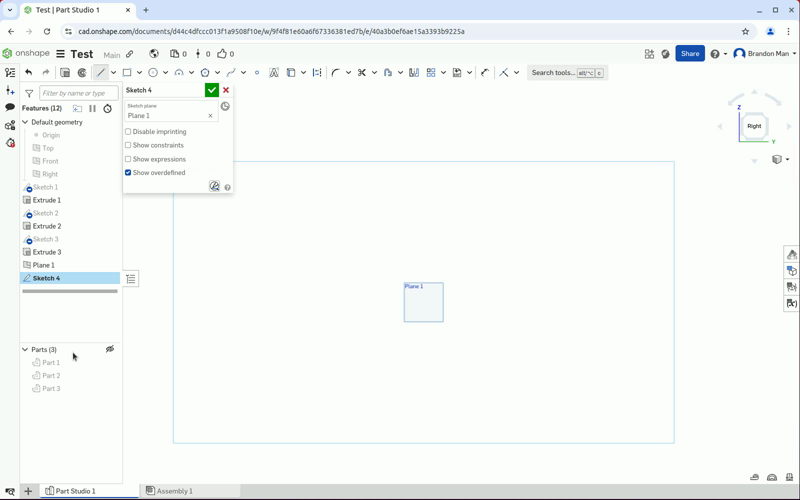
key_down(shift)
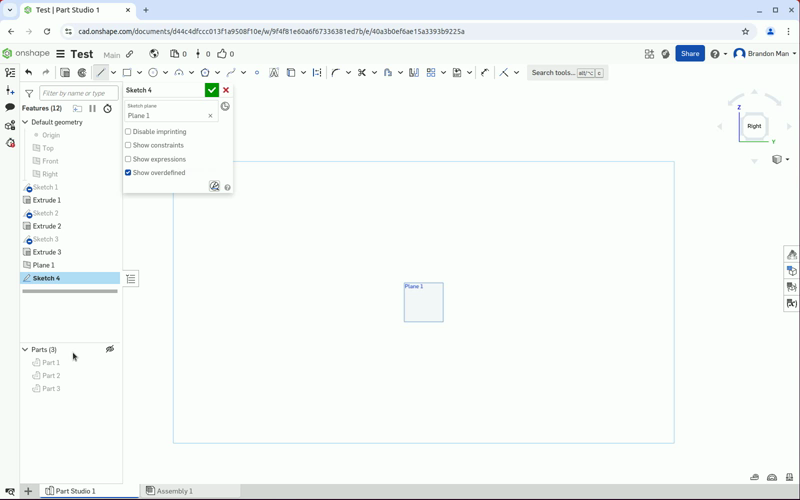
mouse_move(531, 224)
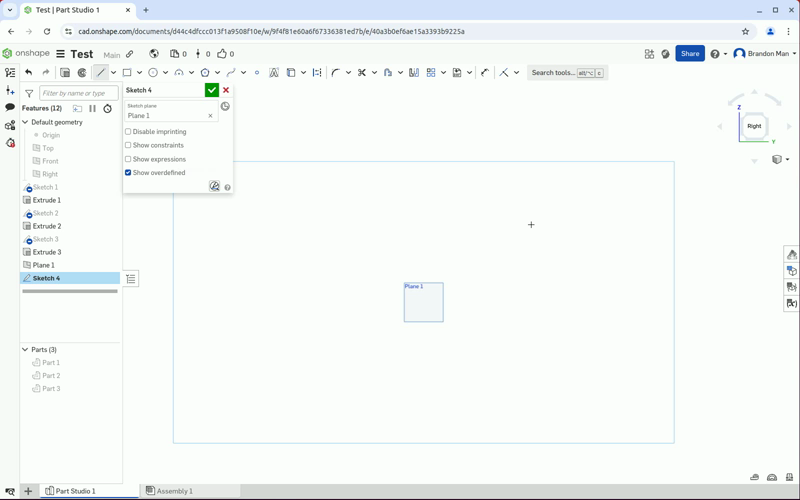
click(531, 224)
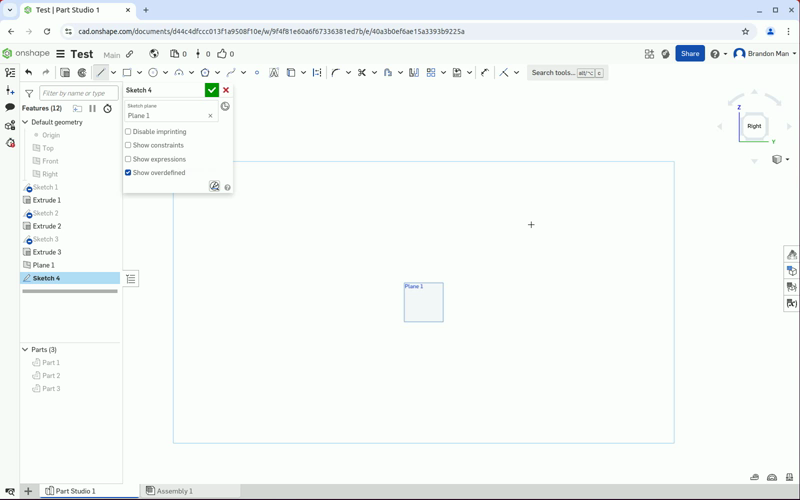
key_up(shift)
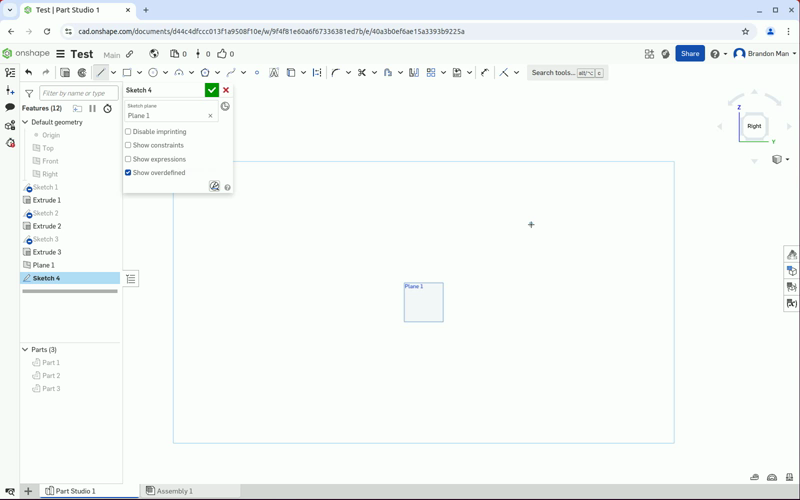
key_down(shift)
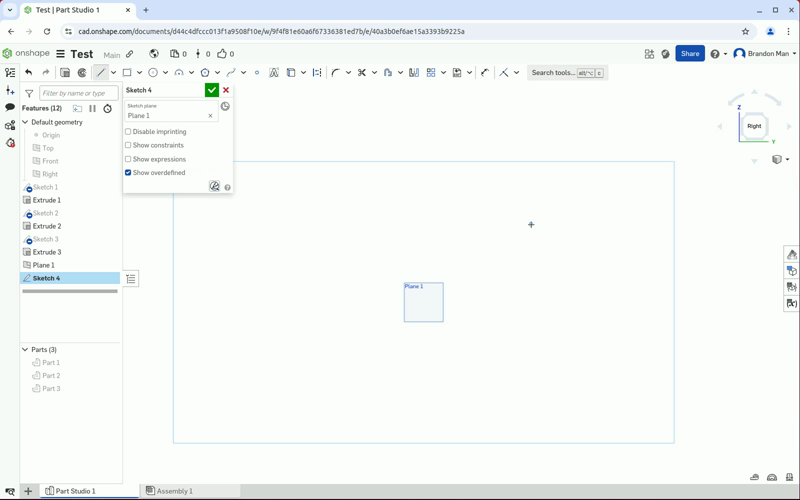
mouse_move(561, 224)
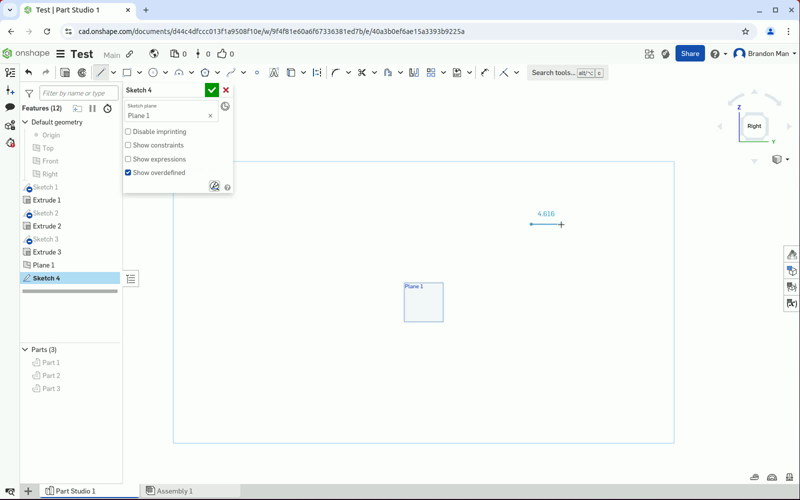
mouse_move(533, 224)
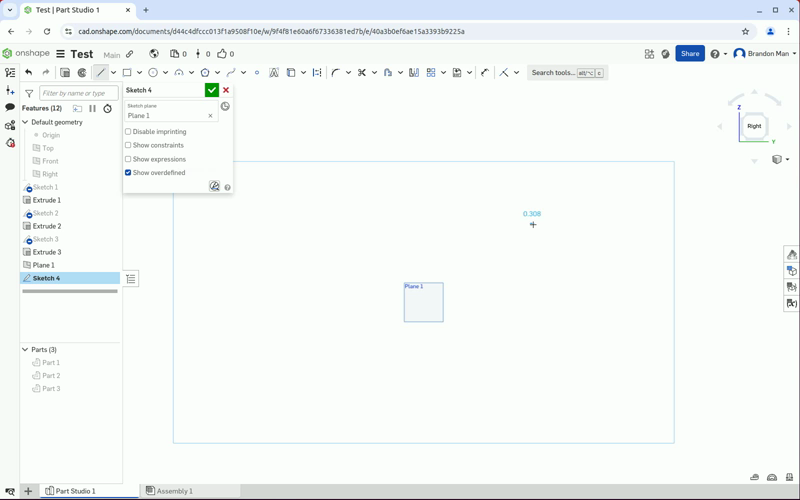
scroll(6)
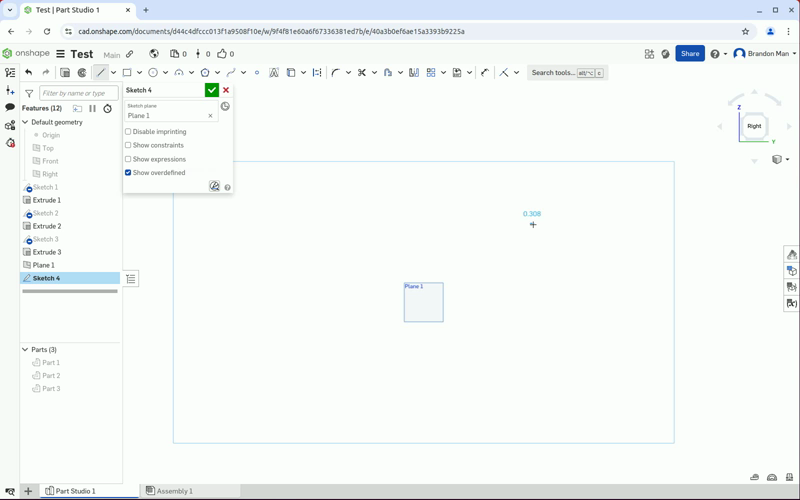
scroll(6)
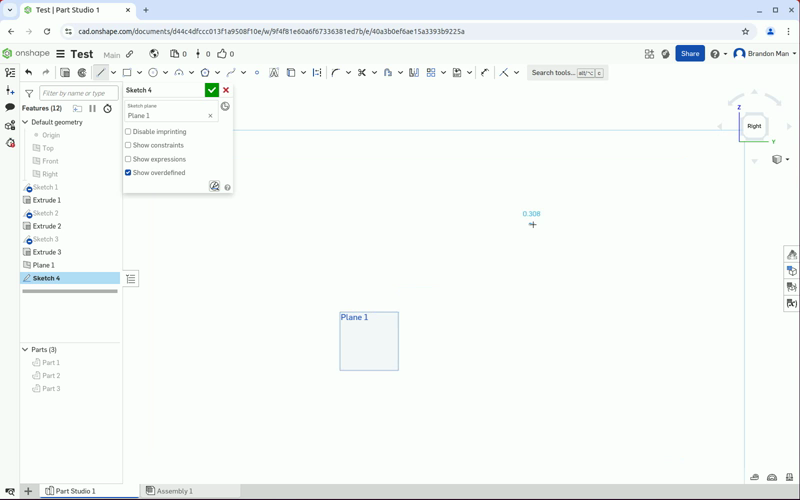
scroll(6)
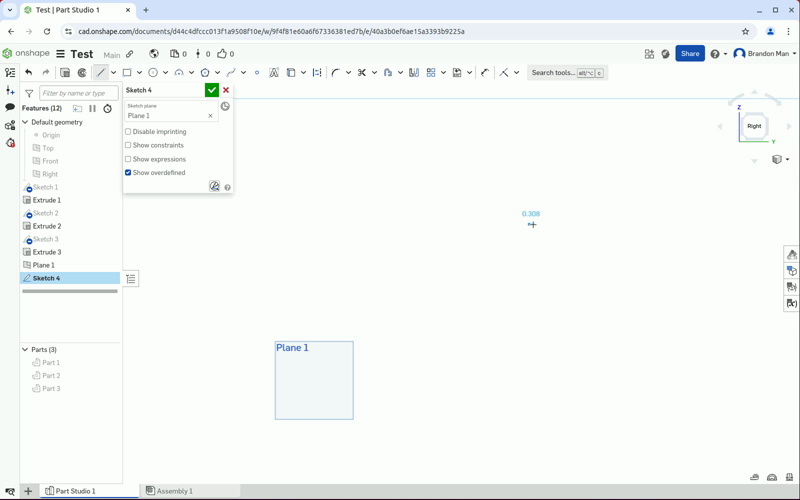
scroll(6)
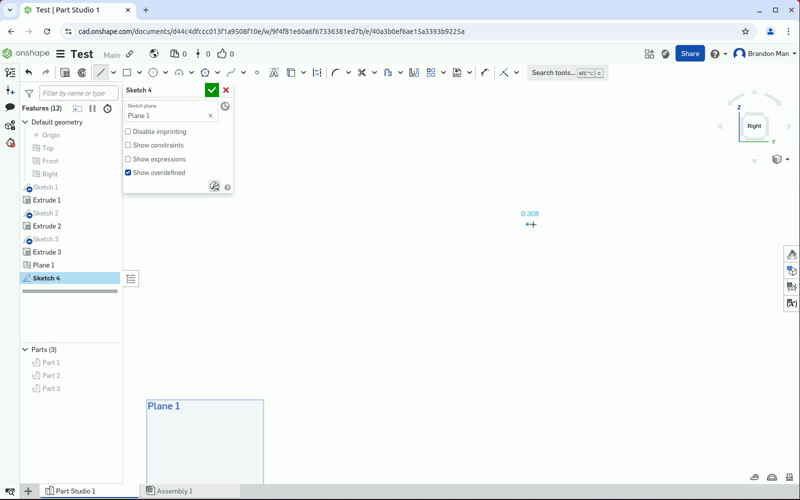
scroll(6)
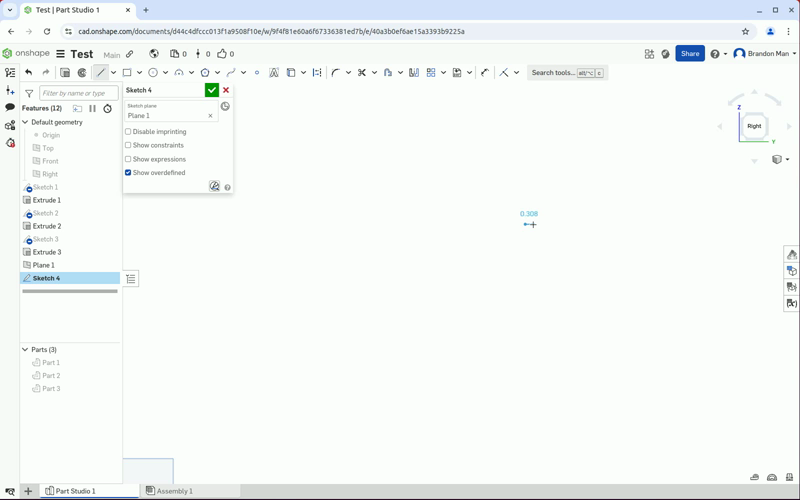
scroll(6)
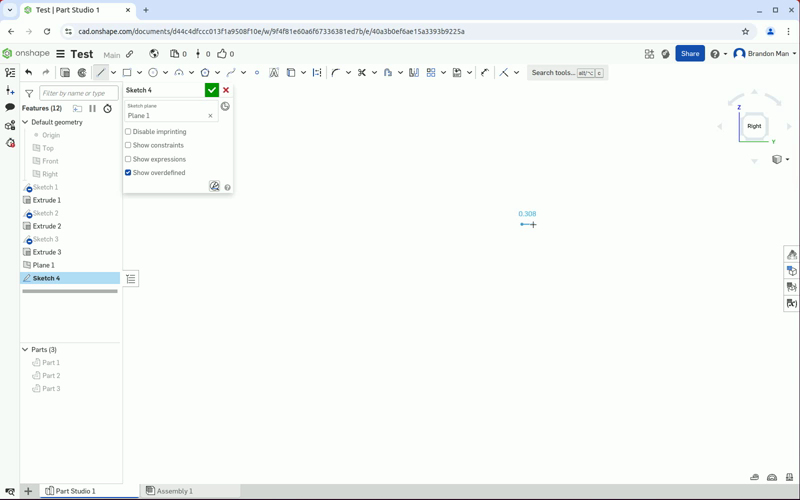
scroll(6)
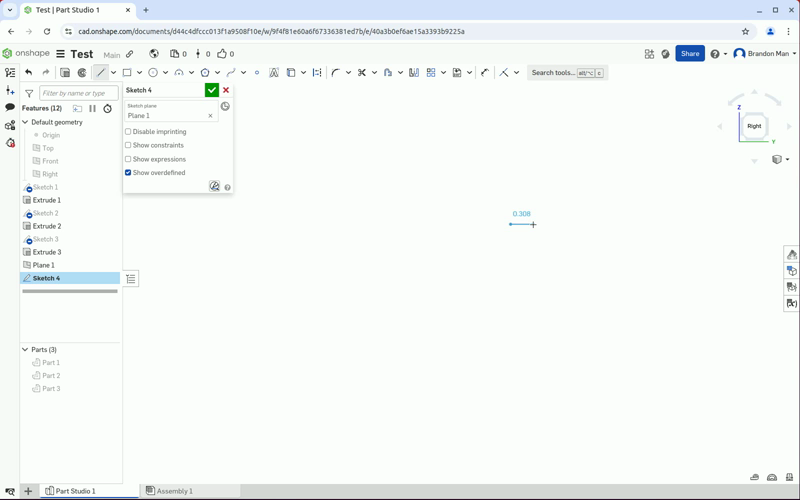
click(533, 224)
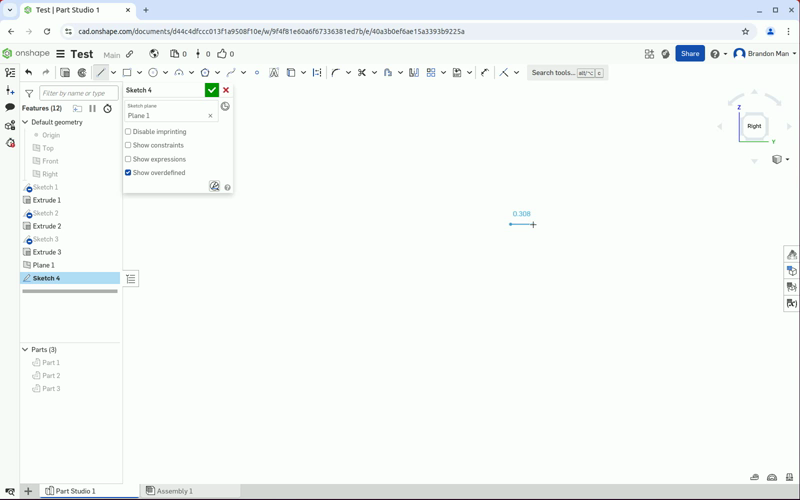
scroll(-6)
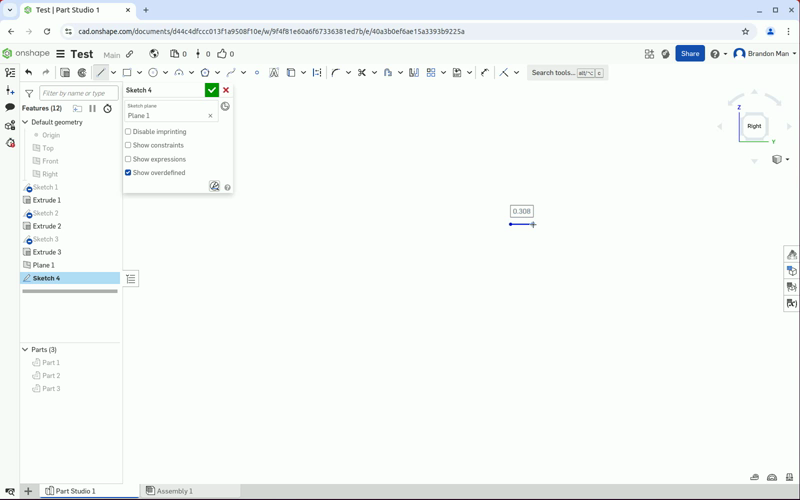
scroll(-6)
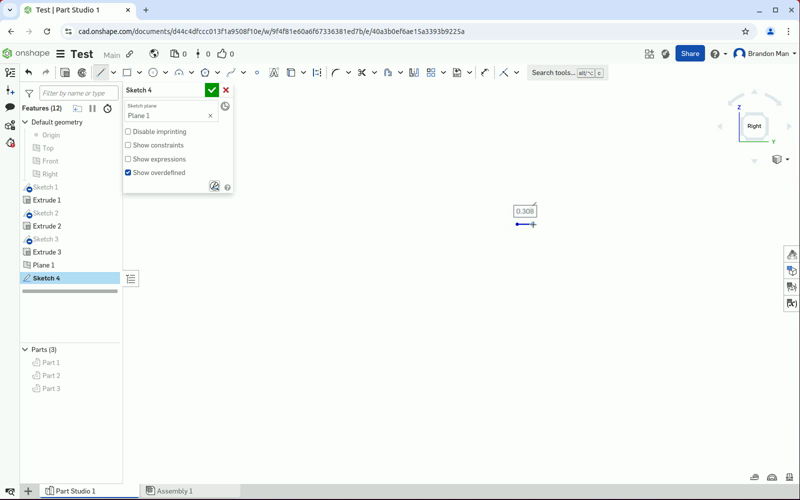
scroll(-6)
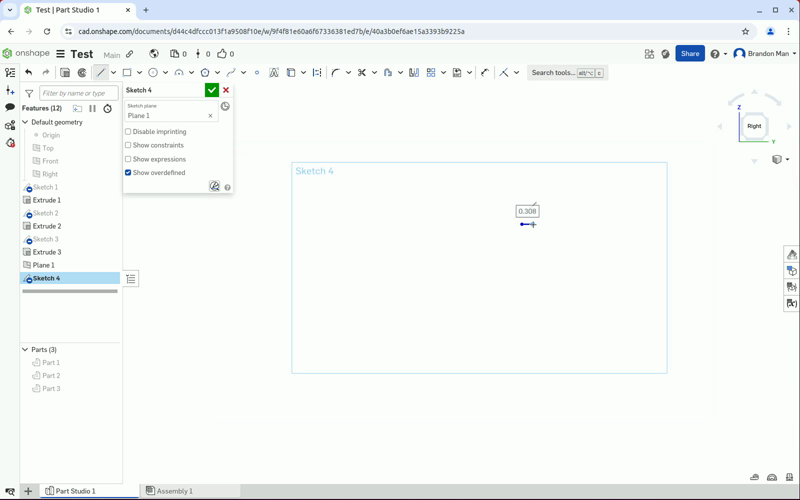
scroll(-6)
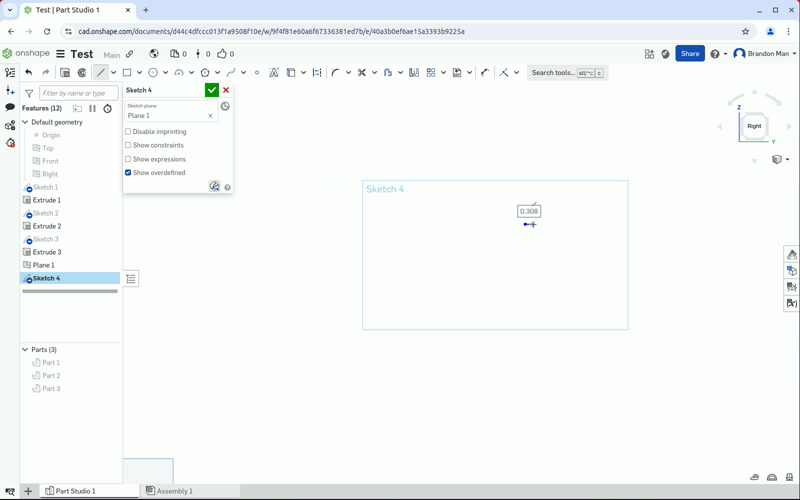
scroll(-6)
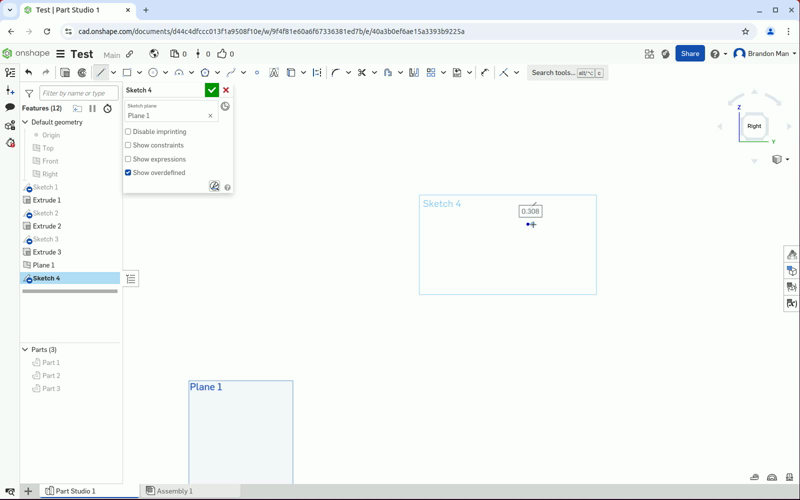
scroll(-6)
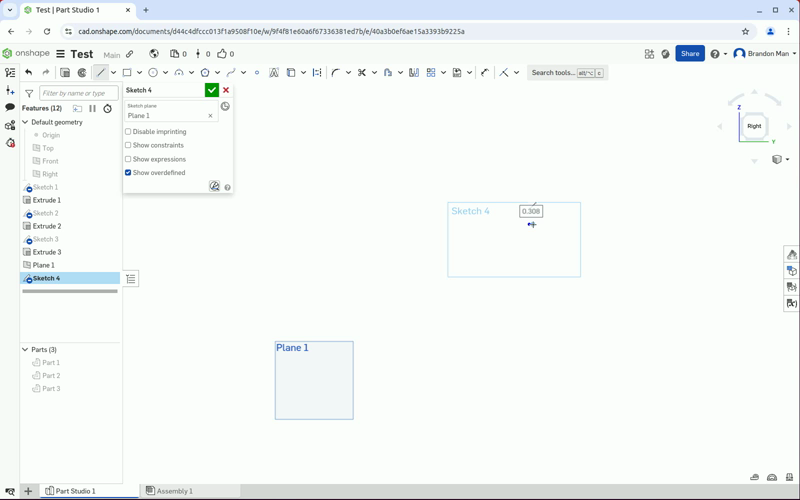
scroll(-6)
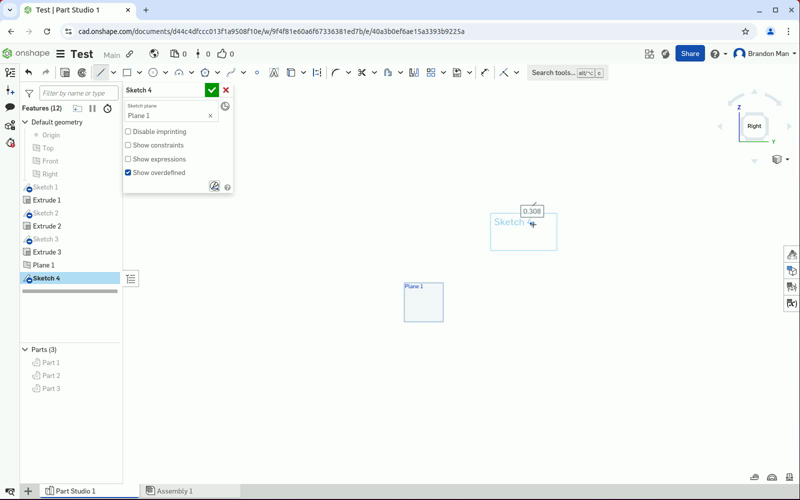
key_up(shift)
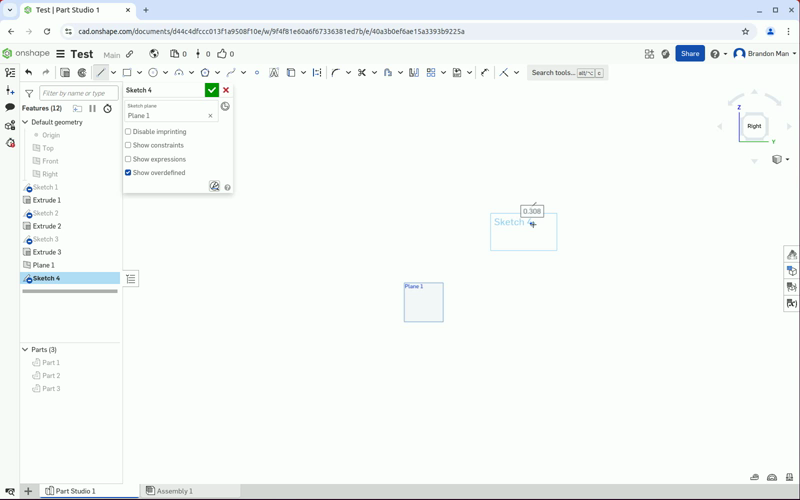
key_down(shift)
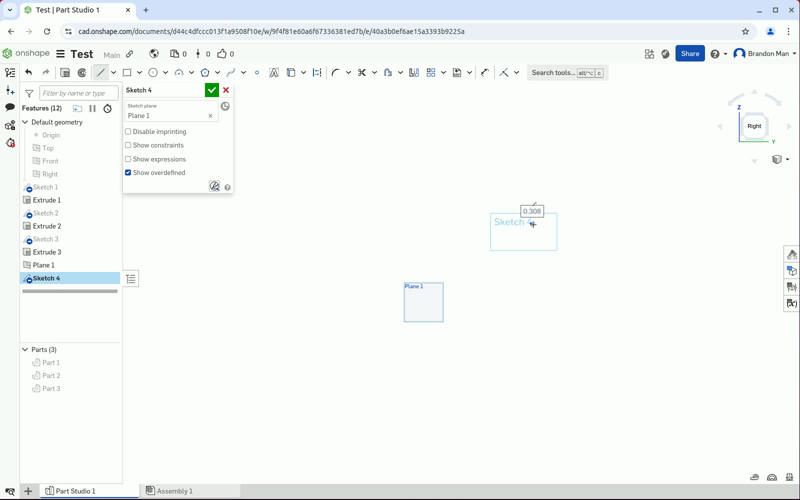
mouse_move(563, 224)
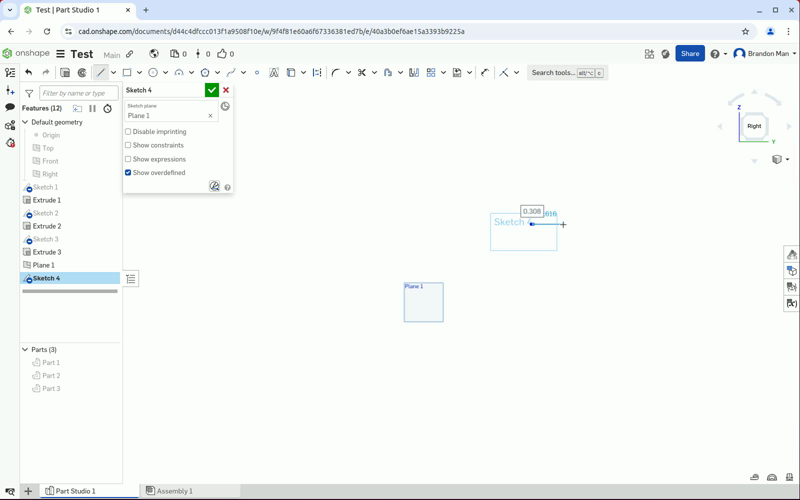
mouse_move(533, 203)
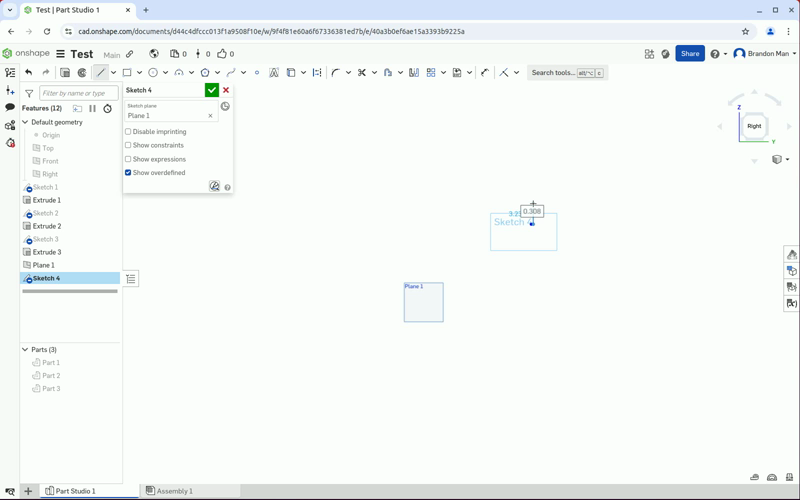
click(533, 203)
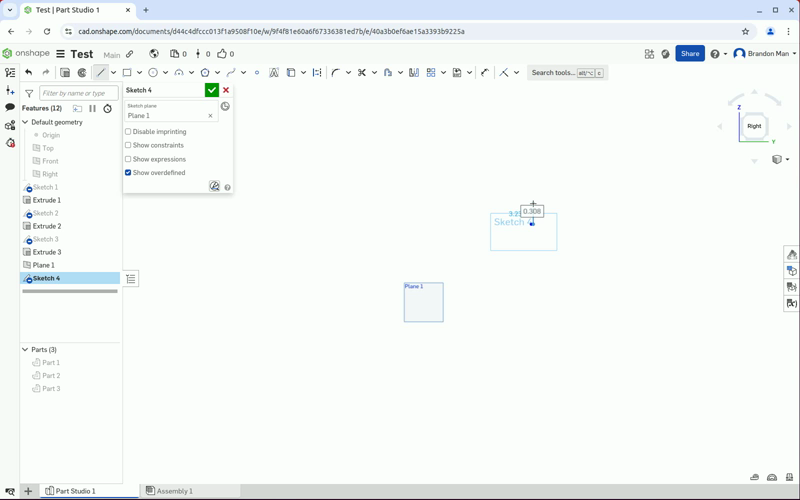
key_up(shift)
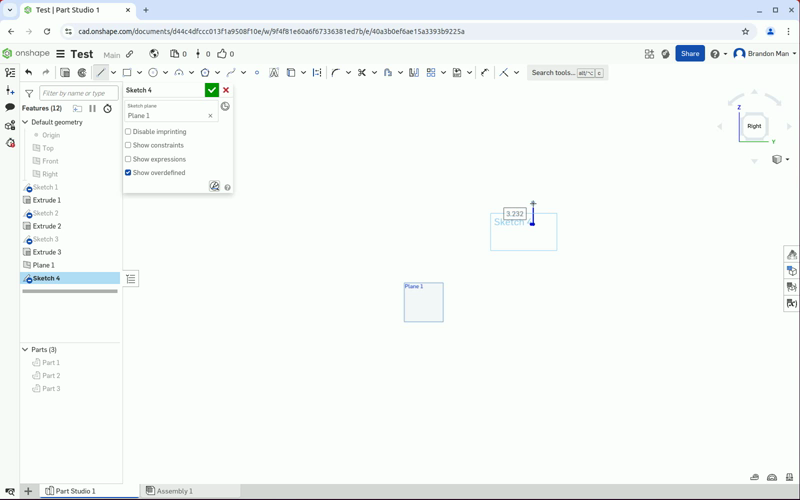
key_down(shift)
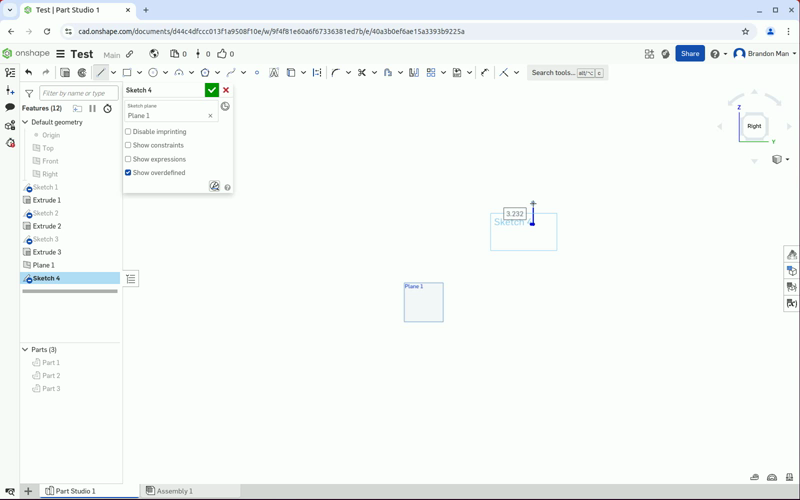
mouse_move(563, 203)
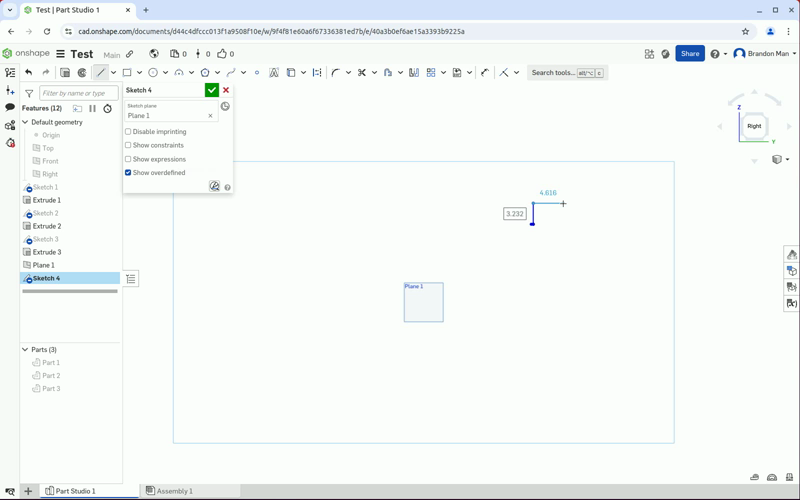
mouse_move(531, 203)
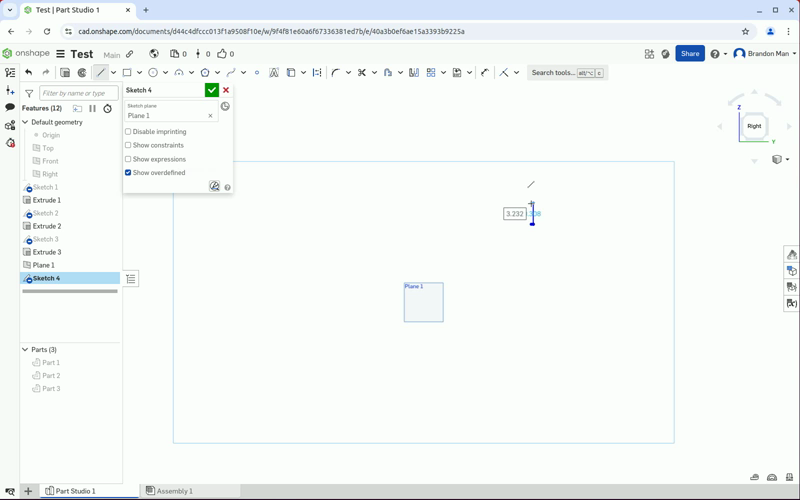
scroll(6)
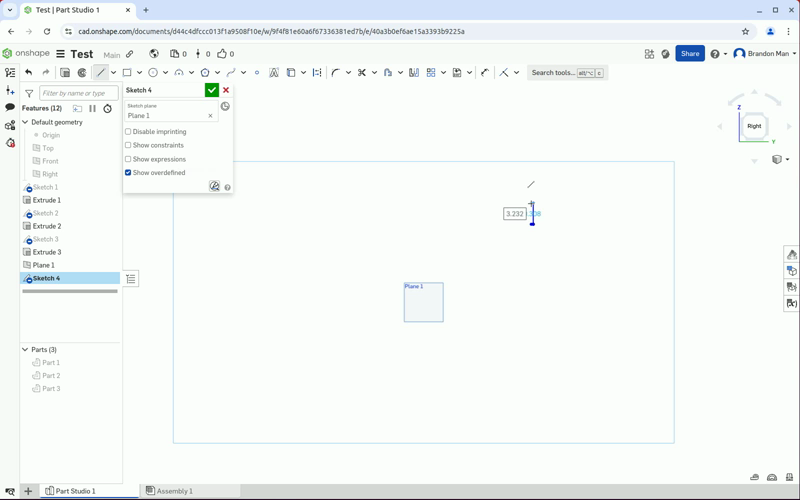
scroll(6)
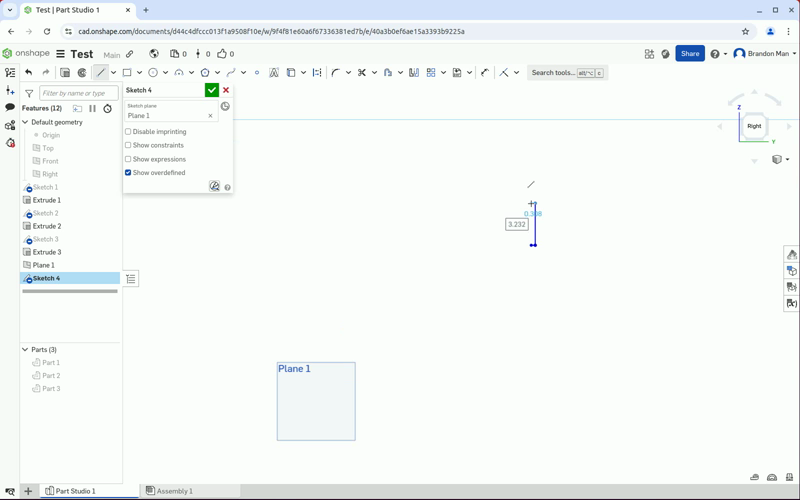
scroll(6)
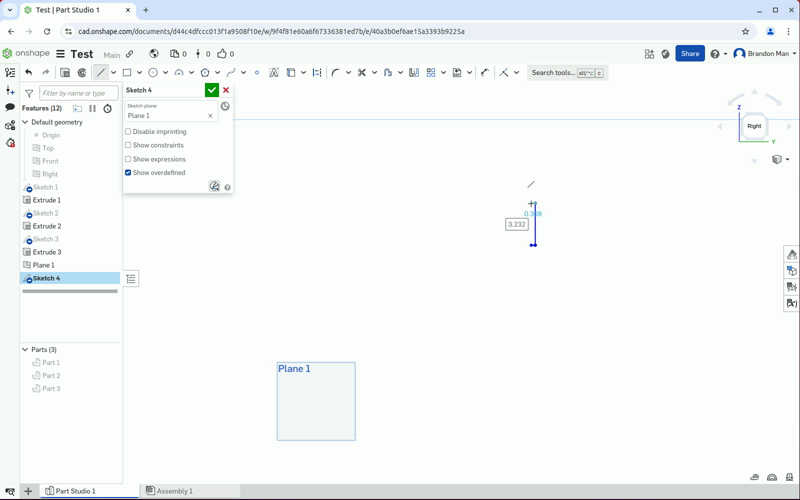
scroll(6)
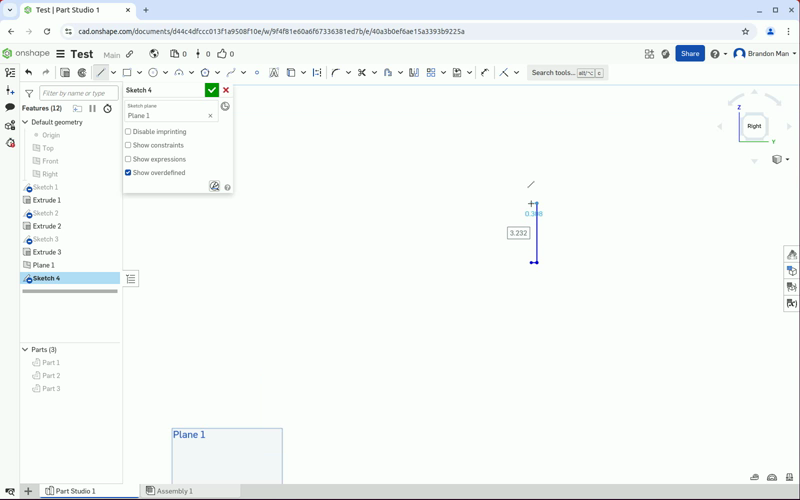
scroll(6)
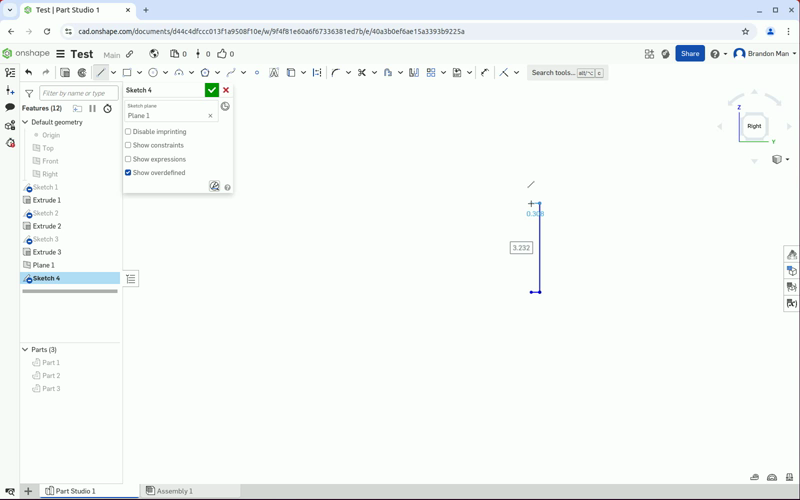
scroll(6)
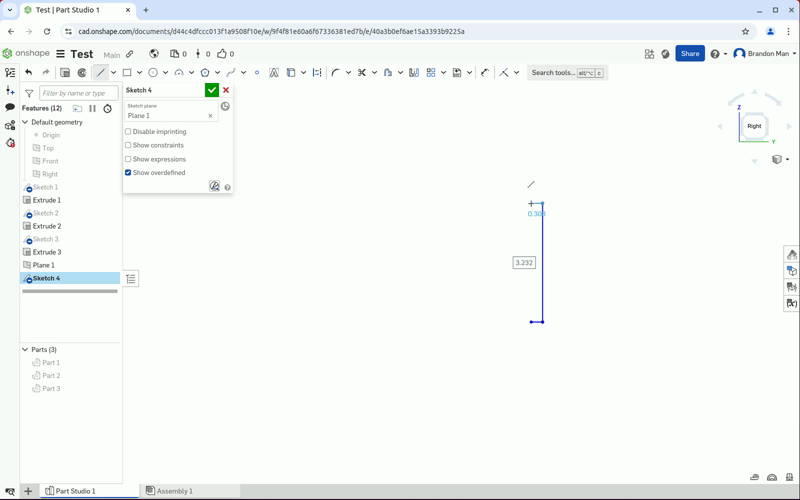
scroll(6)
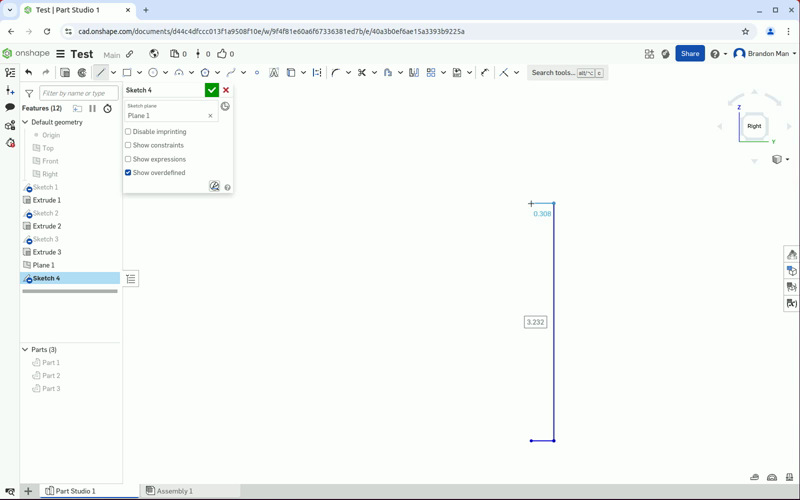
click(531, 203)
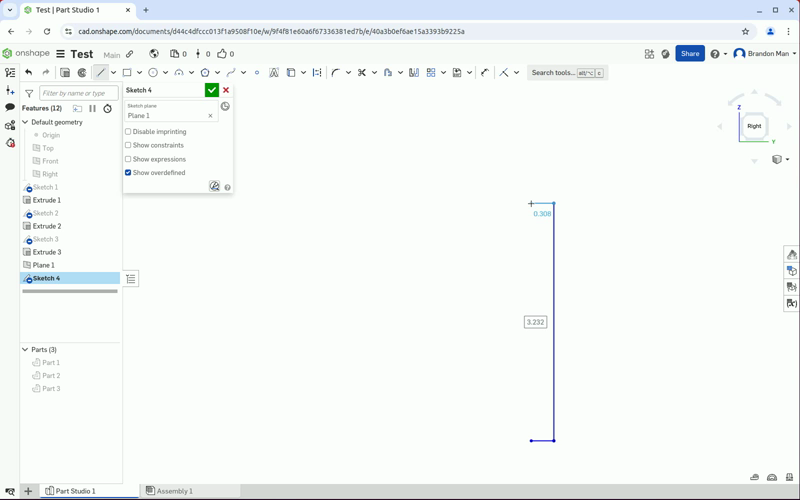
scroll(-6)
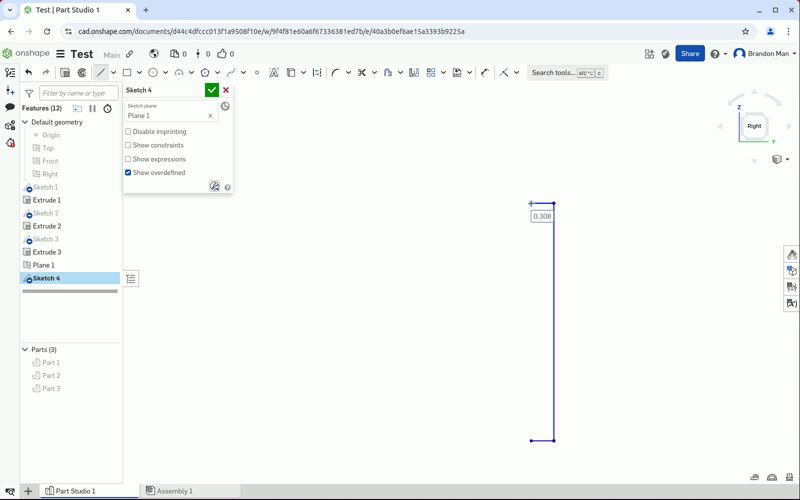
scroll(-6)
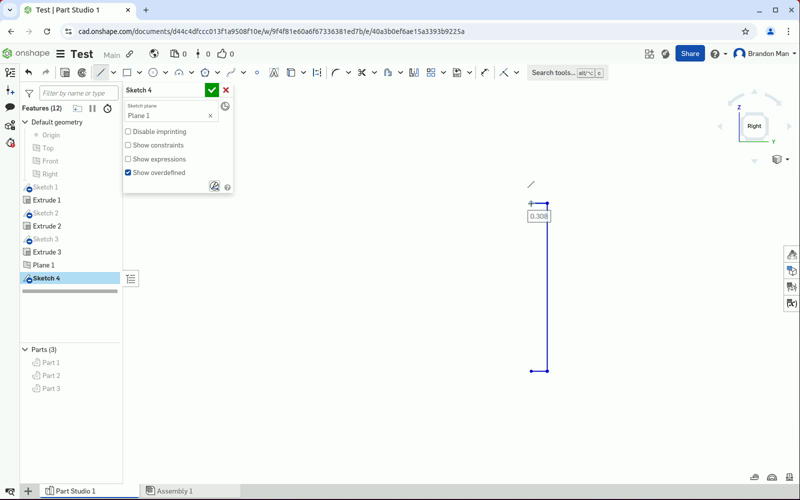
scroll(-6)
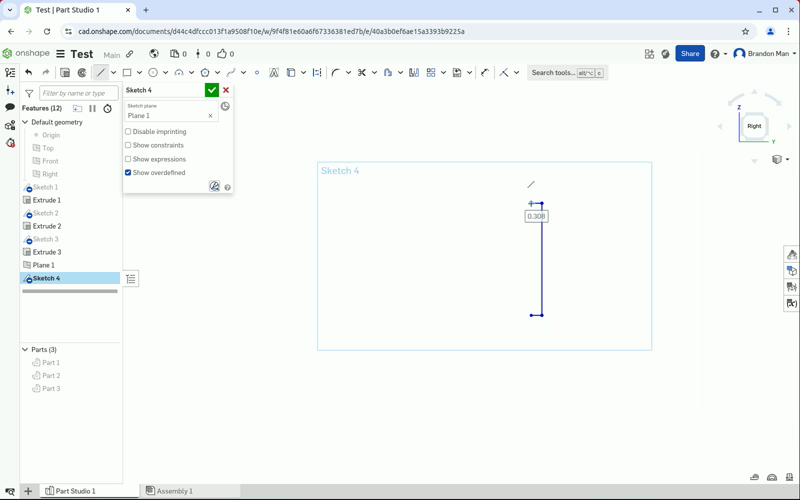
scroll(-6)
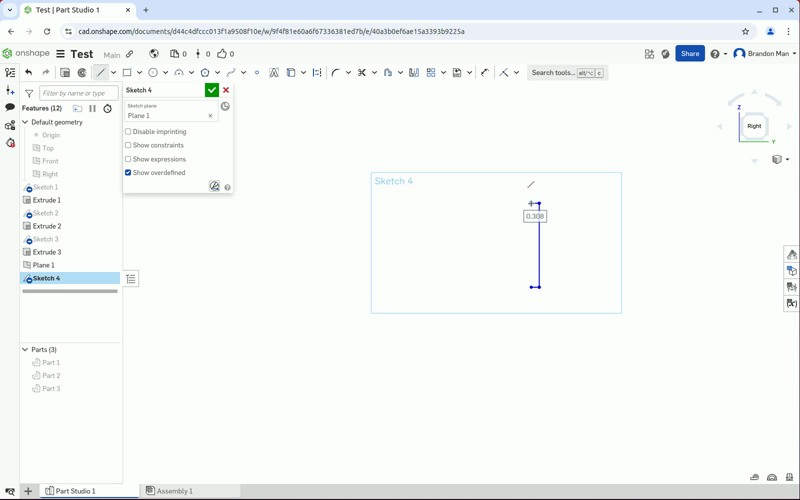
scroll(-6)
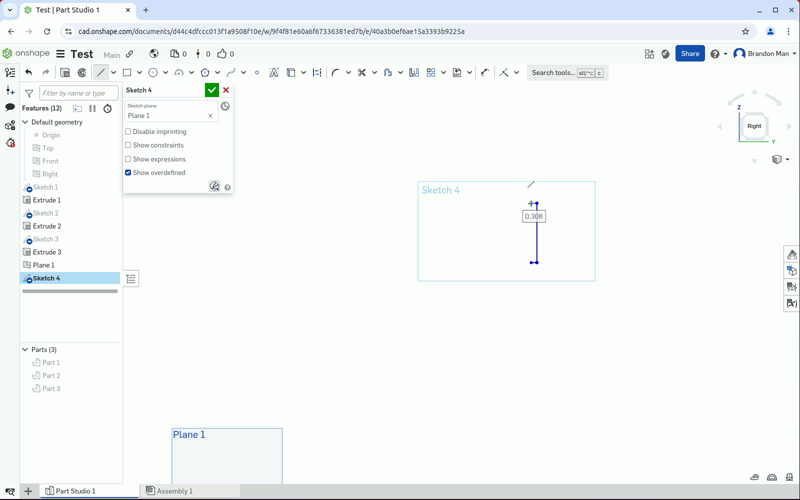
scroll(-6)
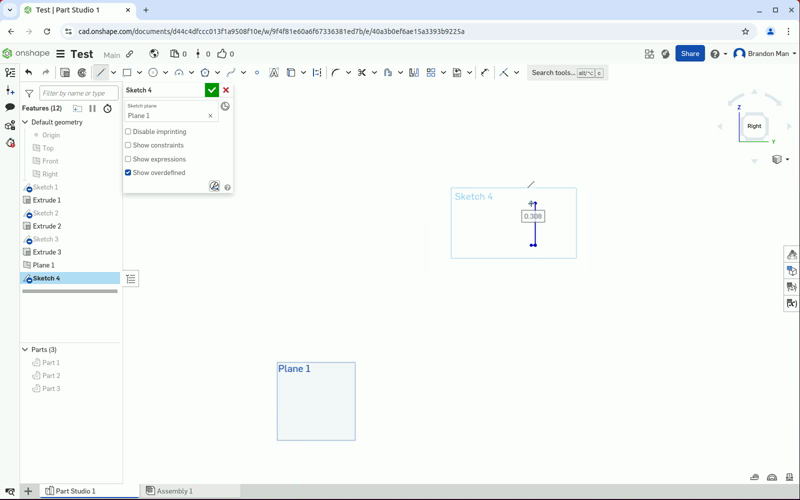
scroll(-6)
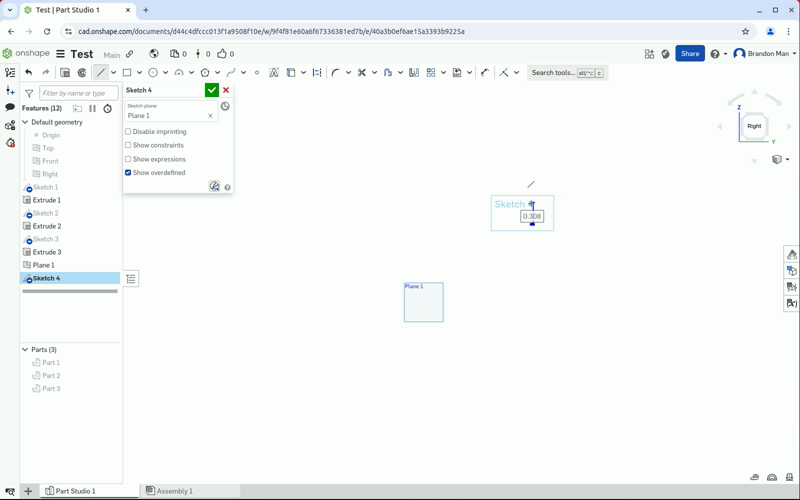
key_up(shift)
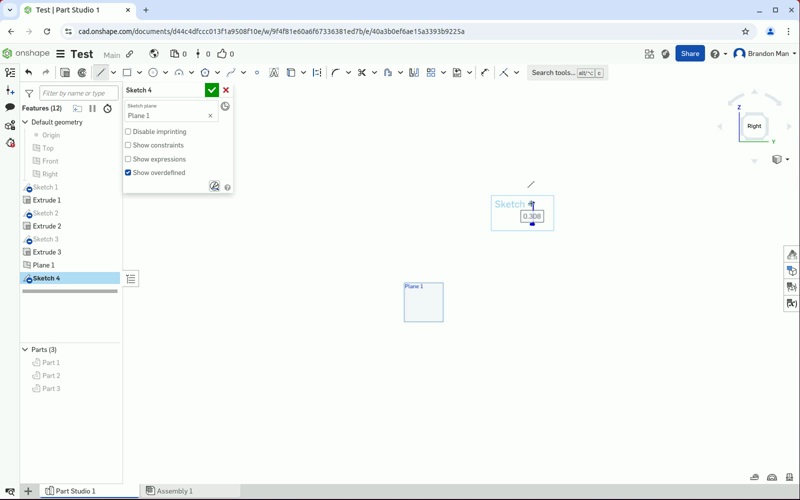
mouse_move(561, 203)
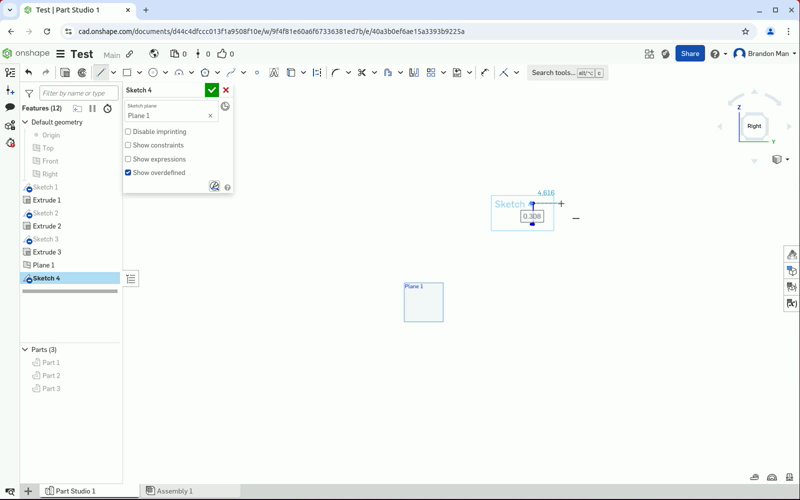
key_down(shift)
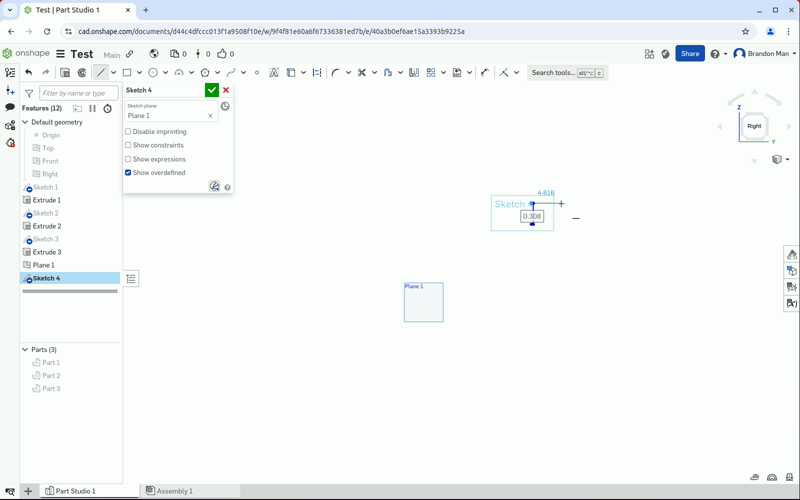
mouse_move(531, 224)
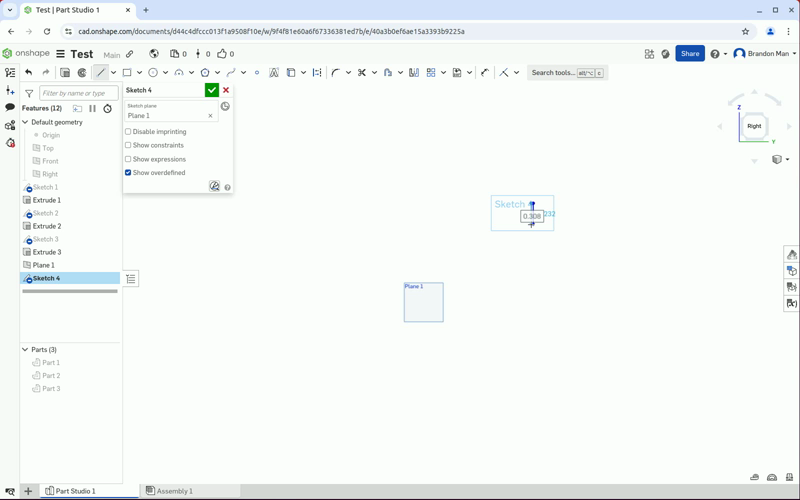
scroll(6)
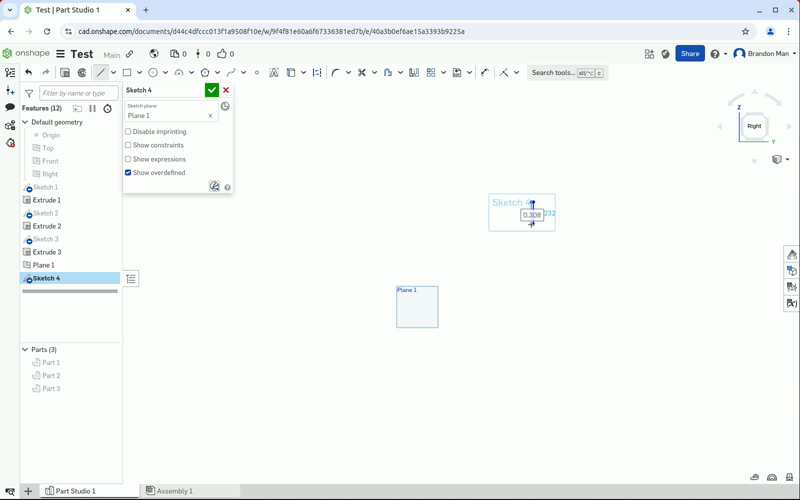
scroll(6)
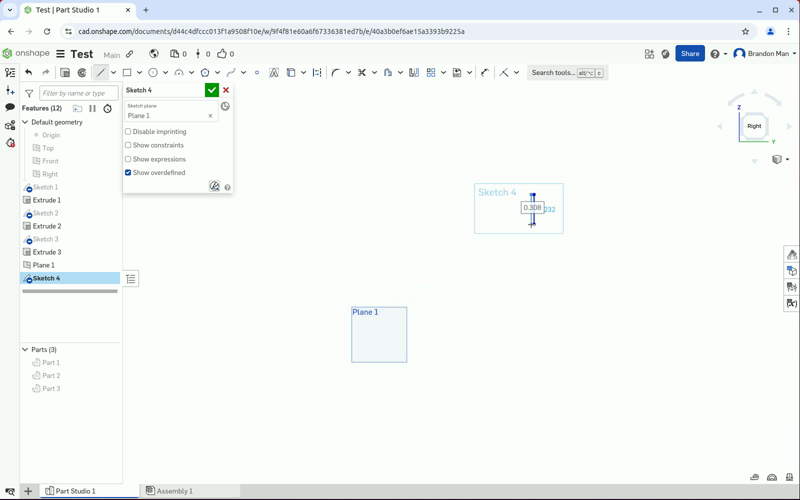
scroll(6)
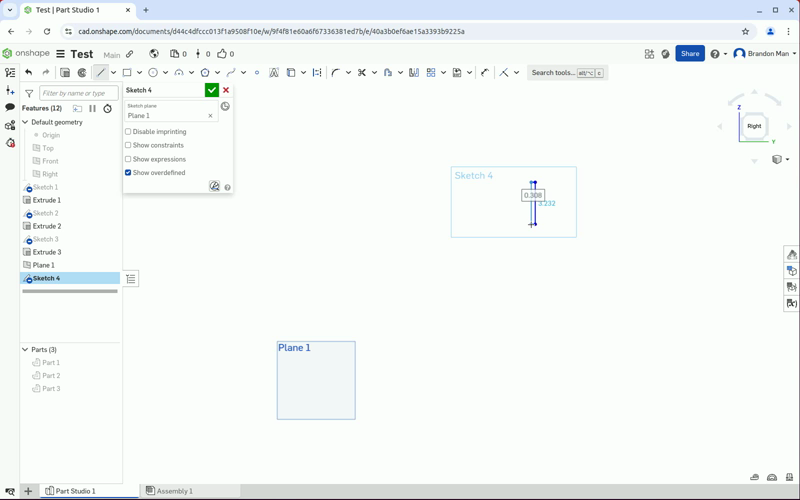
scroll(6)
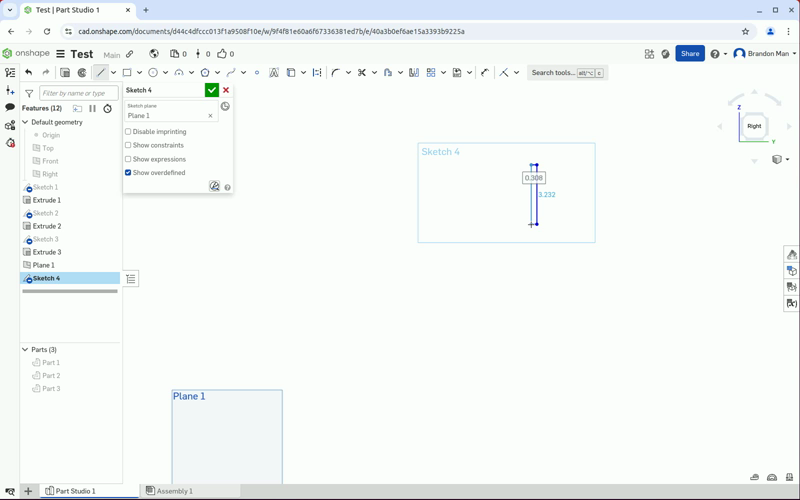
scroll(6)
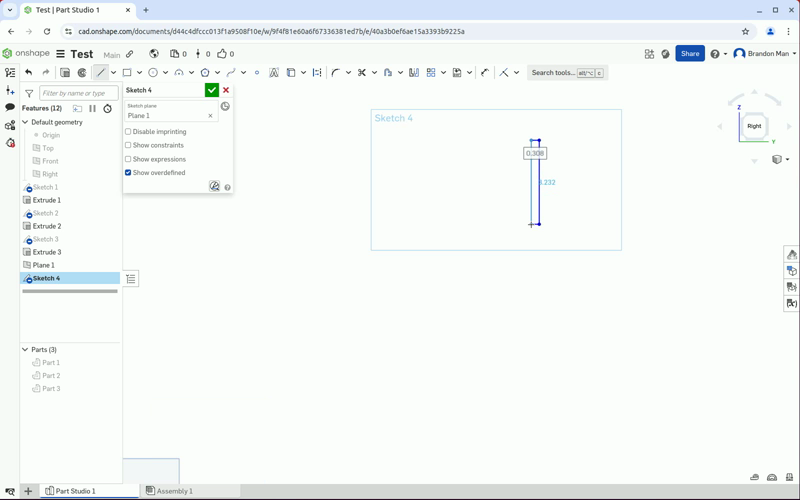
scroll(6)
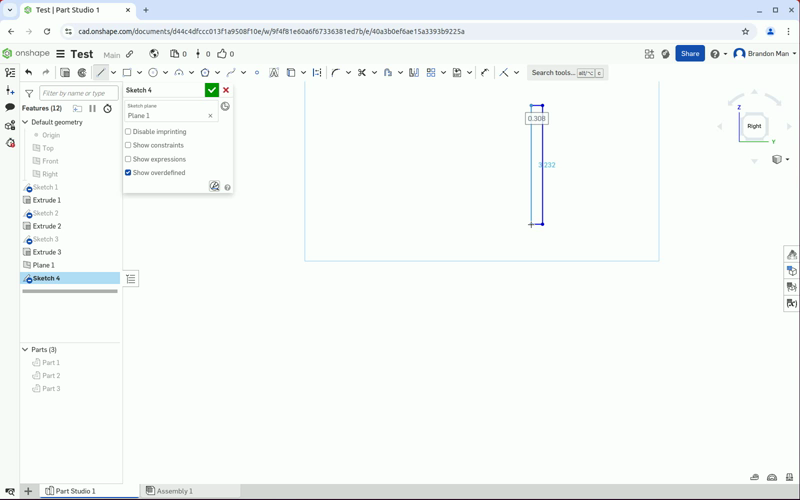
scroll(6)
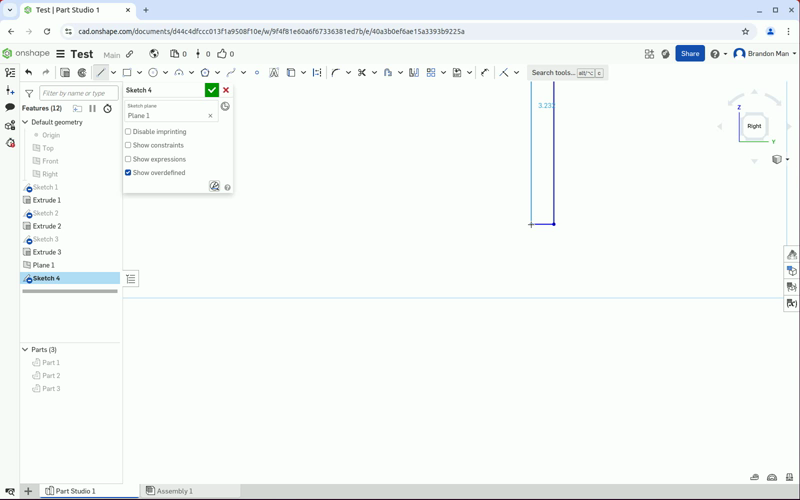
key_up(shift)
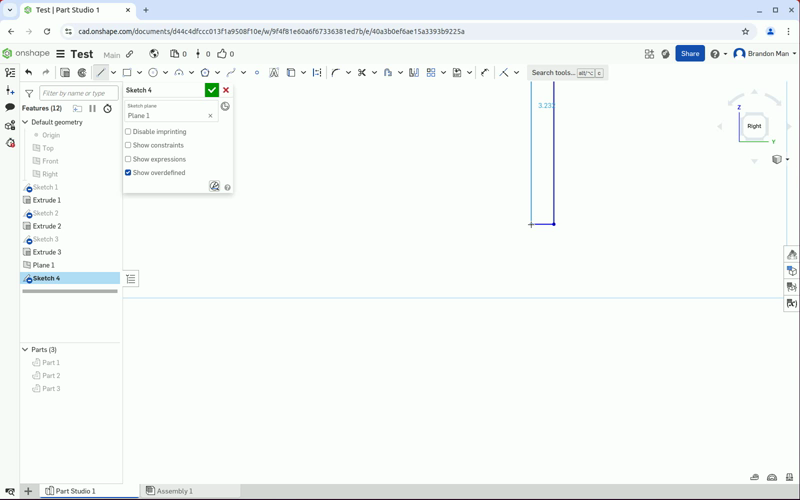
click(531, 224)
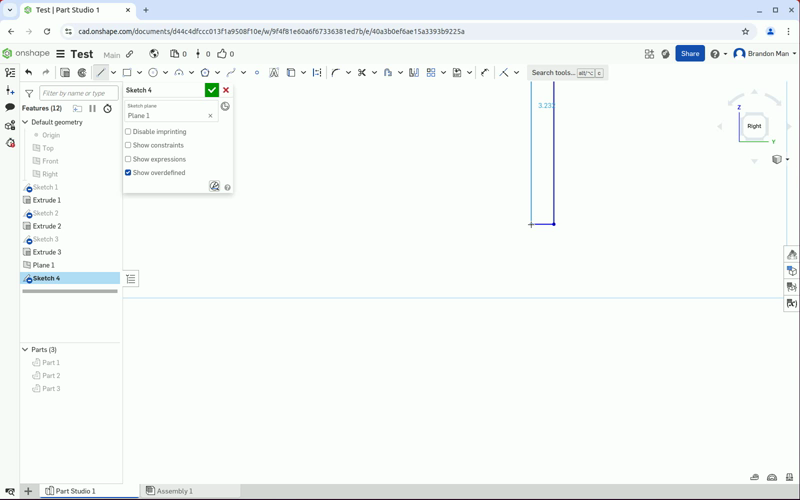
scroll(-6)
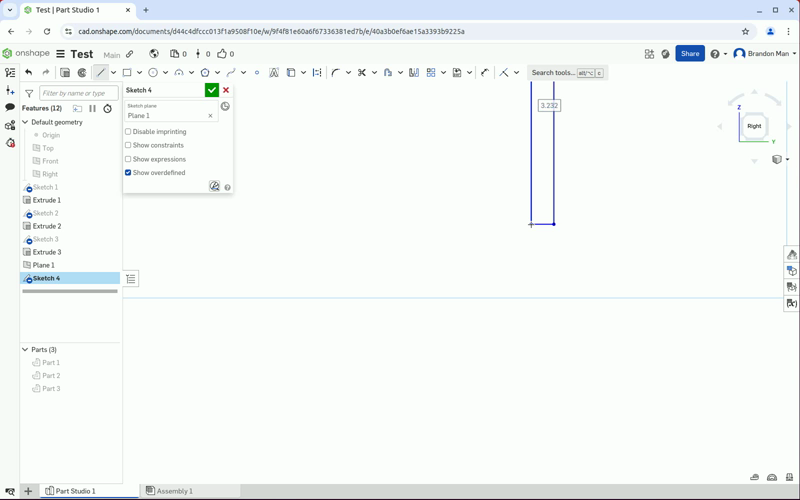
scroll(-6)
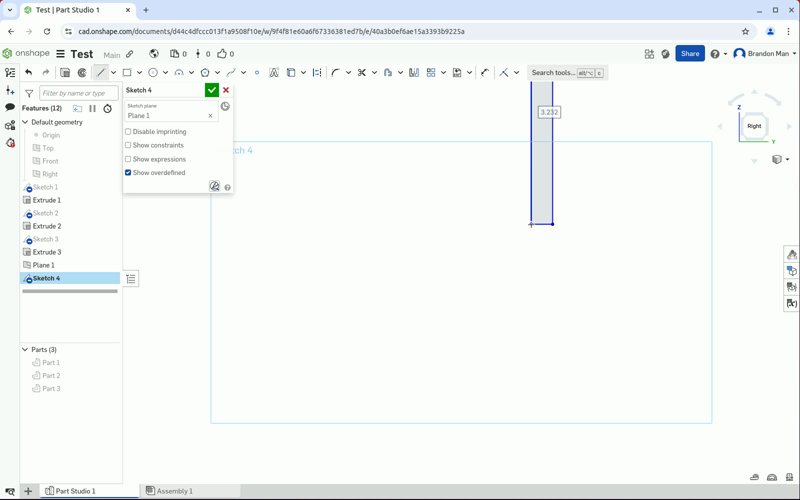
scroll(-6)
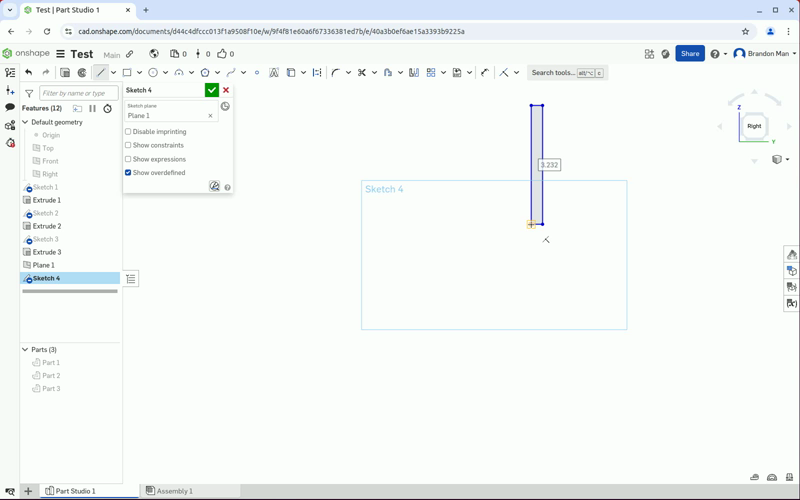
scroll(-6)
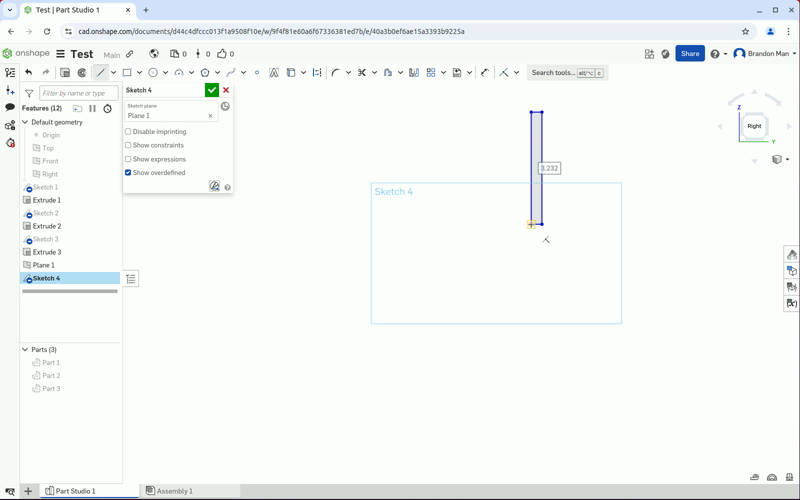
scroll(-6)
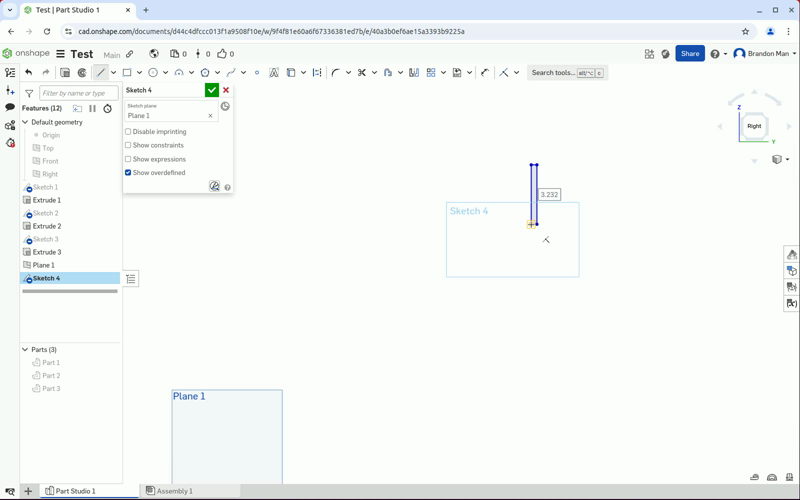
scroll(-6)
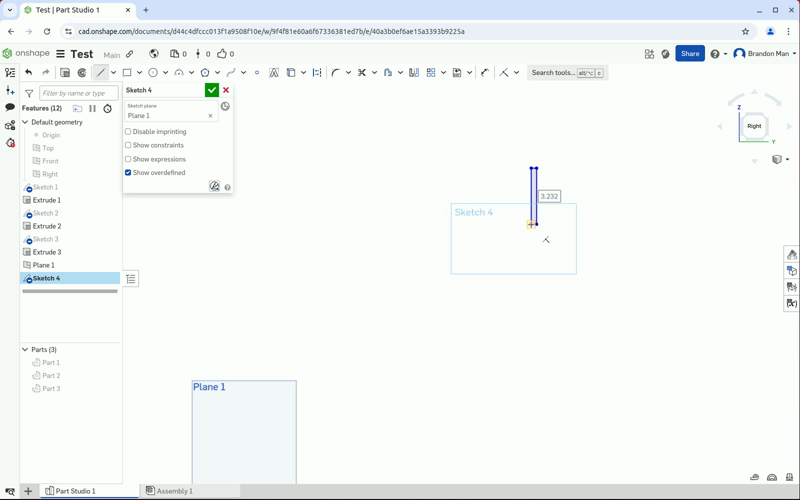
scroll(-6)
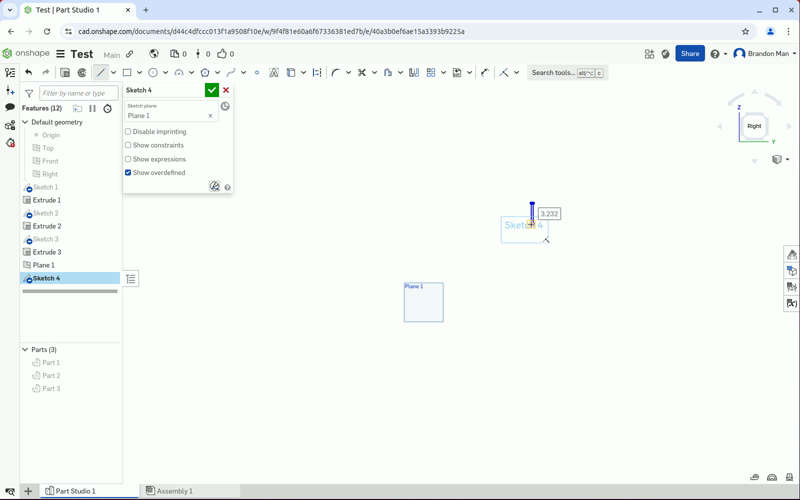
key(esc)
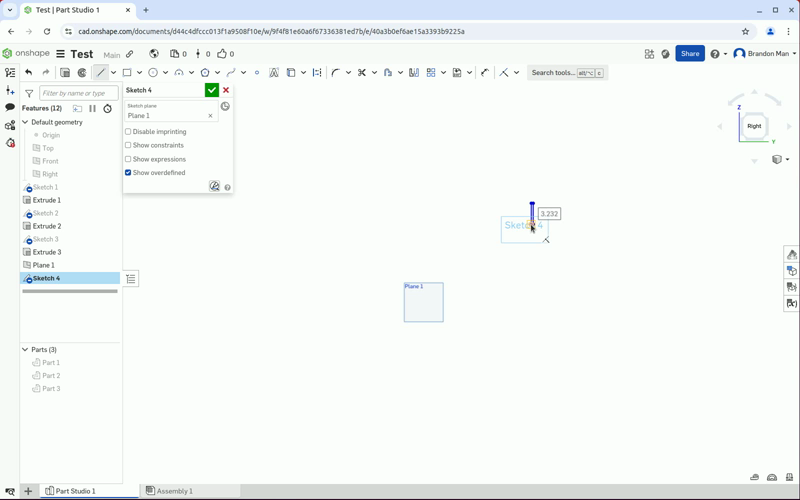
mouse_move(532, 222)
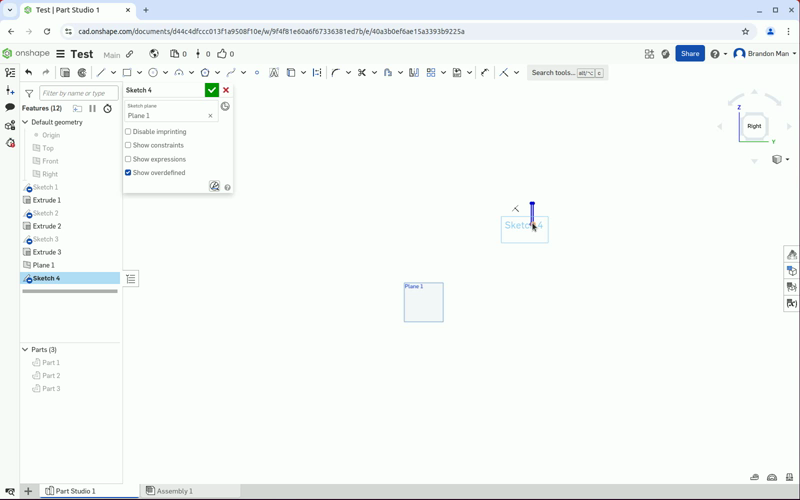
scroll(6)
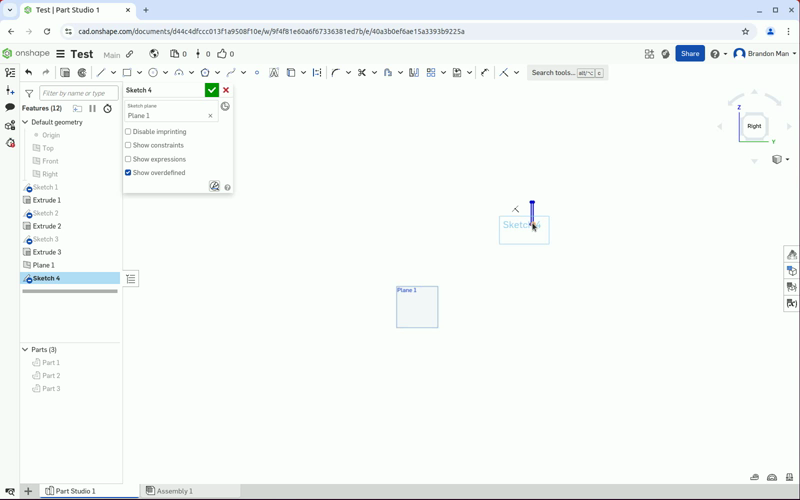
scroll(6)
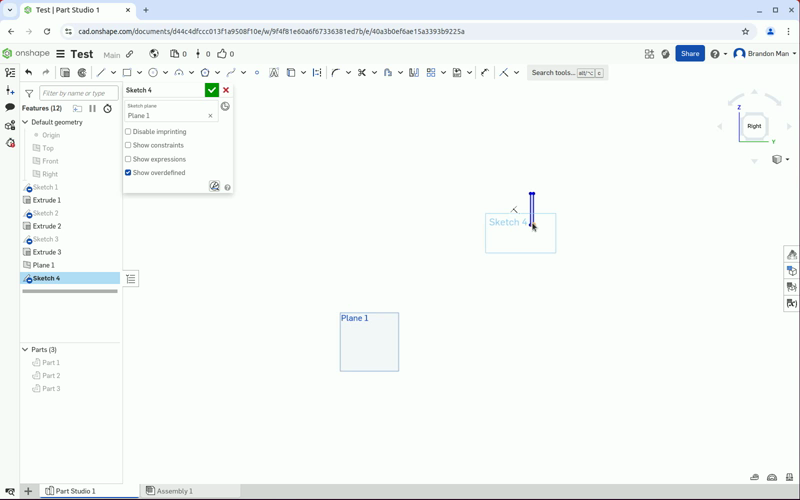
scroll(6)
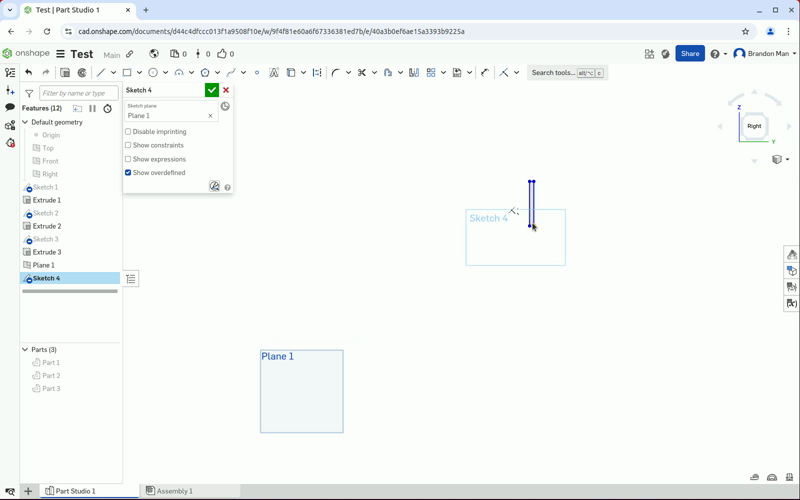
scroll(6)
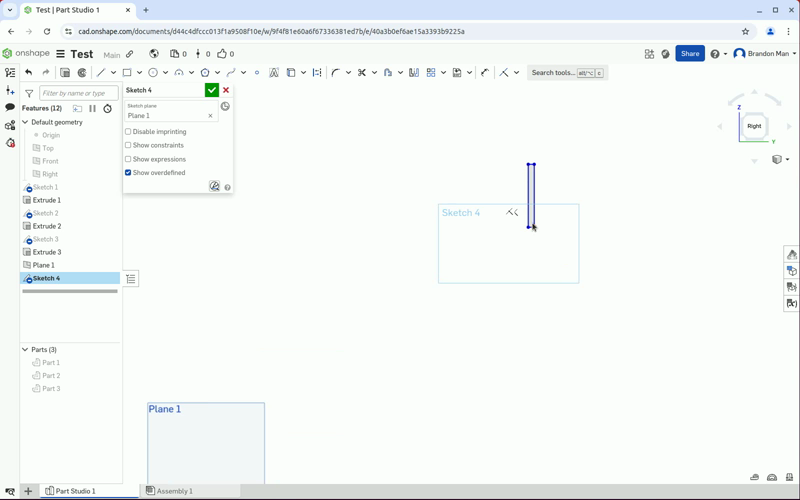
scroll(6)
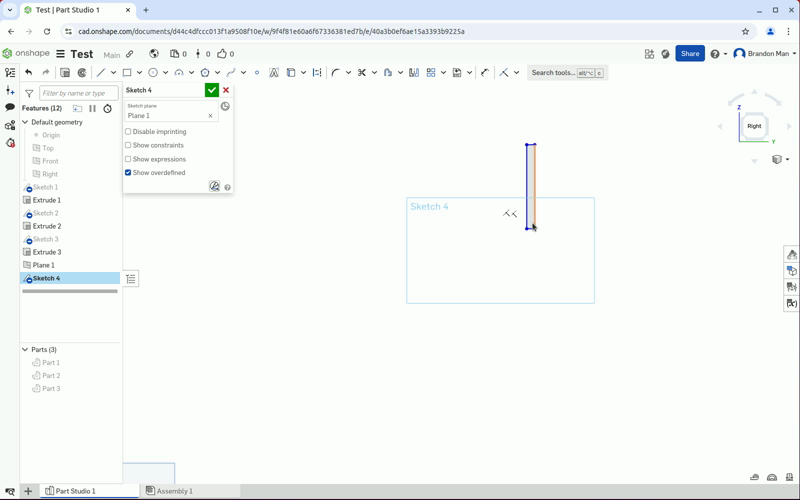
scroll(6)
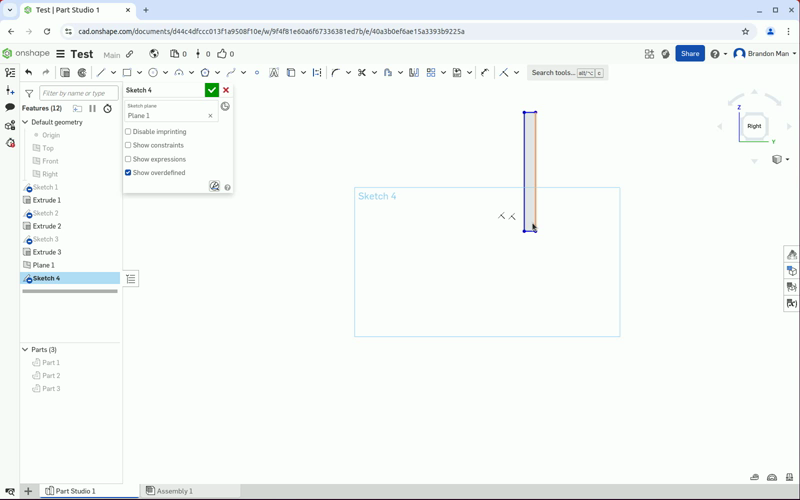
scroll(6)
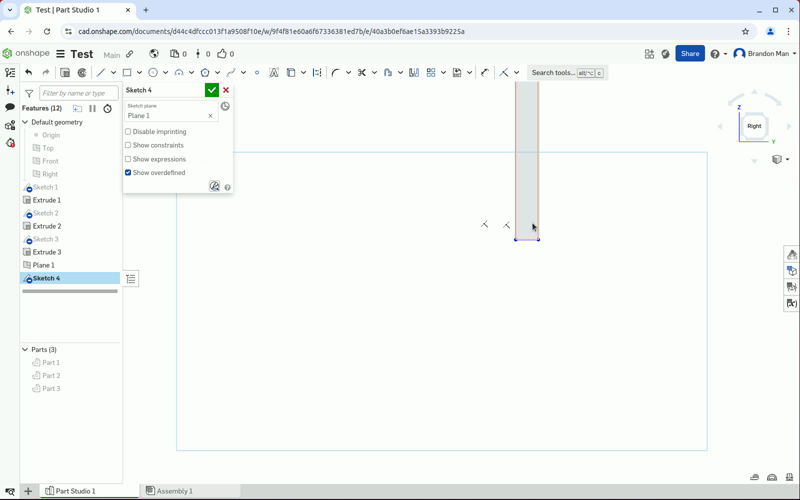
click(532, 222)
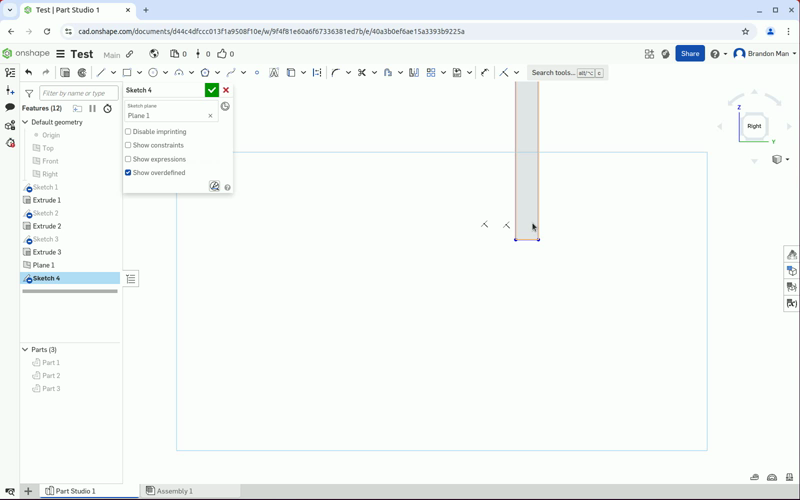
scroll(-6)
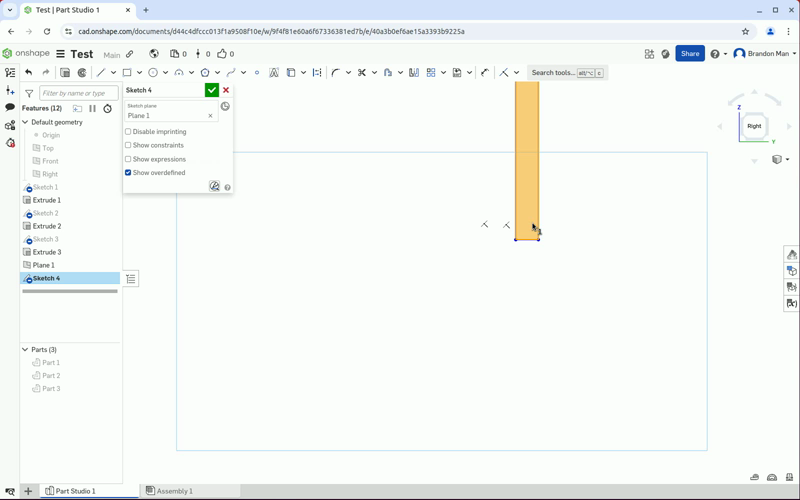
scroll(-6)
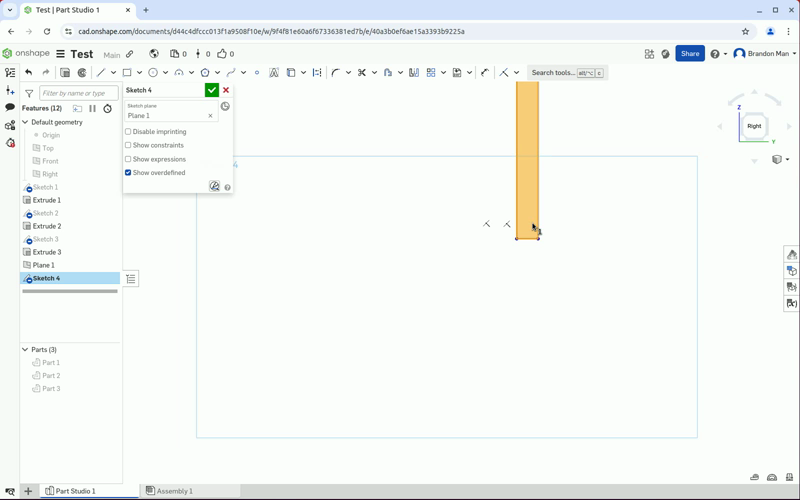
scroll(-6)
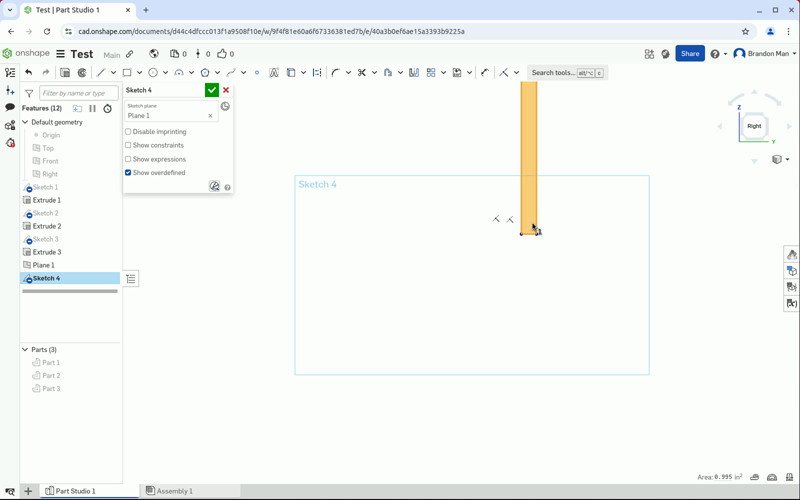
scroll(-6)
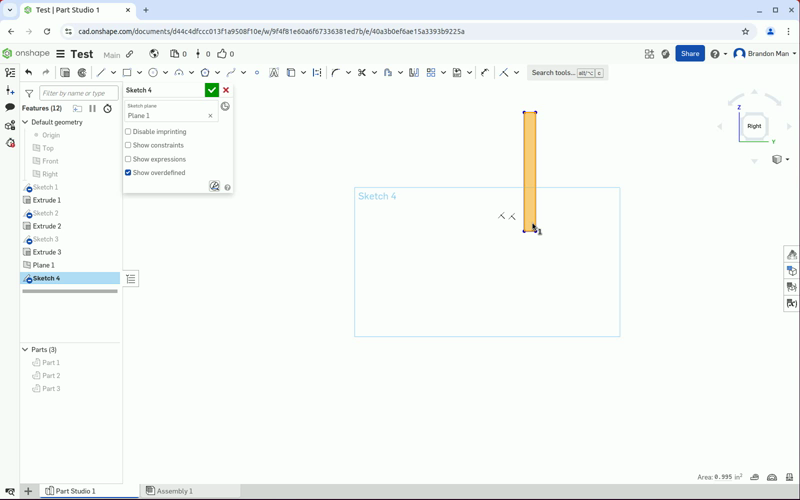
scroll(-6)
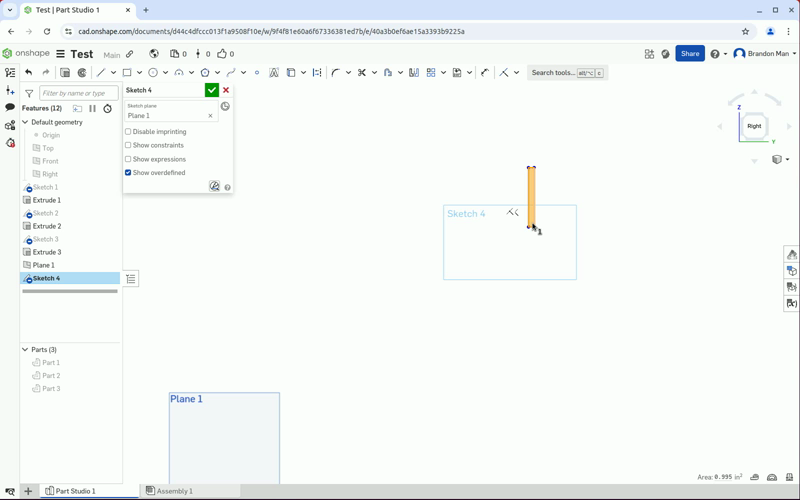
scroll(-6)
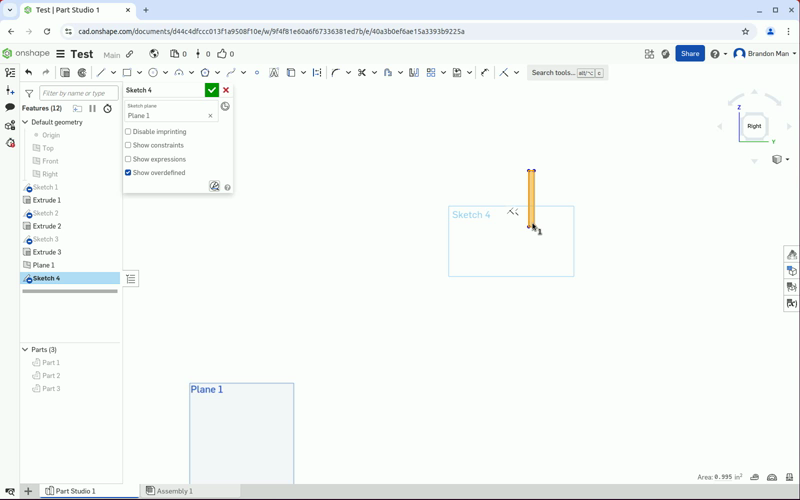
scroll(-6)
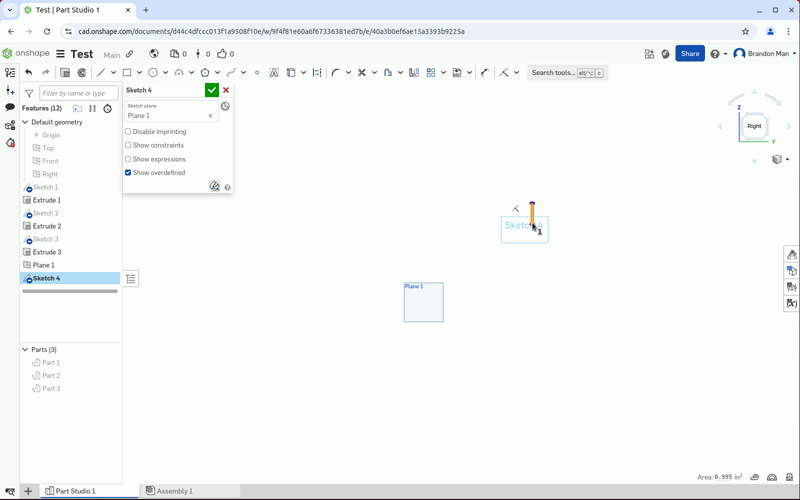
mouse_move(73, 352)
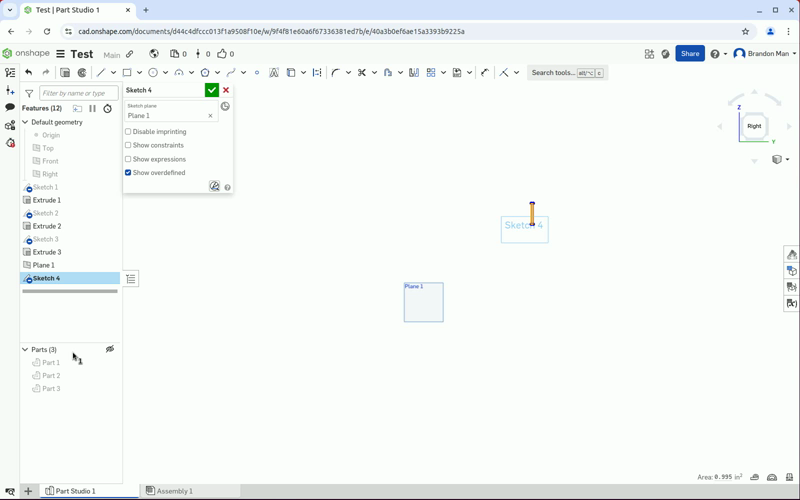
key(shift+y)
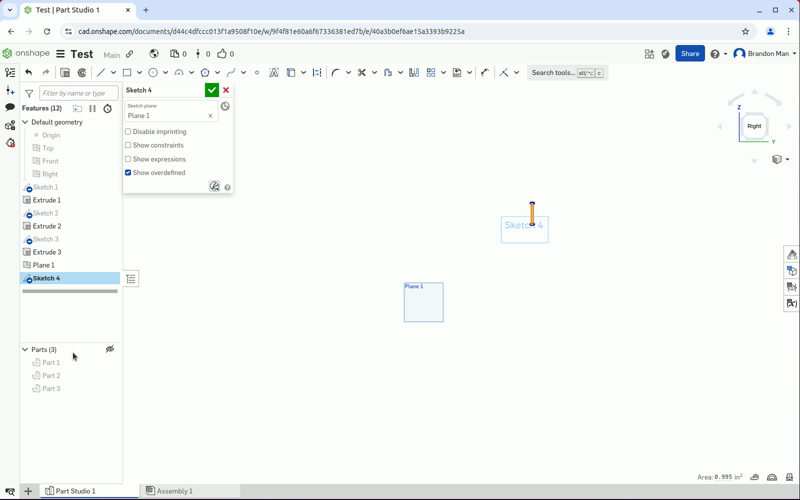
key(shift+e)
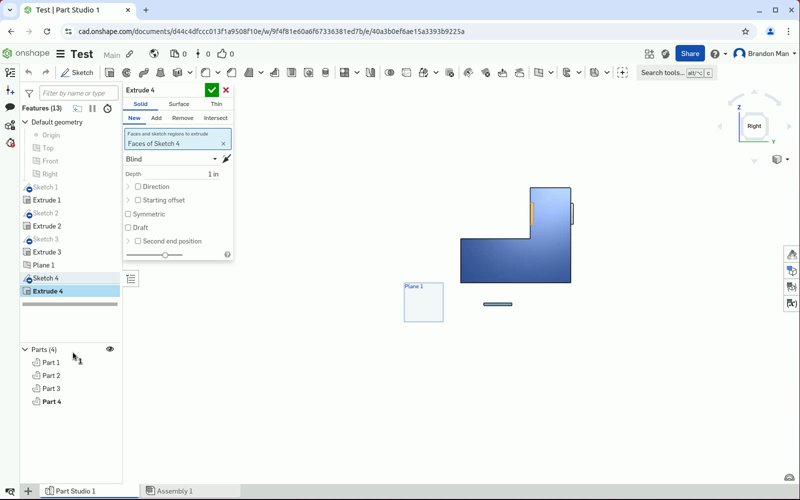
mouse_move(143, 106)
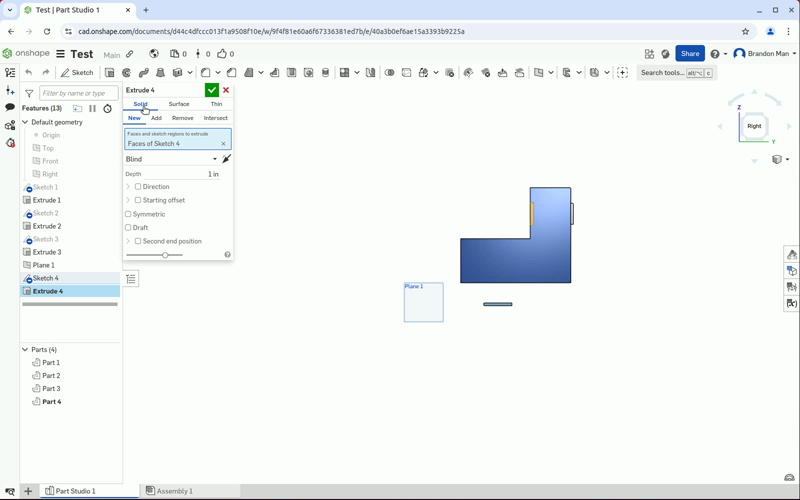
click(143, 106)
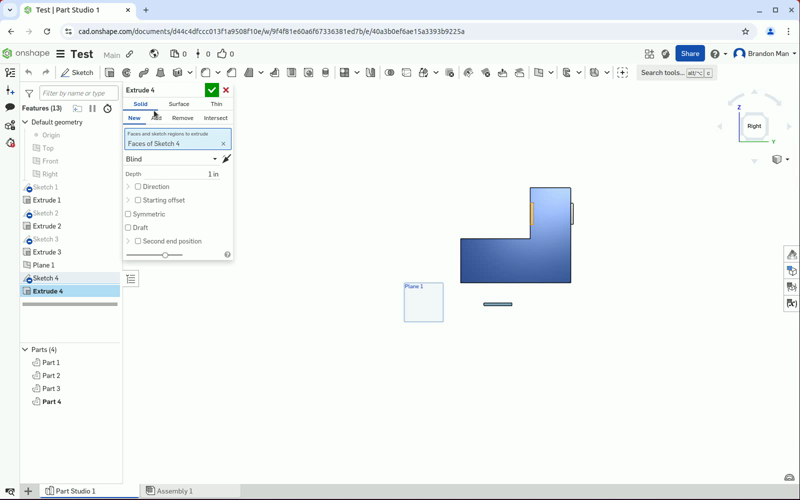
mouse_move(186, 120)
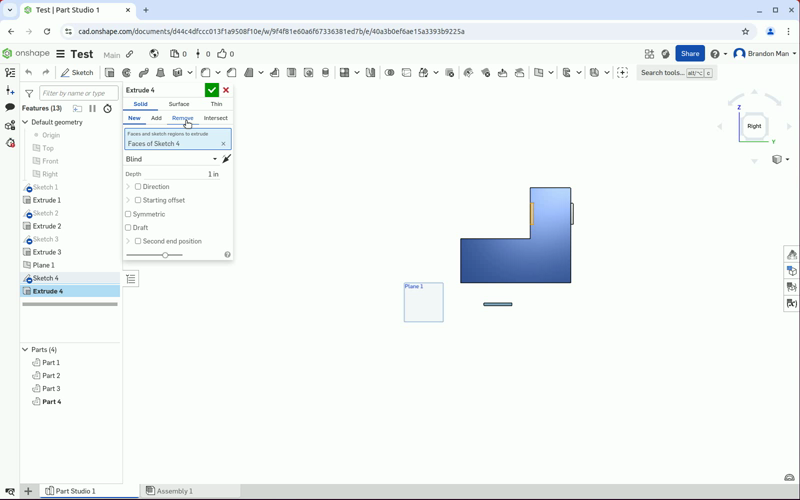
click(186, 120)
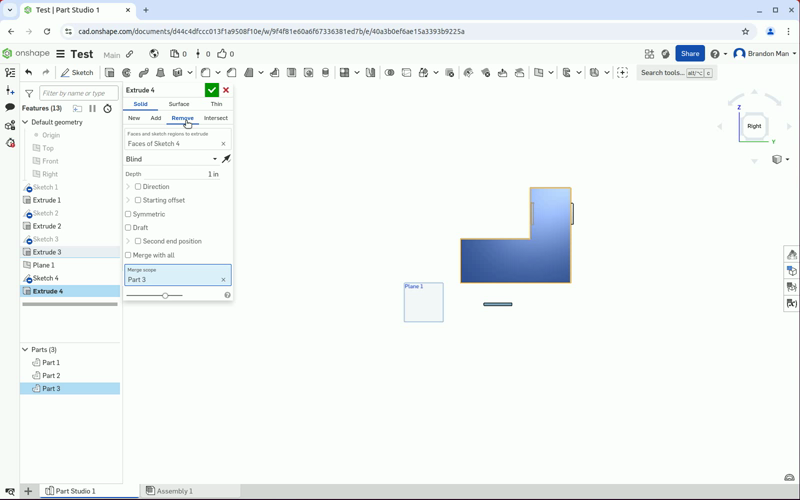
key(tab, 4)
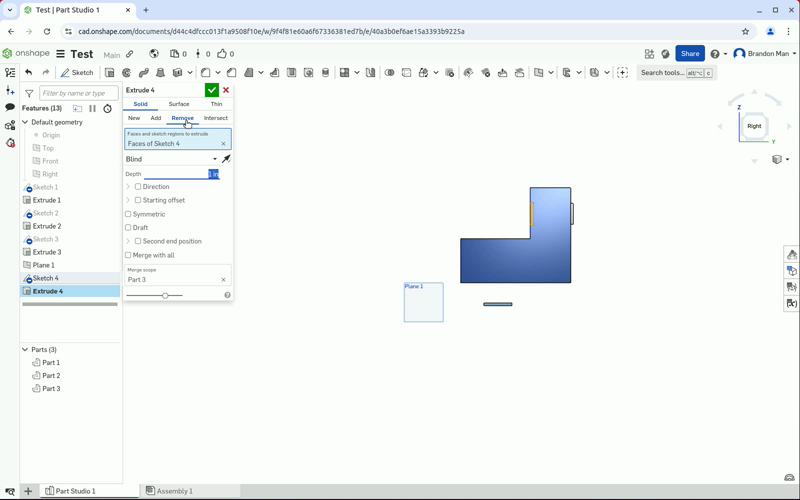
text(3.37)
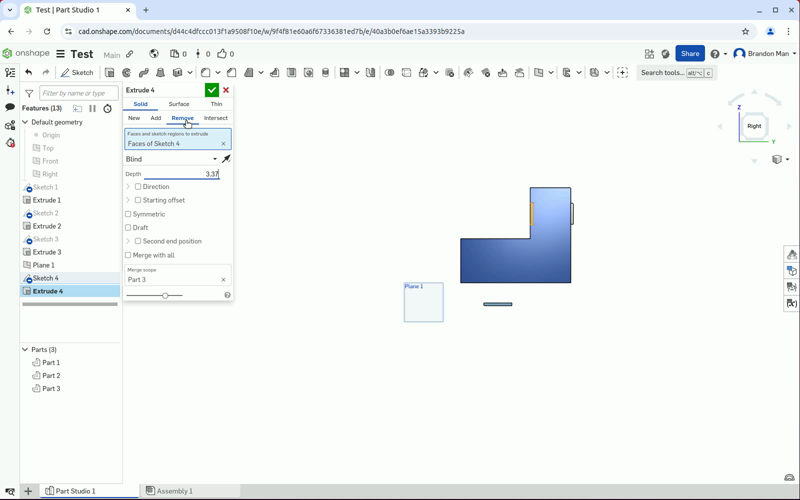
key(tab, 6)
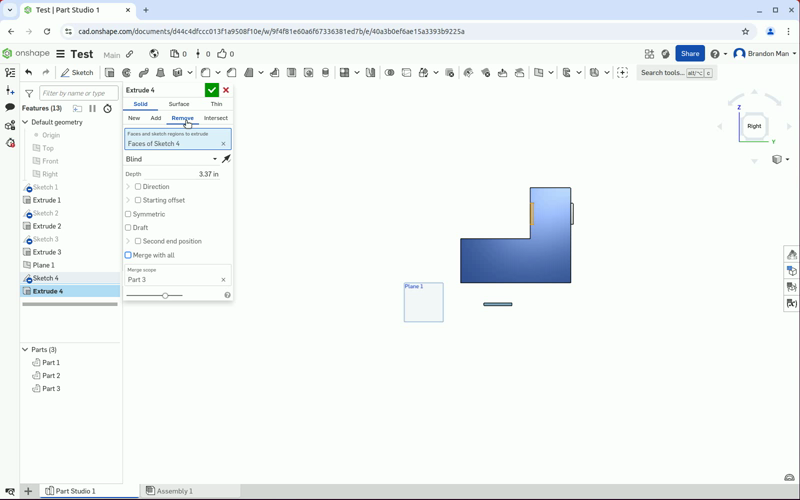
key(space)
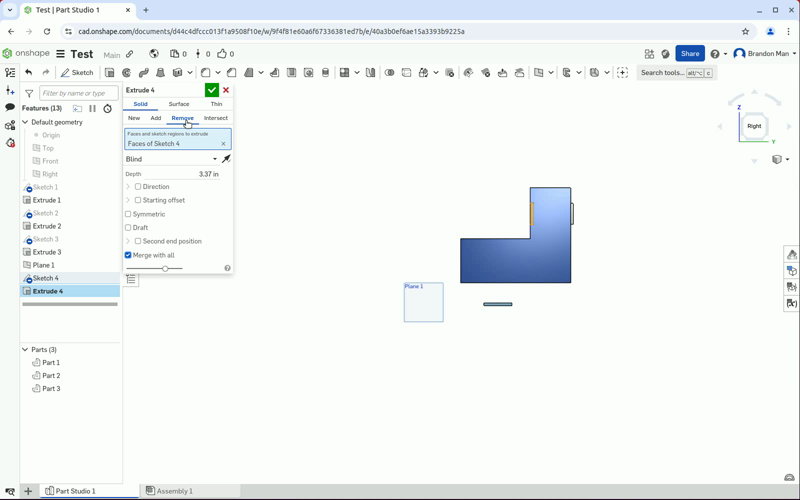
key(enter)
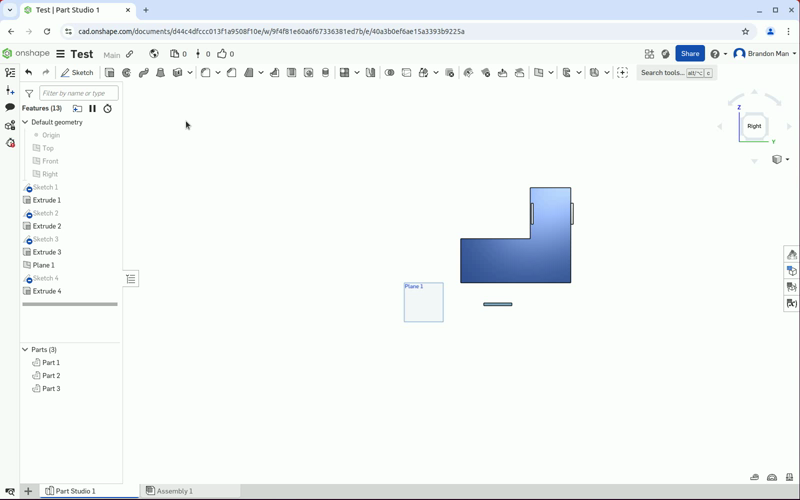
key(shift+h)
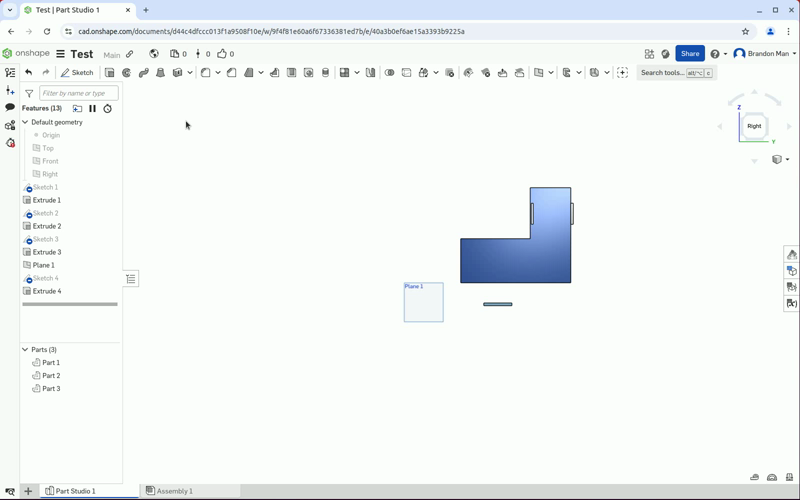
key(shift+h)
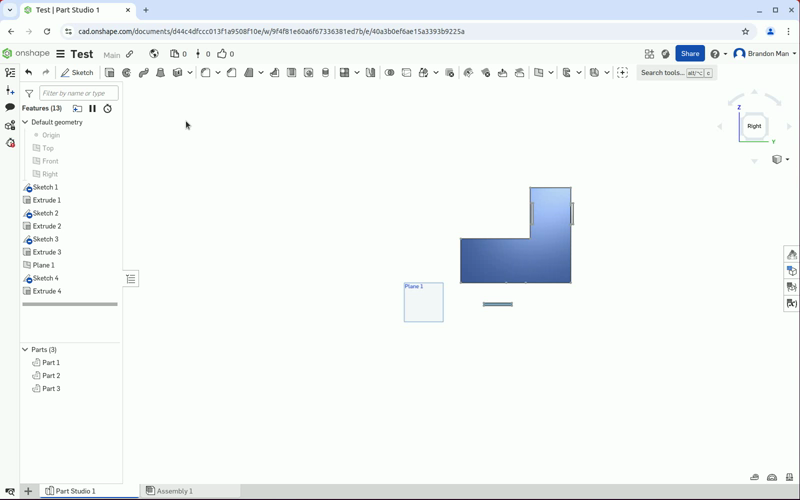
key(shift+7)
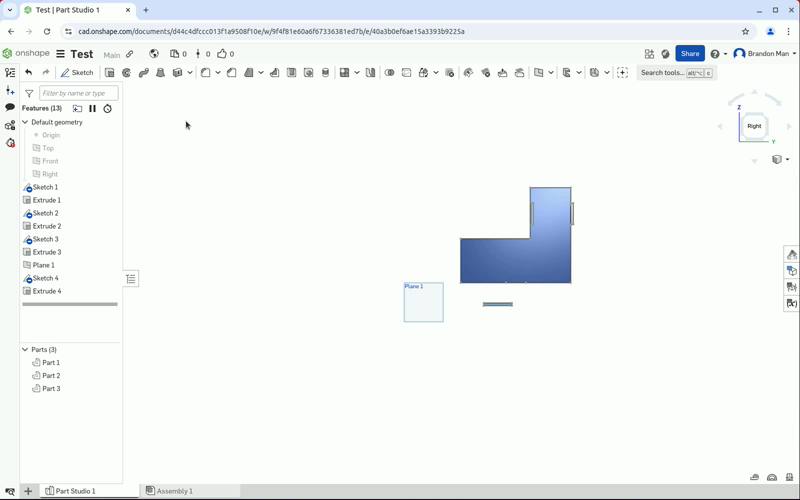
key(right, 2)
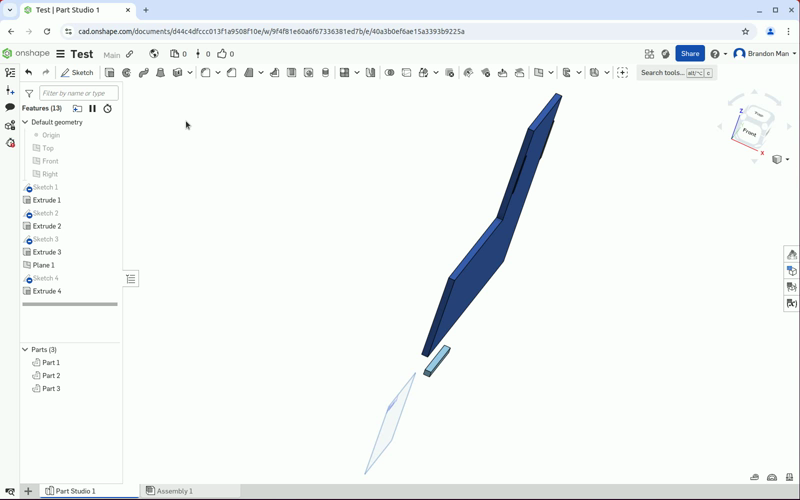
key(down, 2)
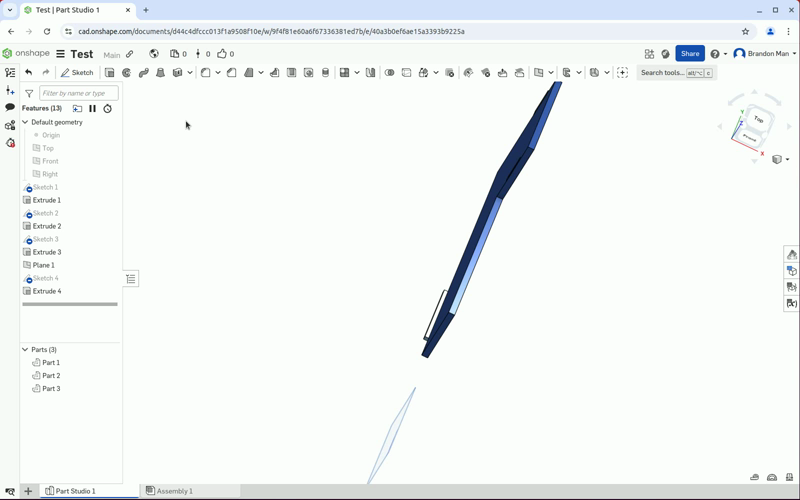
key(up, 2)
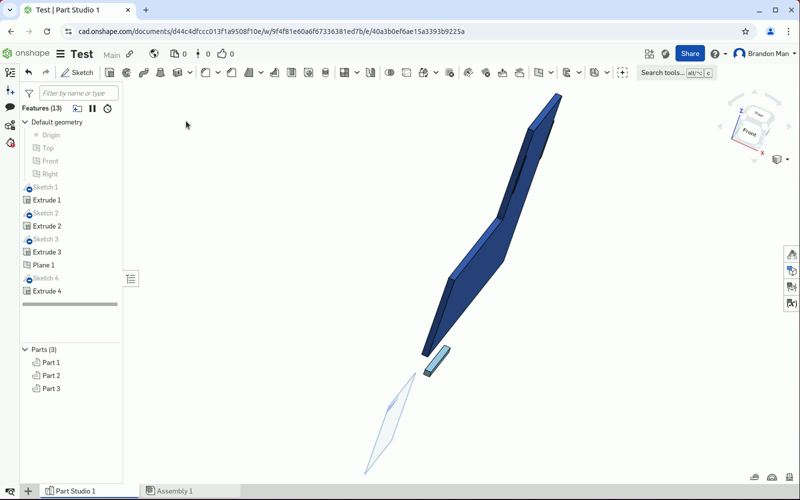
key(left, 2)
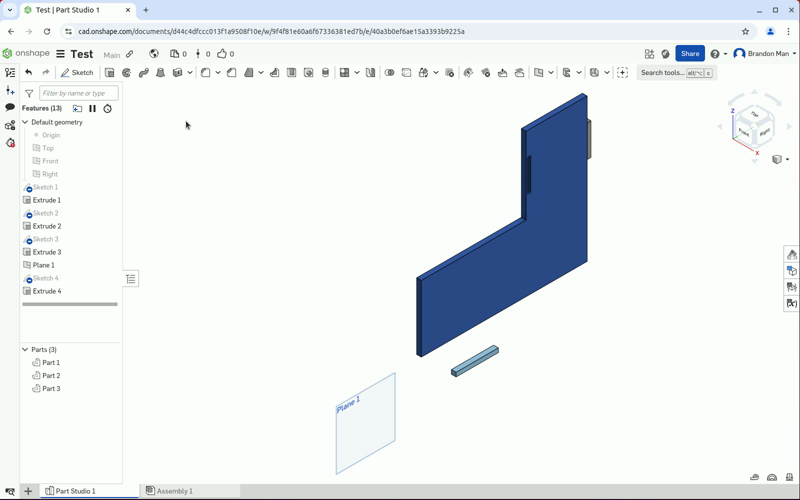
mouse_move(73, 189)
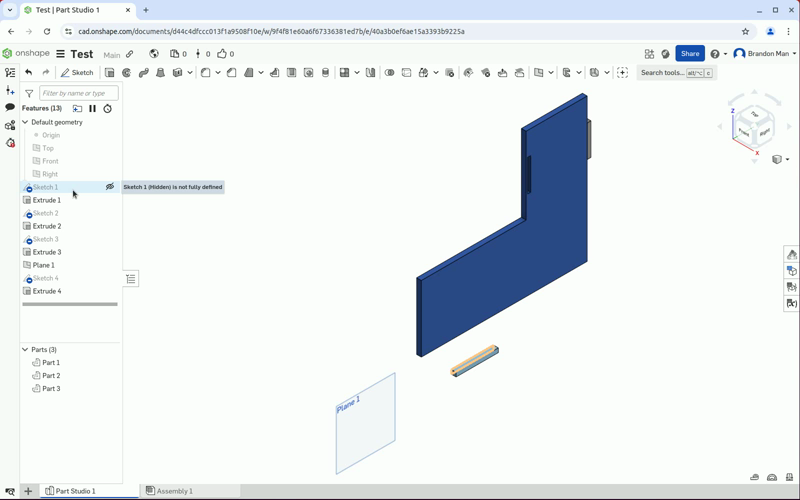
click(73, 189)